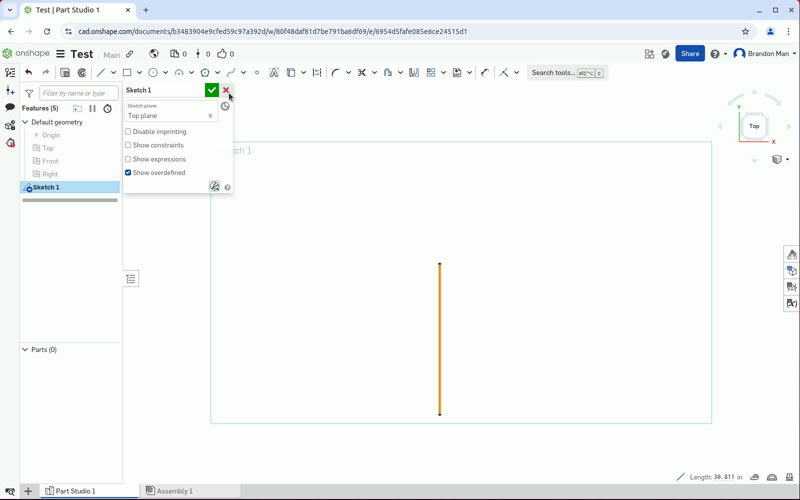
key(shift+h)
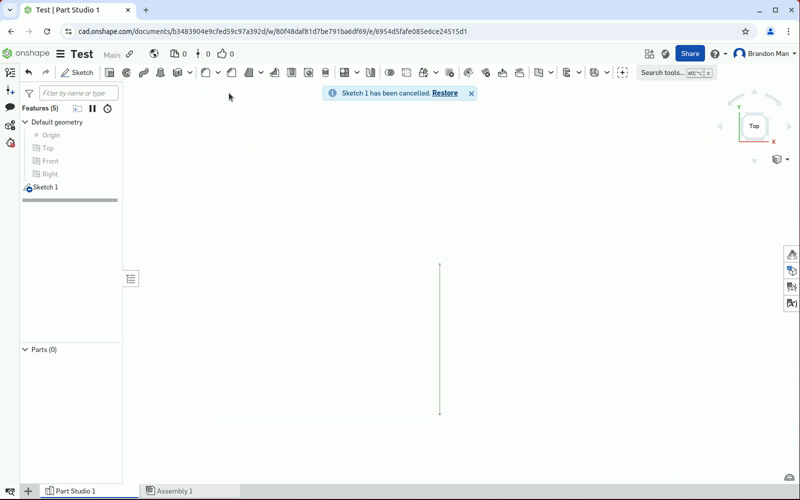
key(shift+s)
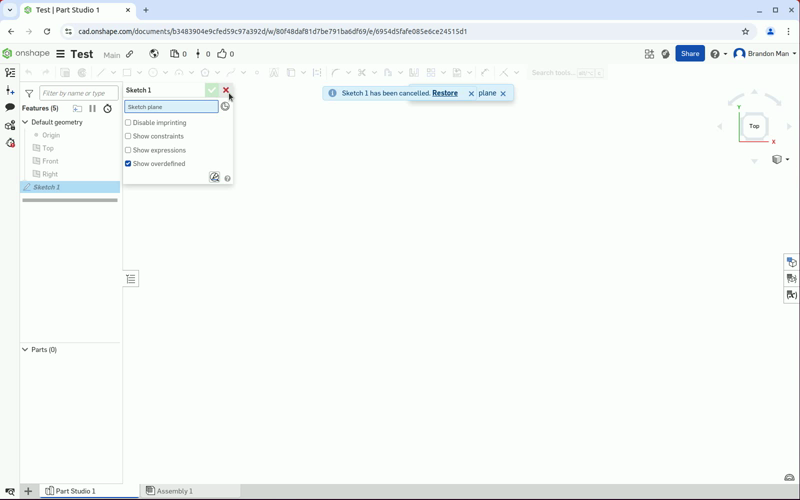
mouse_move(73, 150)
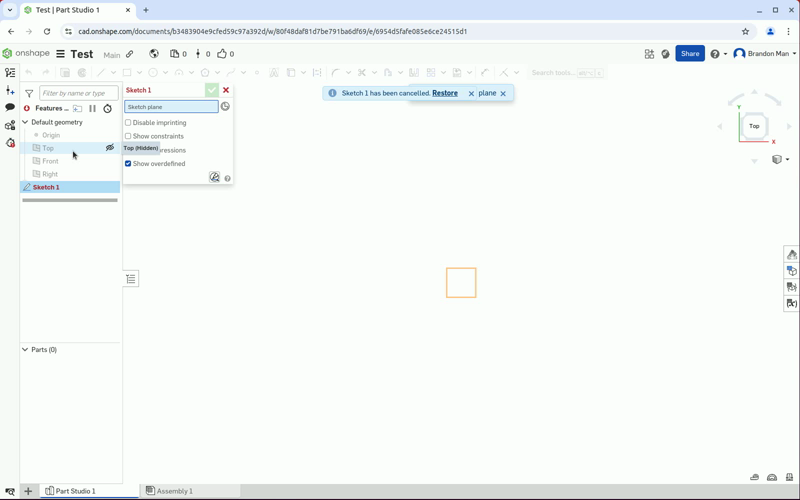
click(73, 150)
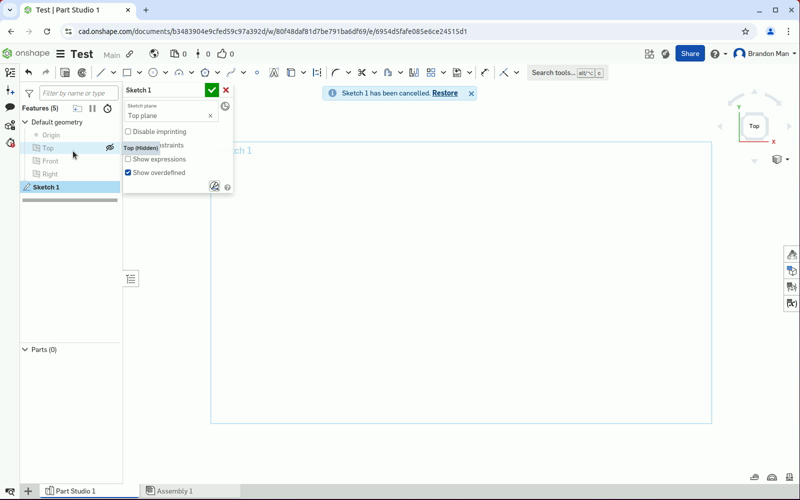
mouse_move(73, 352)
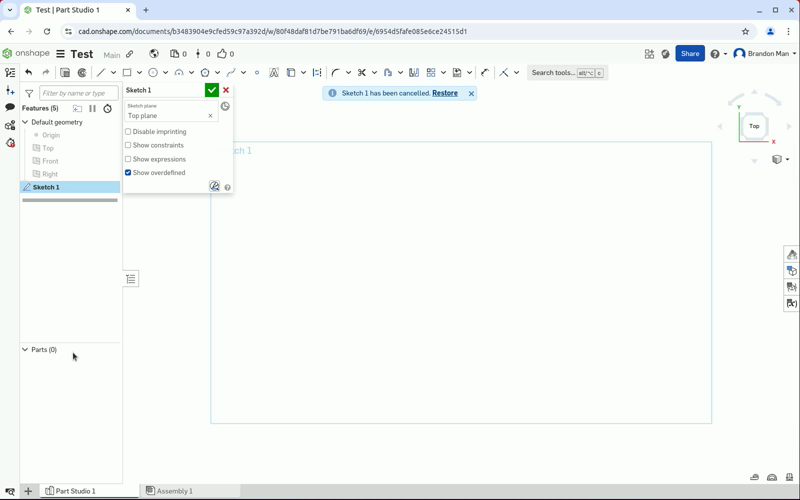
key(y)
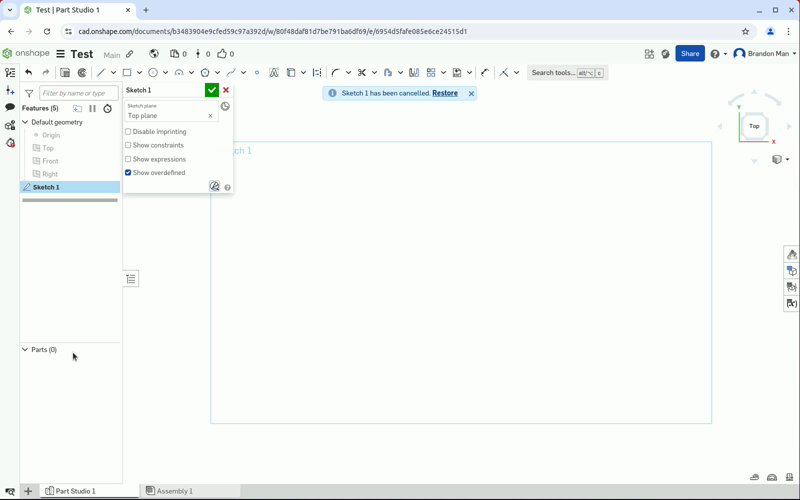
key(l)
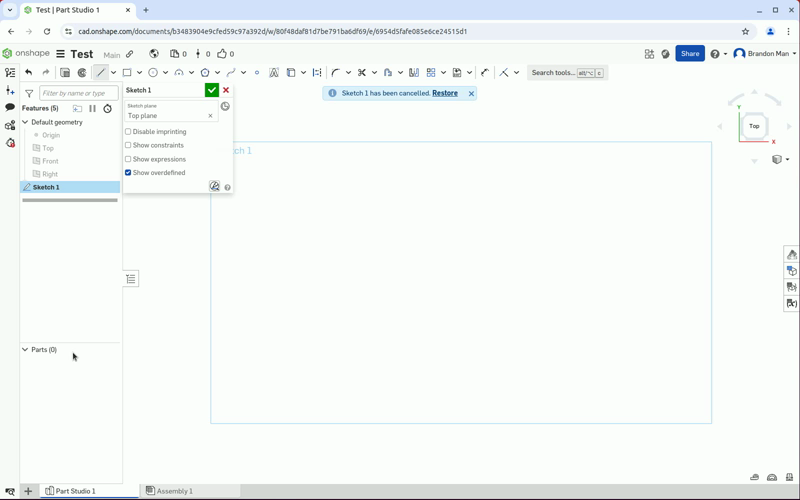
key_down(shift)
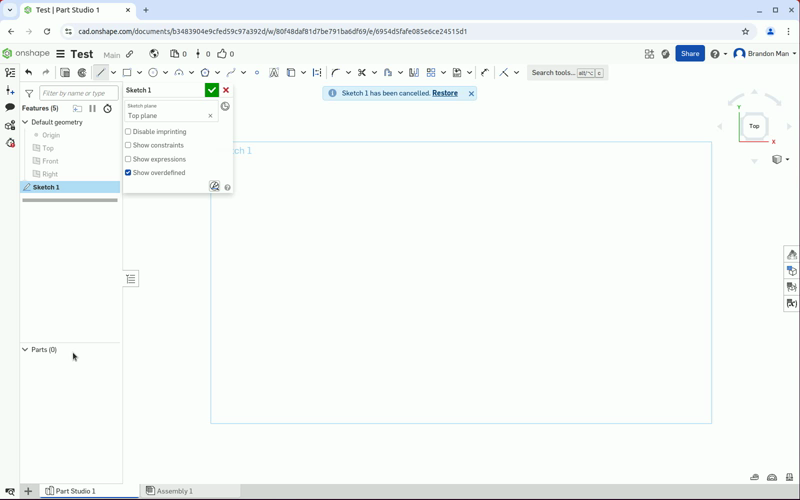
mouse_move(446, 226)
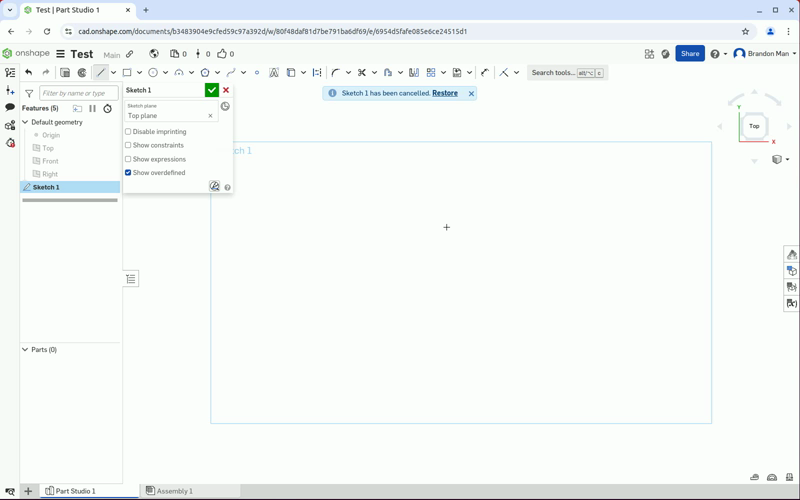
click(446, 226)
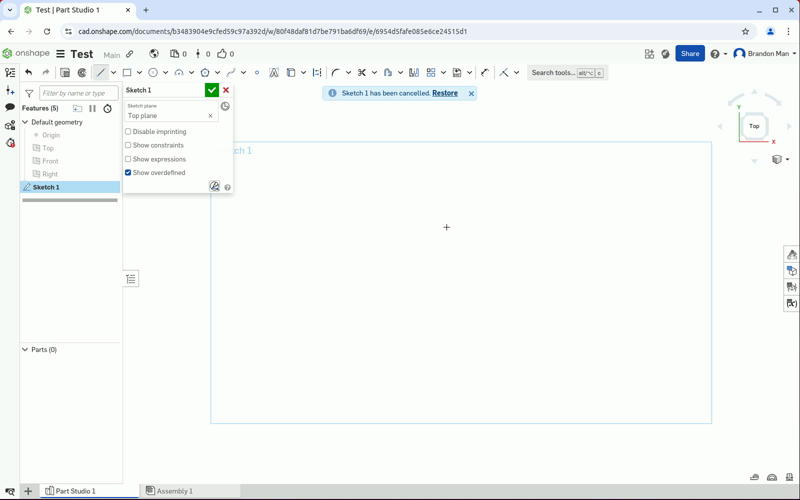
key_up(shift)
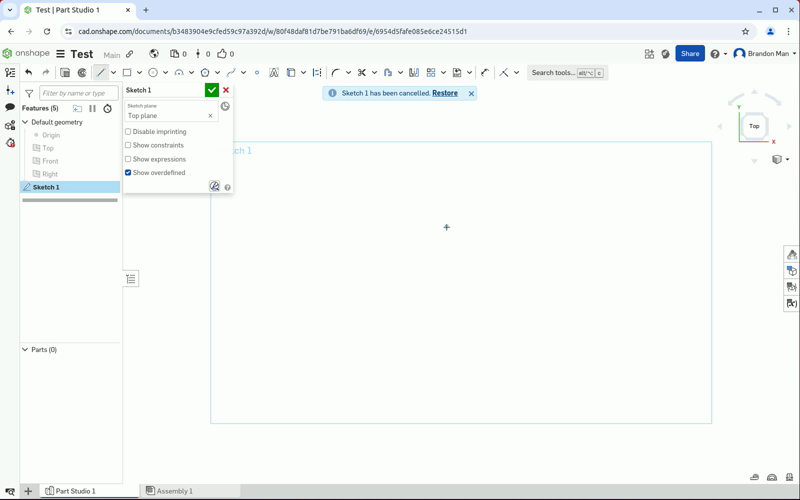
key_down(shift)
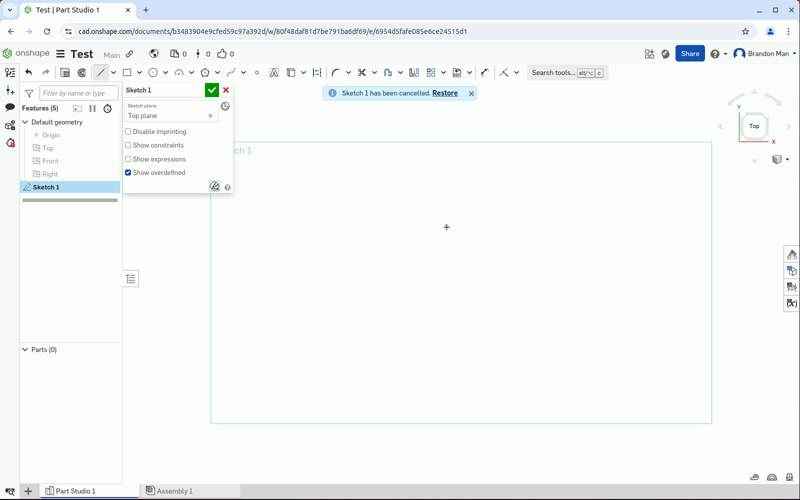
mouse_move(476, 226)
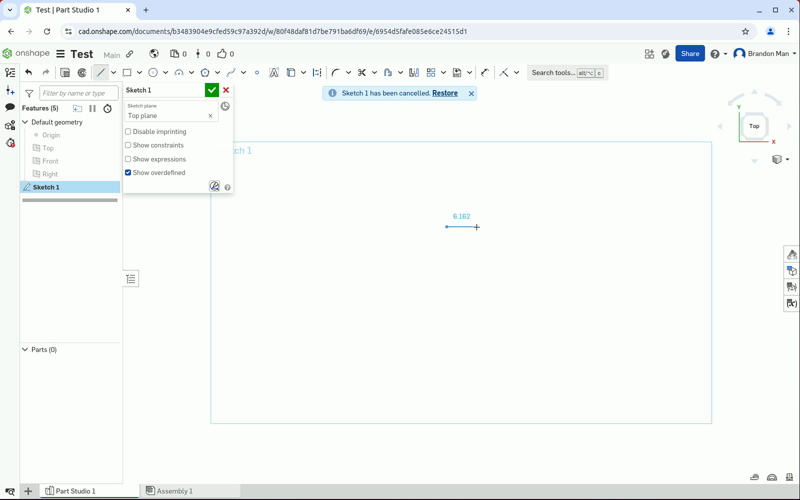
mouse_move(452, 284)
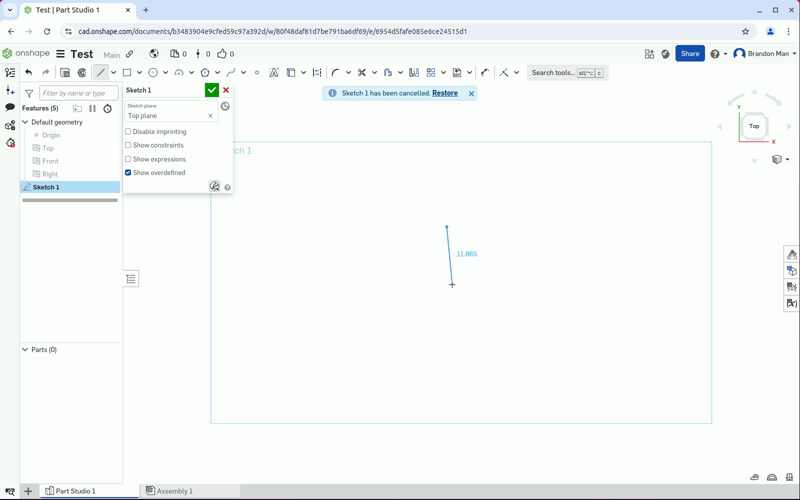
click(452, 284)
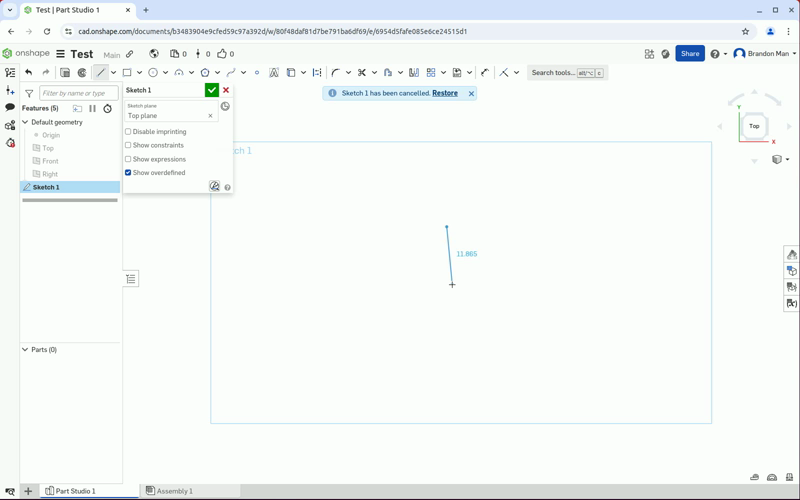
key_up(shift)
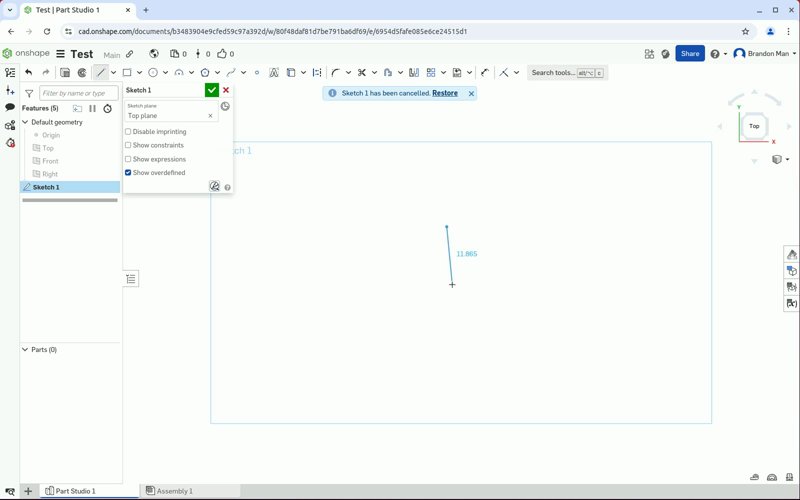
key(esc)
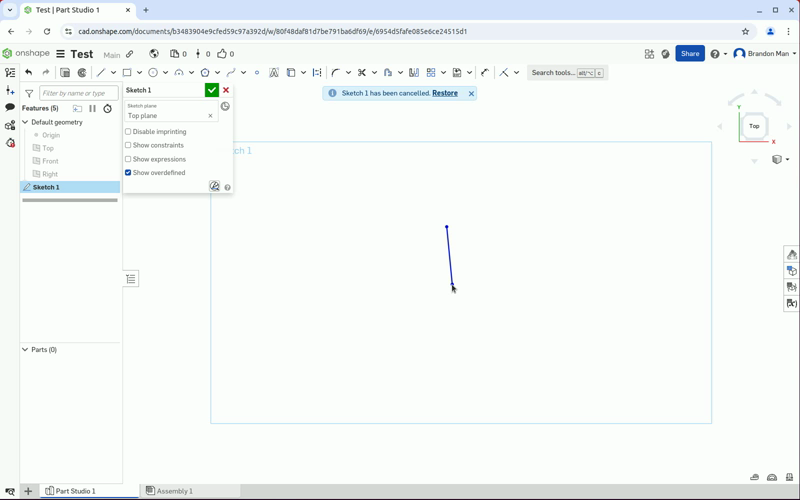
key(a)
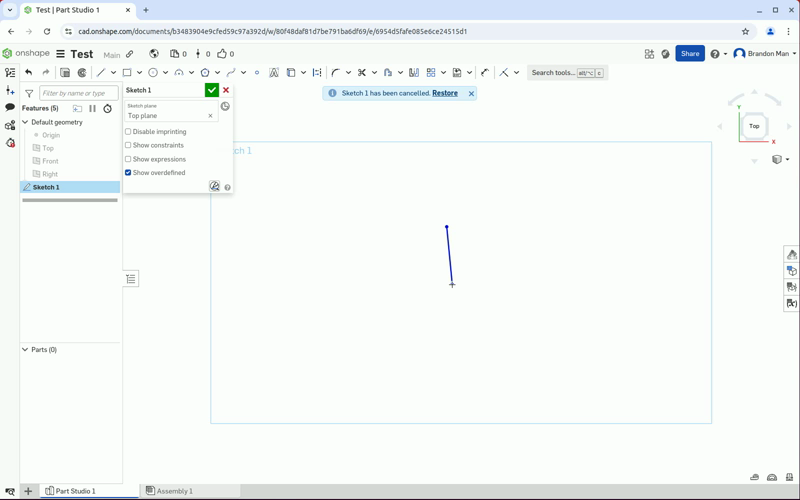
mouse_move(452, 284)
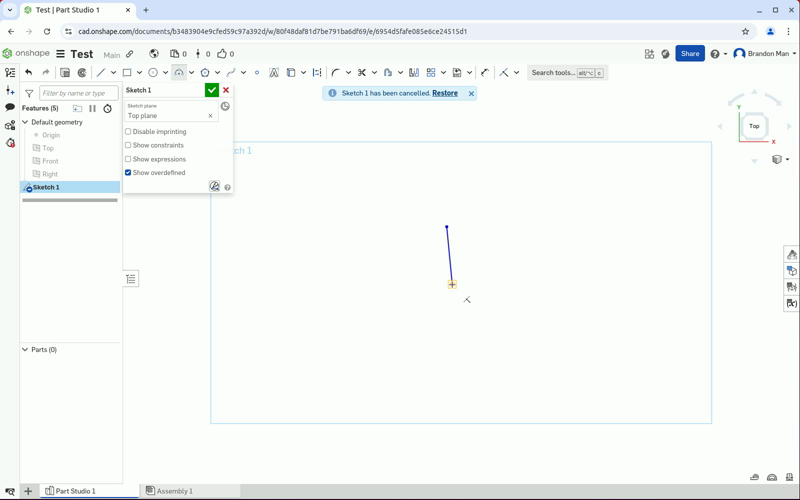
click(452, 284)
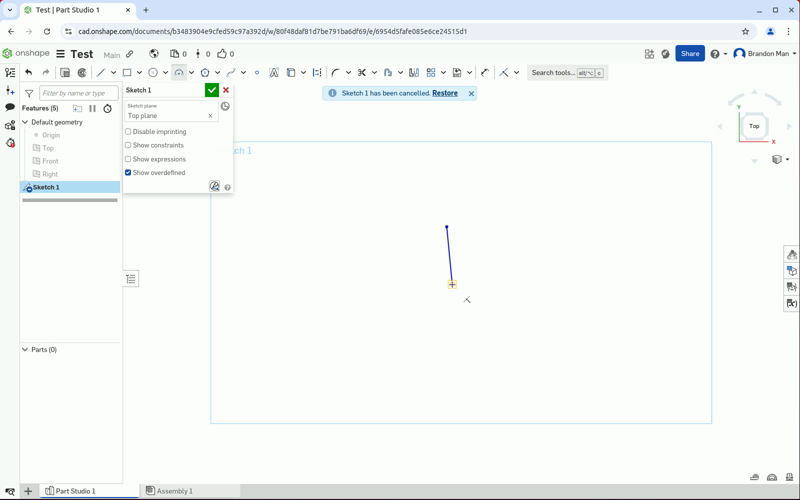
key_down(shift)
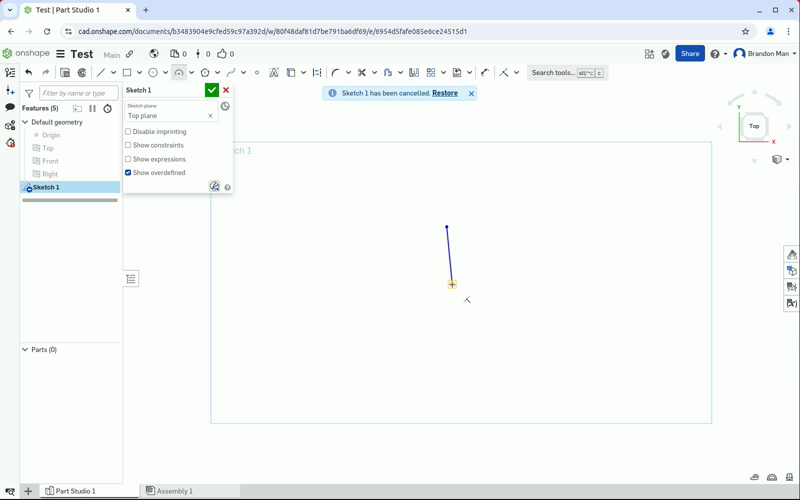
mouse_move(461, 291)
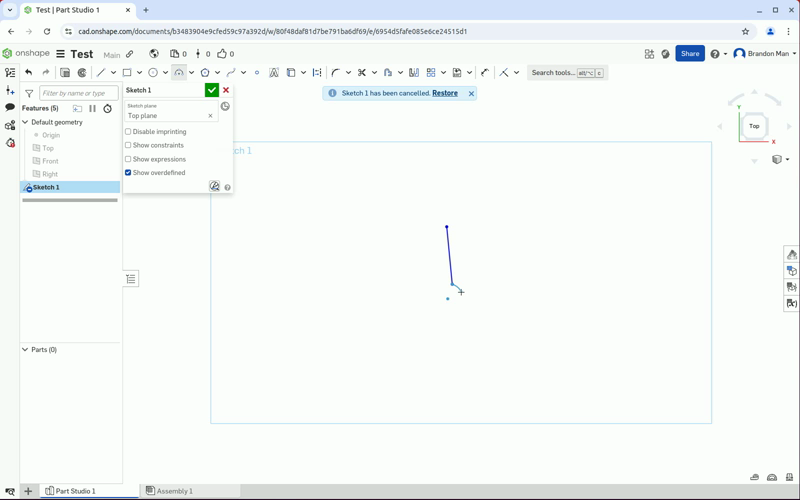
click(461, 291)
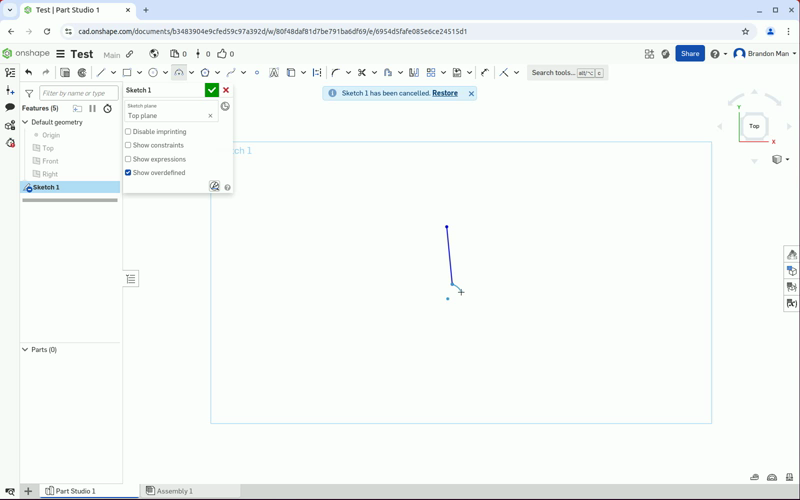
mouse_move(466, 276)
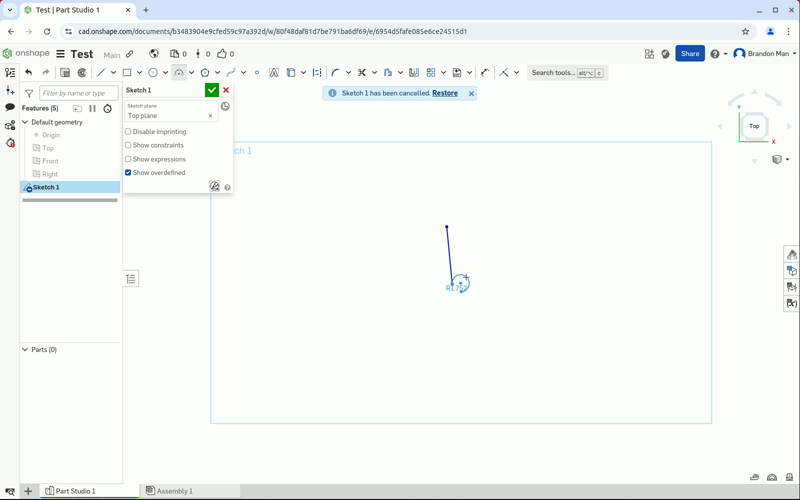
click(466, 276)
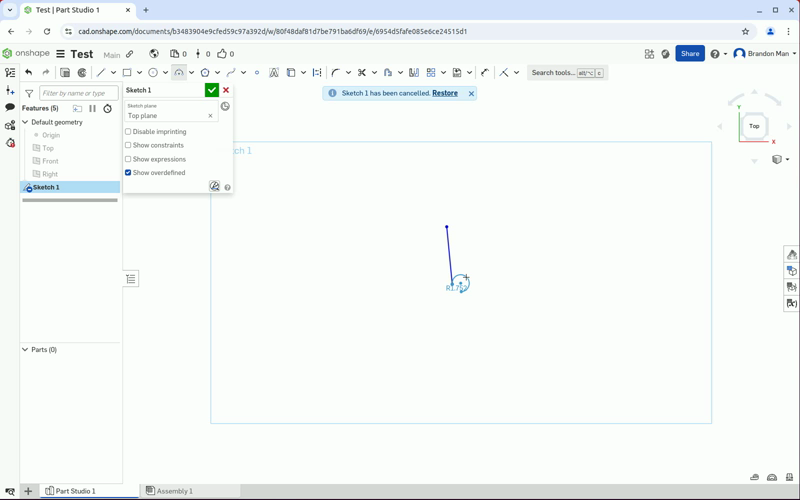
key_up(shift)
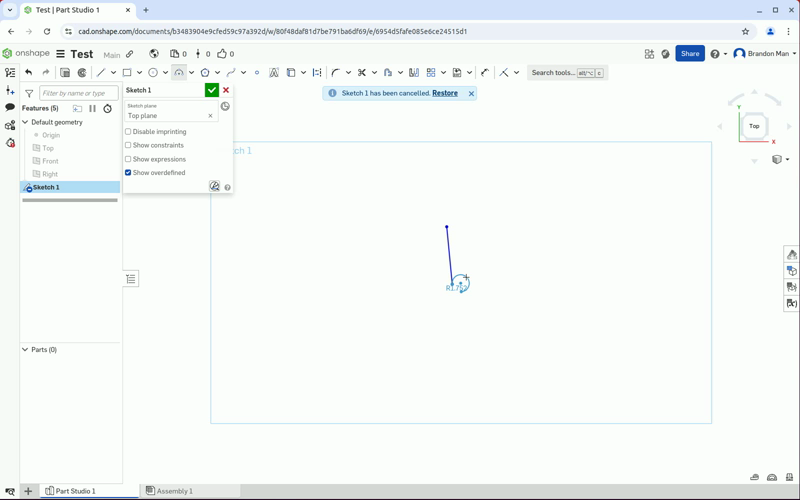
key(esc)
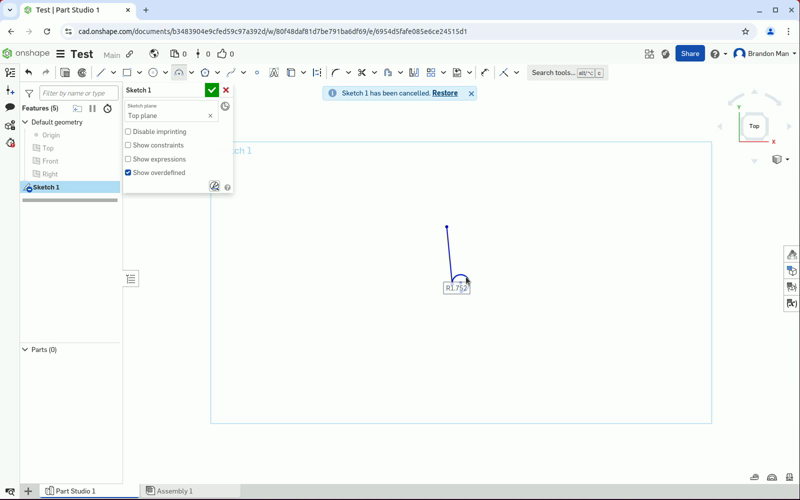
key(l)
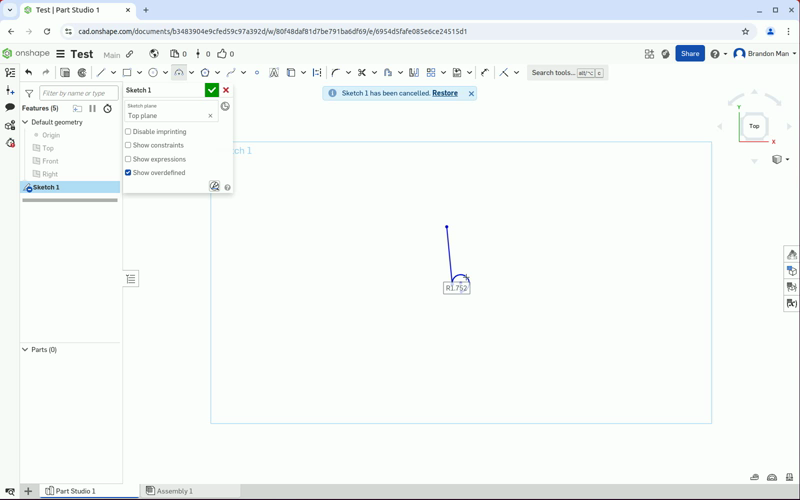
mouse_move(461, 291)
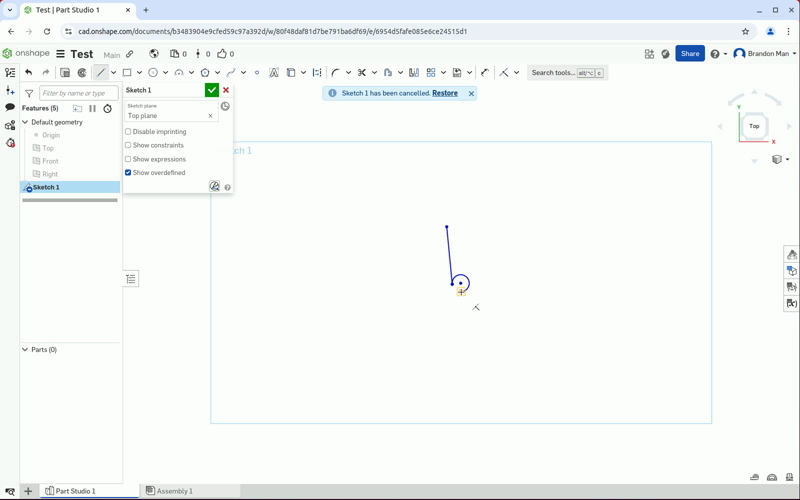
click(461, 291)
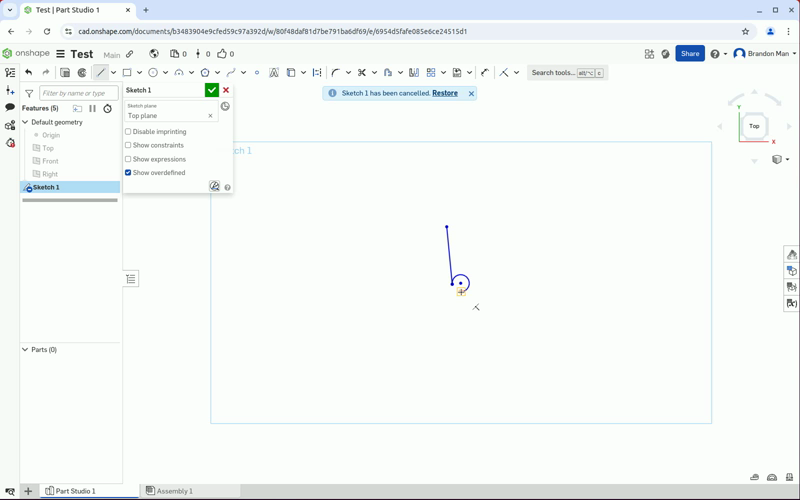
key_down(shift)
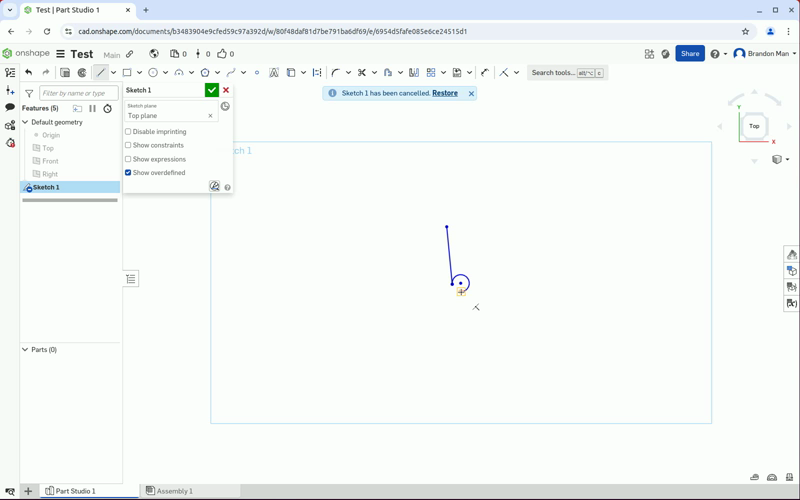
mouse_move(491, 291)
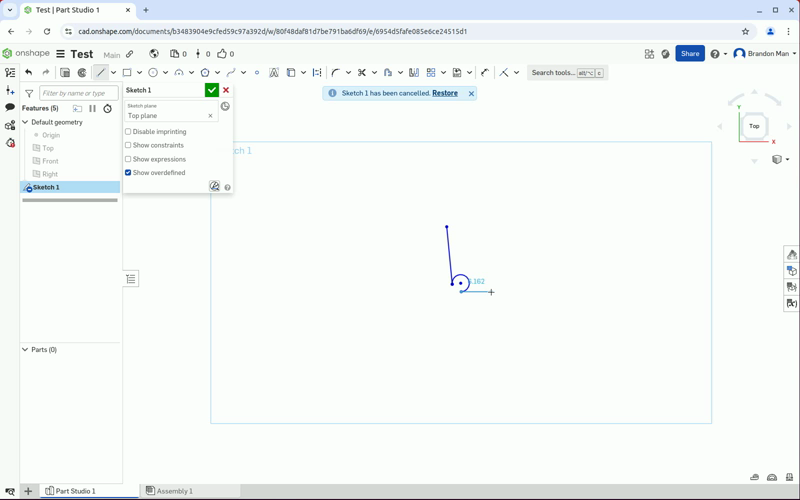
mouse_move(502, 290)
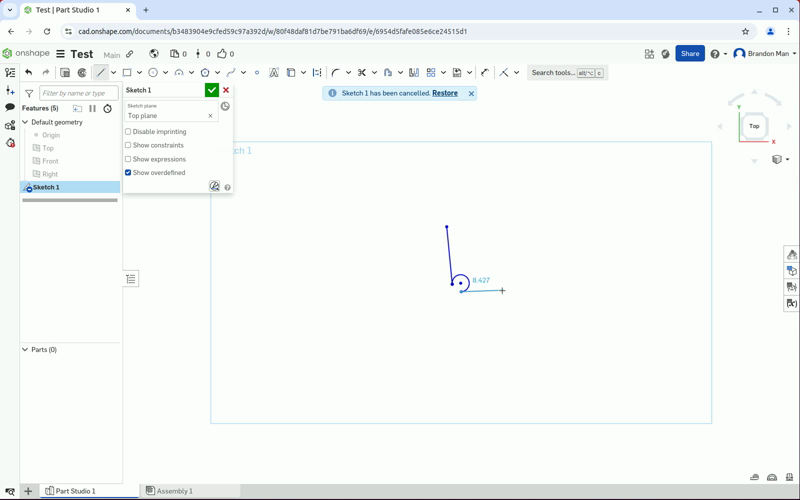
click(502, 290)
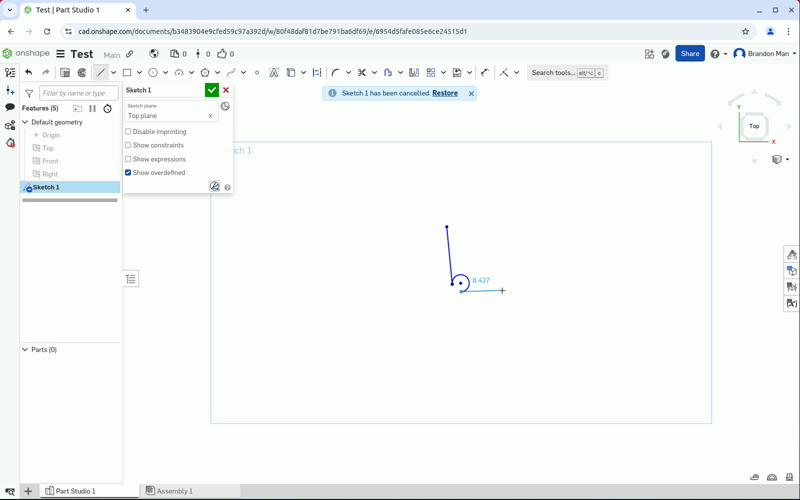
key_up(shift)
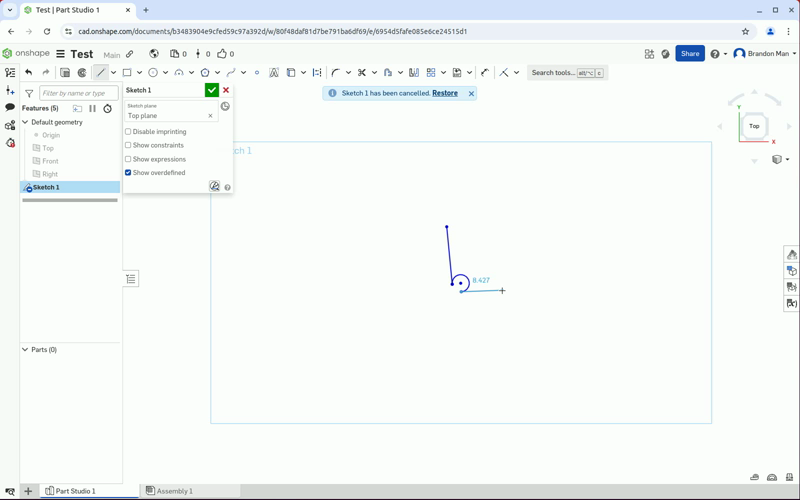
key(esc)
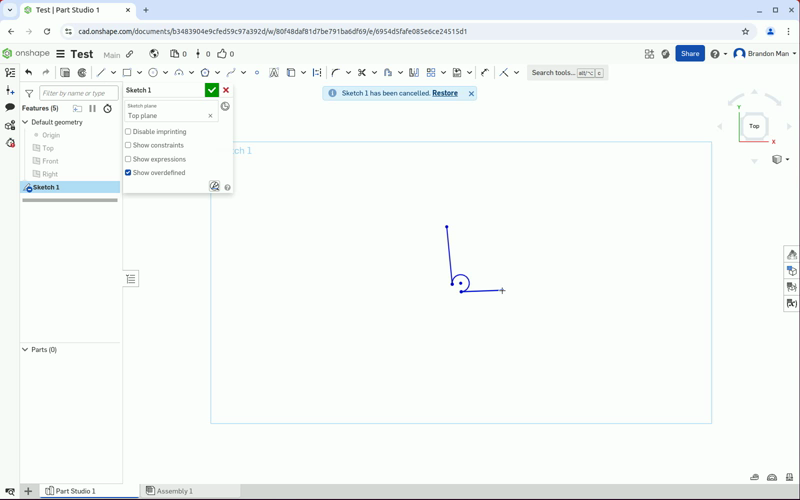
key(a)
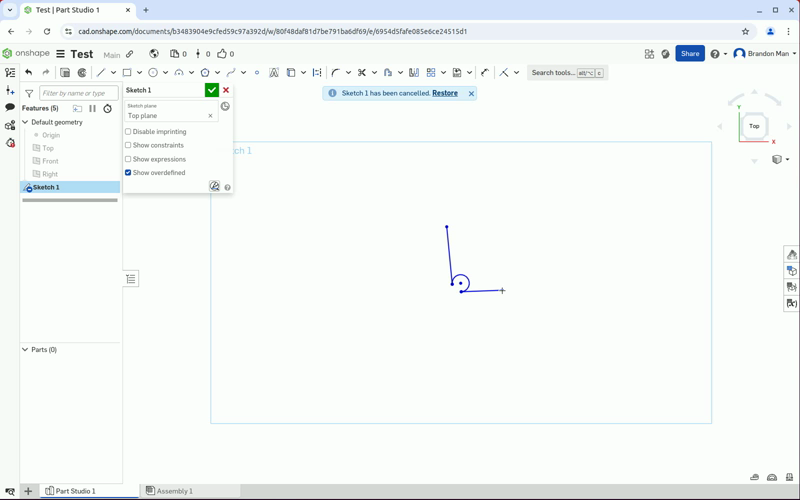
mouse_move(502, 290)
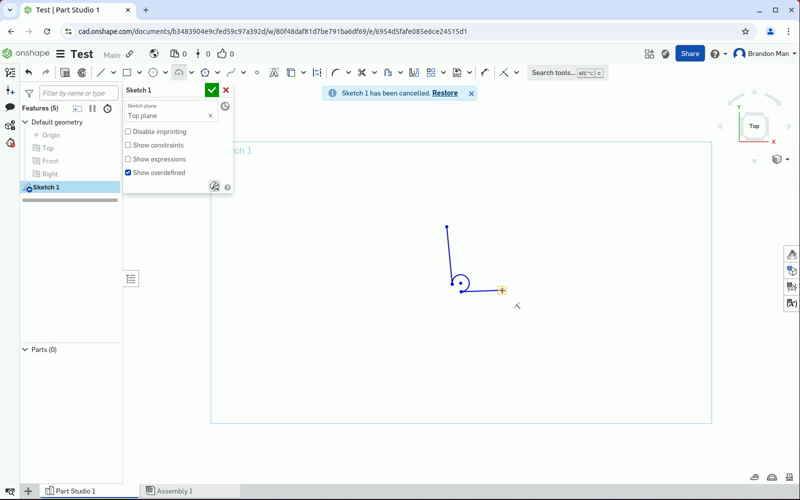
click(502, 290)
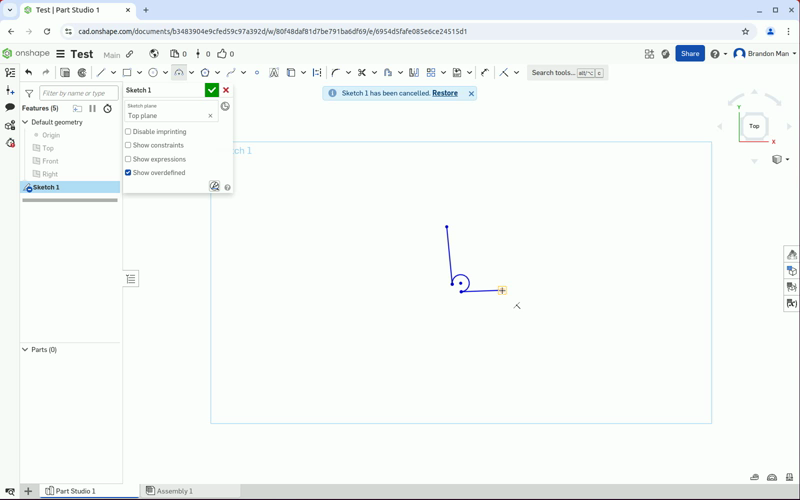
key_down(shift)
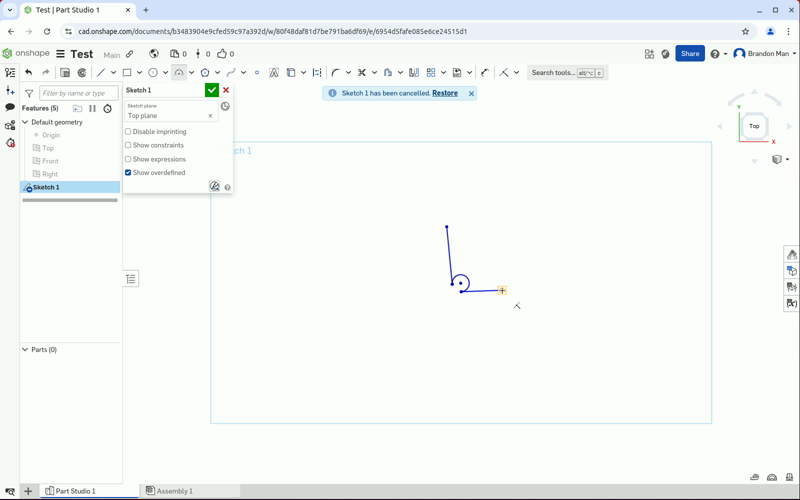
mouse_move(502, 276)
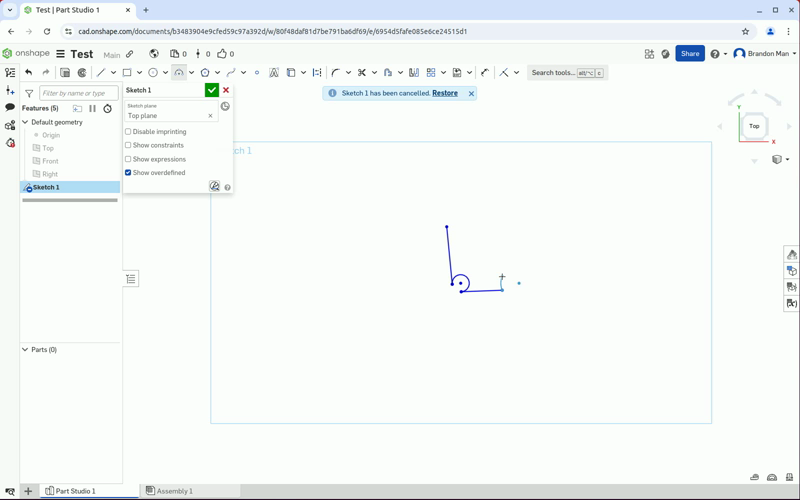
click(502, 276)
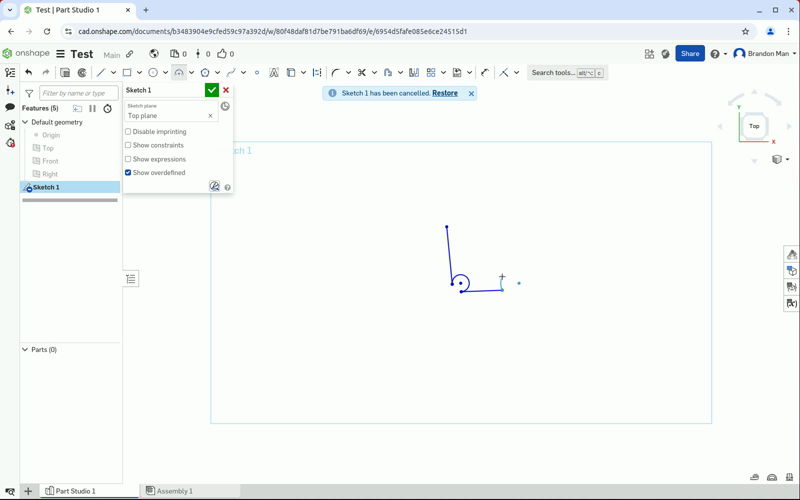
mouse_move(494, 282)
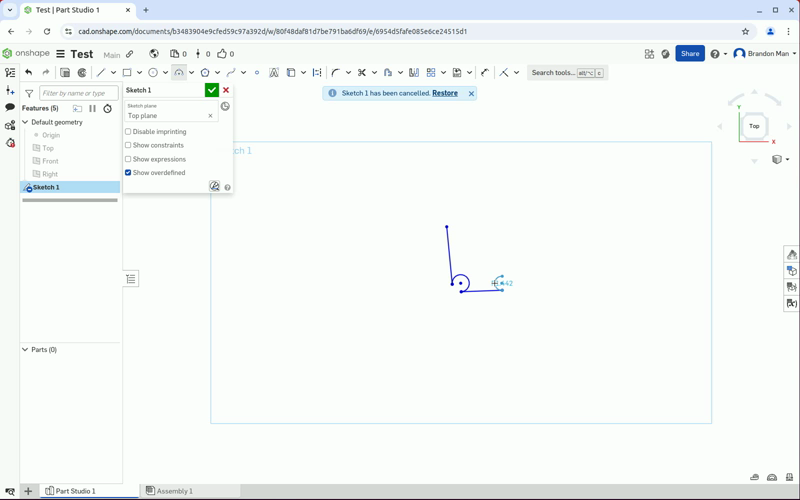
click(494, 282)
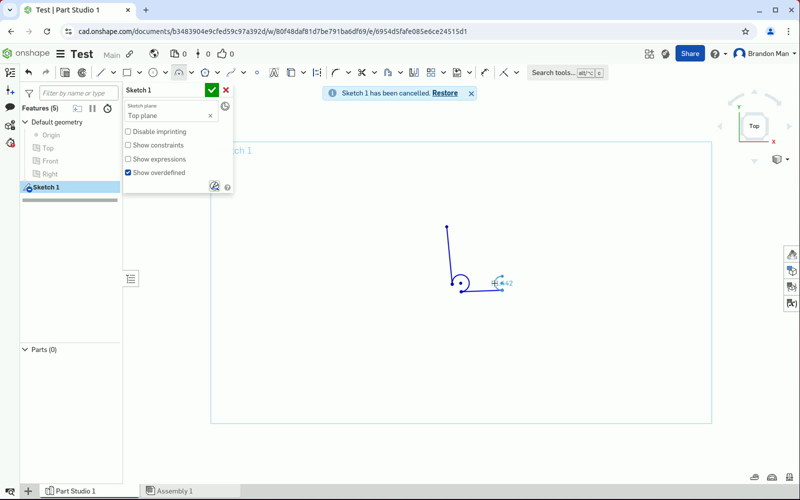
key_up(shift)
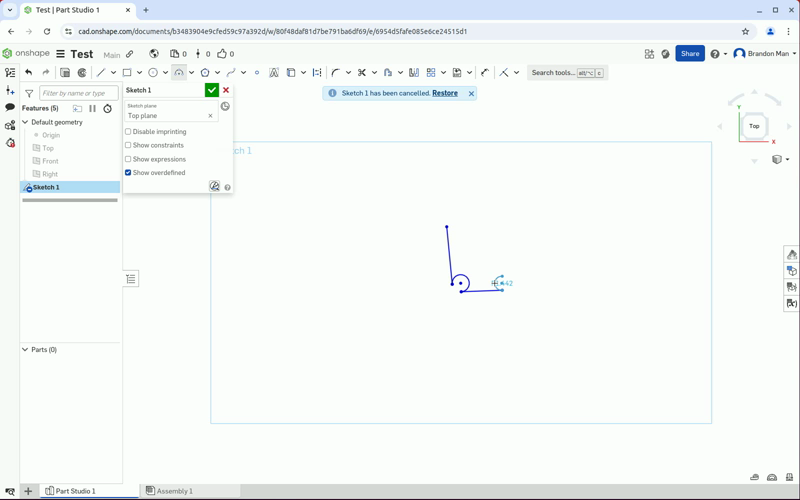
key(esc)
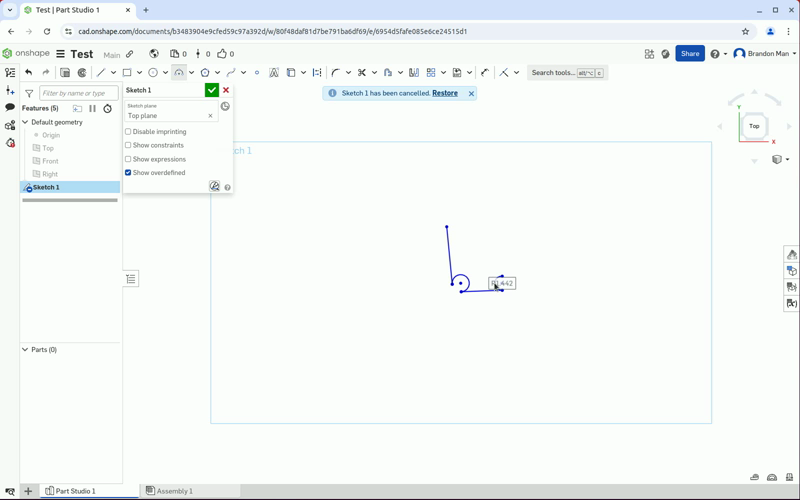
key(l)
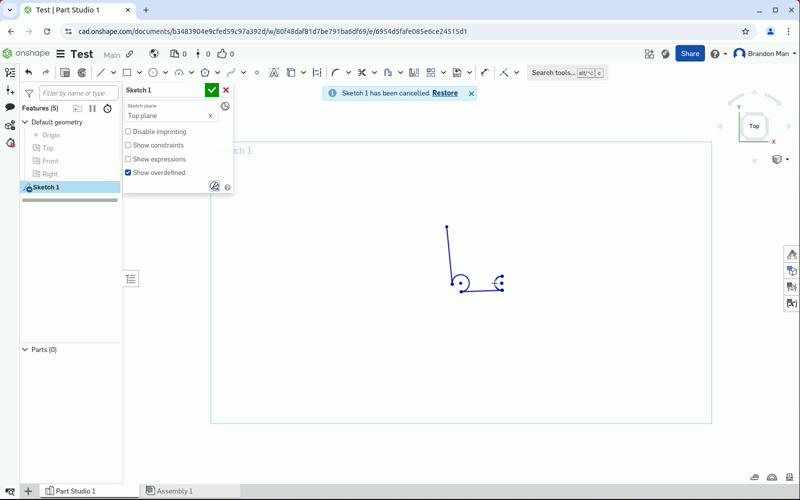
mouse_move(502, 276)
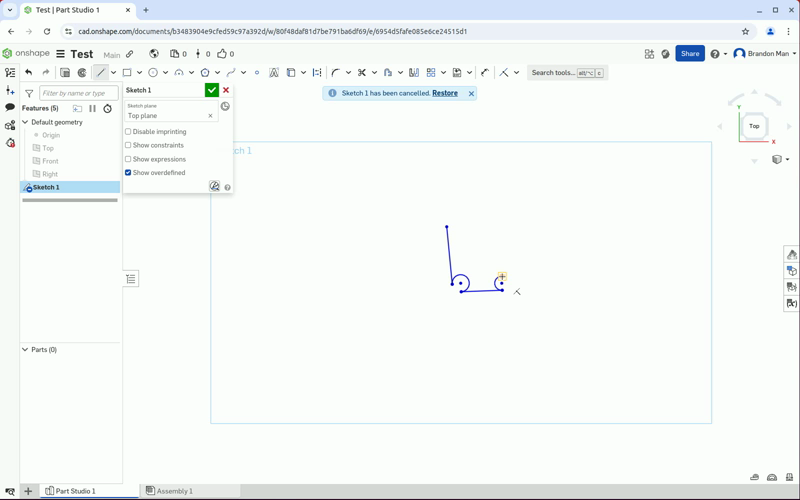
click(502, 276)
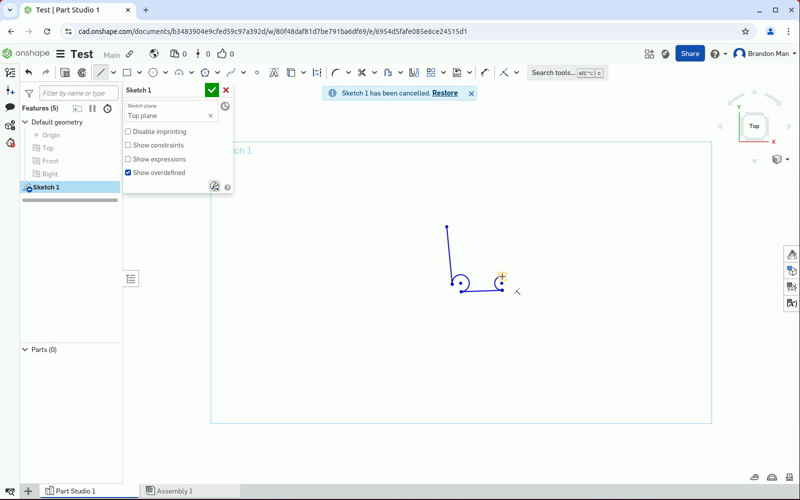
key_down(shift)
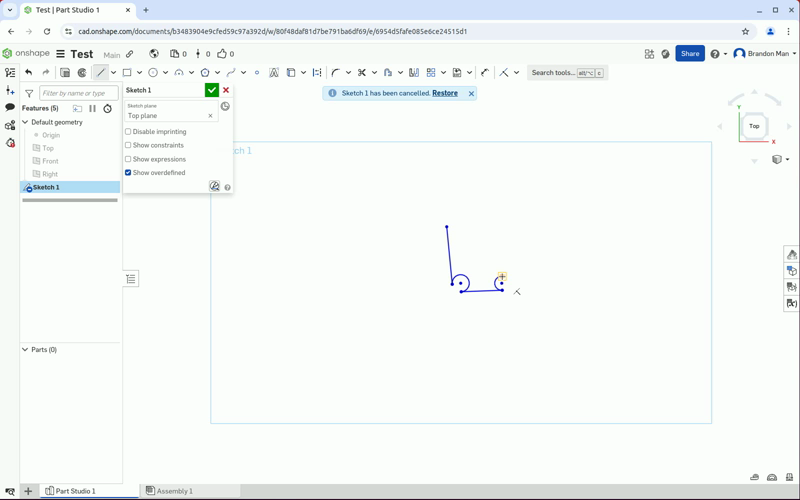
mouse_move(532, 276)
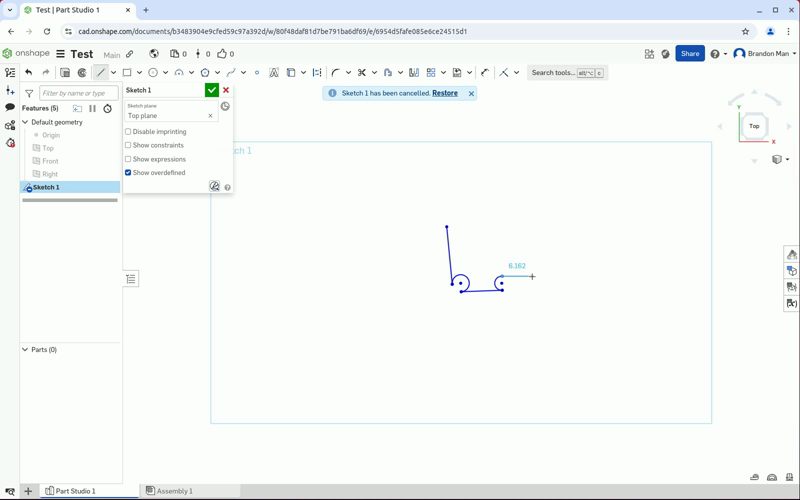
mouse_move(478, 275)
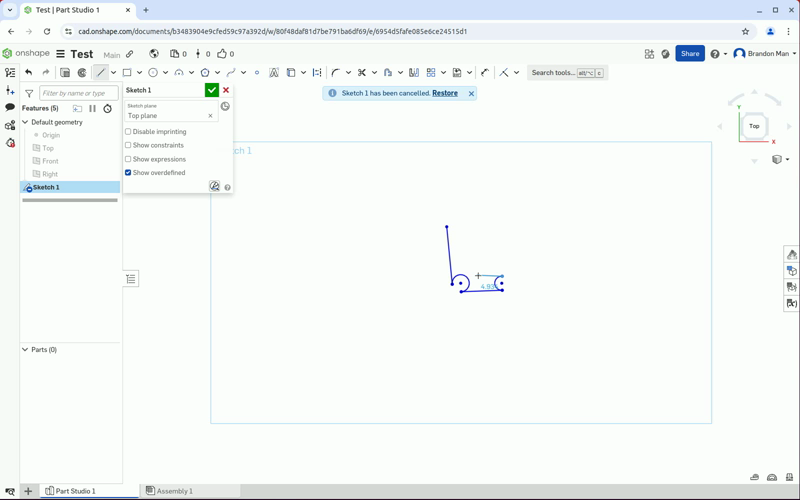
click(478, 275)
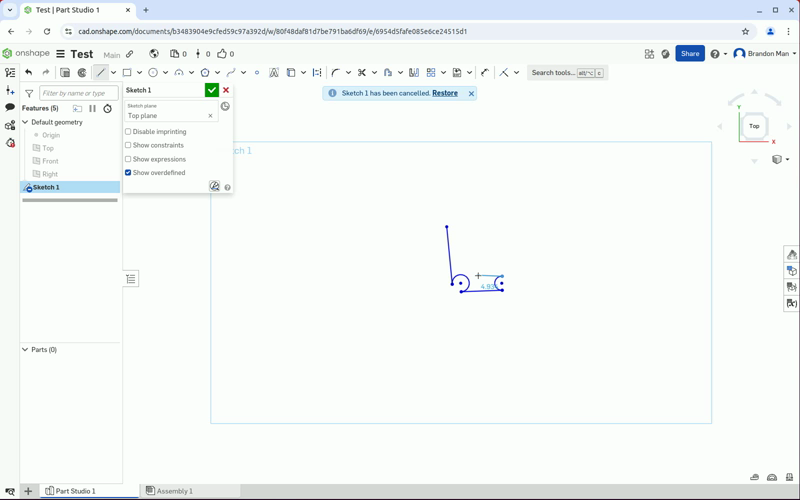
key_up(shift)
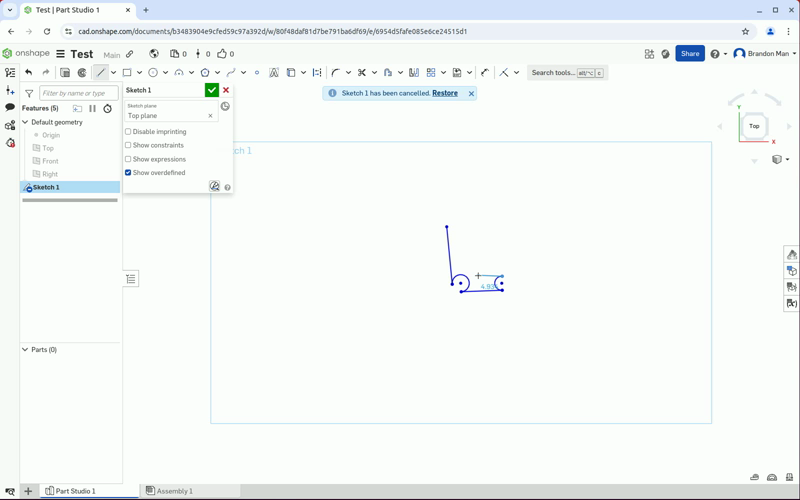
key(esc)
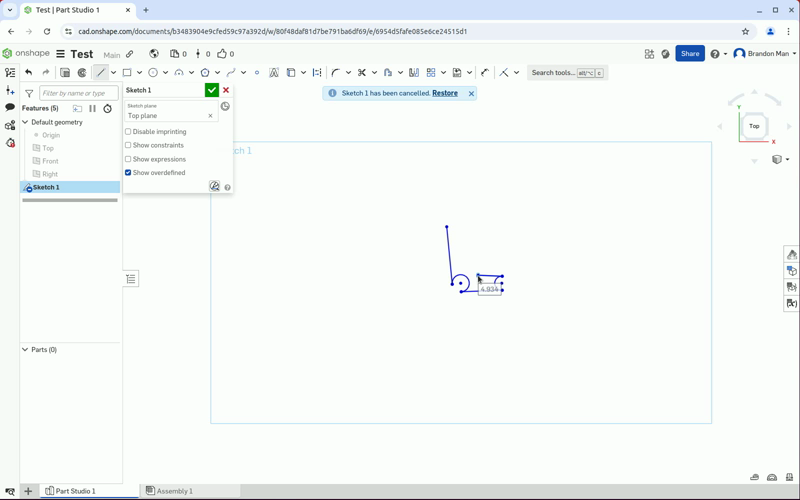
key(a)
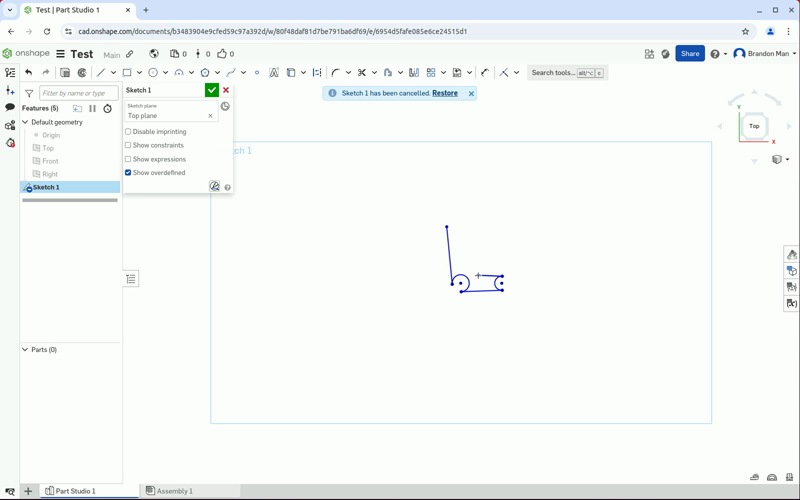
mouse_move(478, 275)
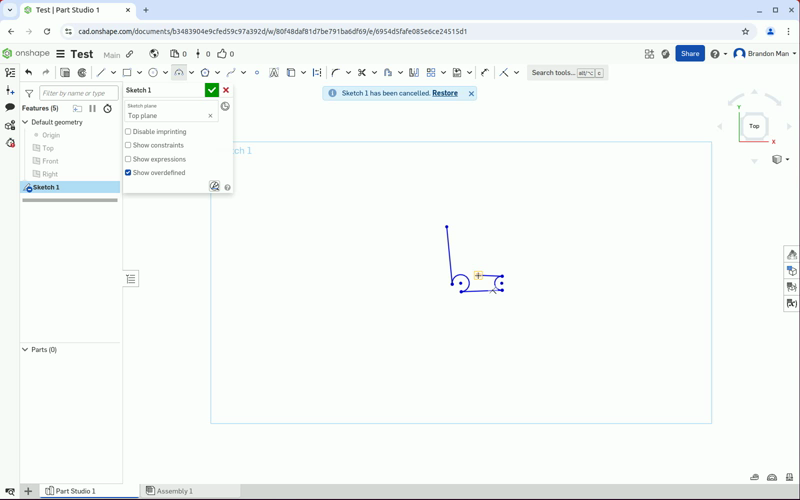
click(478, 275)
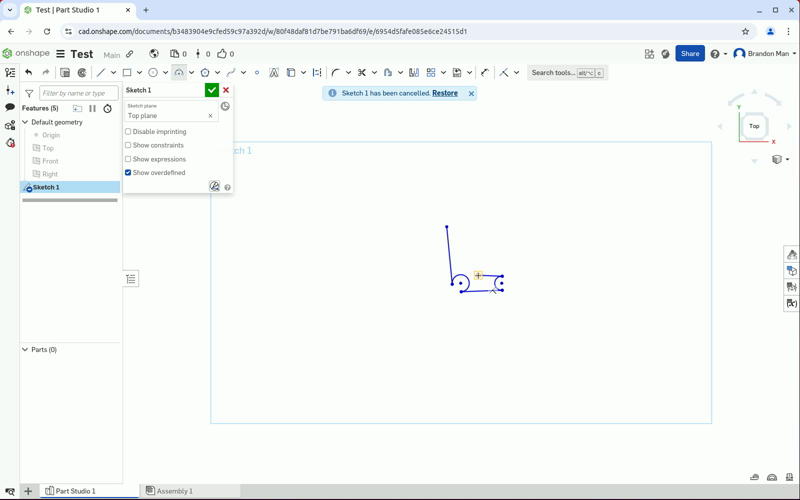
key_down(shift)
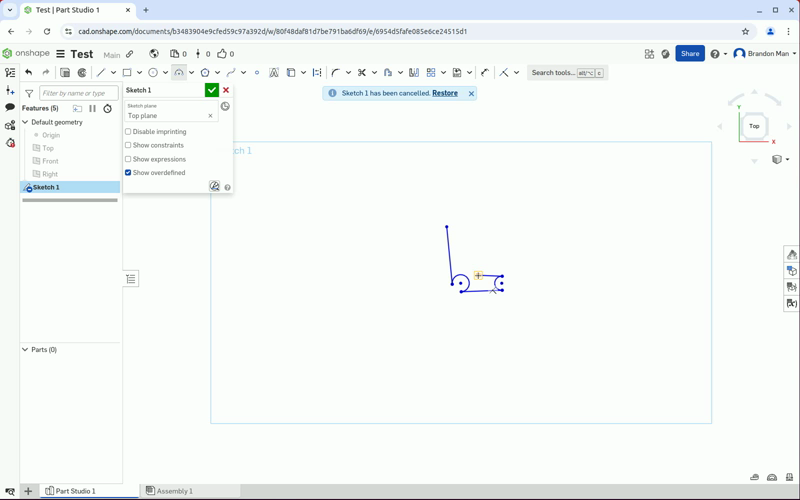
mouse_move(471, 267)
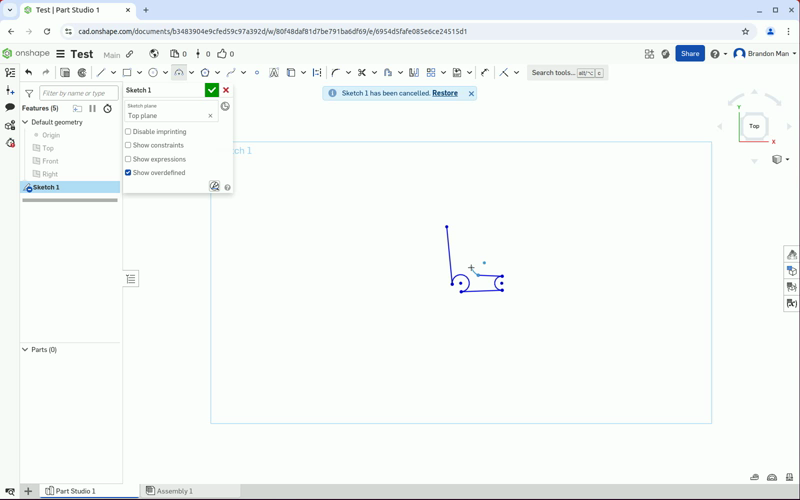
click(471, 267)
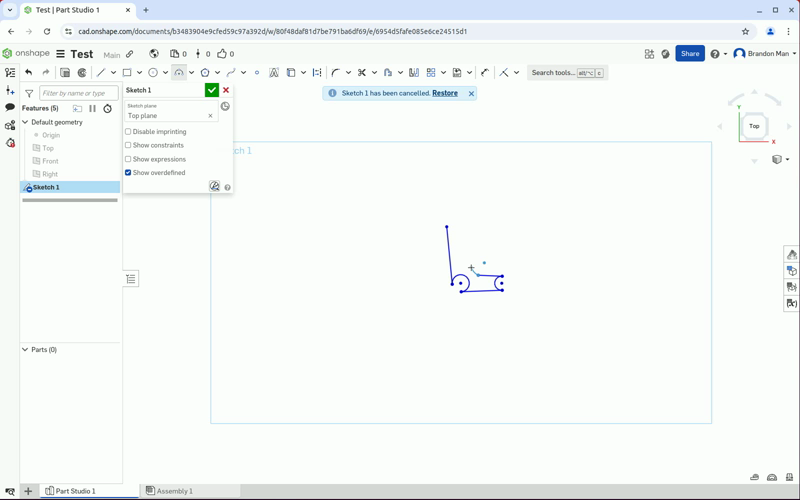
mouse_move(472, 272)
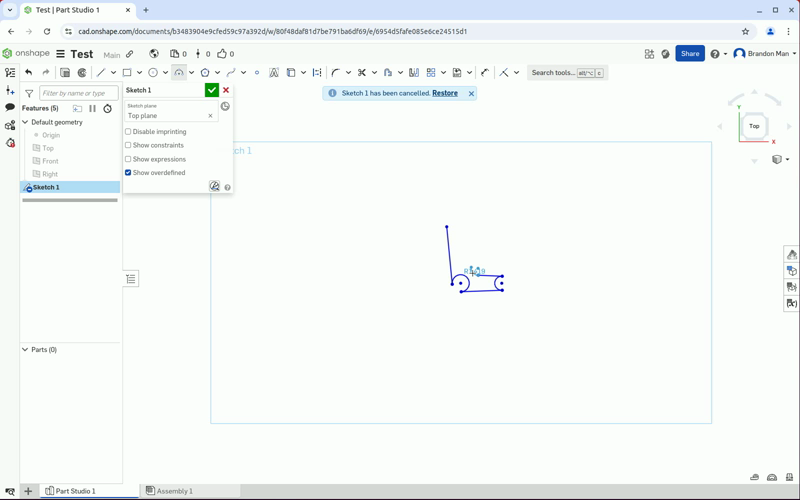
click(472, 272)
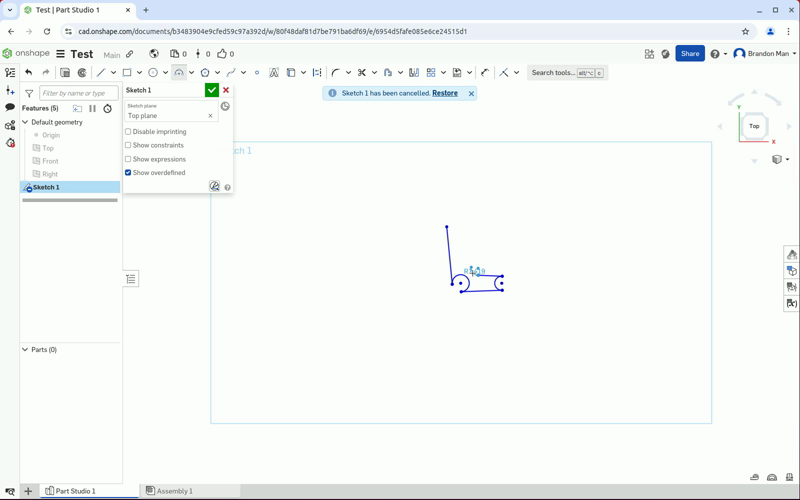
key_up(shift)
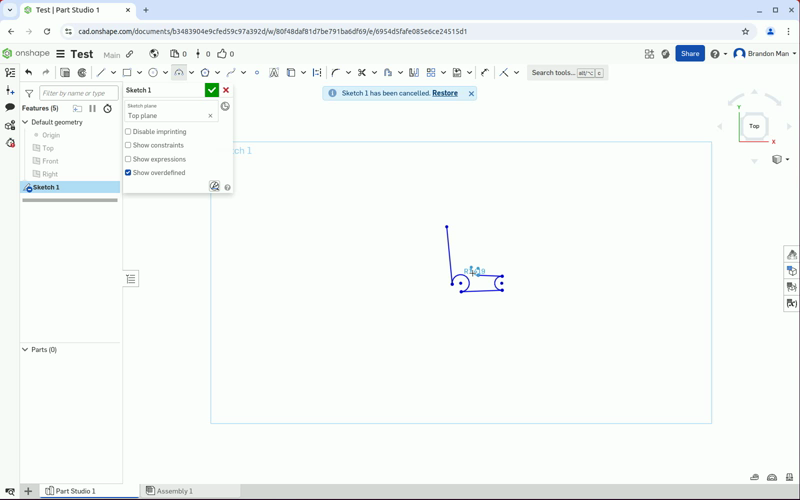
key(esc)
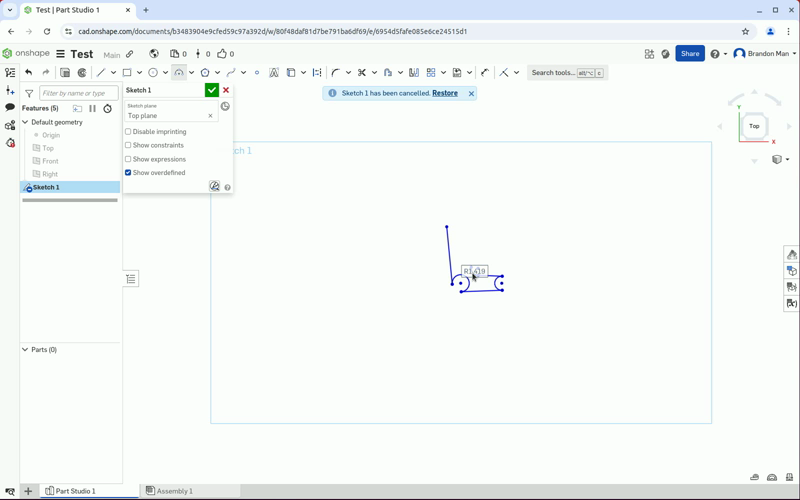
key(l)
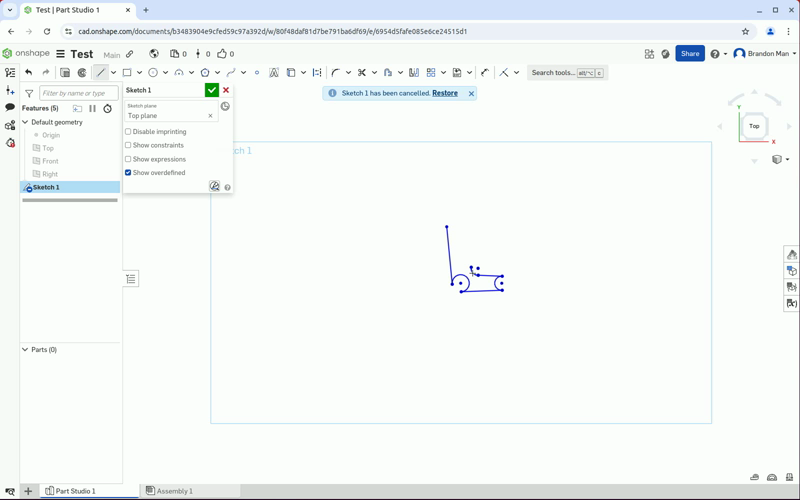
mouse_move(471, 267)
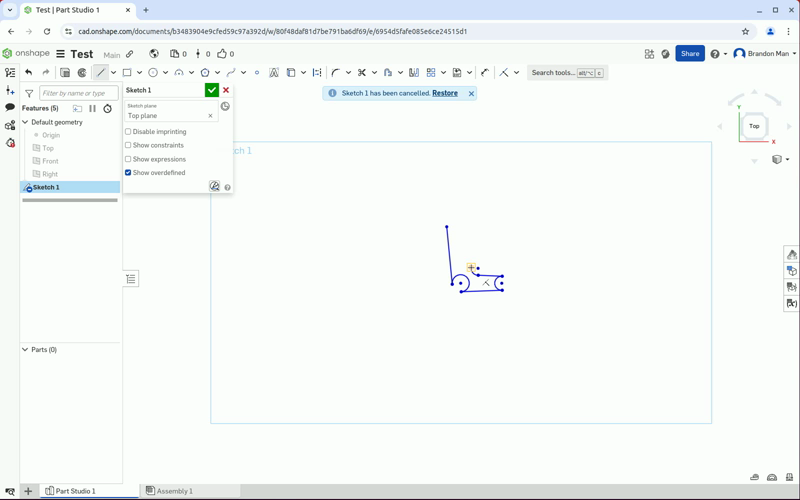
click(471, 267)
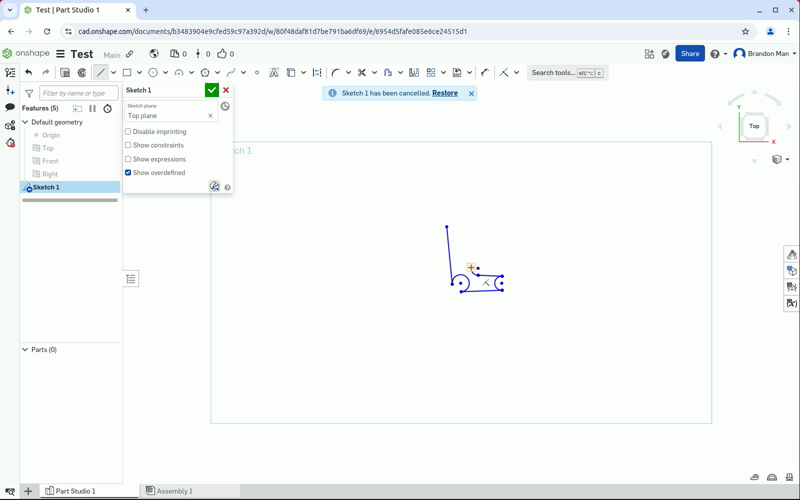
key_down(shift)
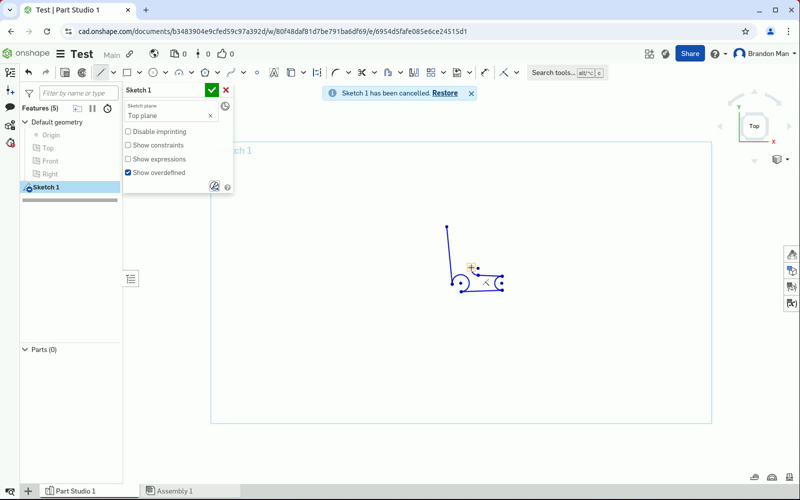
mouse_move(501, 267)
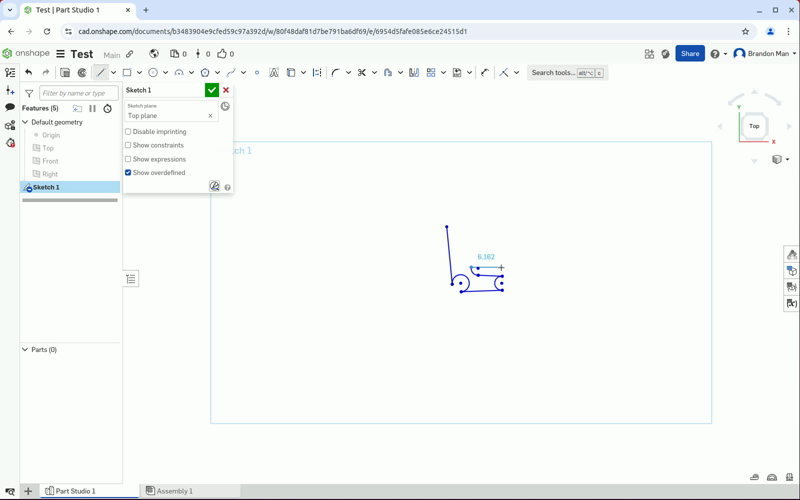
mouse_move(475, 226)
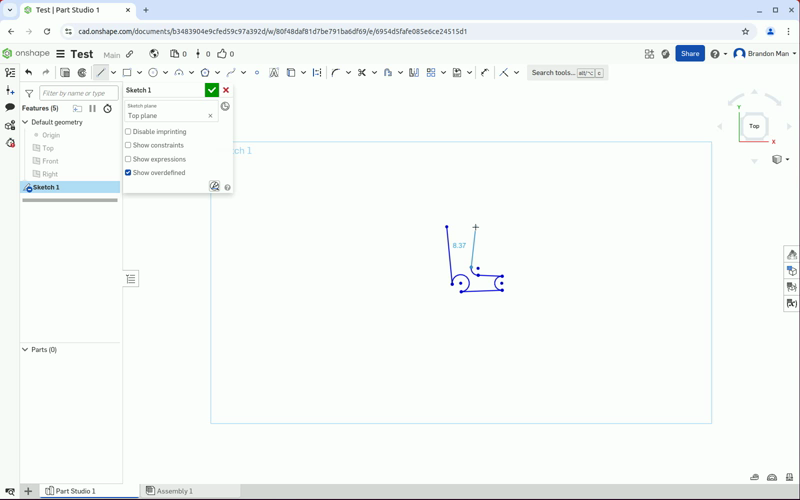
click(475, 226)
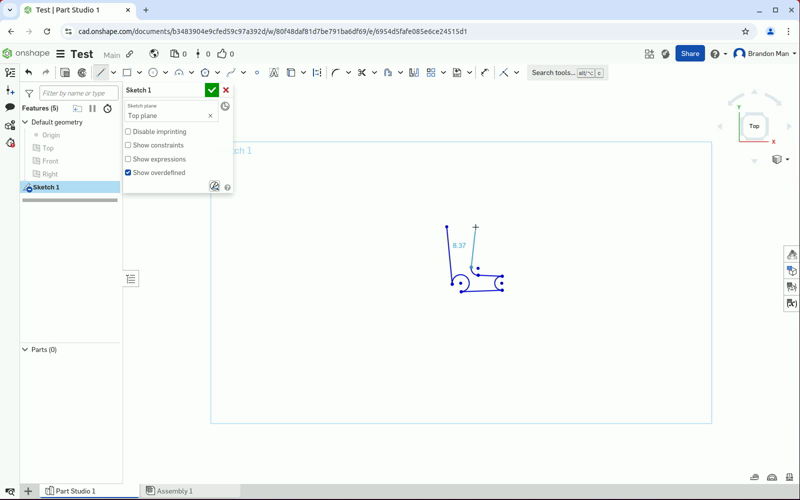
key_up(shift)
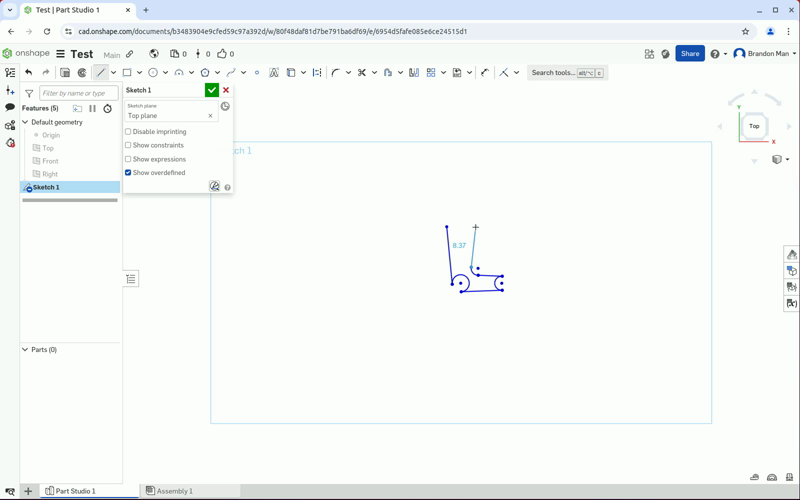
key(esc)
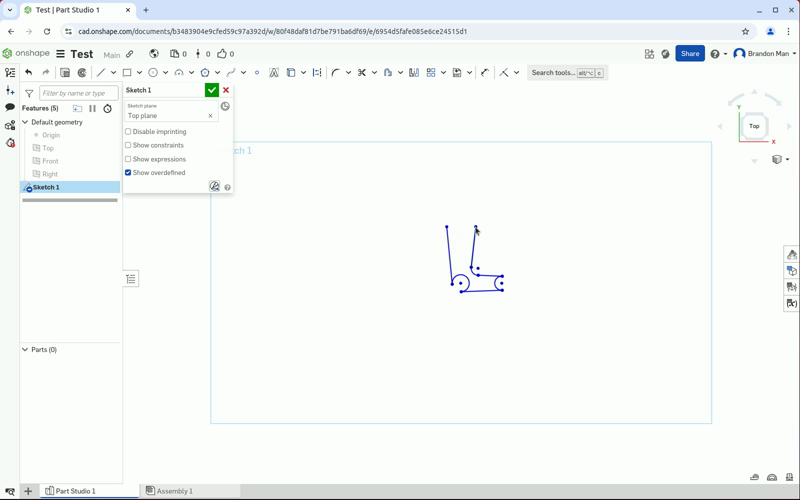
key(a)
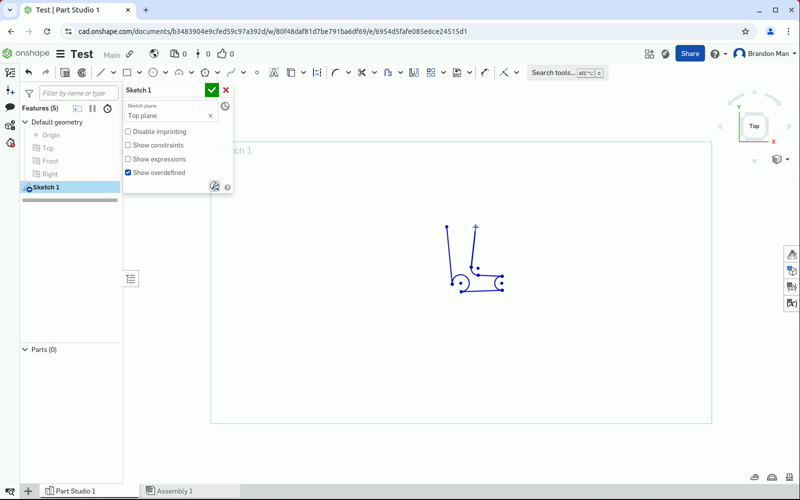
mouse_move(475, 226)
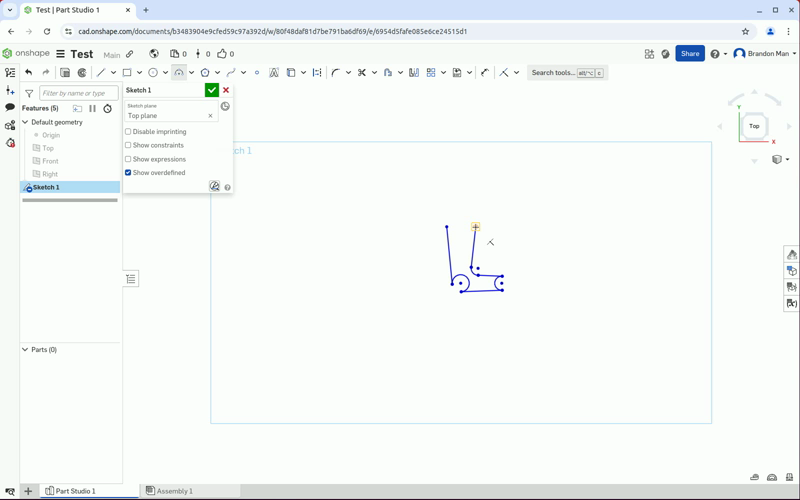
click(475, 226)
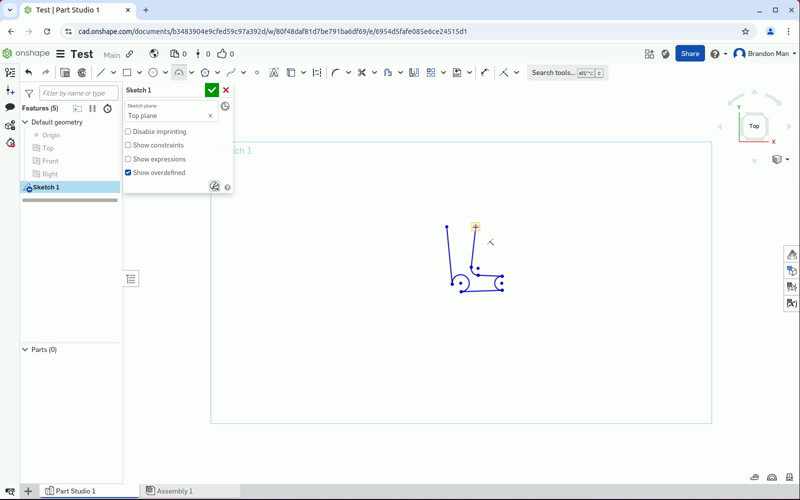
mouse_move(446, 226)
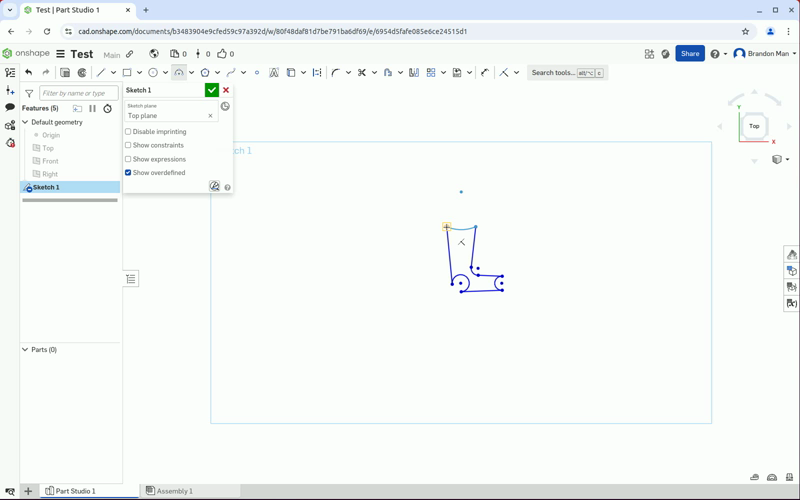
click(446, 226)
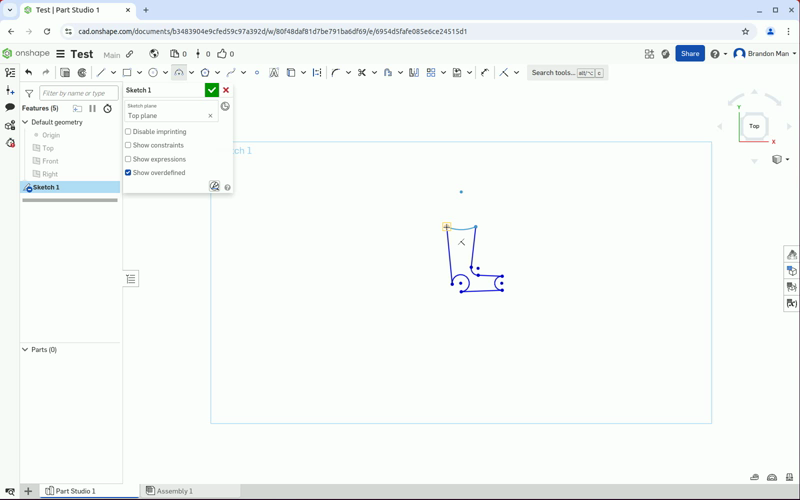
key_down(shift)
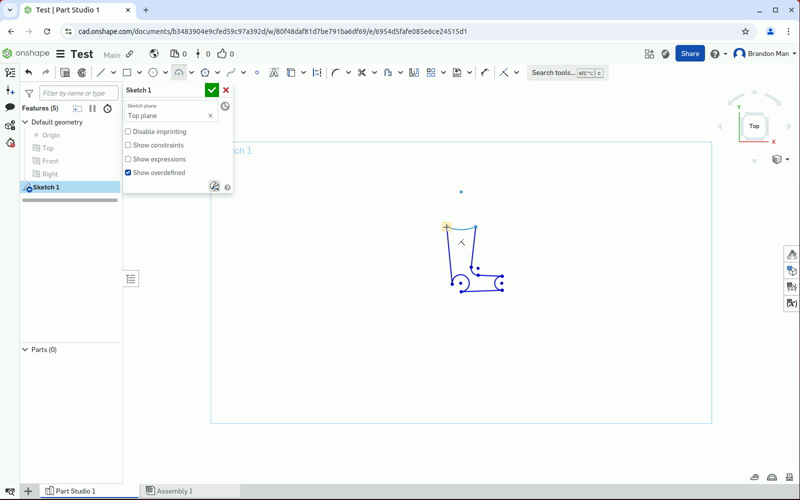
mouse_move(461, 239)
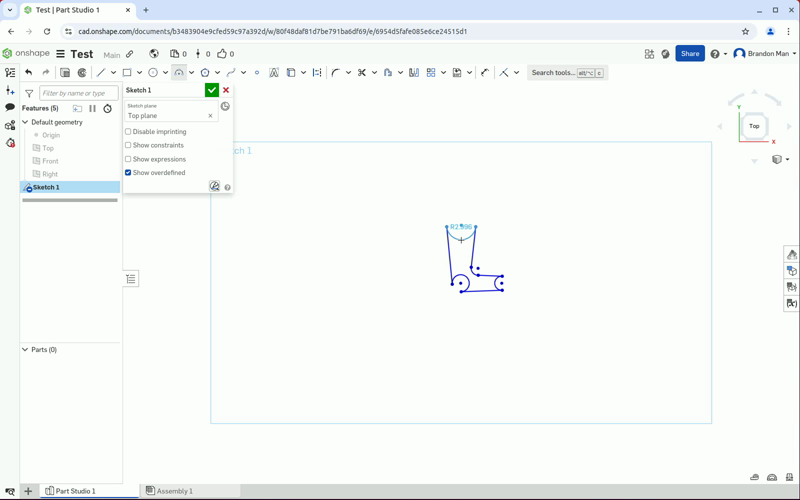
click(461, 239)
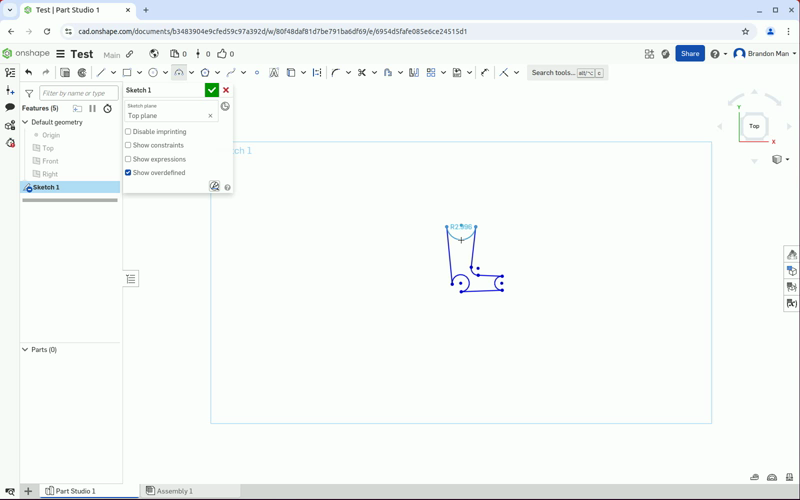
key_up(shift)
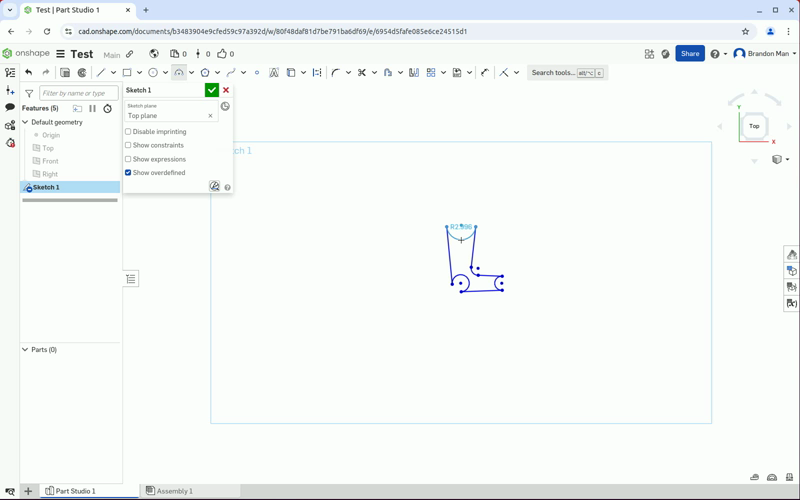
key(esc)
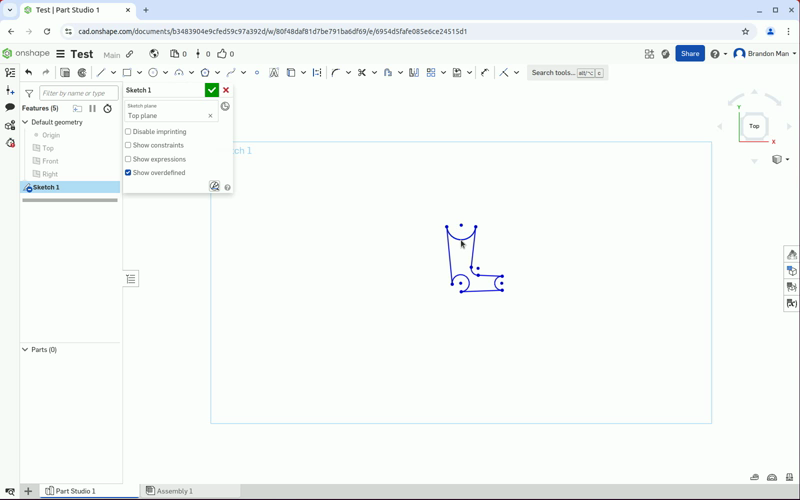
mouse_move(492, 277)
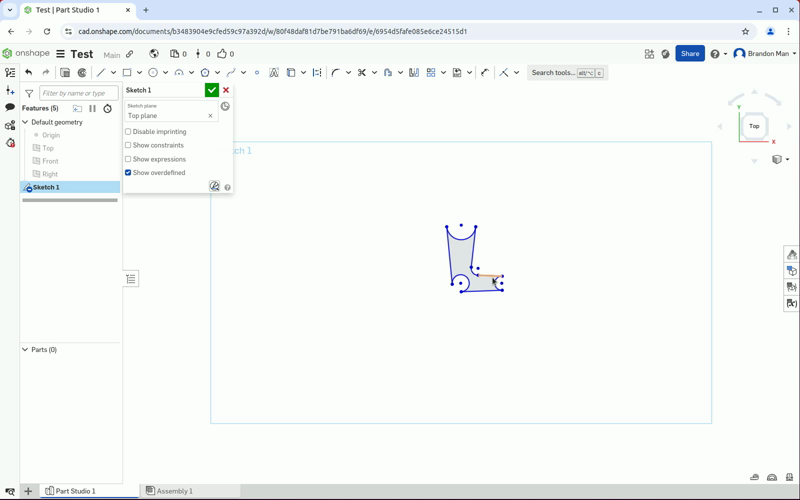
scroll(6)
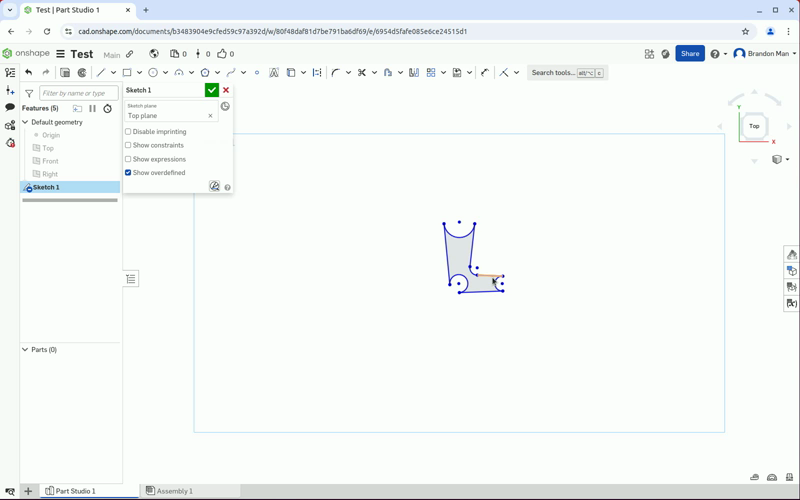
scroll(6)
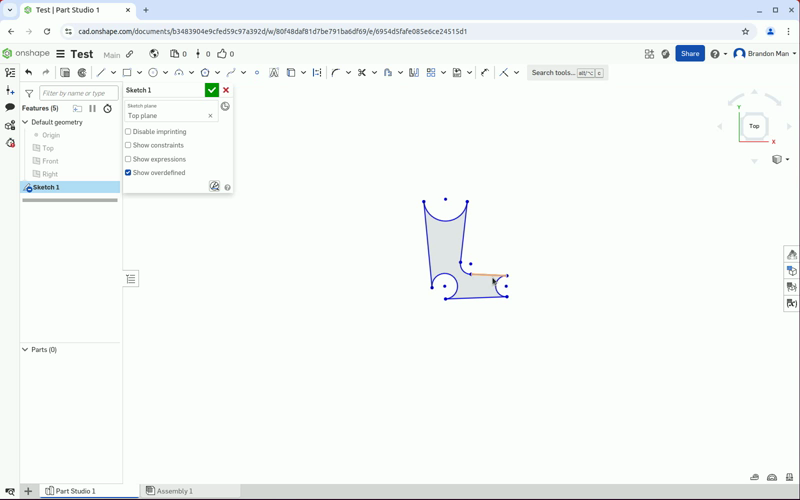
scroll(6)
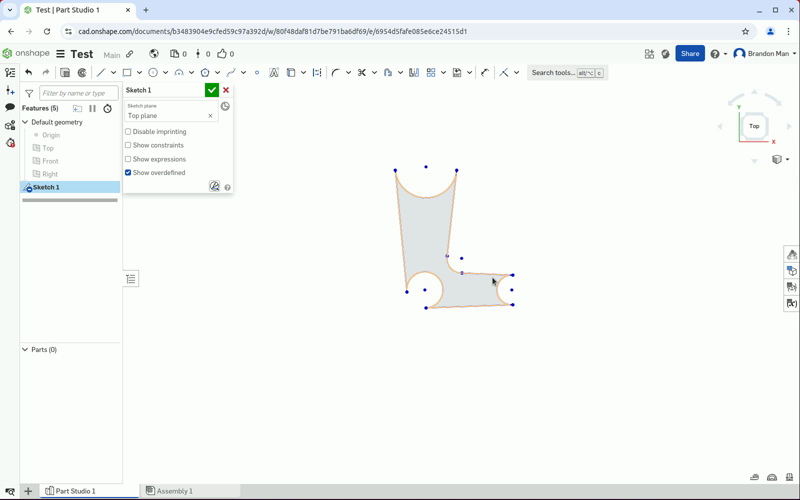
scroll(6)
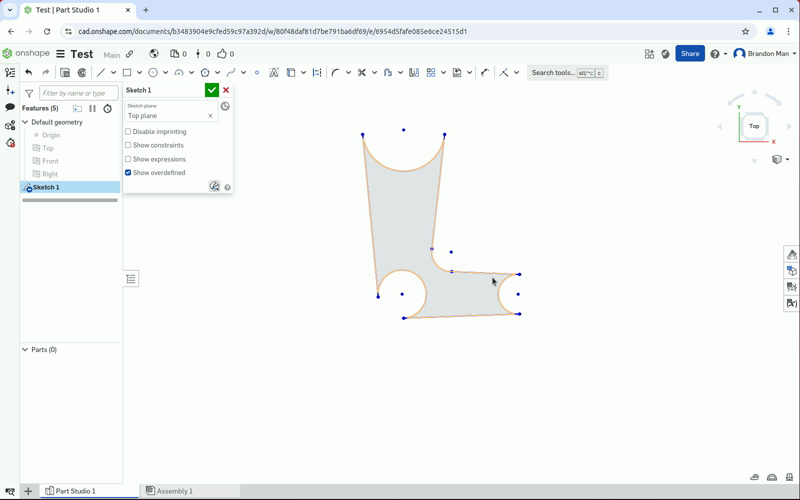
scroll(6)
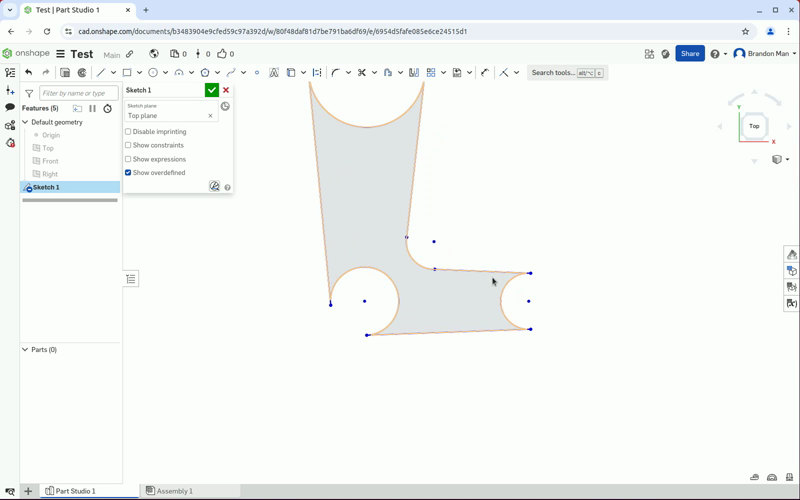
scroll(6)
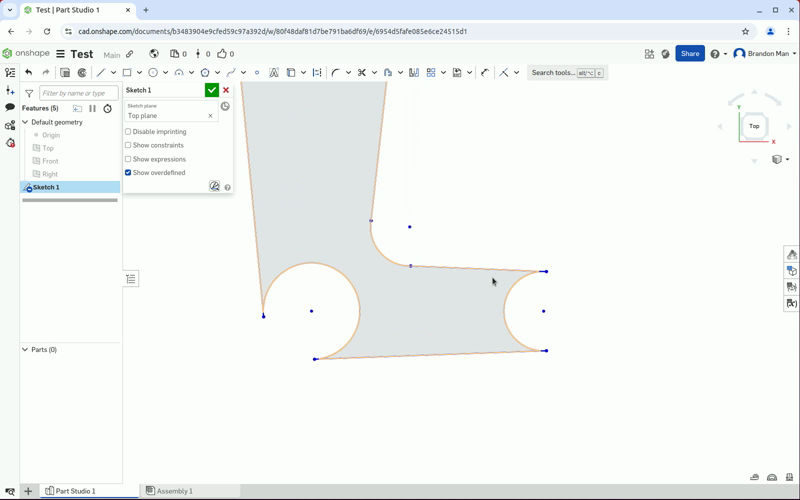
scroll(6)
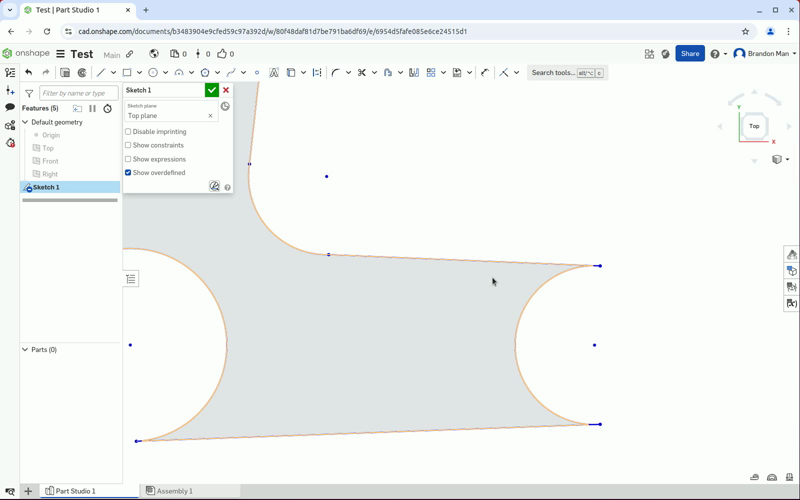
click(492, 277)
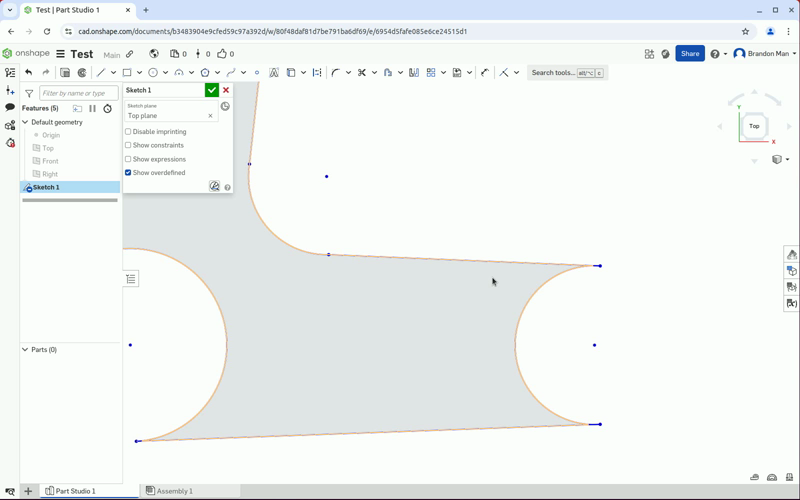
scroll(-6)
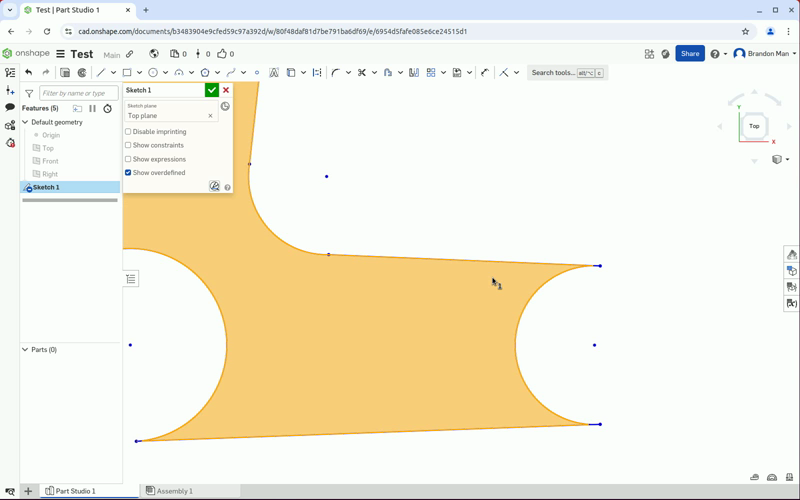
scroll(-6)
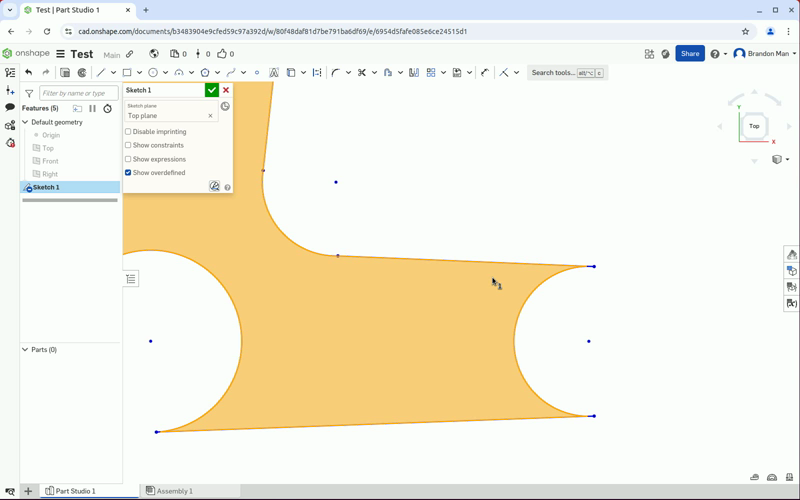
scroll(-6)
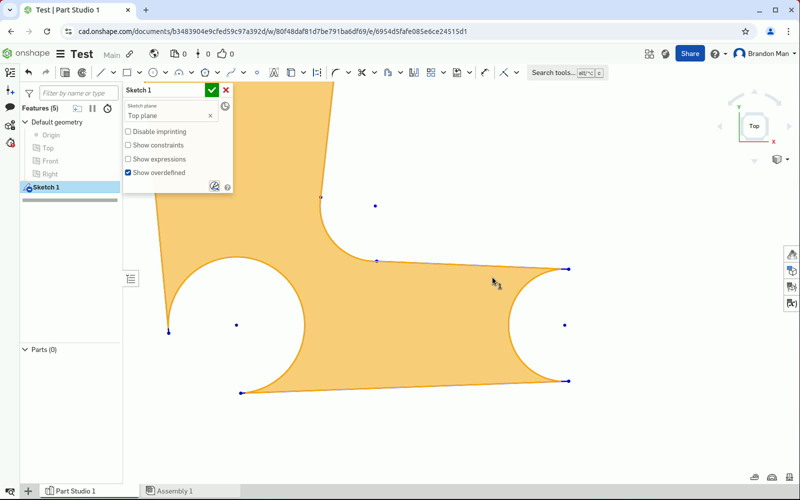
scroll(-6)
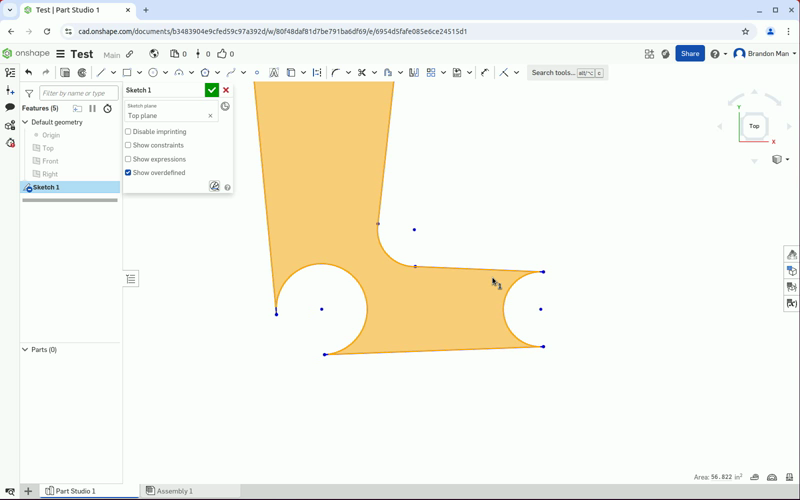
scroll(-6)
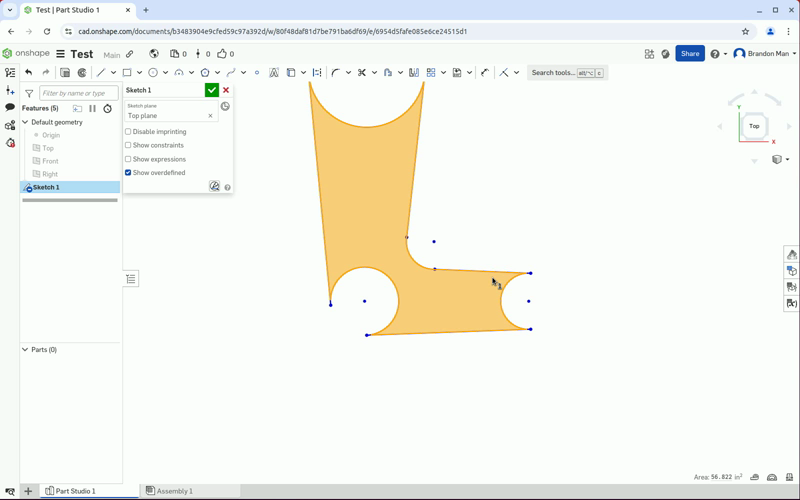
scroll(-6)
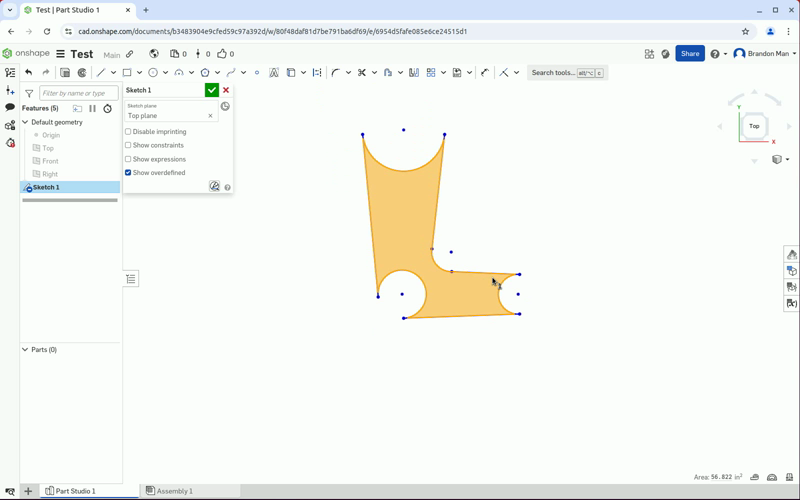
scroll(-6)
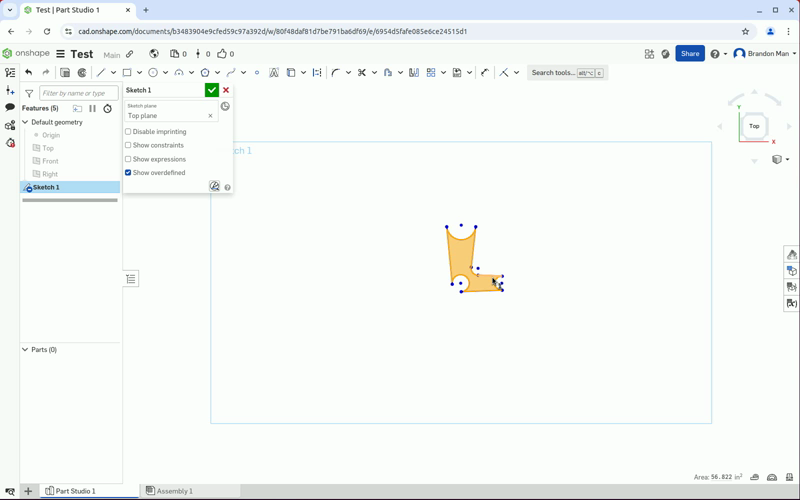
mouse_move(73, 352)
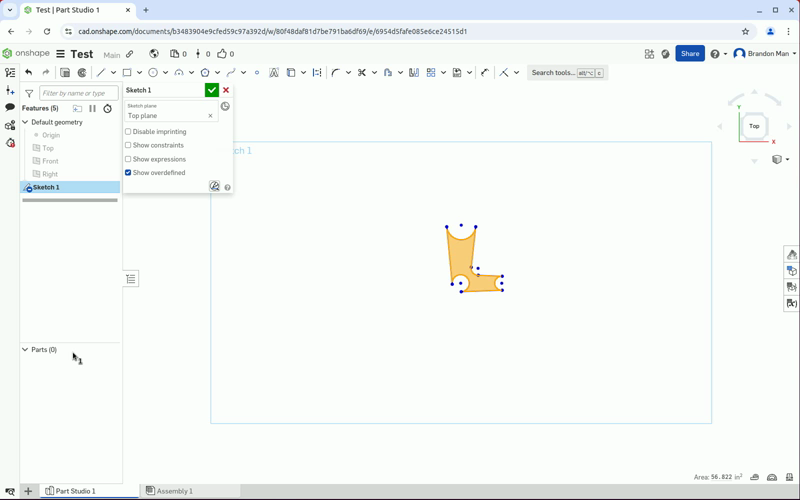
key(shift+y)
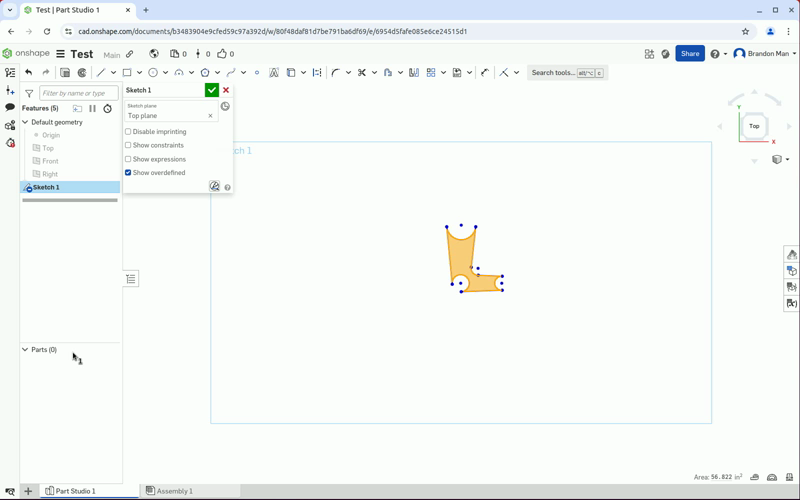
key(shift+e)
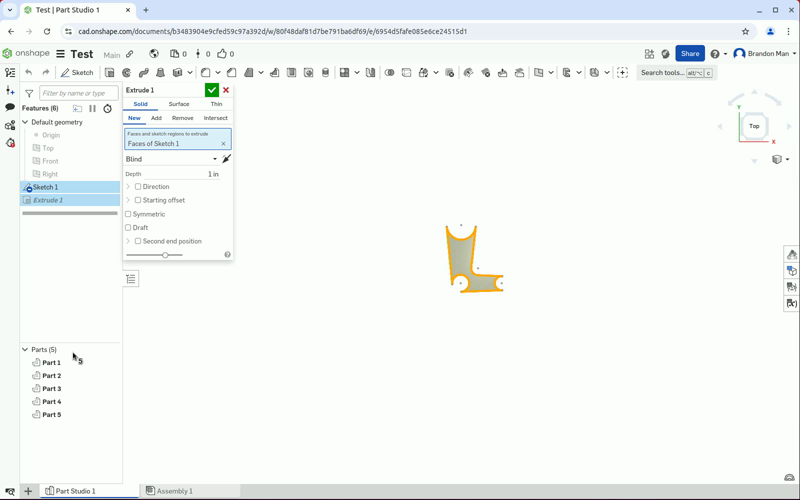
mouse_move(143, 106)
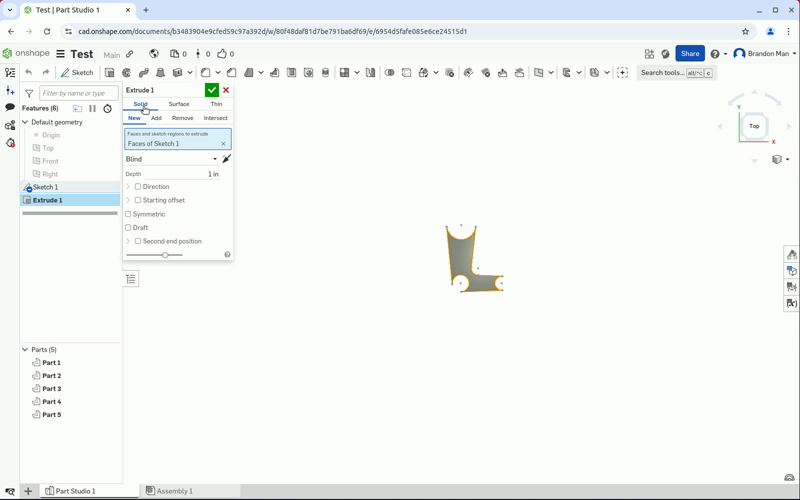
click(143, 106)
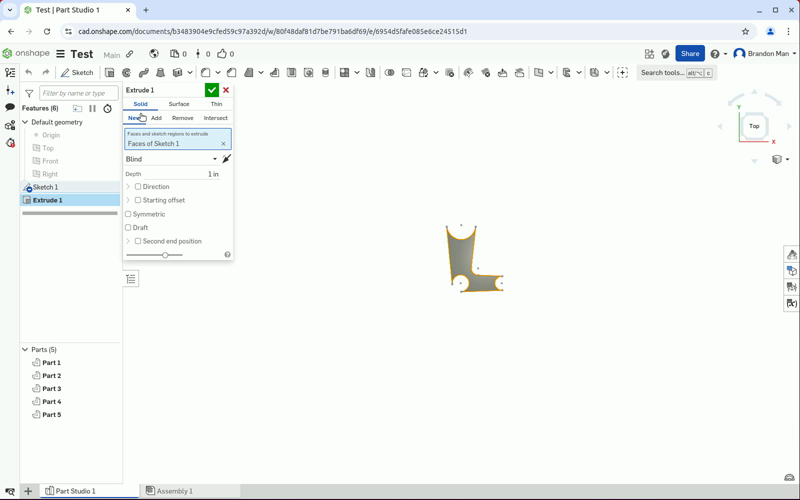
mouse_move(137, 120)
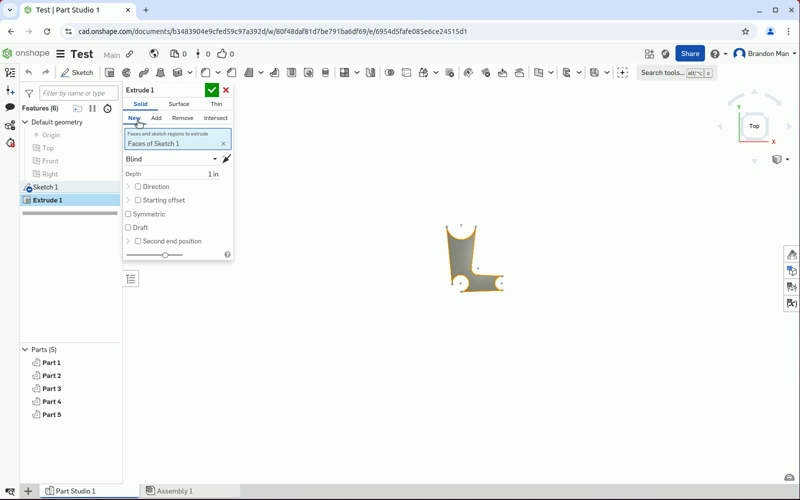
click(137, 120)
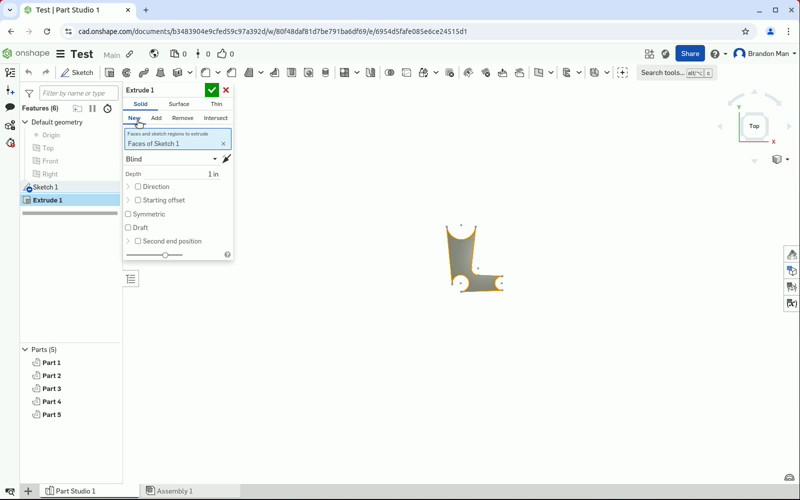
key(tab, 4)
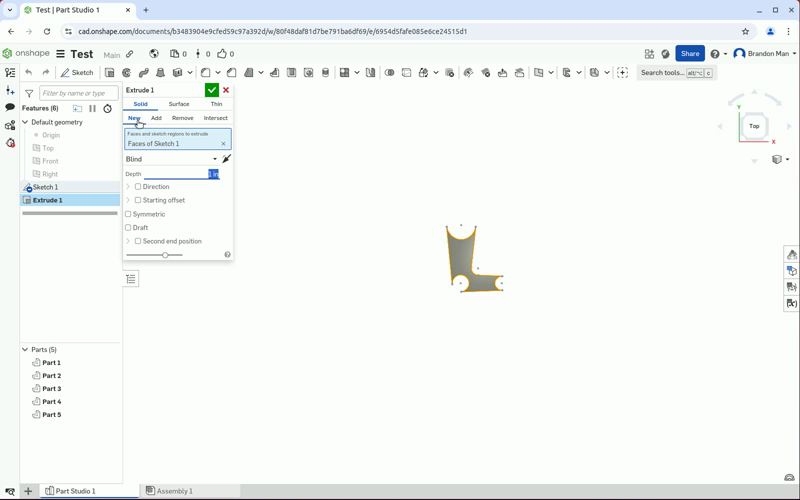
text(0.481)
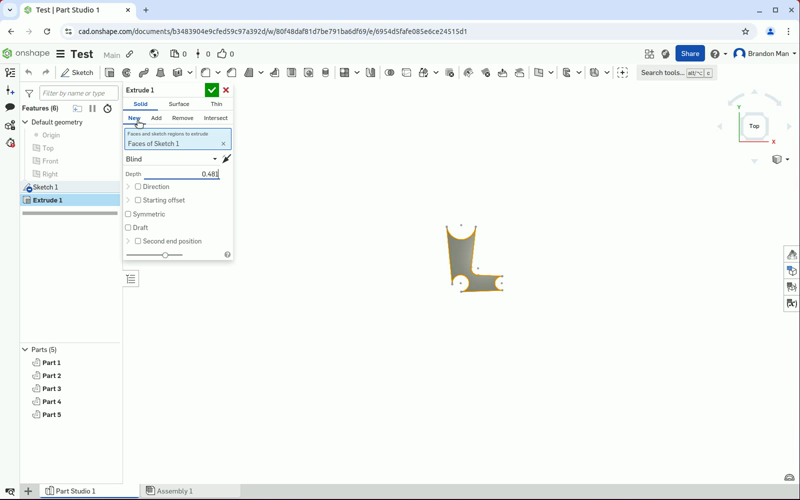
key(enter)
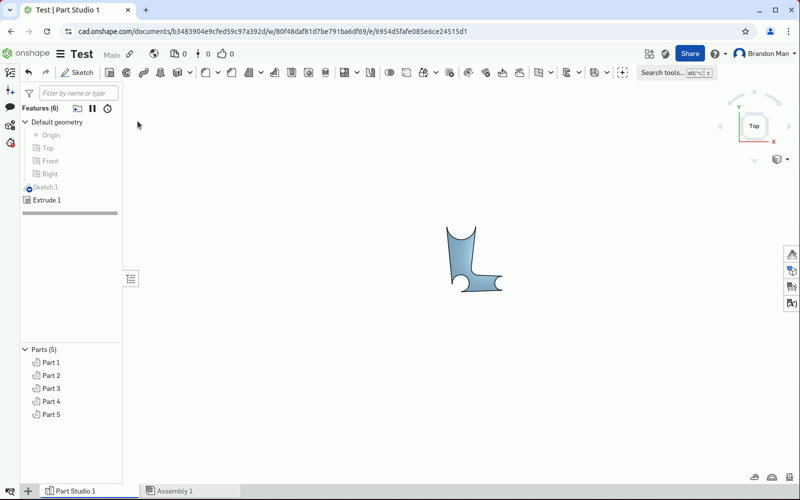
key(shift+h)
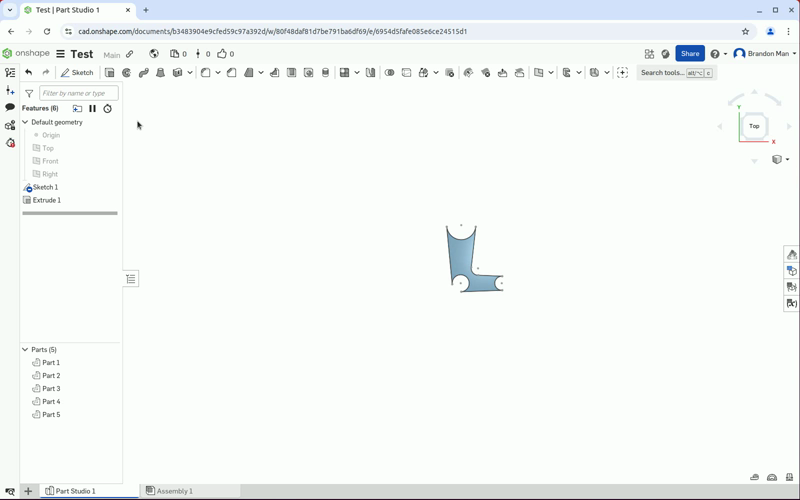
key(shift+h)
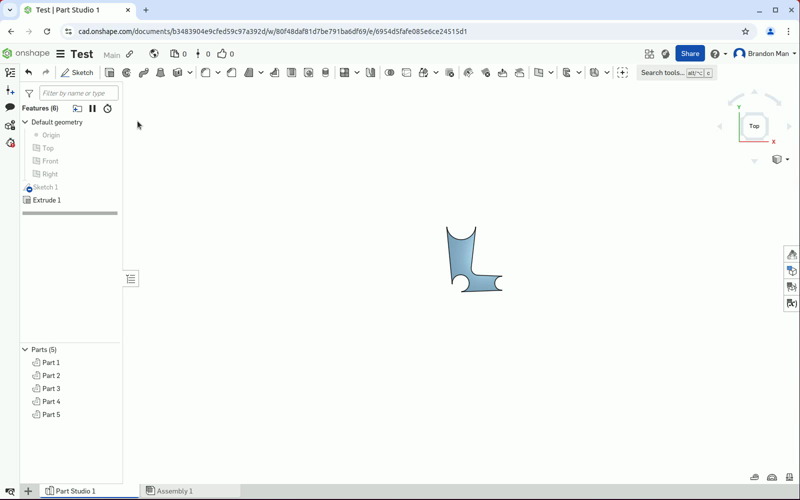
mouse_move(73, 189)
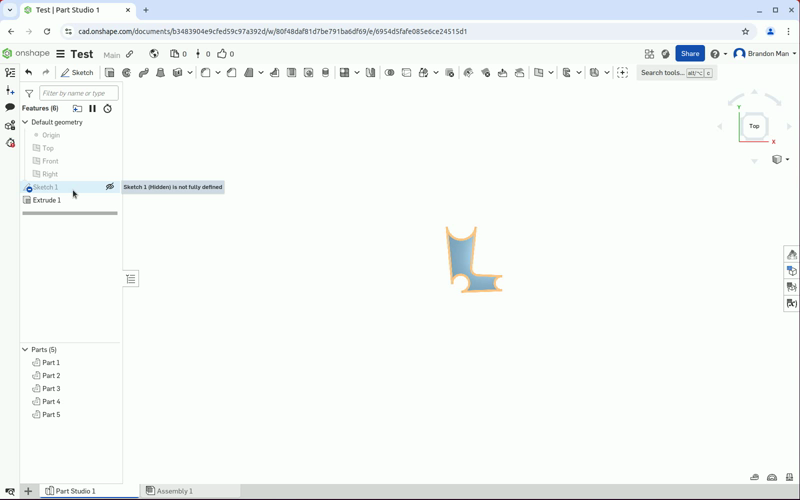
click(73, 189)
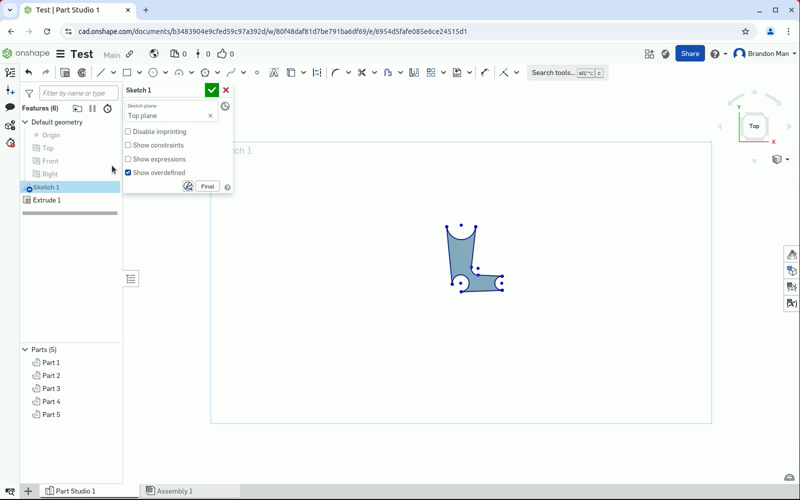
mouse_move(229, 92)
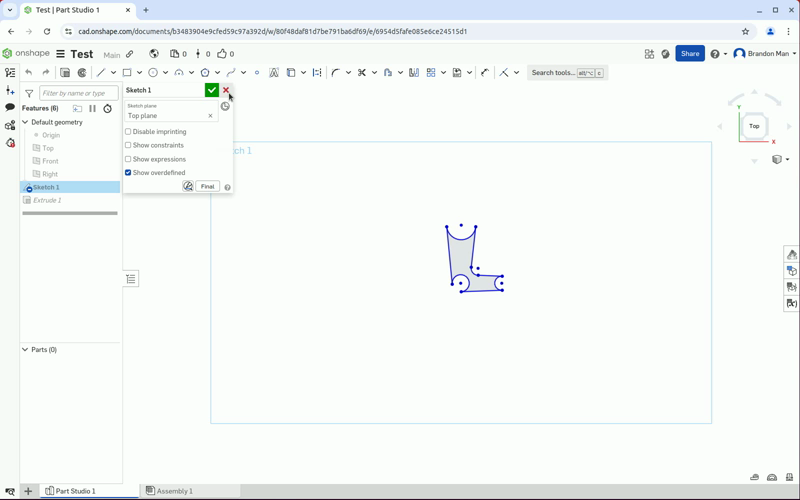
click(229, 92)
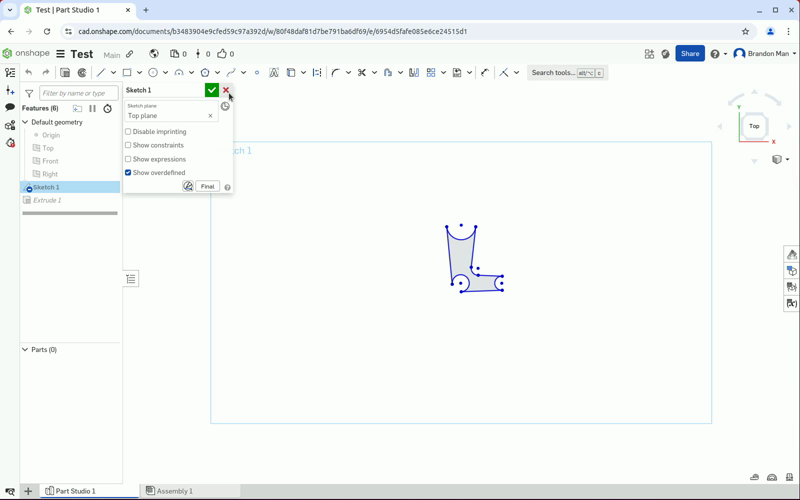
key(shift+s)
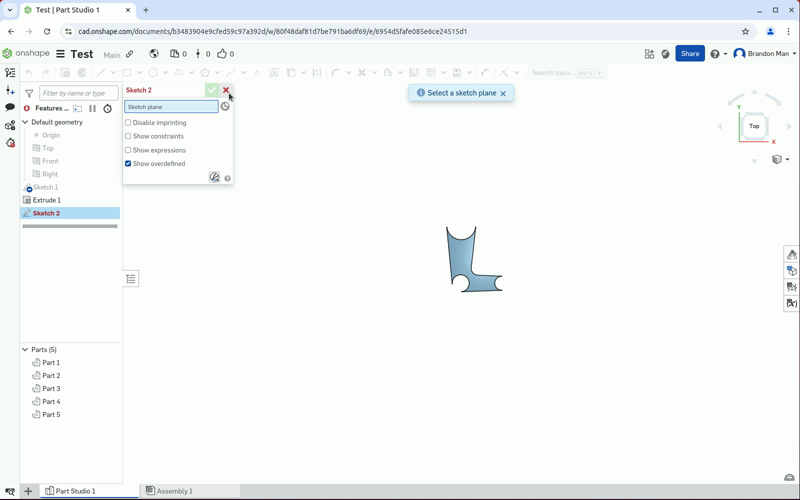
mouse_move(73, 150)
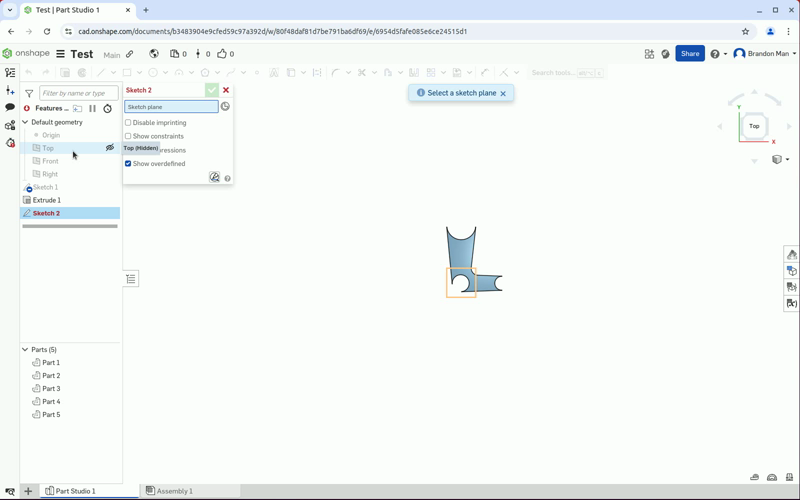
click(73, 150)
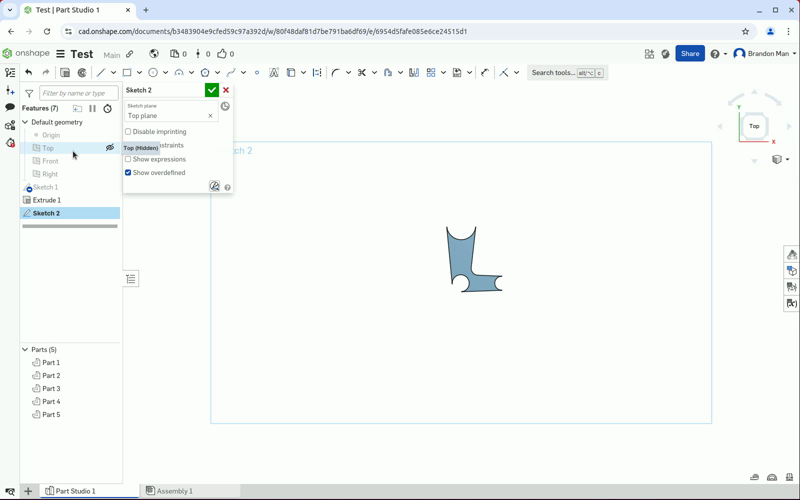
mouse_move(73, 352)
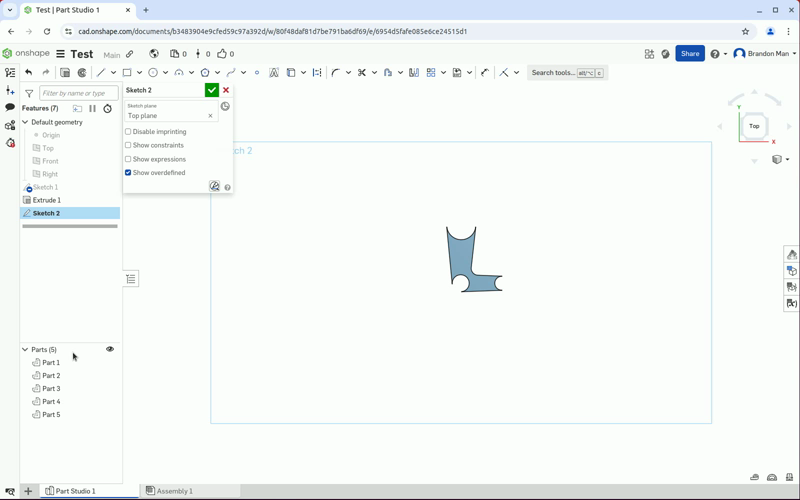
key(y)
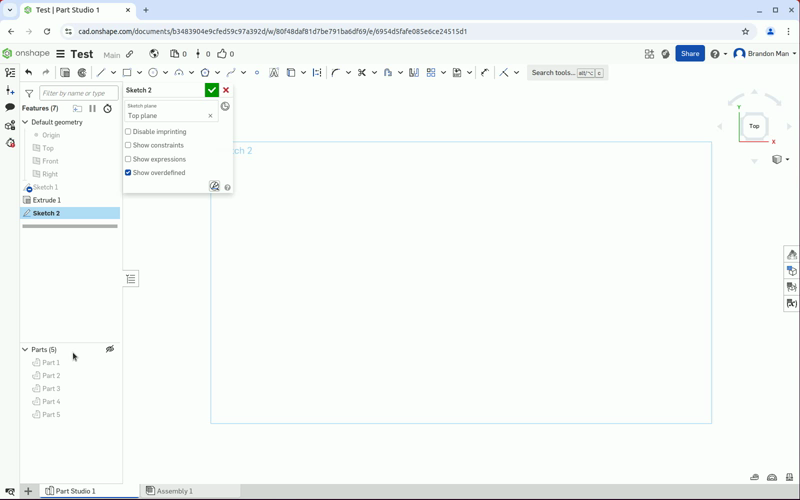
key(a)
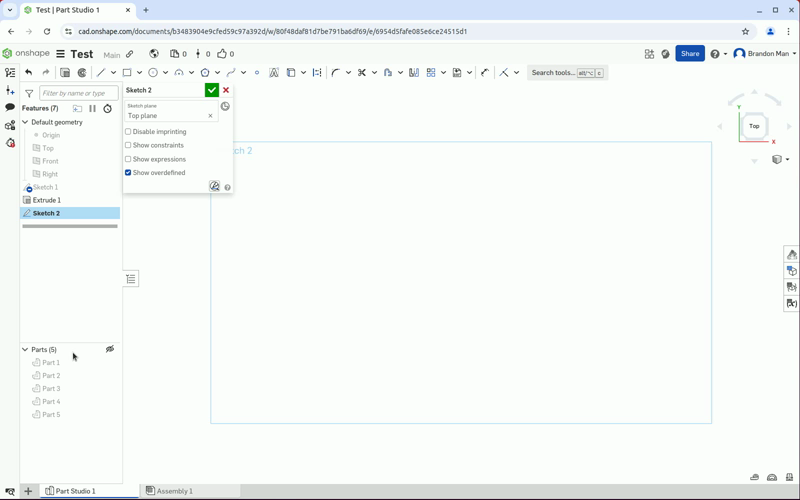
key_down(shift)
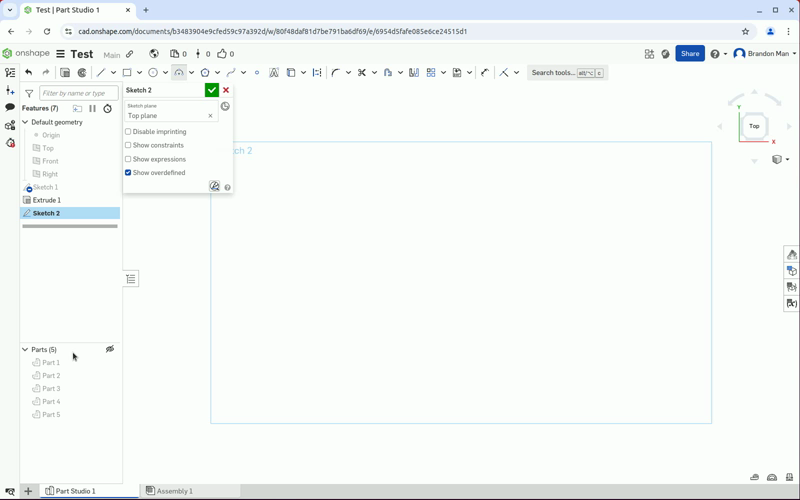
mouse_move(446, 223)
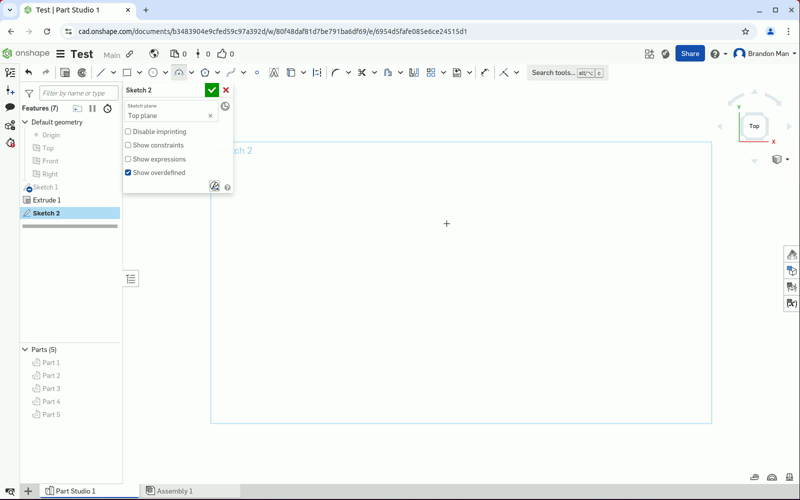
click(446, 223)
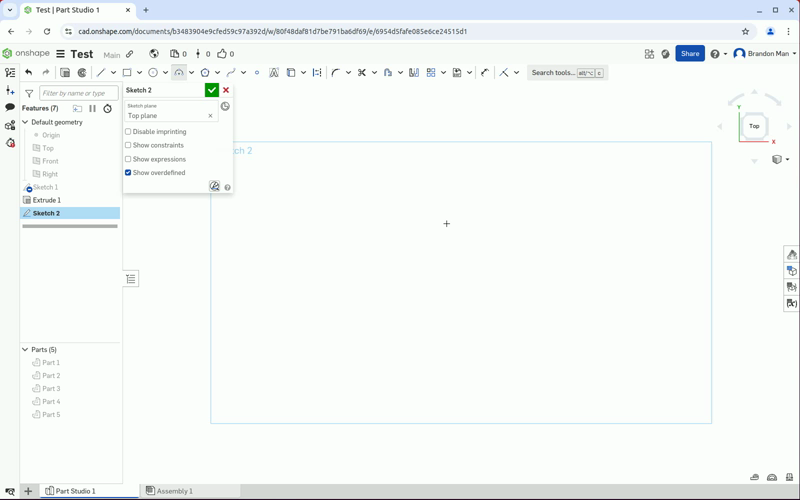
key_up(shift)
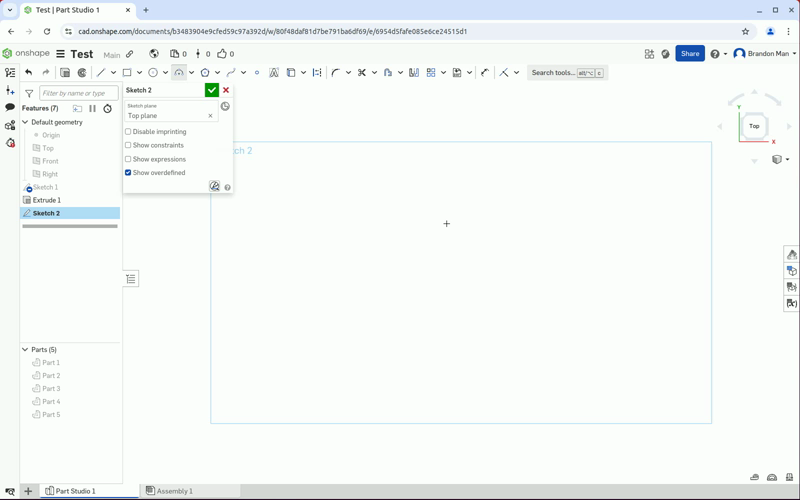
key_down(shift)
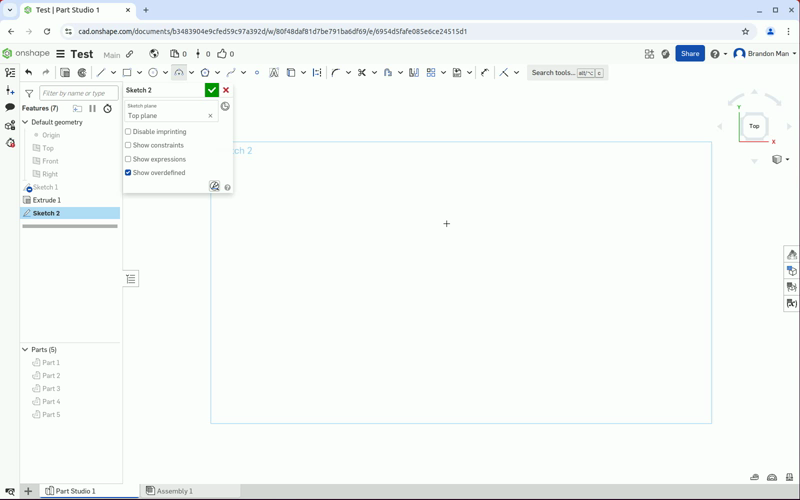
mouse_move(476, 223)
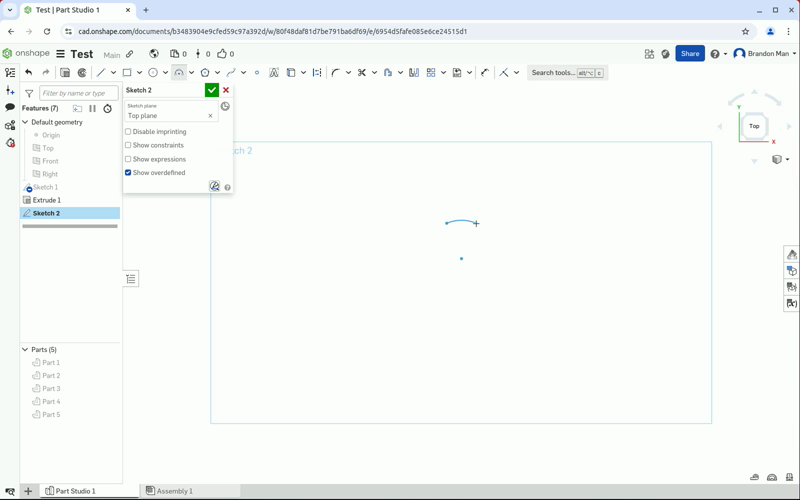
click(476, 223)
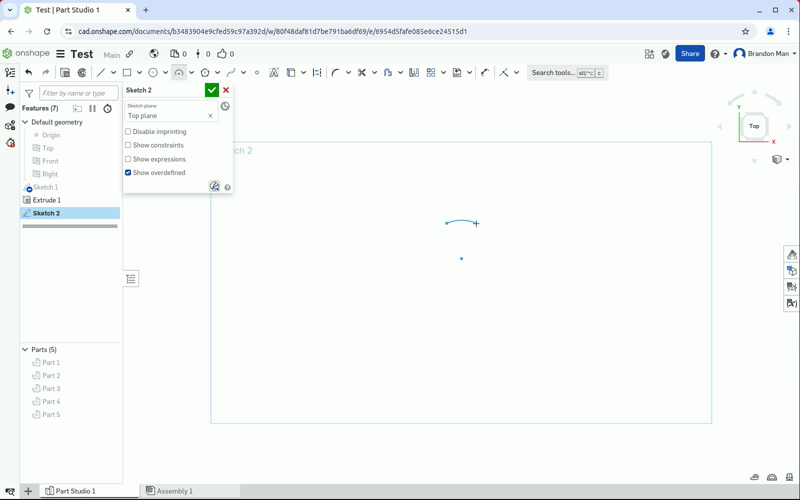
mouse_move(461, 210)
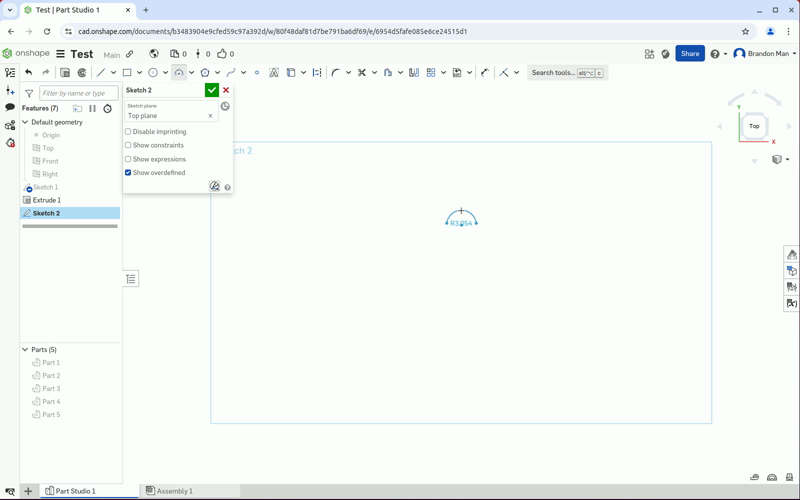
click(461, 210)
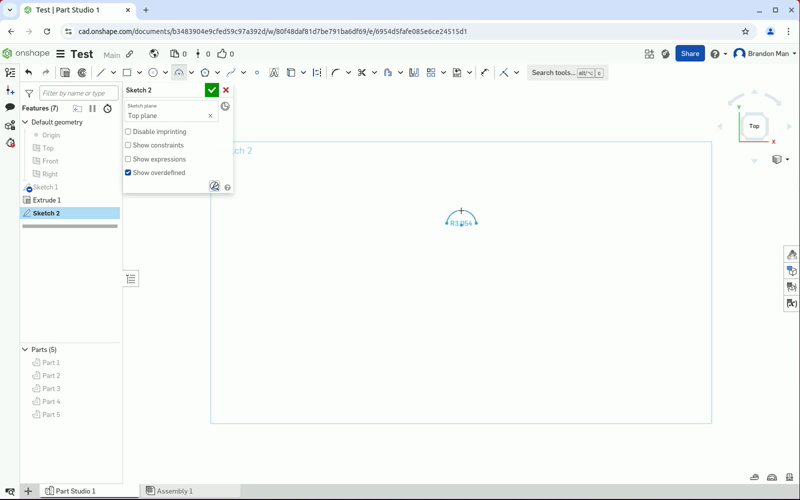
key_up(shift)
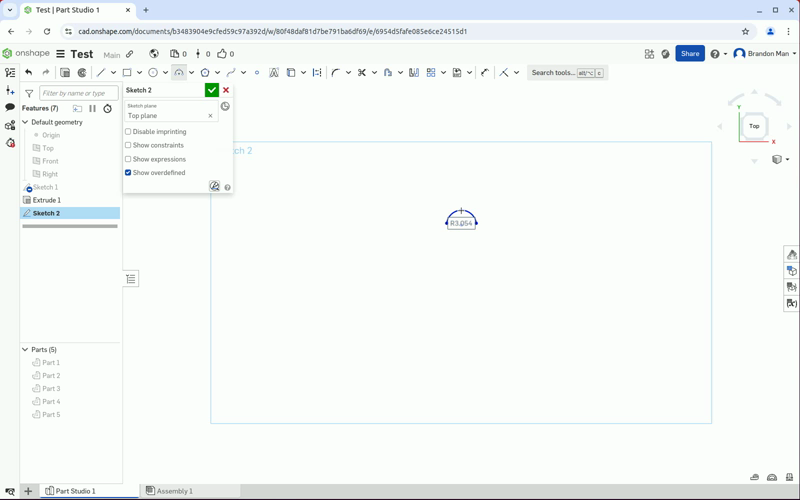
key(esc)
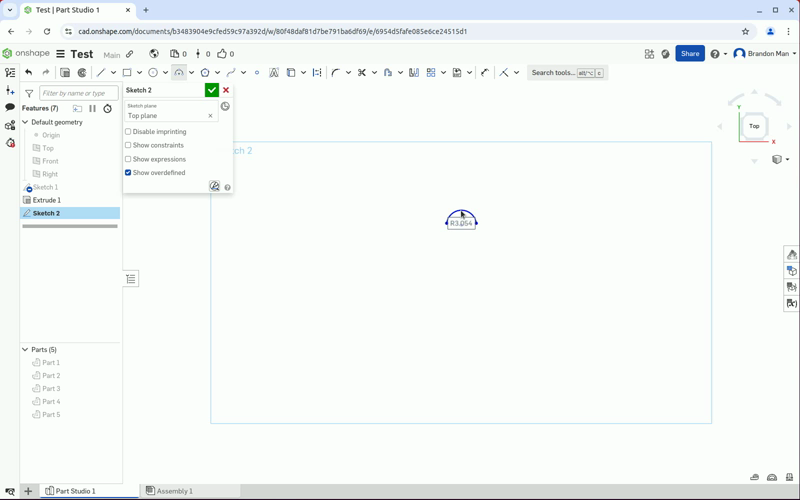
key(l)
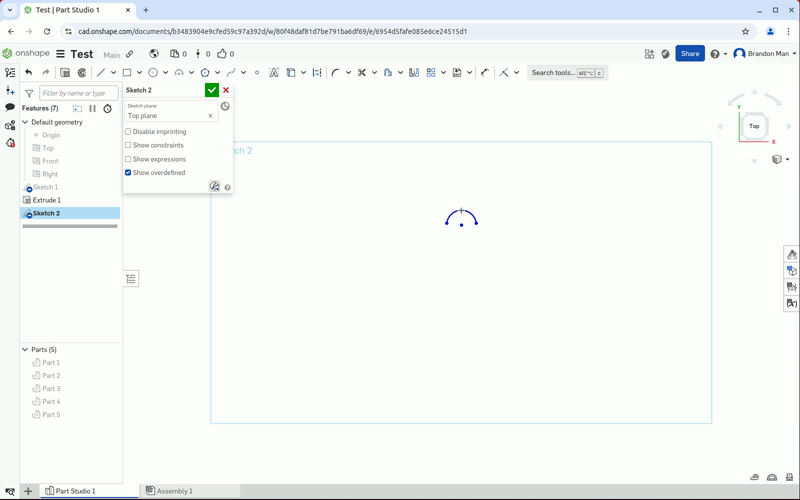
mouse_move(476, 223)
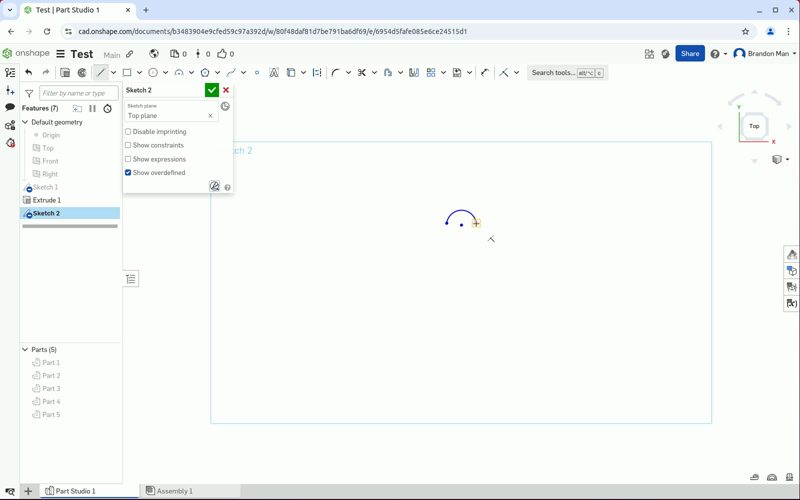
click(476, 223)
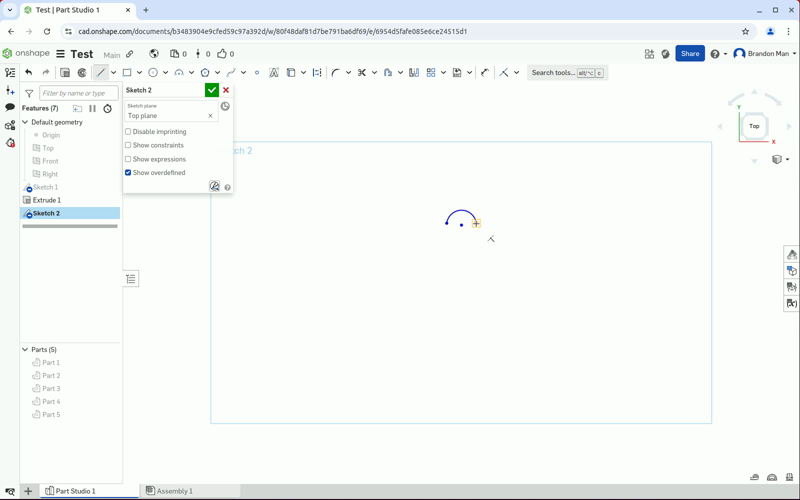
key_down(shift)
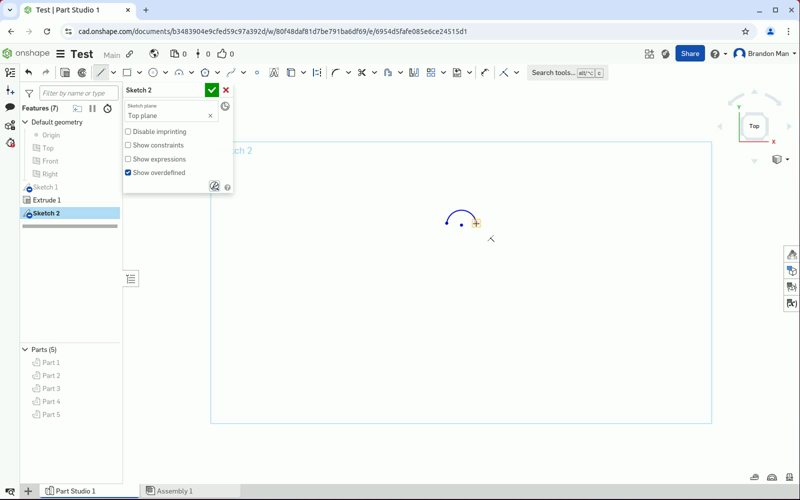
mouse_move(506, 223)
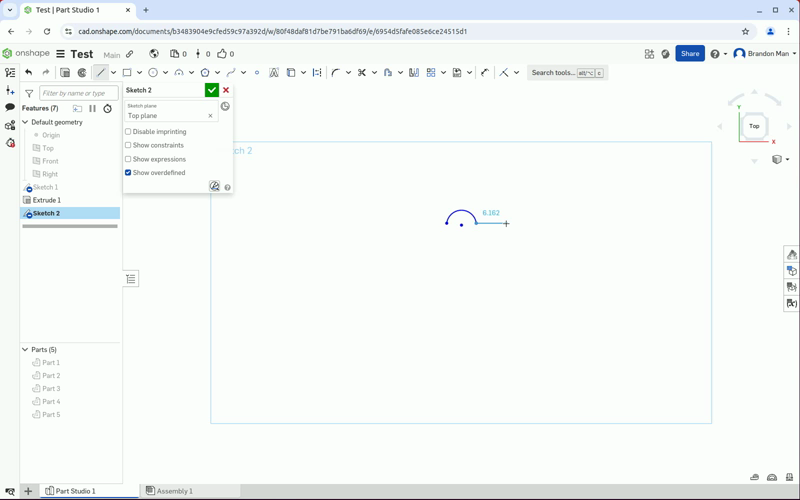
mouse_move(470, 176)
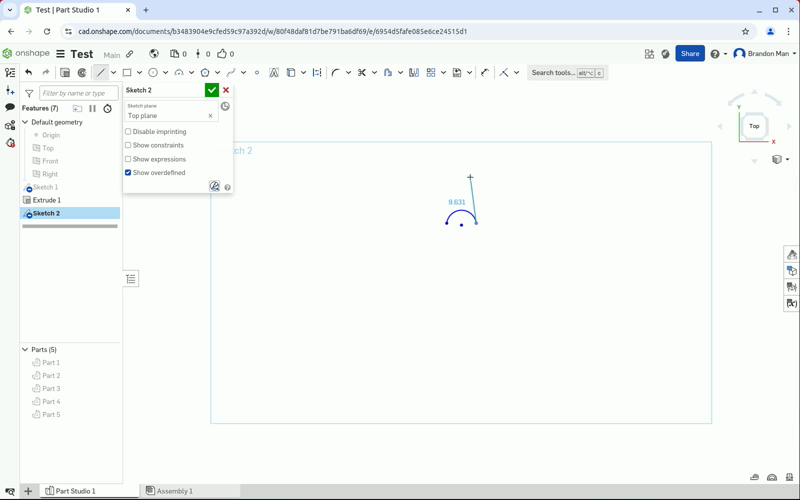
click(470, 176)
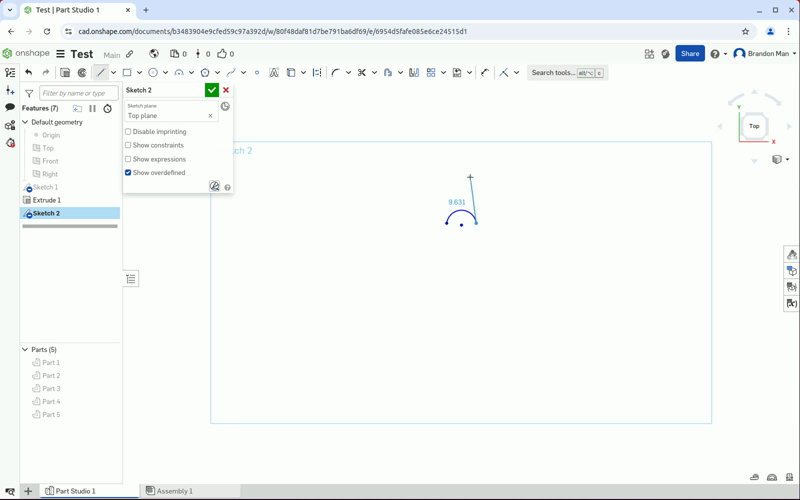
key_up(shift)
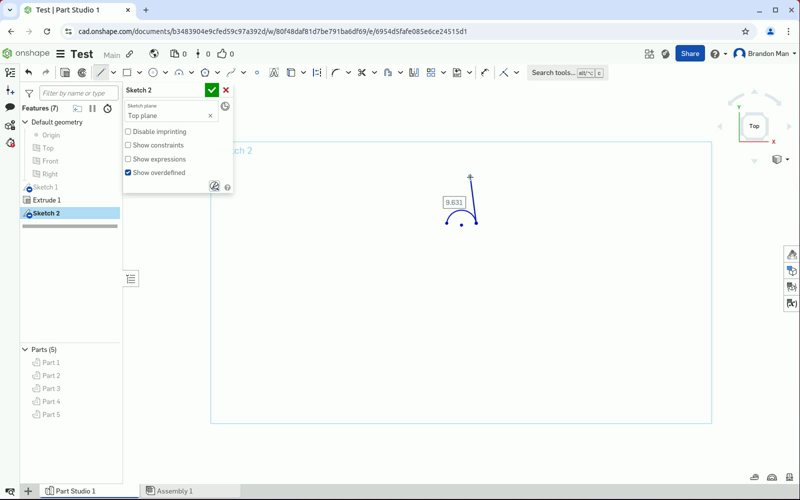
key(esc)
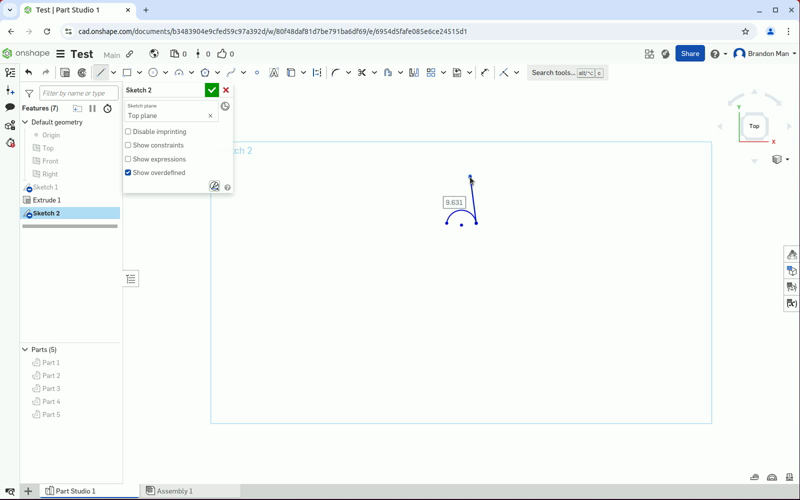
key(a)
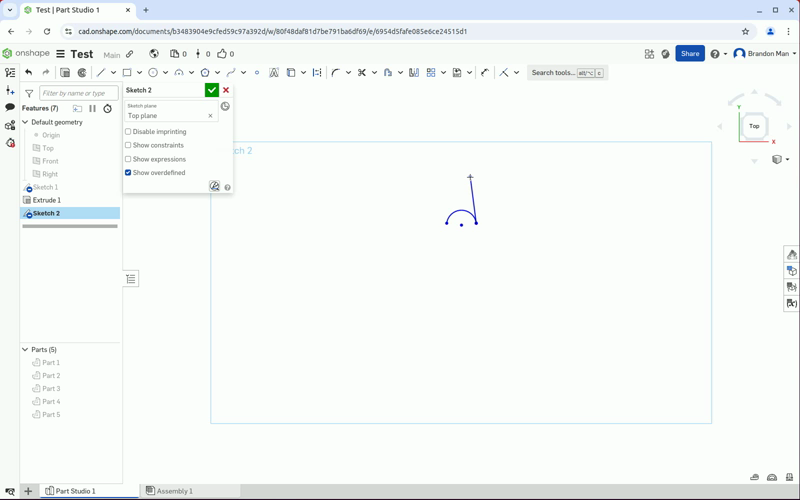
mouse_move(470, 176)
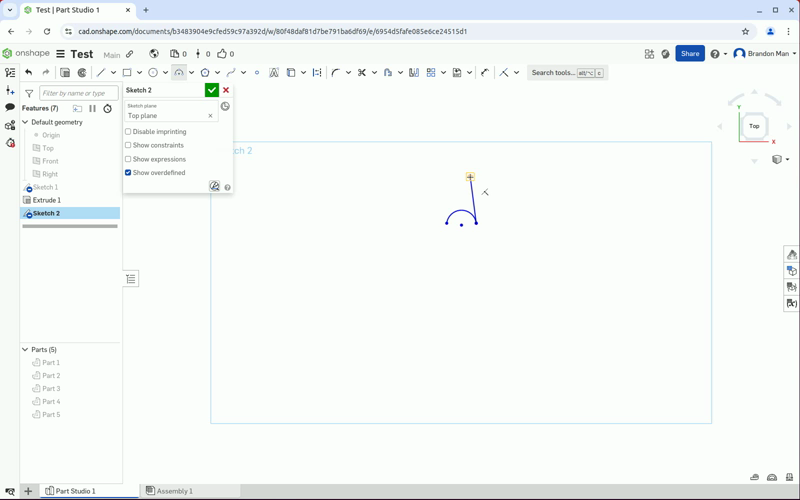
click(470, 176)
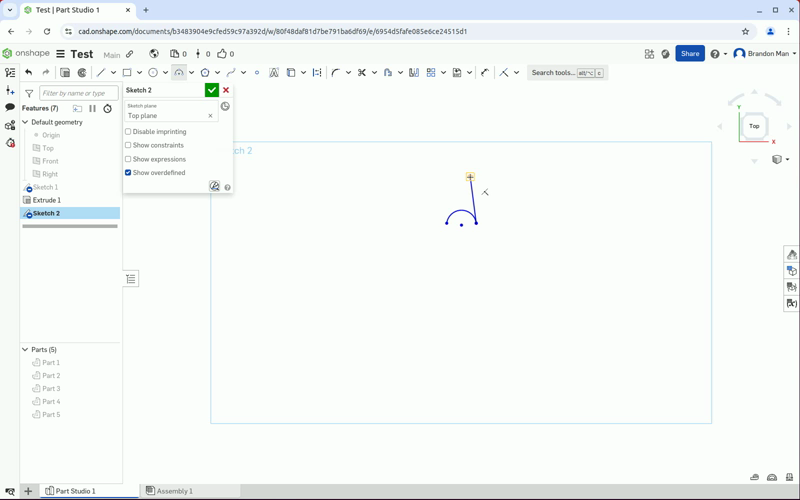
key_down(shift)
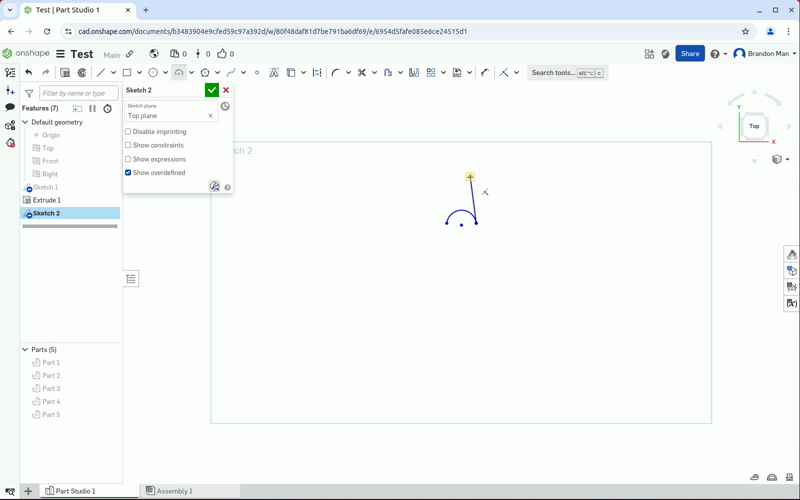
mouse_move(452, 176)
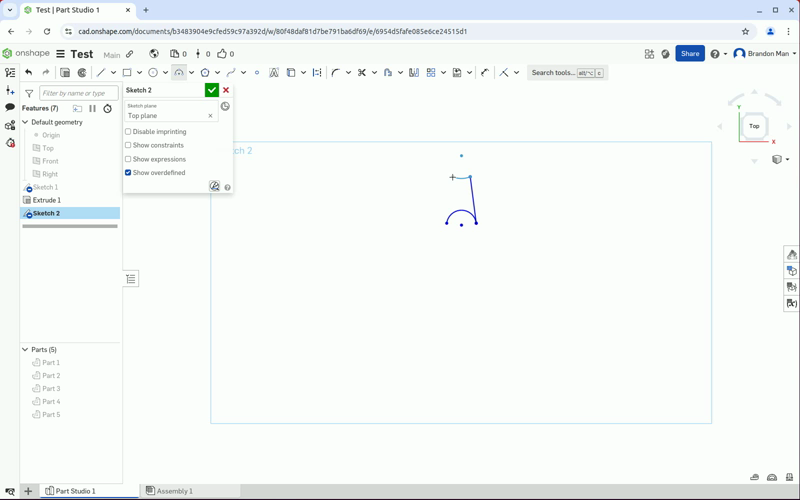
click(452, 176)
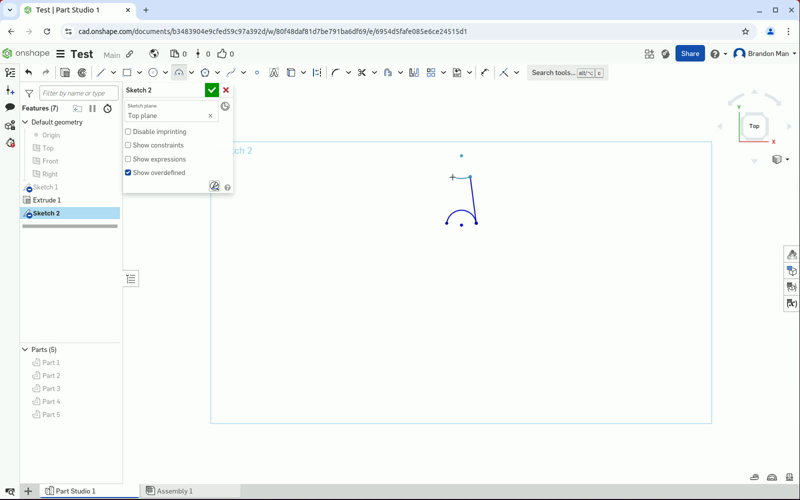
mouse_move(461, 186)
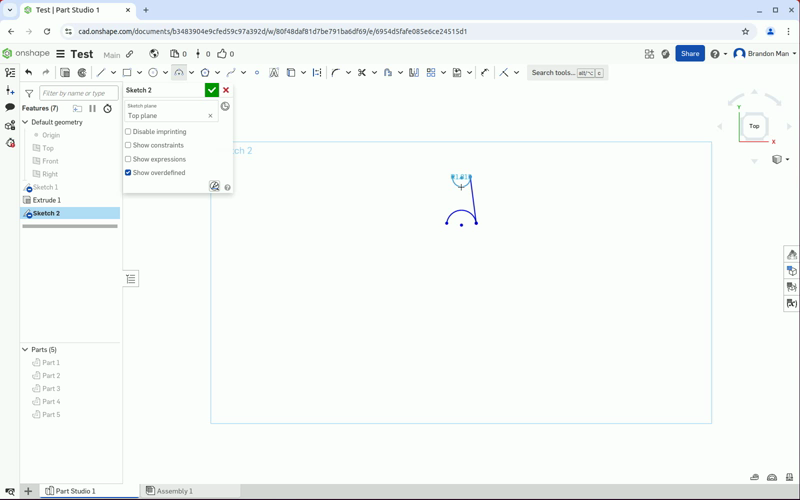
click(461, 186)
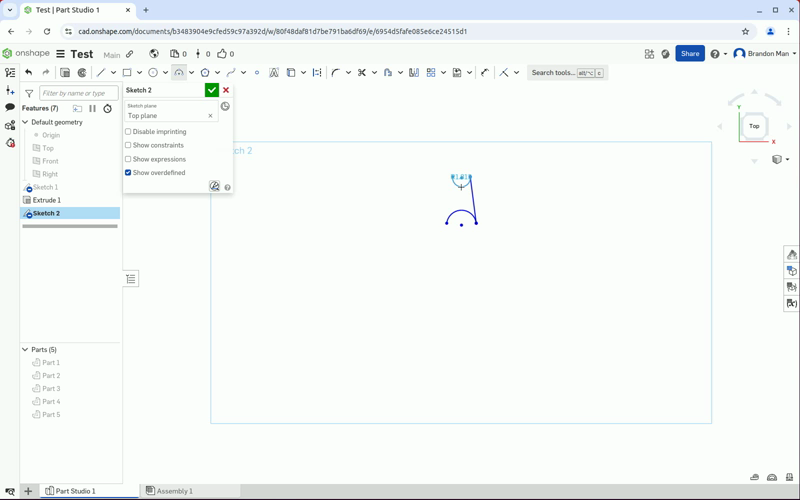
key_up(shift)
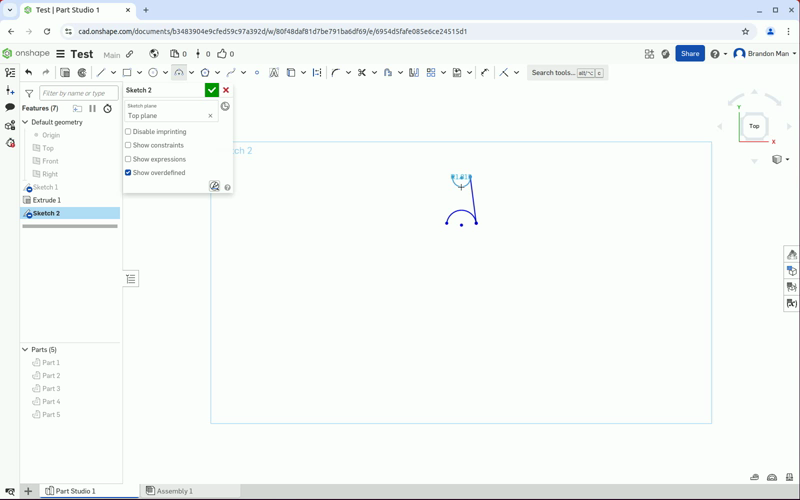
key(esc)
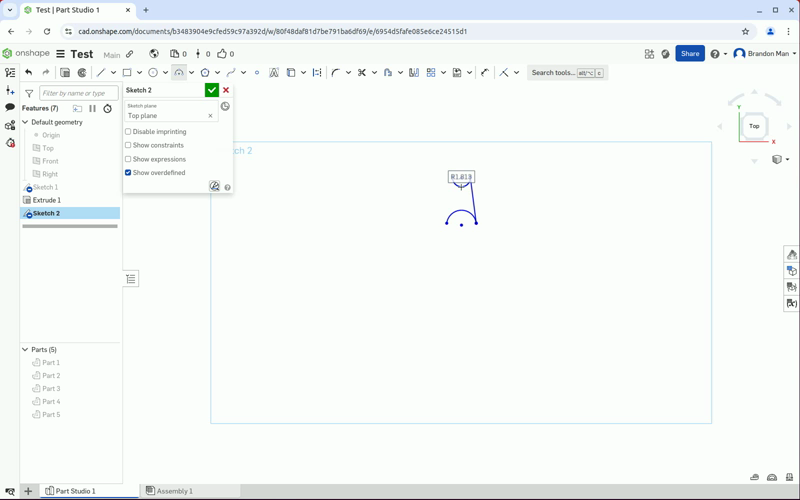
key(l)
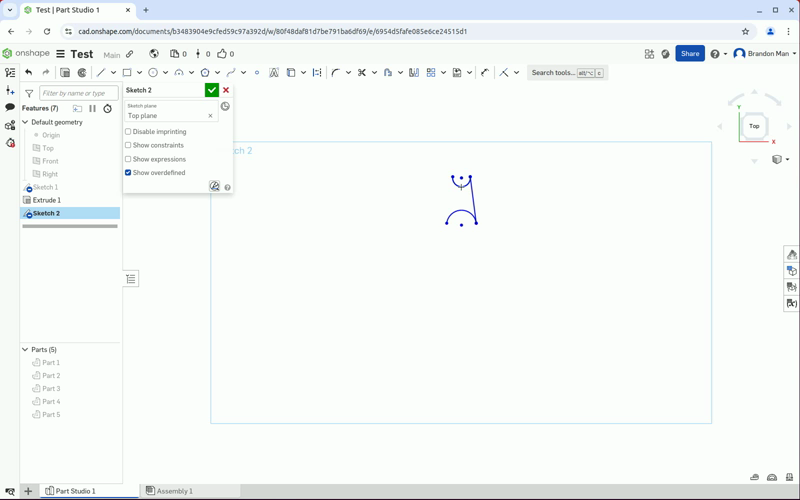
mouse_move(452, 176)
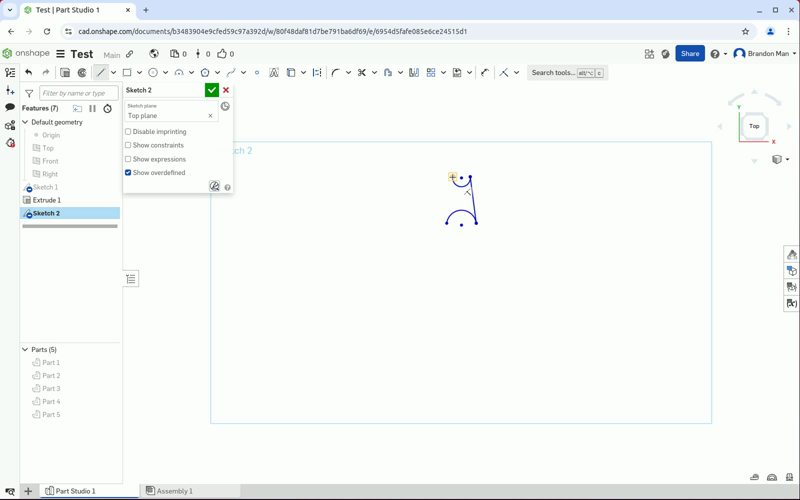
click(452, 176)
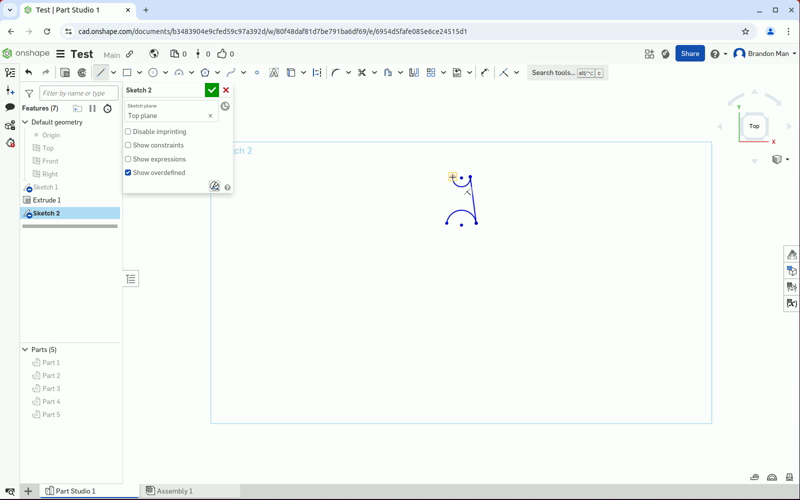
mouse_move(482, 176)
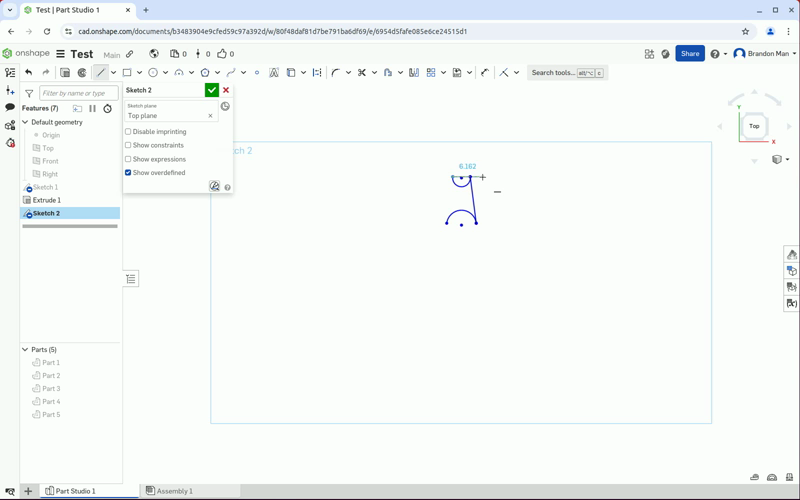
key_down(shift)
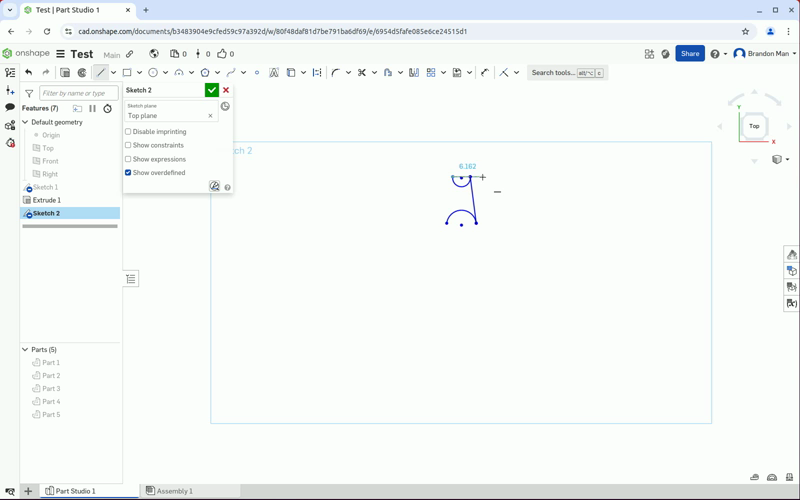
mouse_move(446, 223)
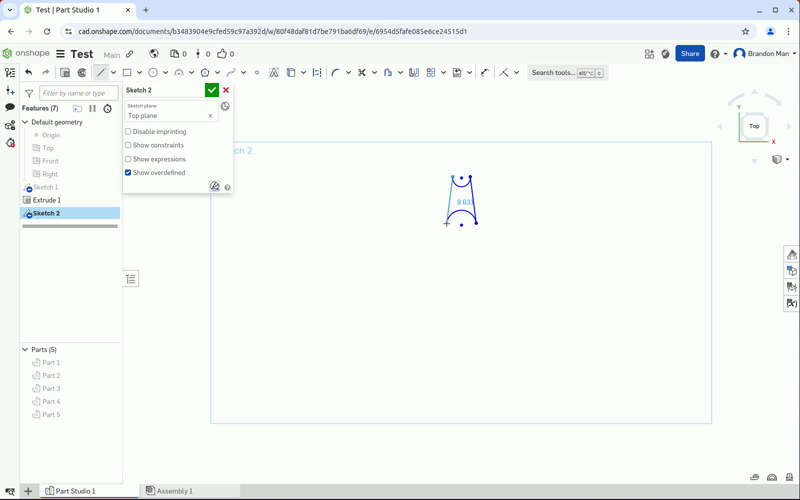
key_up(shift)
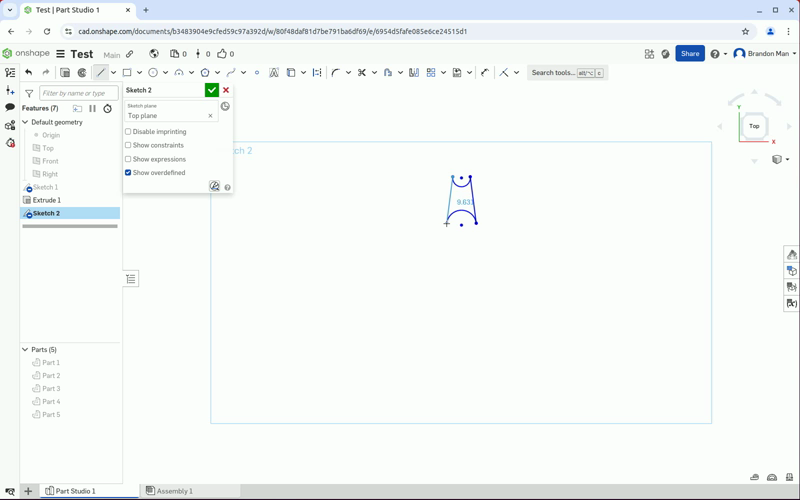
click(446, 223)
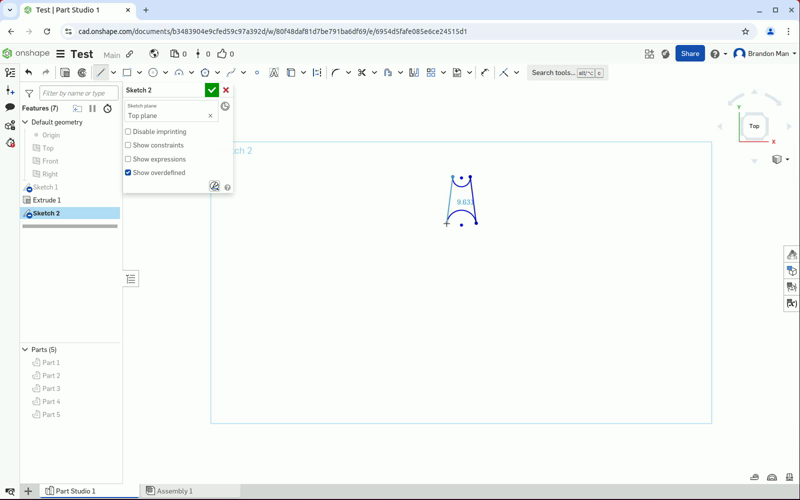
key(esc)
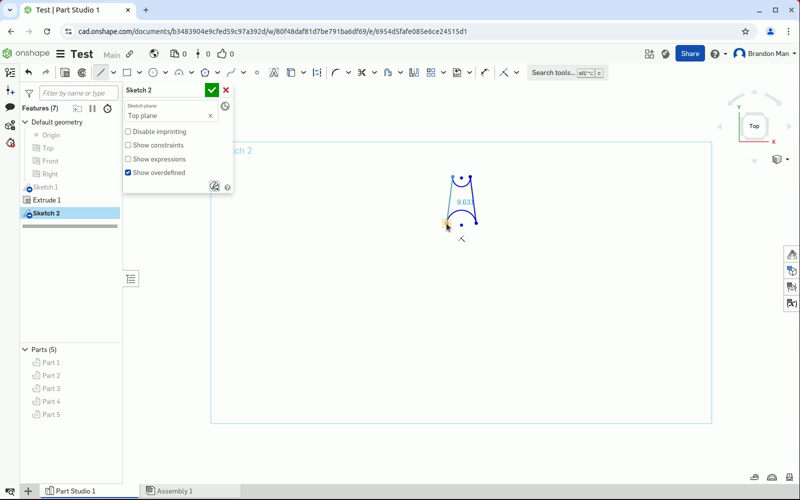
key(c)
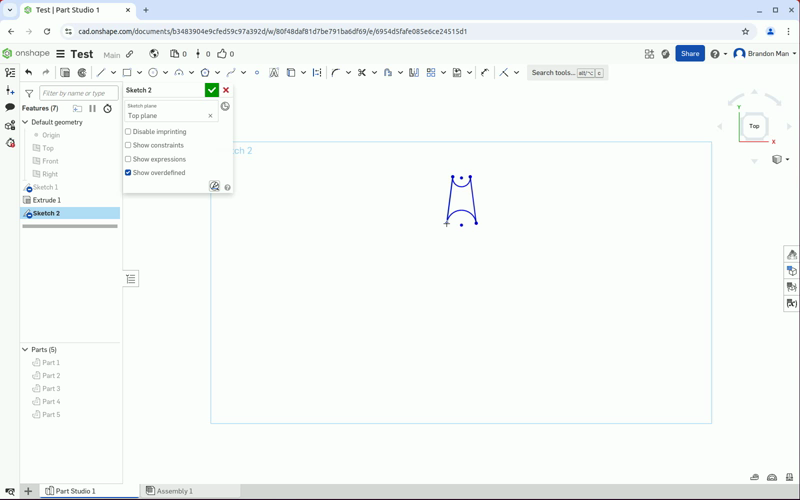
key_down(shift)
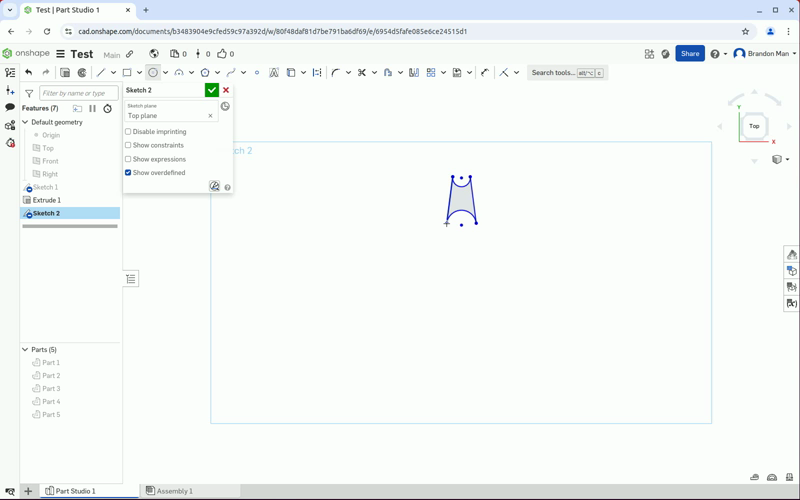
mouse_move(458, 191)
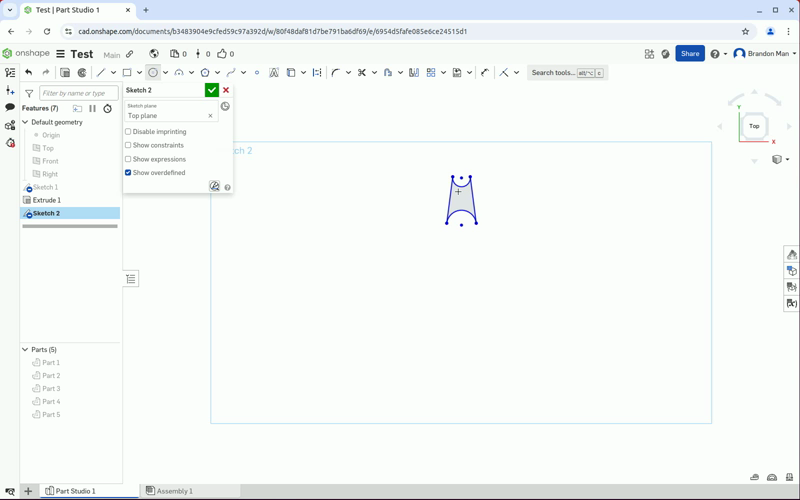
click(458, 191)
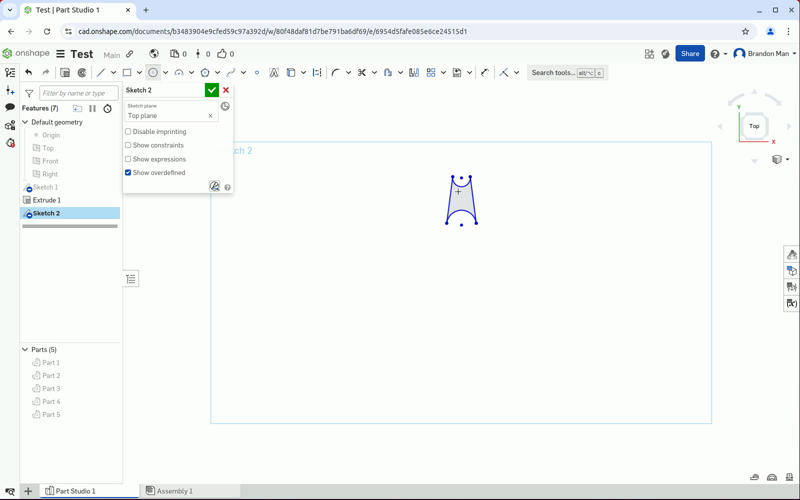
key_up(shift)
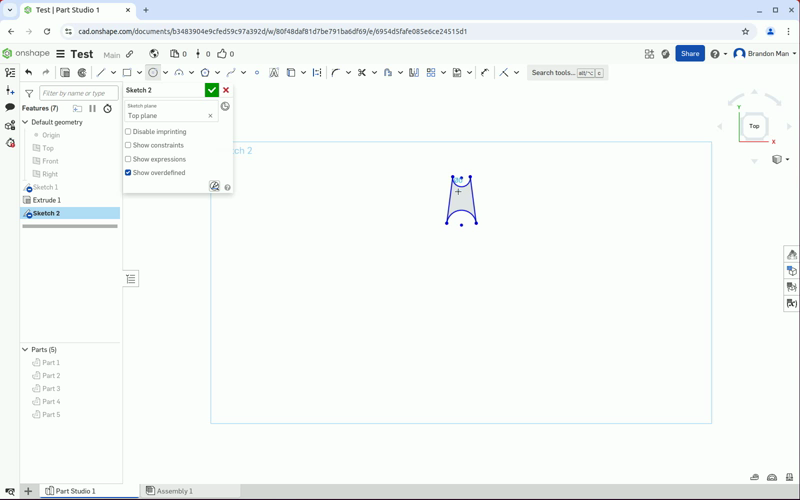
mouse_move(461, 191)
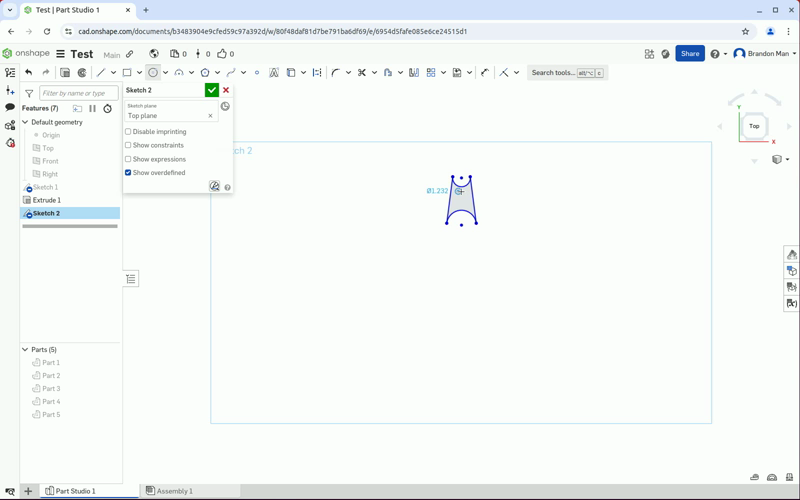
scroll(6)
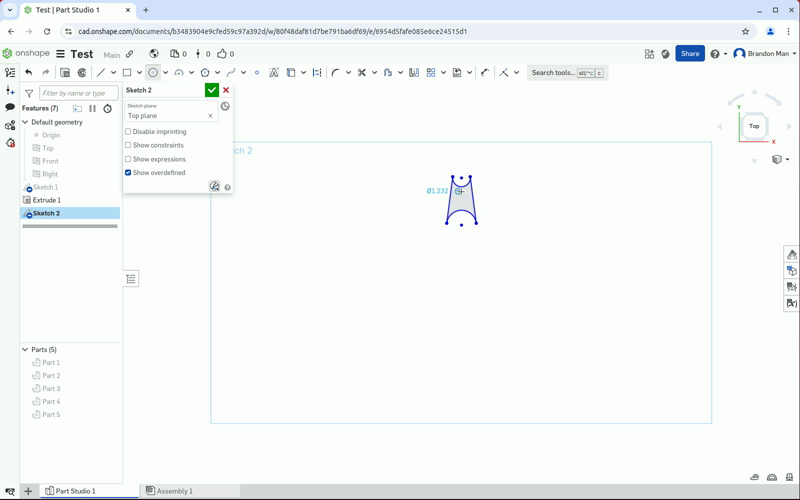
scroll(6)
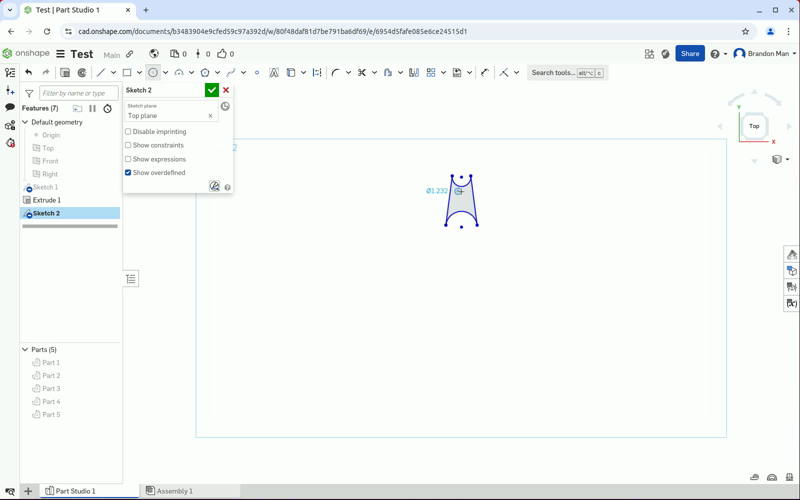
scroll(6)
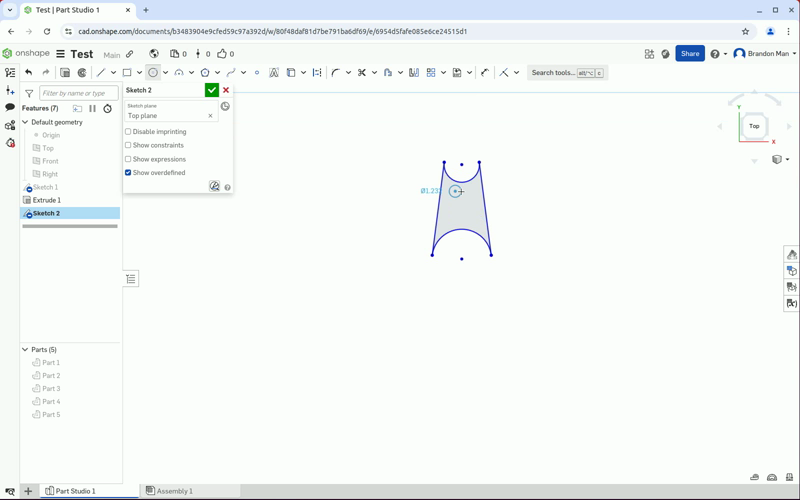
scroll(6)
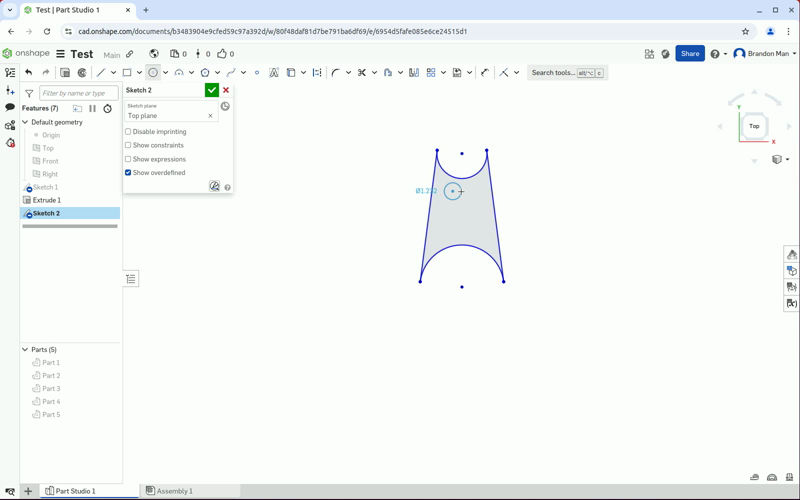
scroll(6)
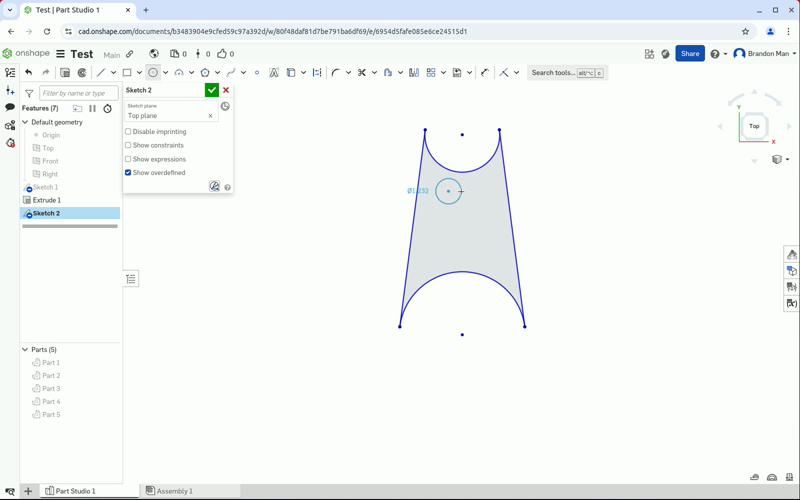
scroll(6)
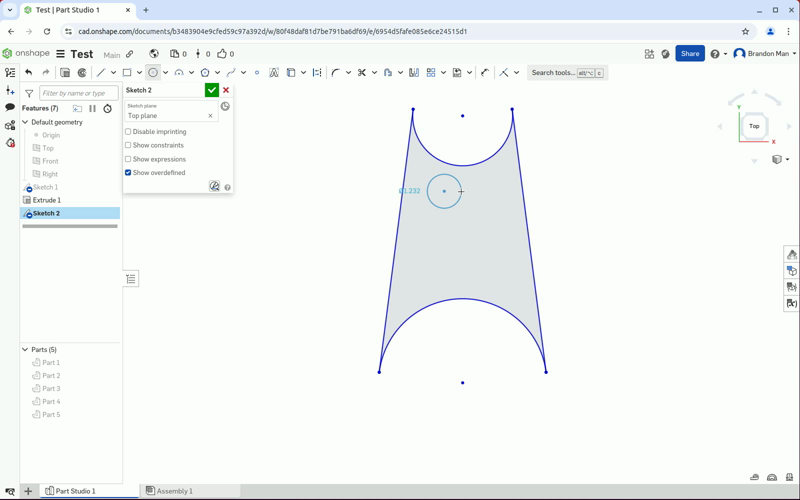
scroll(6)
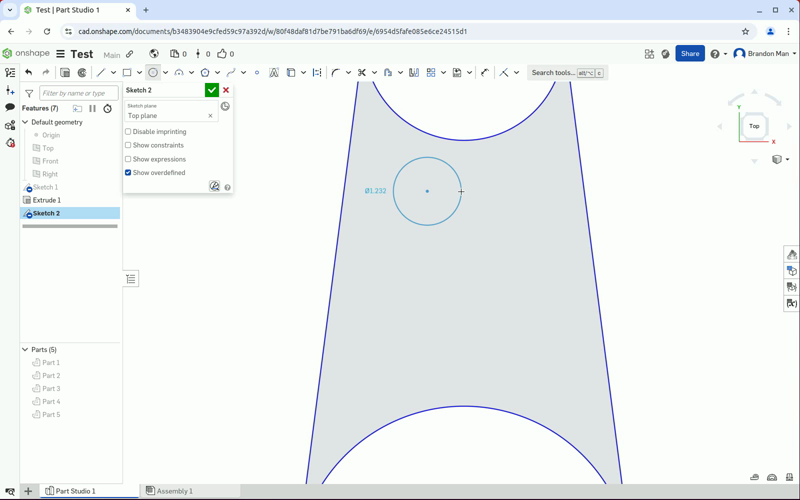
click(461, 191)
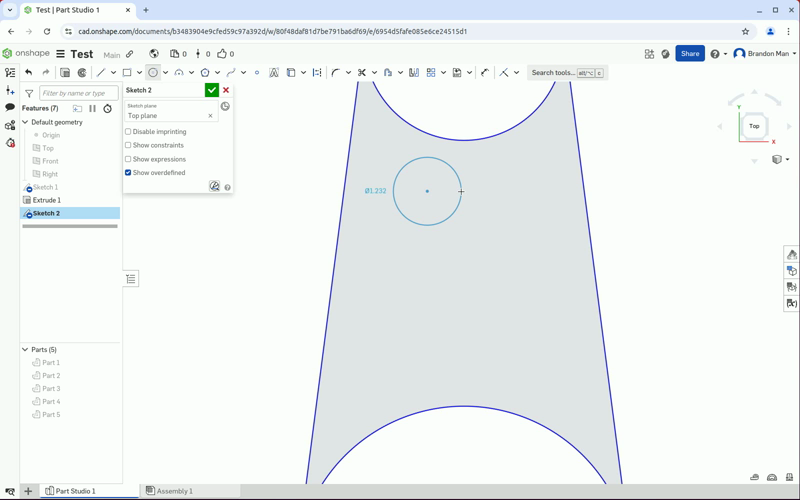
scroll(-6)
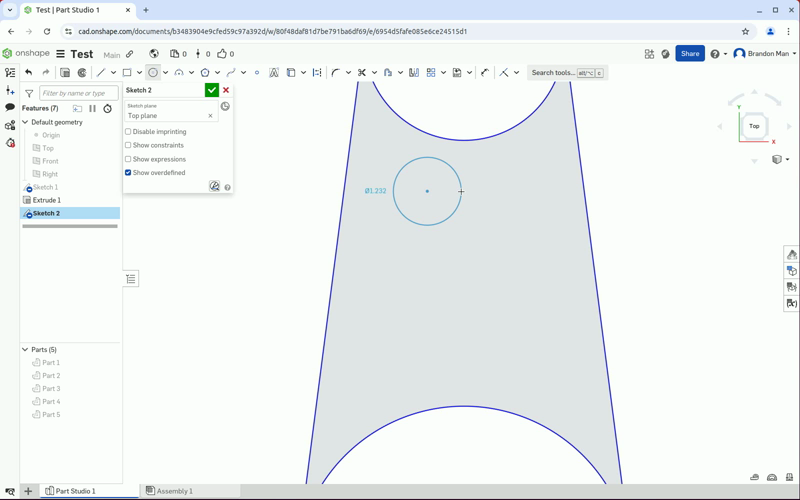
scroll(-6)
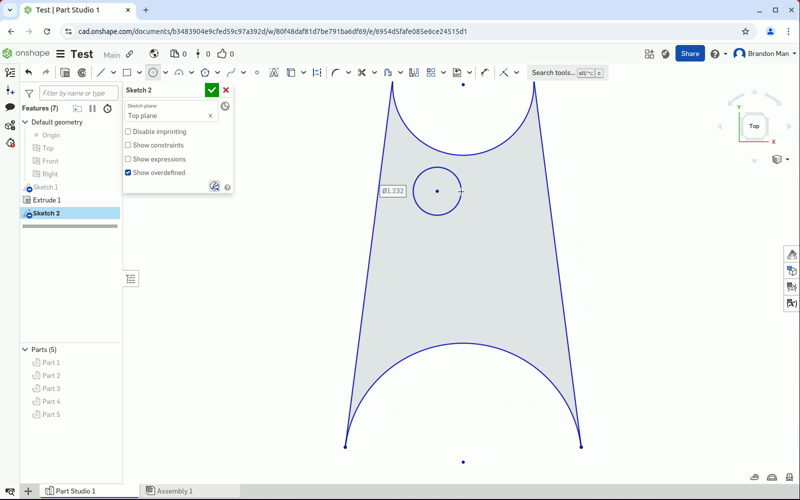
scroll(-6)
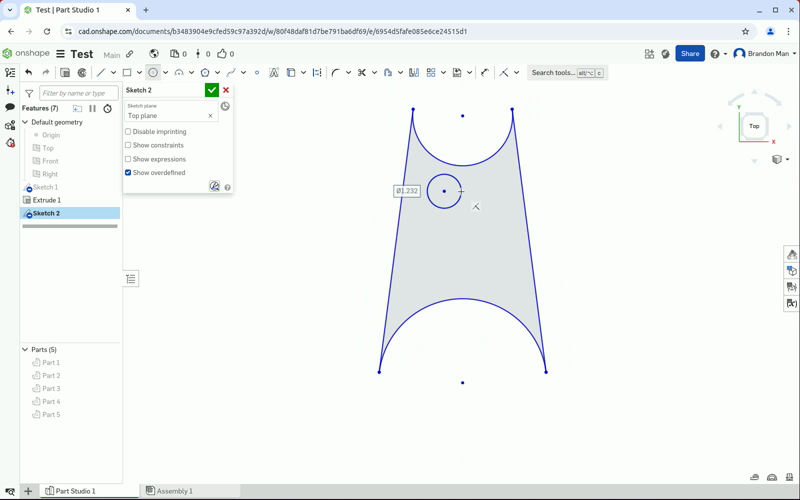
scroll(-6)
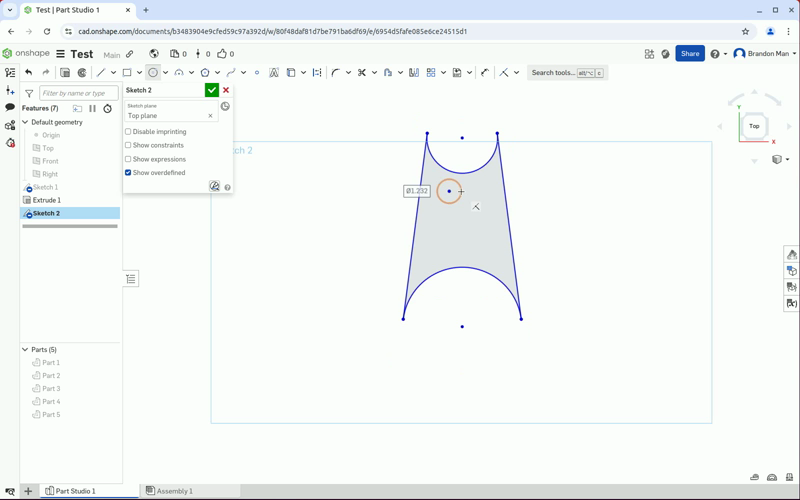
scroll(-6)
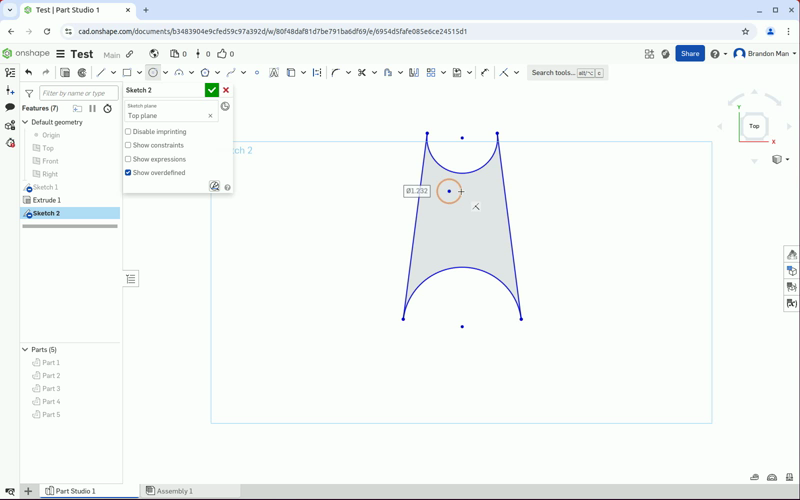
scroll(-6)
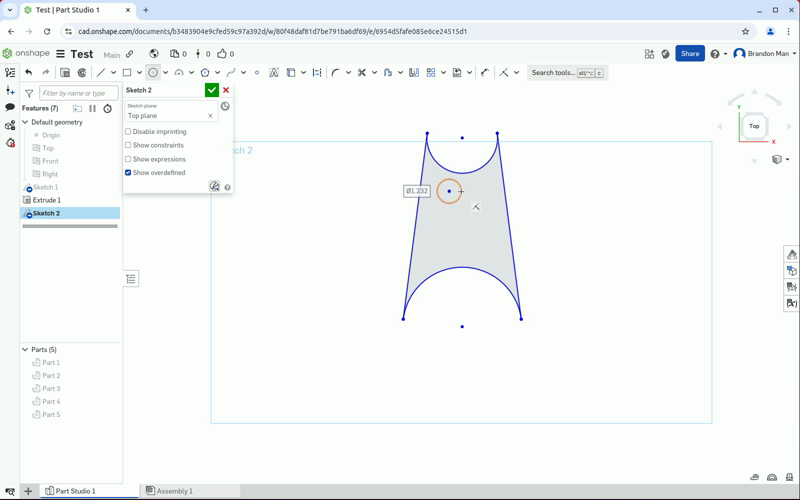
scroll(-6)
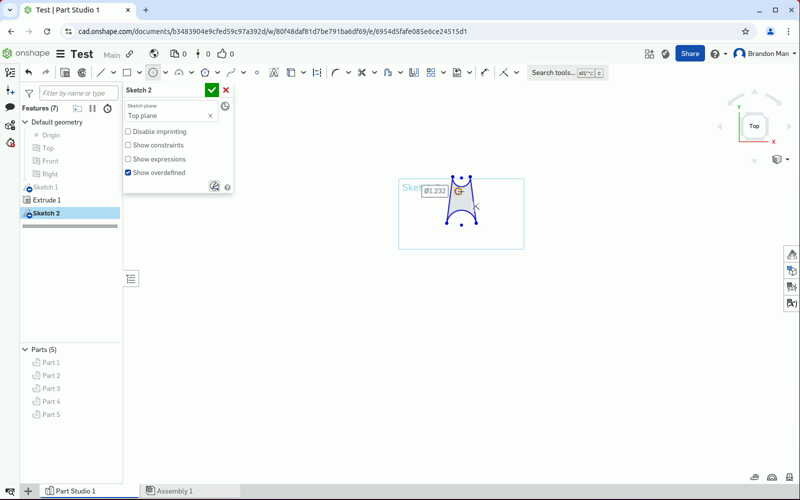
key(esc)
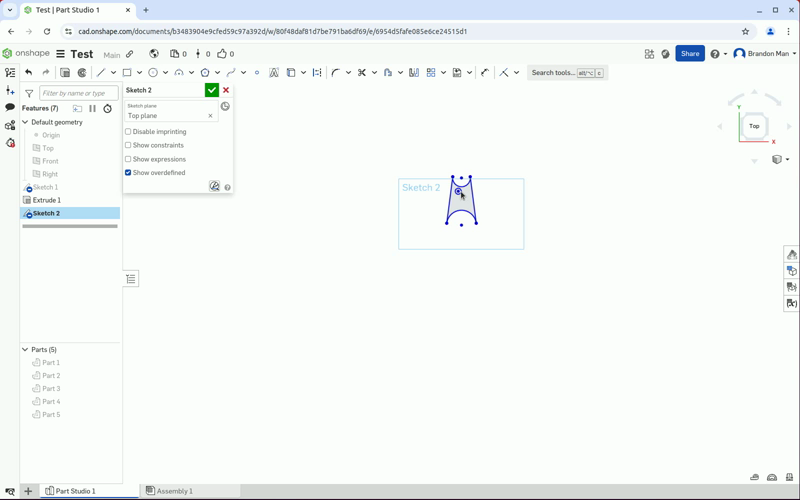
mouse_move(455, 199)
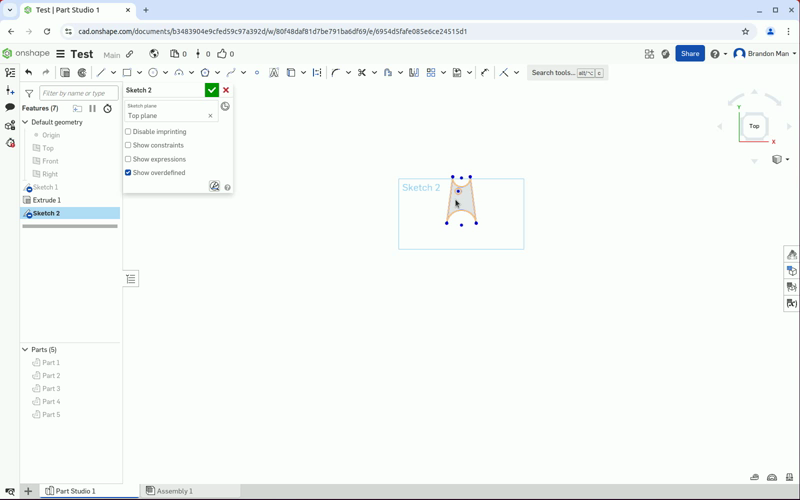
scroll(6)
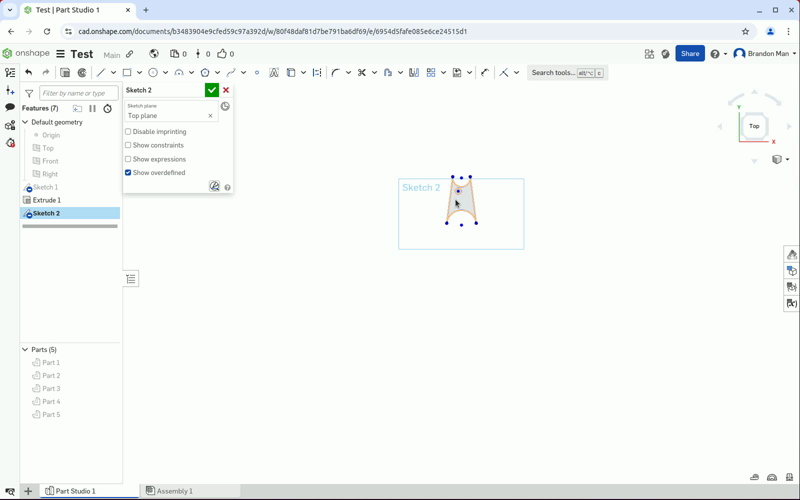
scroll(6)
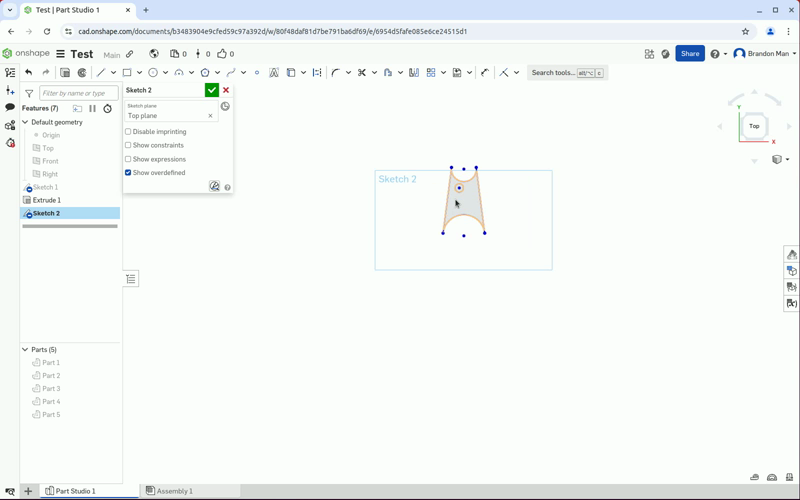
scroll(6)
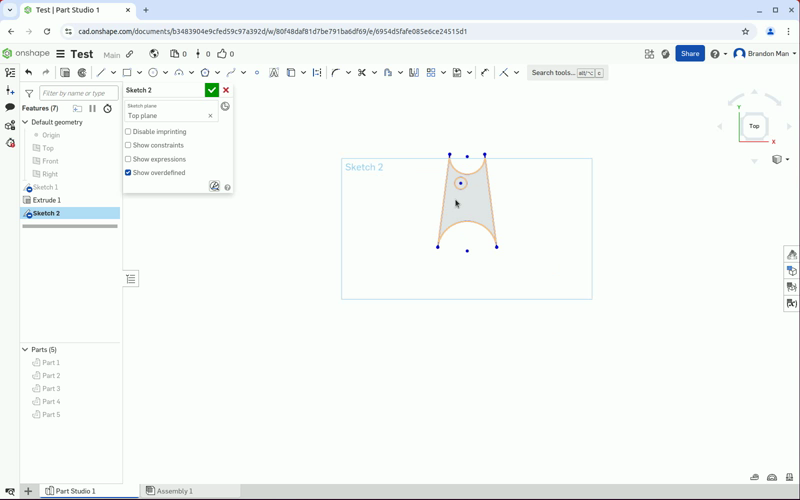
scroll(6)
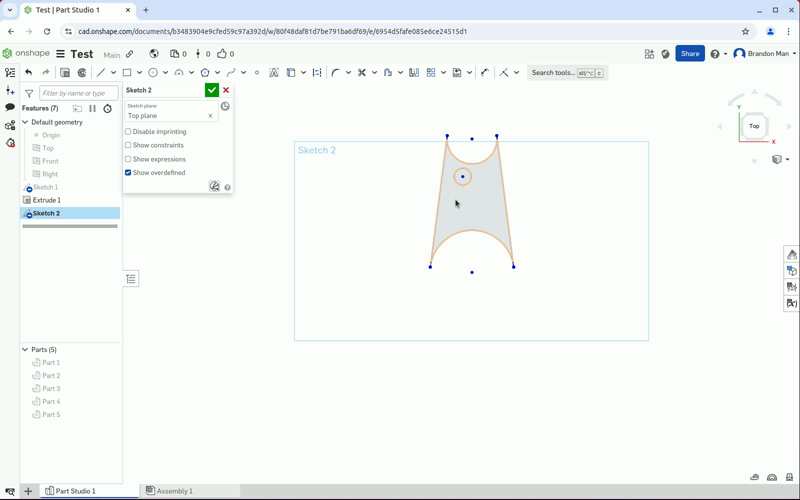
scroll(6)
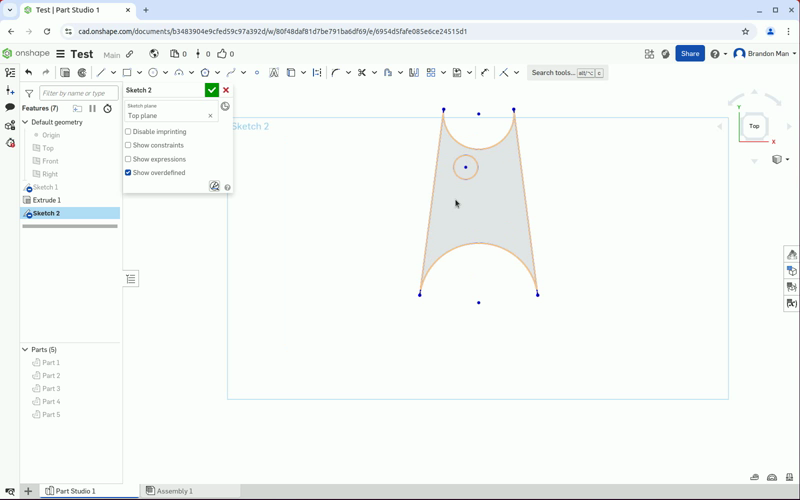
scroll(6)
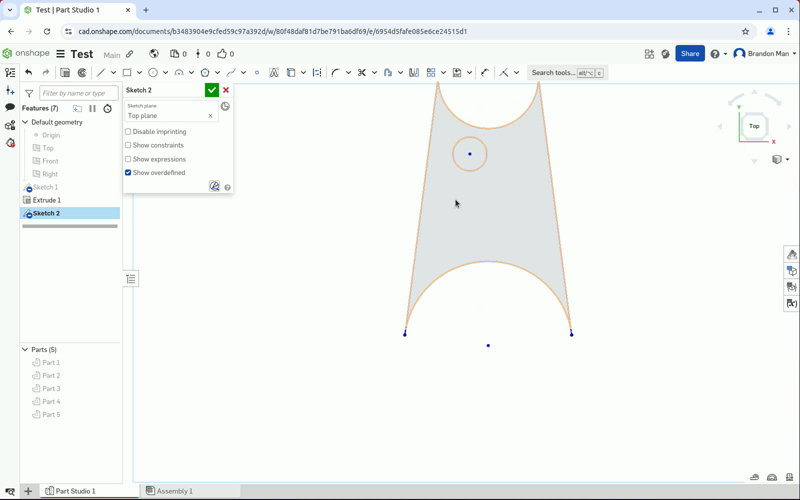
scroll(6)
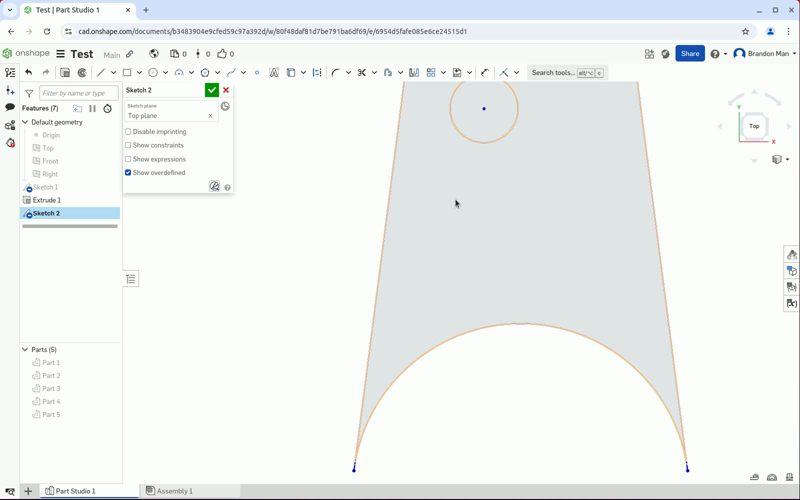
click(455, 199)
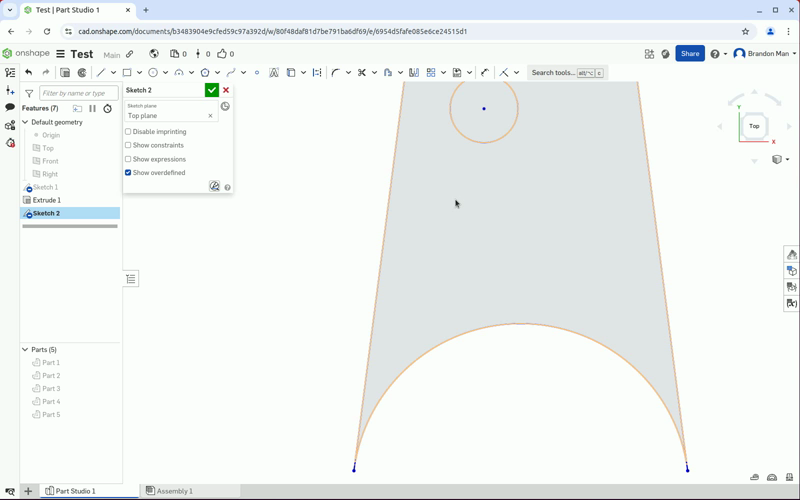
scroll(-6)
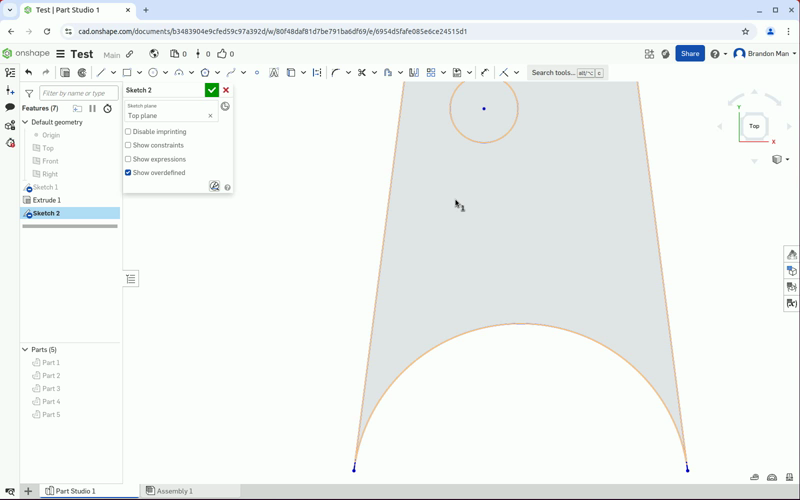
scroll(-6)
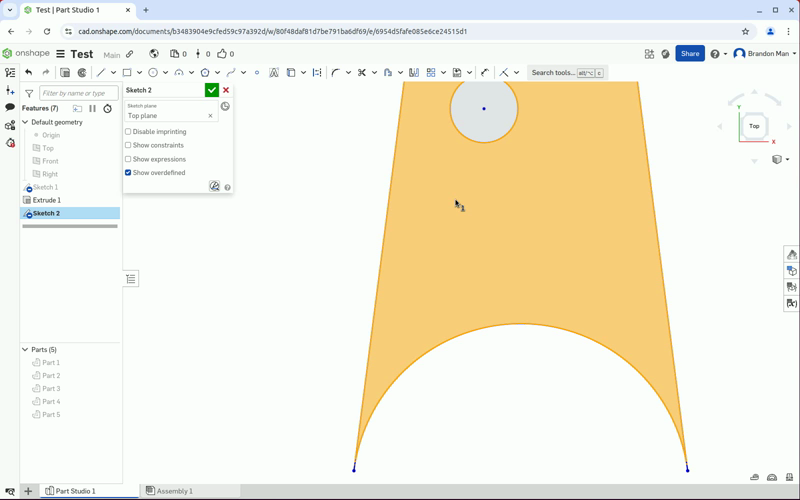
scroll(-6)
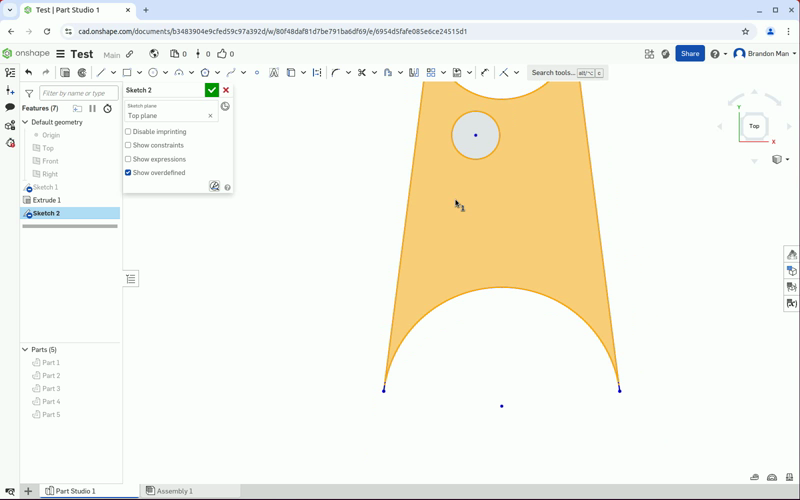
scroll(-6)
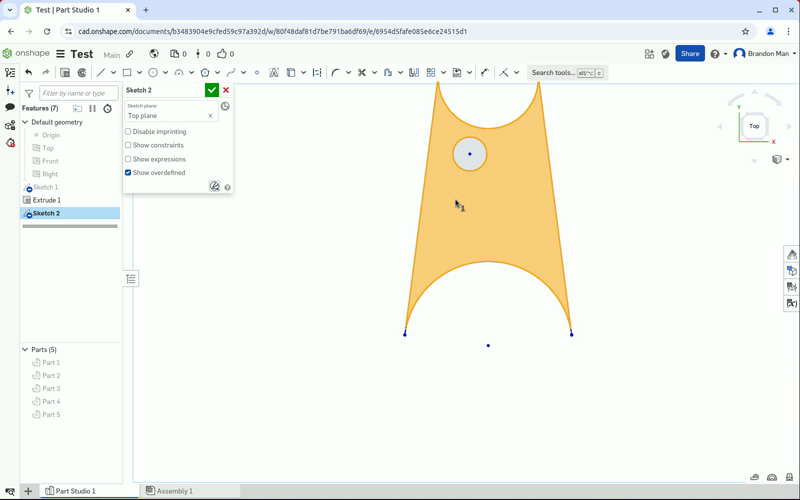
scroll(-6)
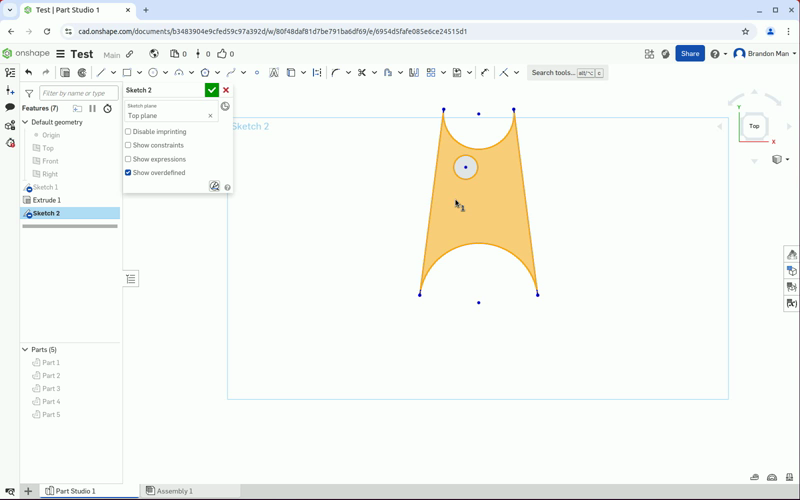
scroll(-6)
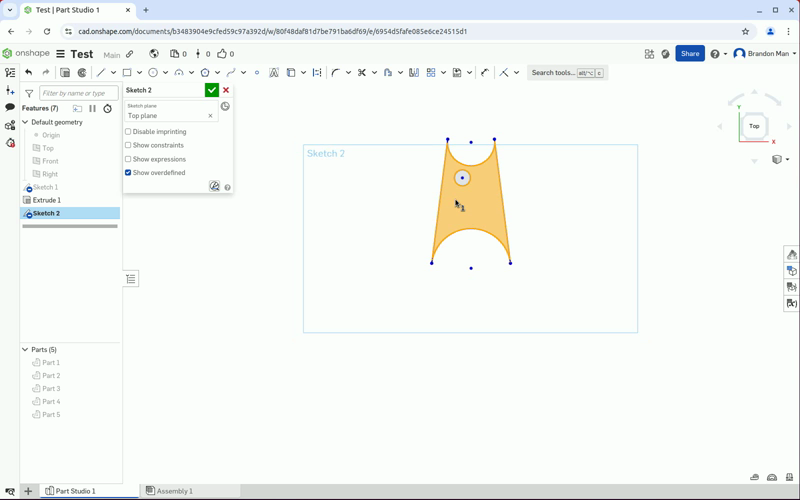
scroll(-6)
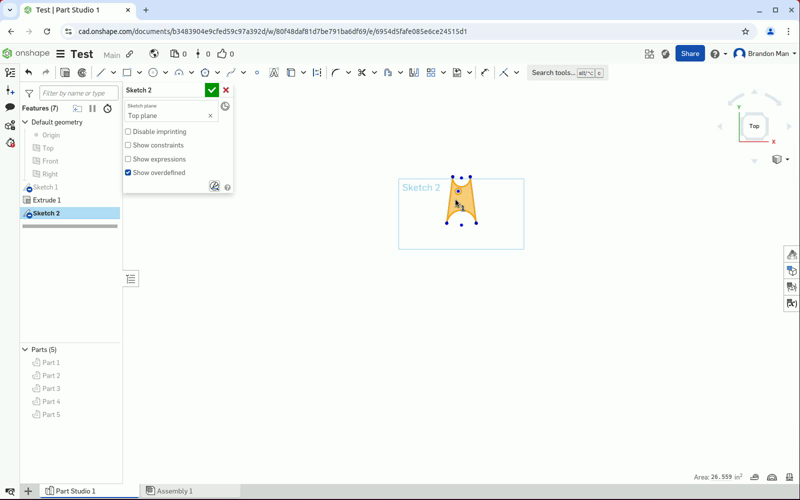
mouse_move(73, 352)
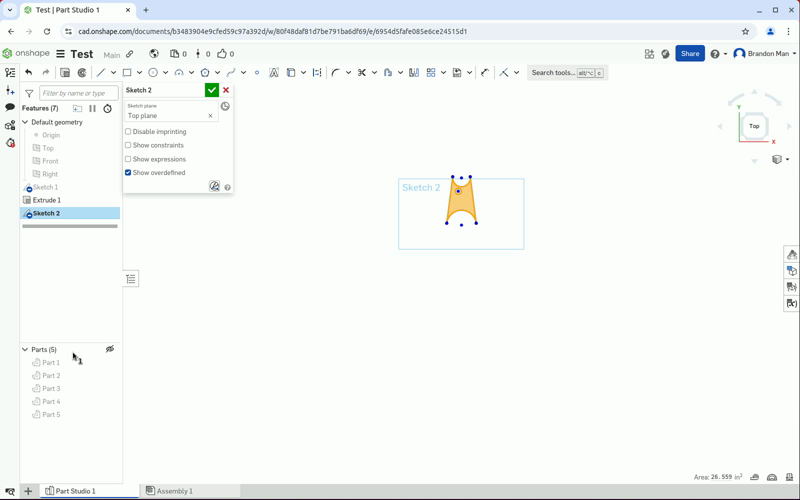
key(shift+y)
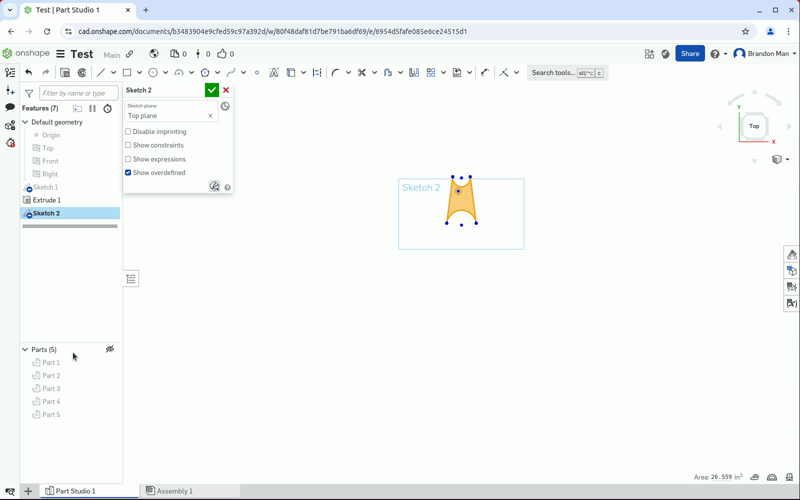
key(shift+e)
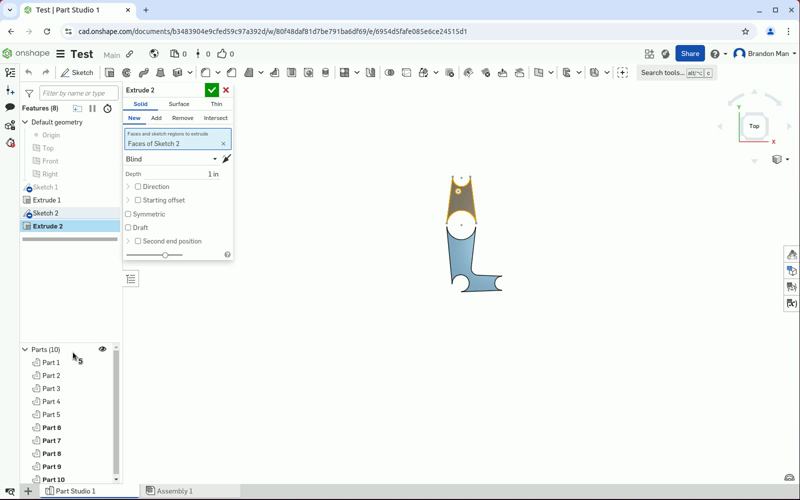
mouse_move(143, 106)
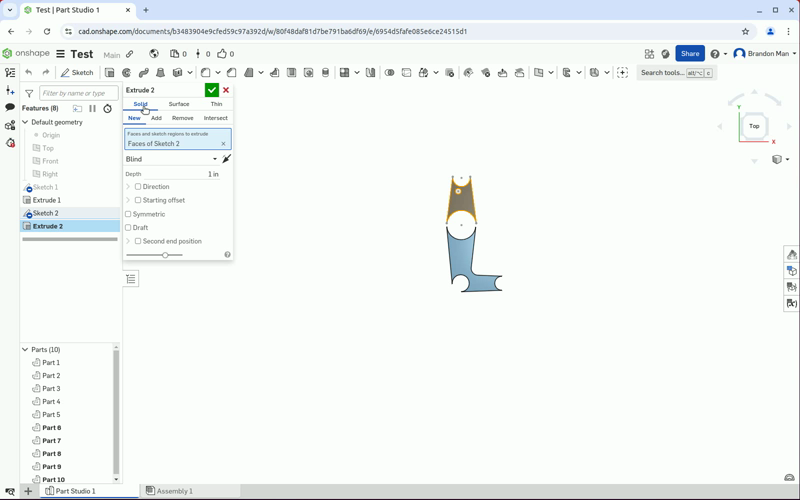
click(143, 106)
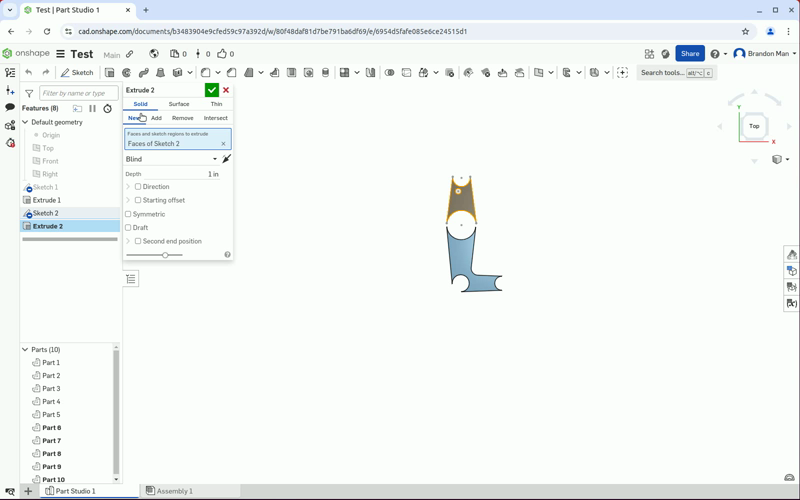
mouse_move(137, 120)
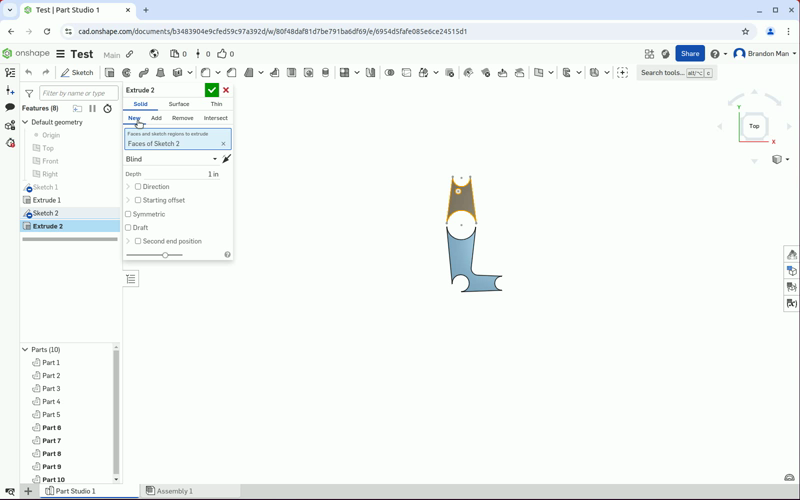
click(137, 120)
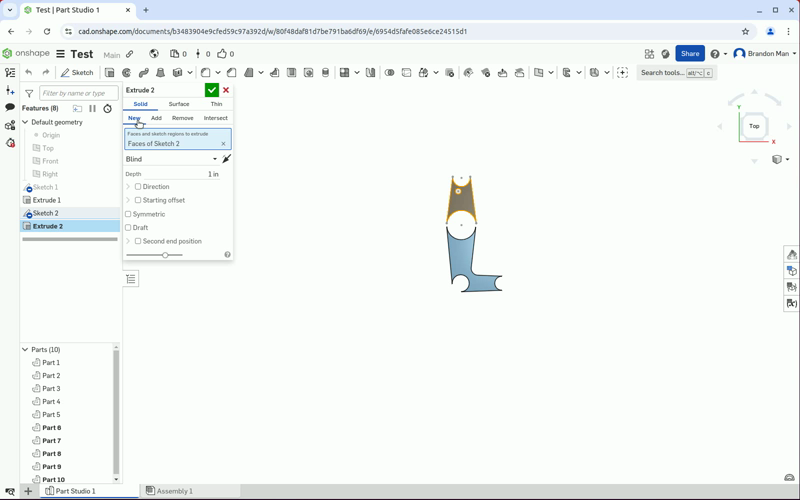
key(tab, 4)
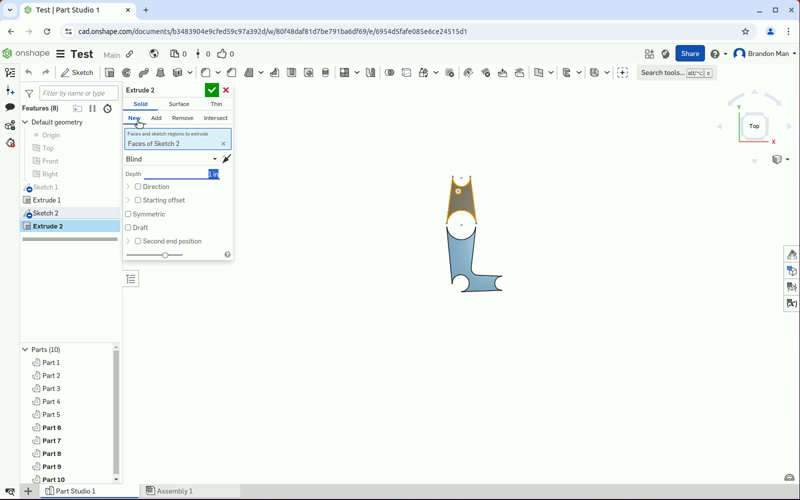
text(0.481)
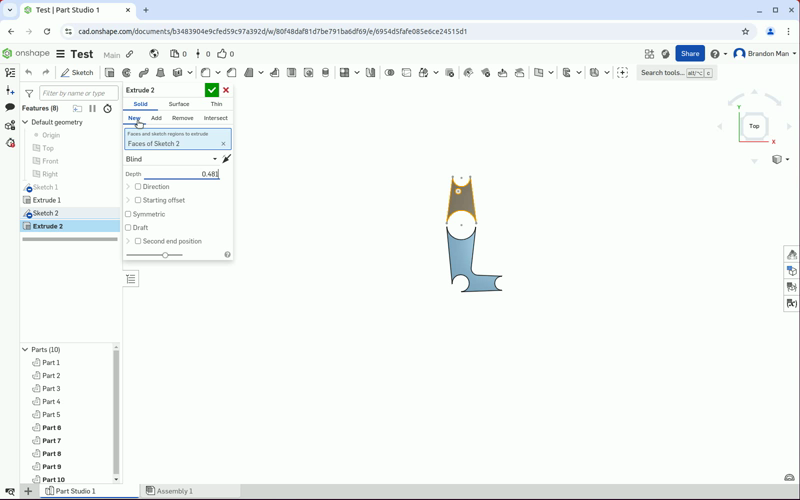
key(enter)
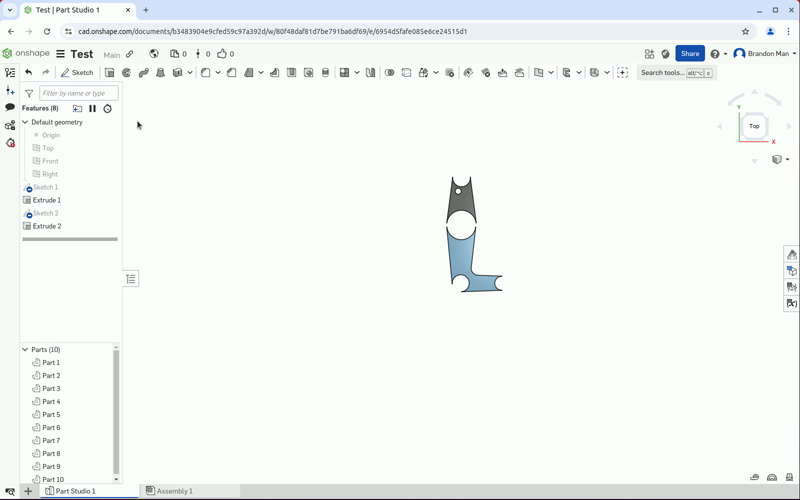
key(shift+h)
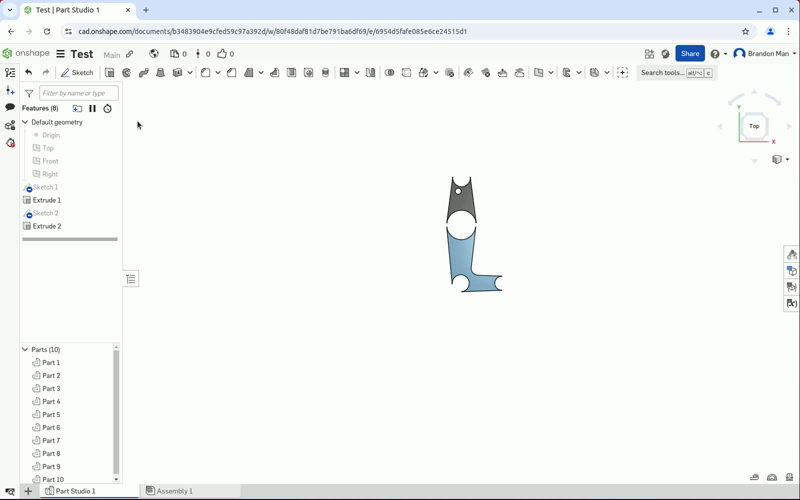
key(shift+h)
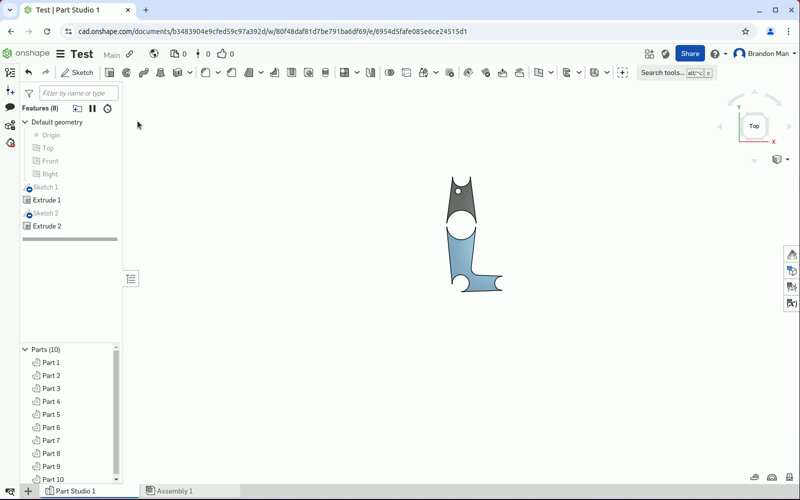
mouse_move(73, 189)
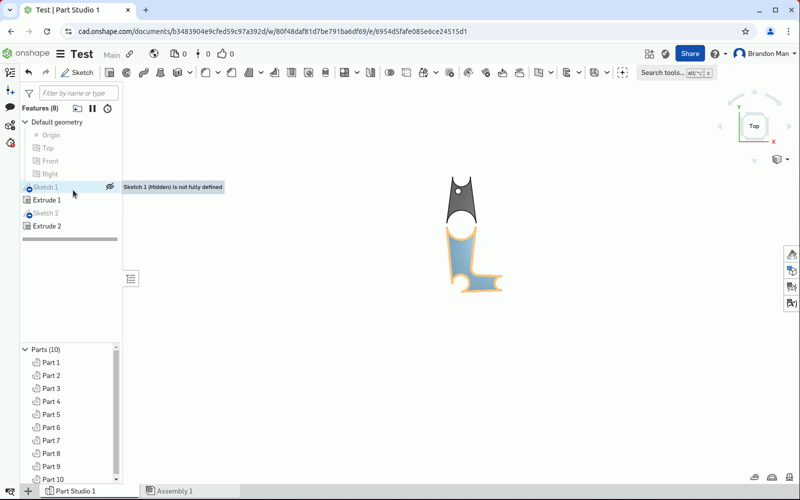
click(73, 189)
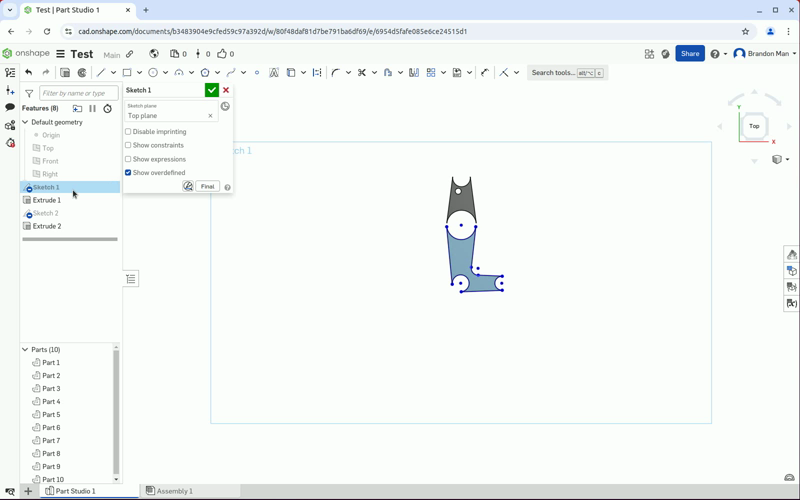
mouse_move(229, 92)
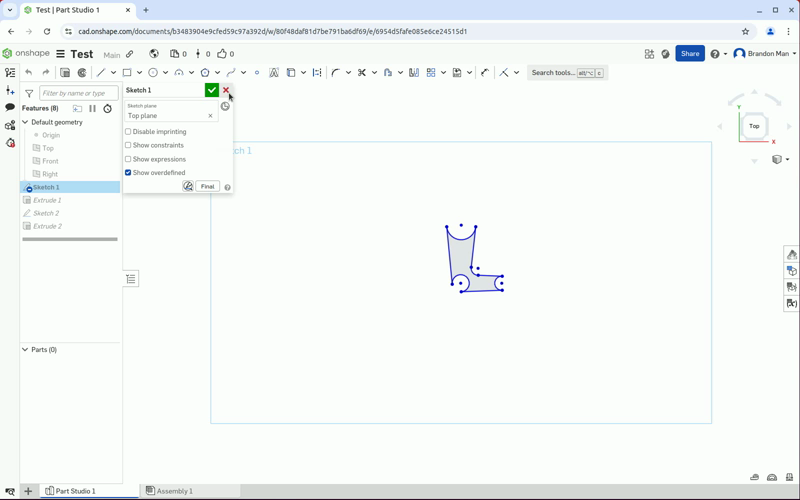
click(229, 92)
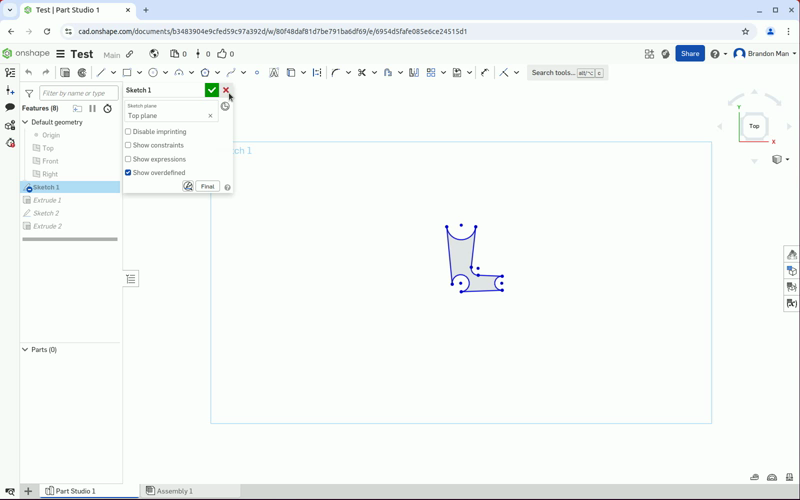
key(shift+s)
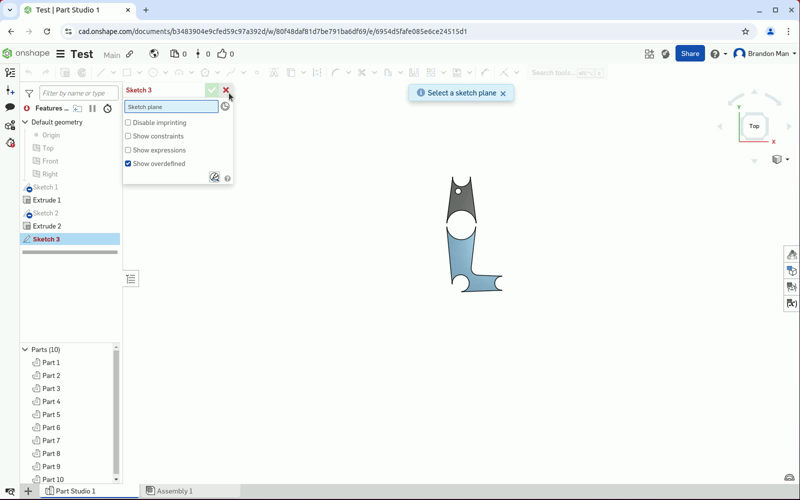
mouse_move(73, 150)
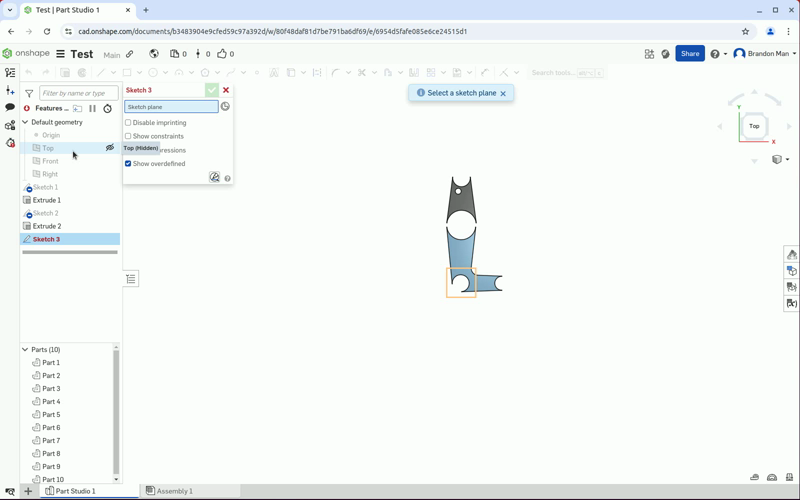
click(73, 150)
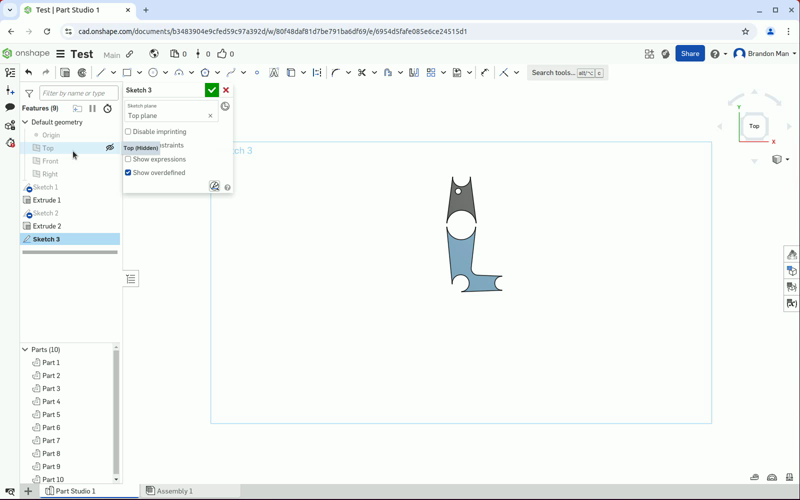
mouse_move(69, 352)
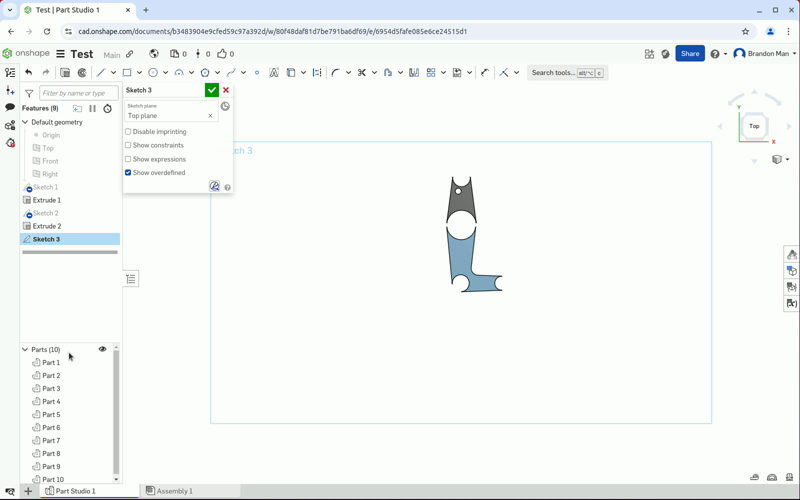
key(y)
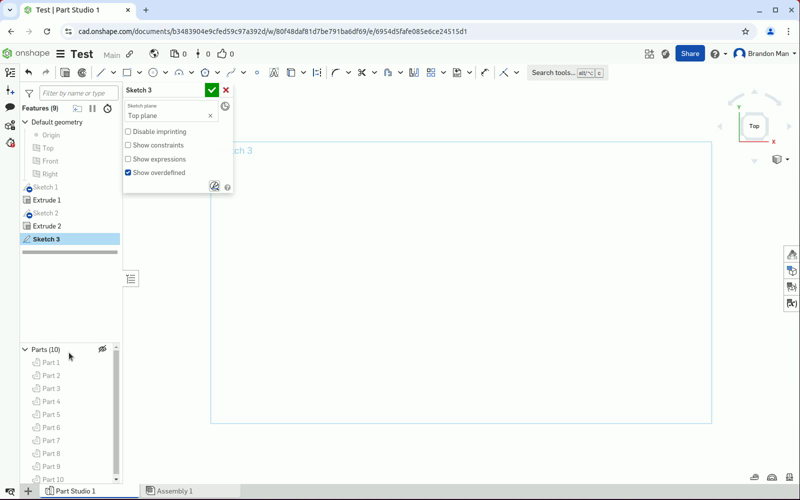
key(c)
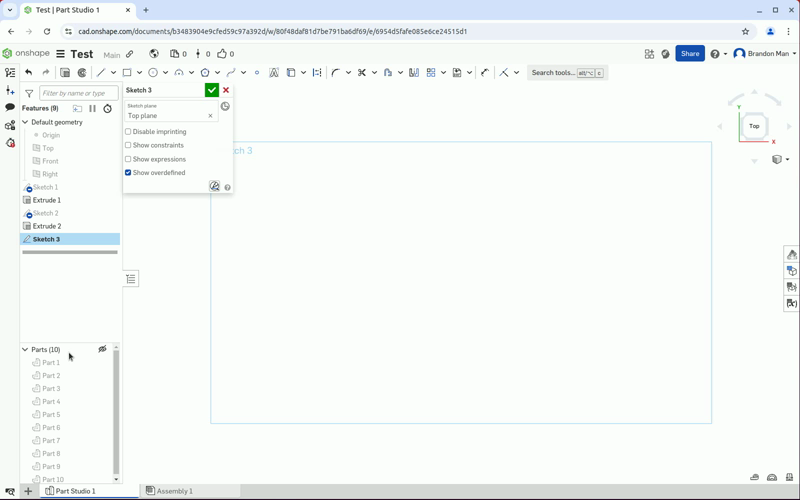
key_down(shift)
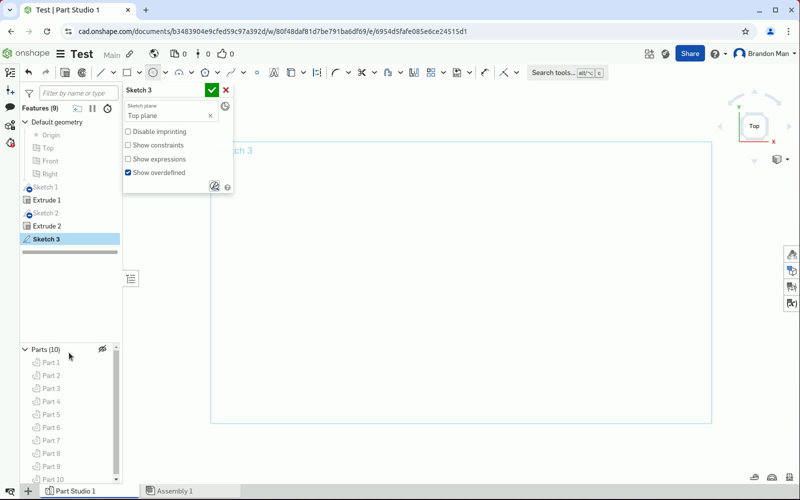
mouse_move(461, 178)
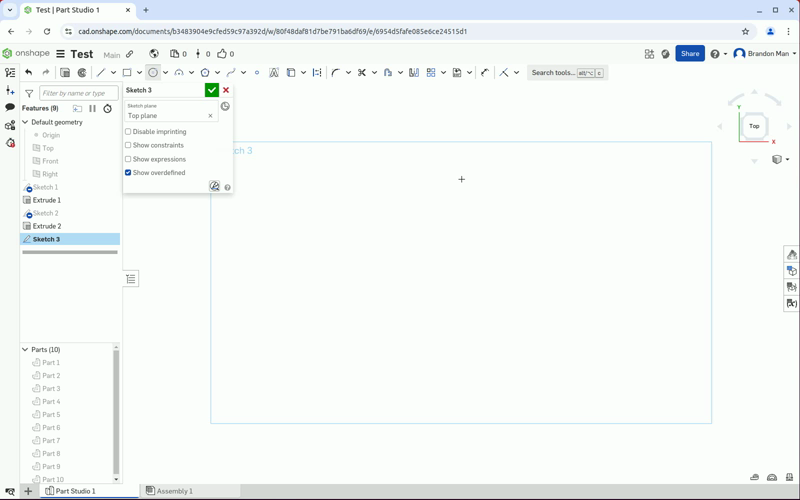
click(461, 178)
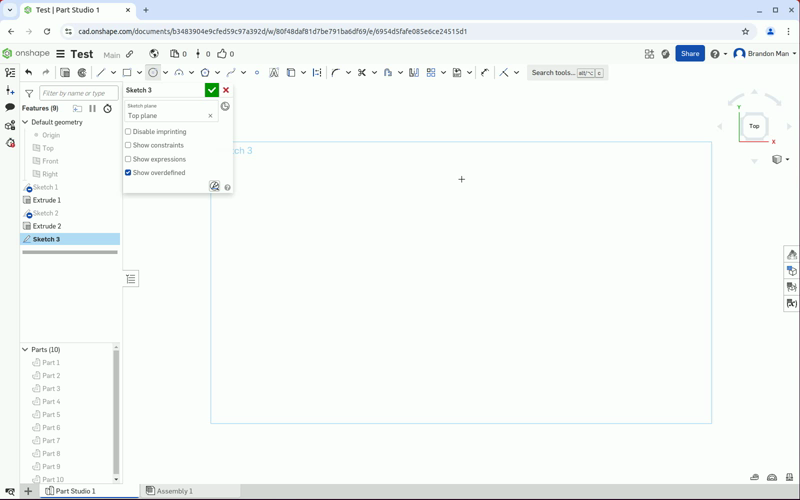
key_up(shift)
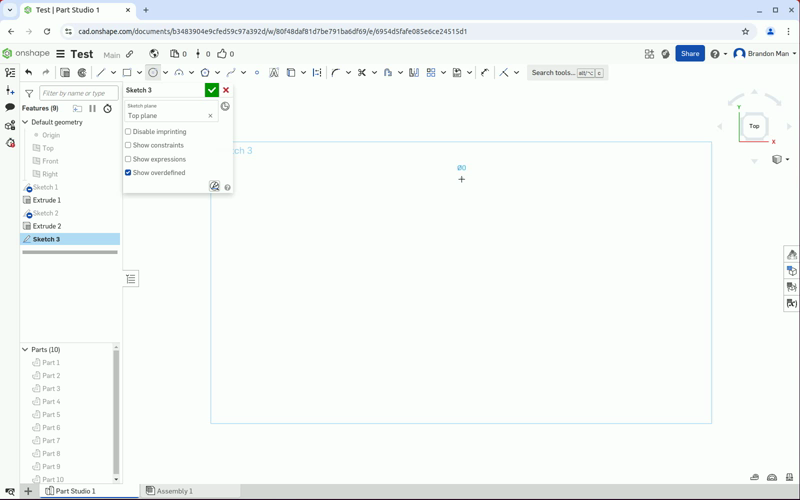
mouse_move(471, 178)
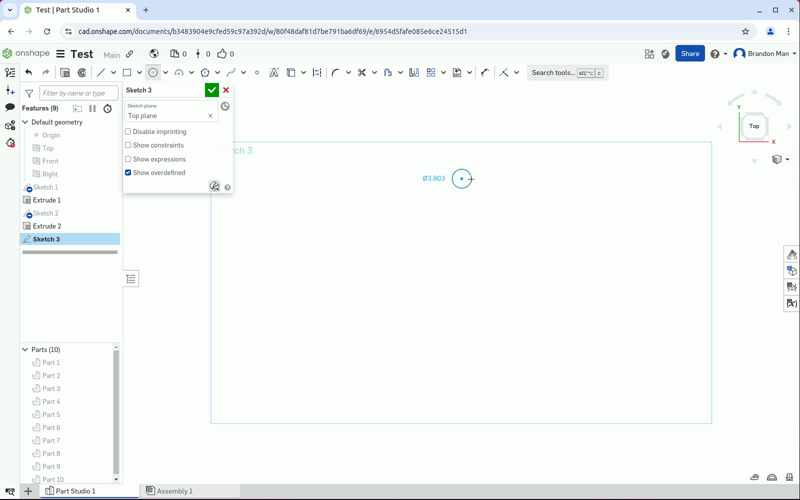
click(471, 178)
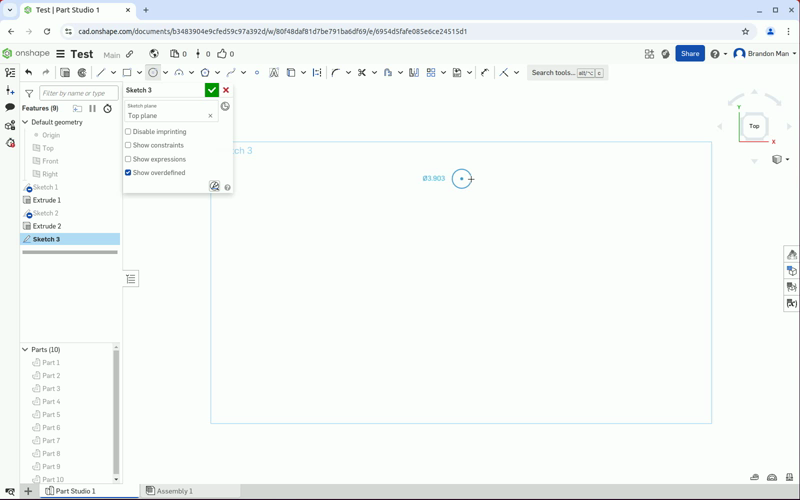
key(esc)
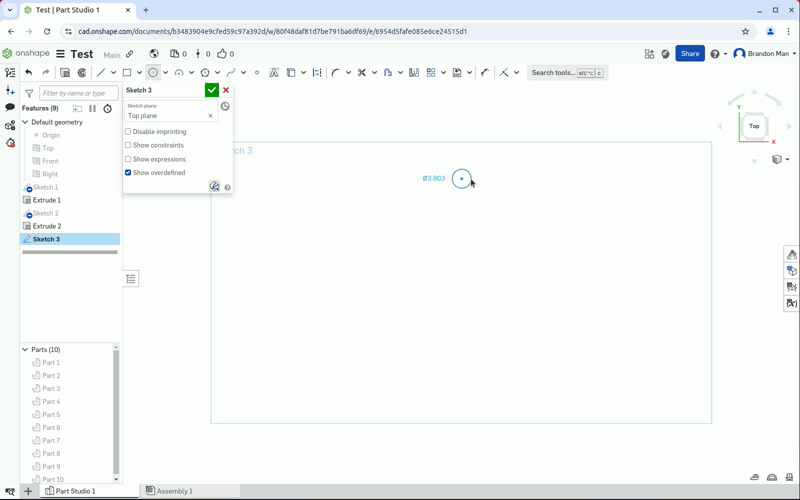
key(c)
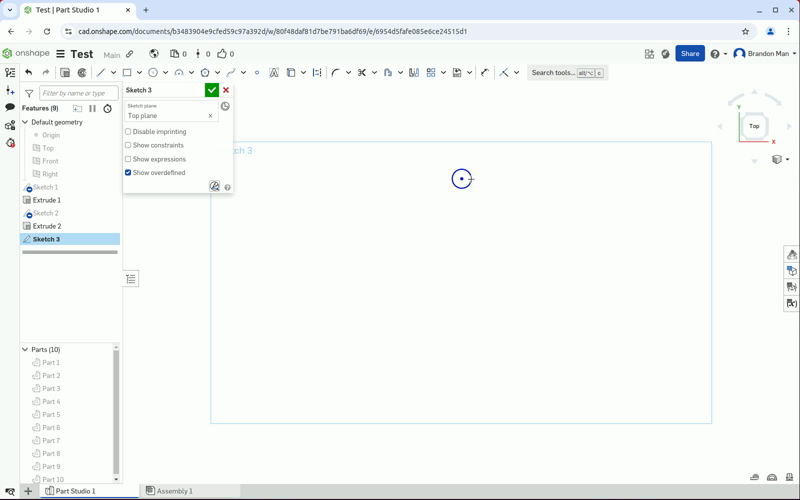
key_down(shift)
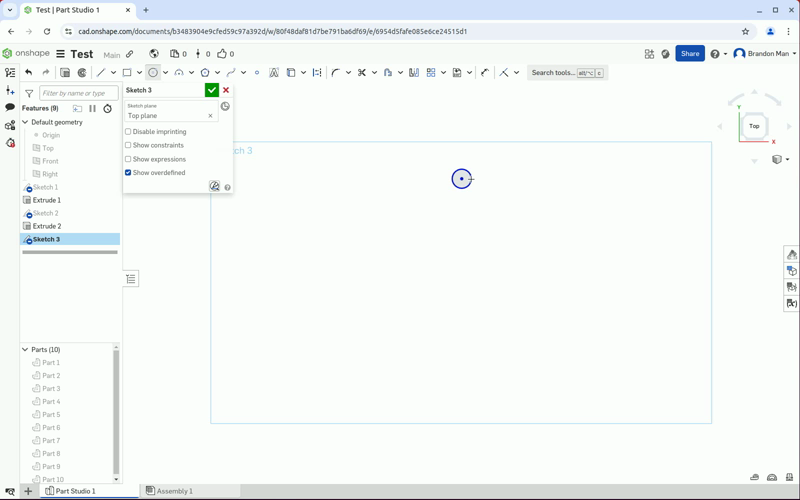
mouse_move(461, 178)
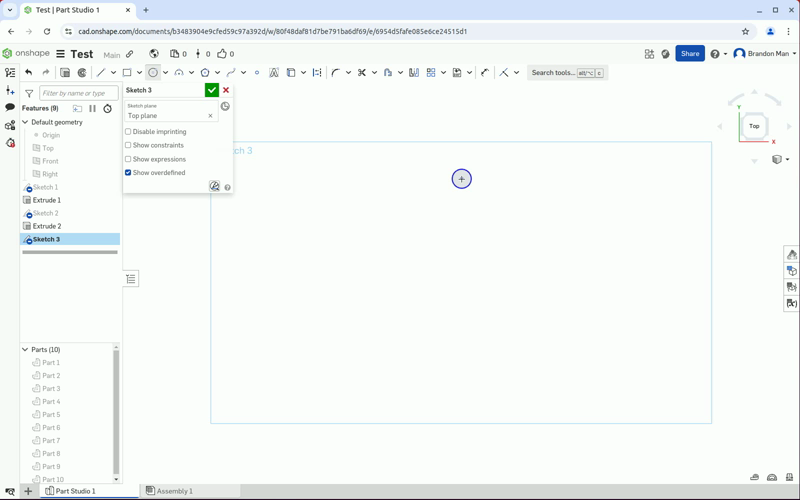
click(461, 178)
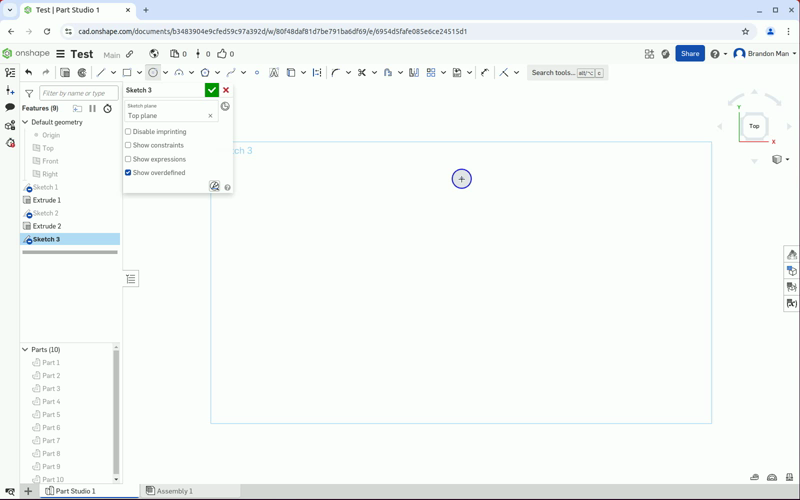
key_up(shift)
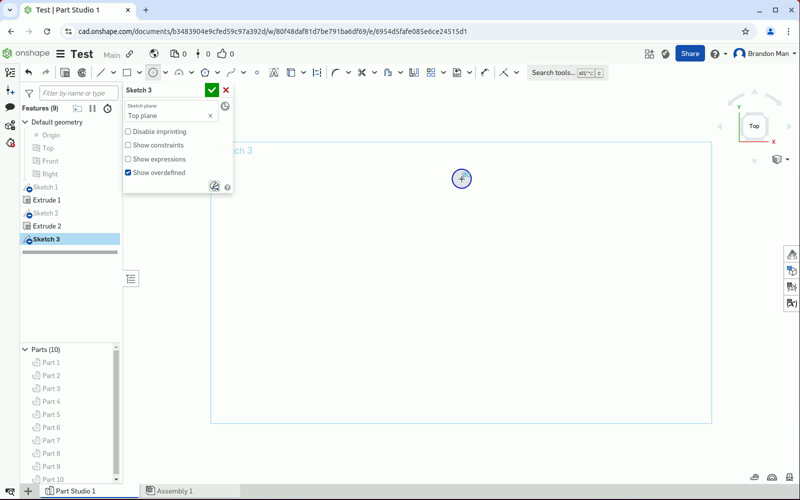
mouse_move(464, 178)
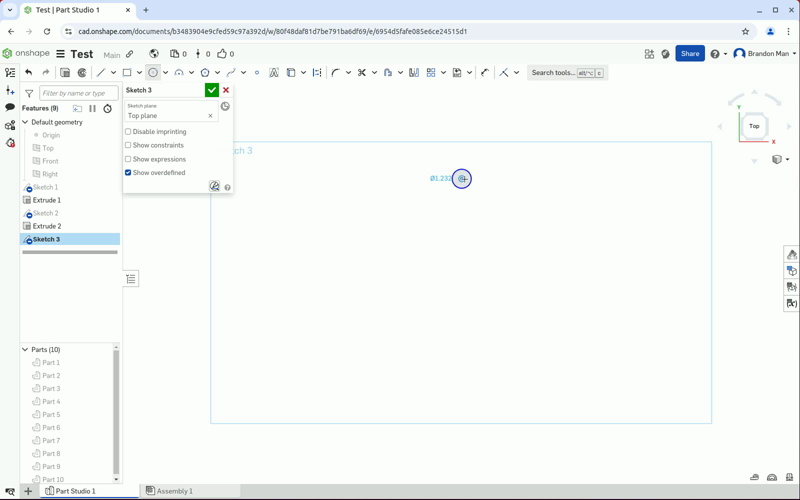
scroll(6)
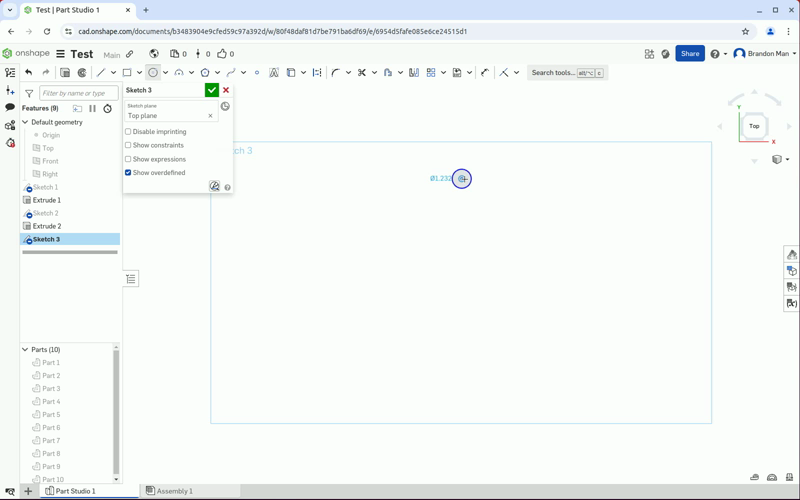
scroll(6)
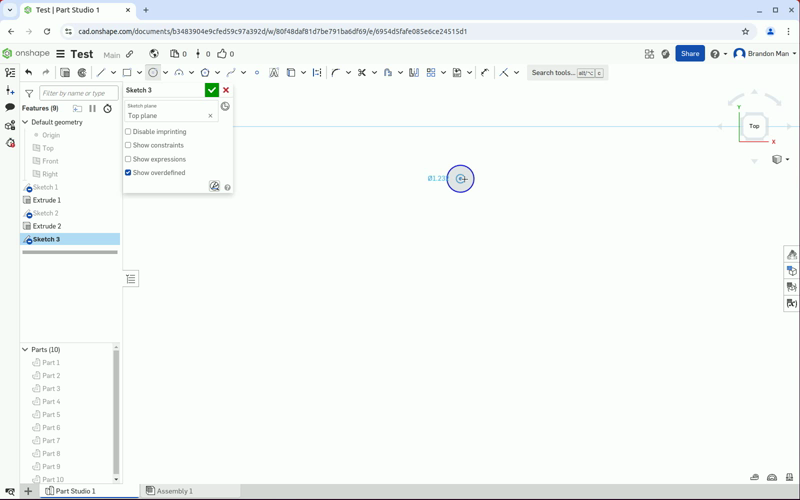
scroll(6)
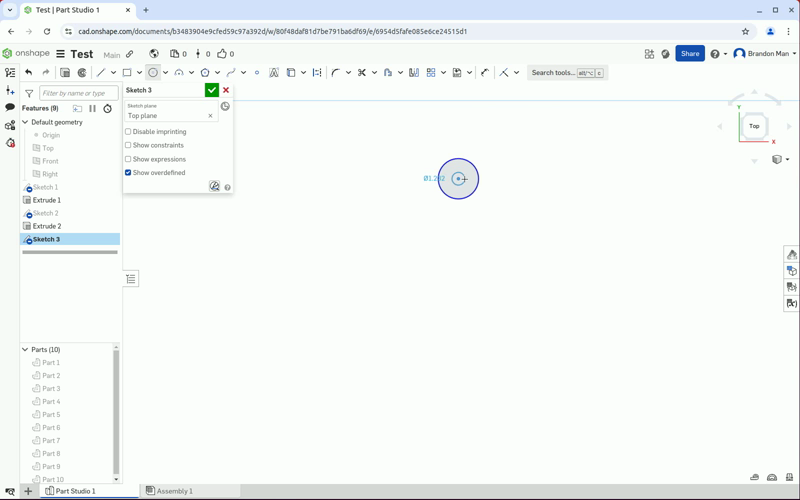
scroll(6)
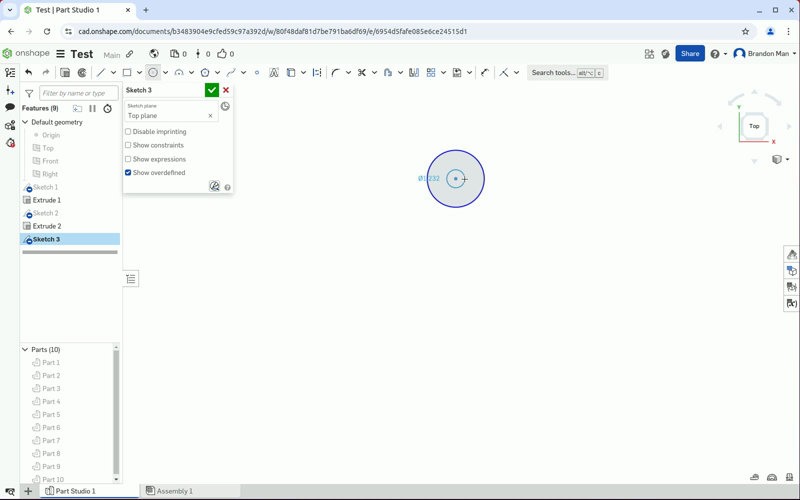
scroll(6)
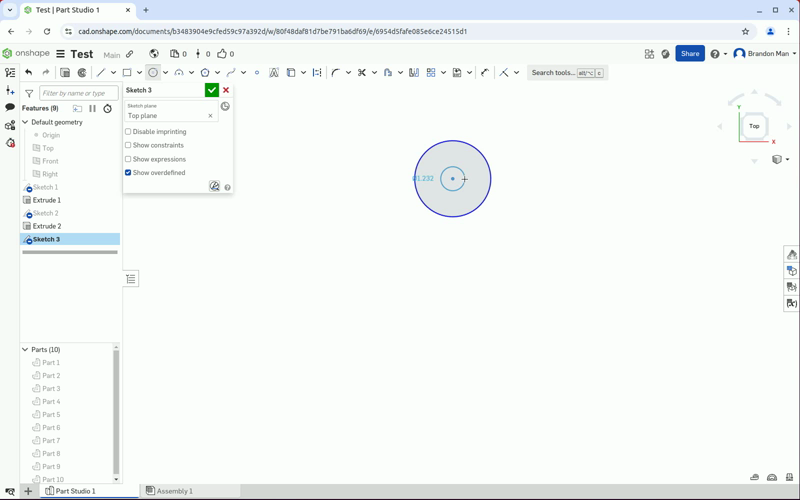
scroll(6)
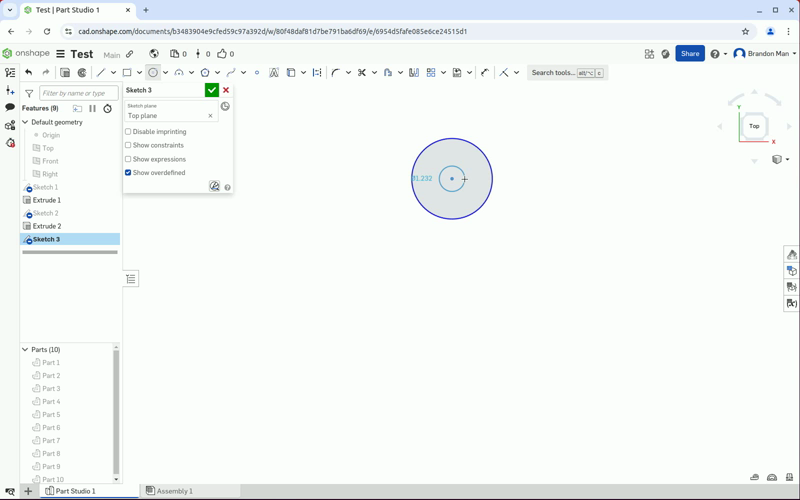
scroll(6)
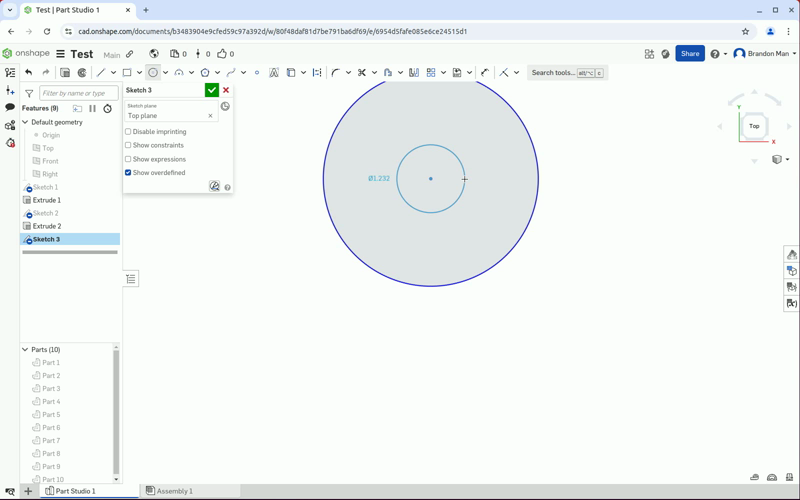
click(464, 178)
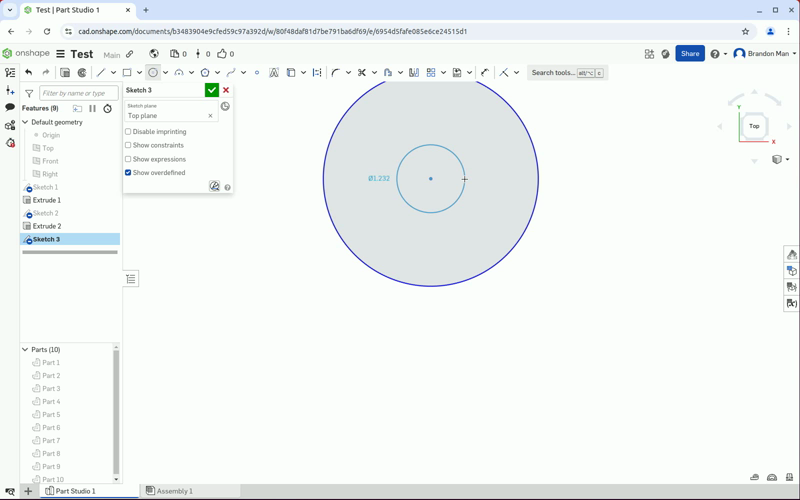
scroll(-6)
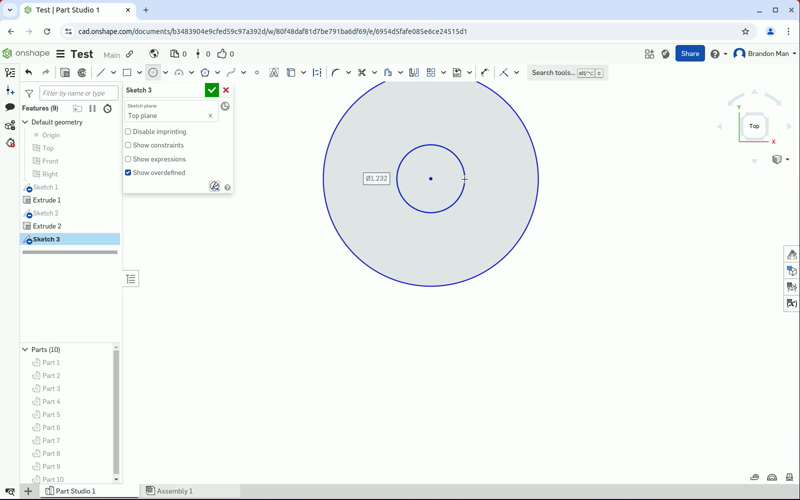
scroll(-6)
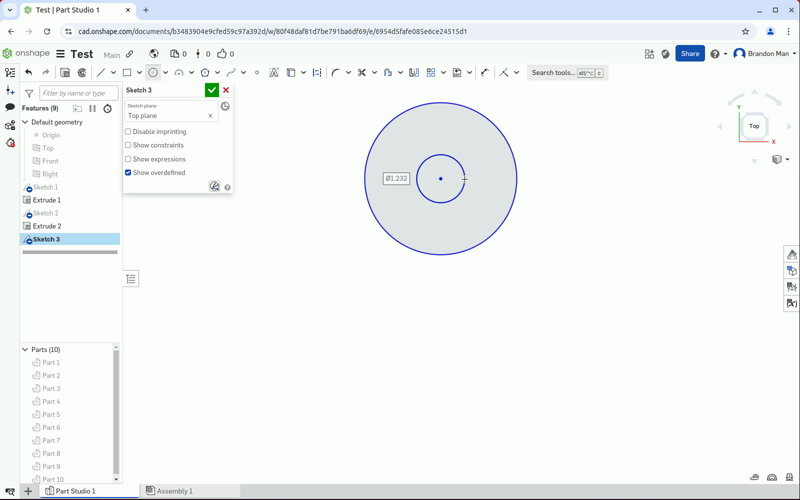
scroll(-6)
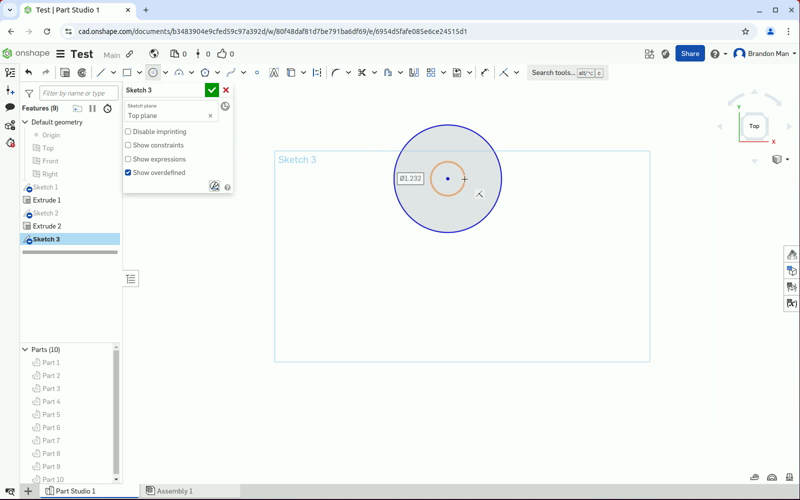
scroll(-6)
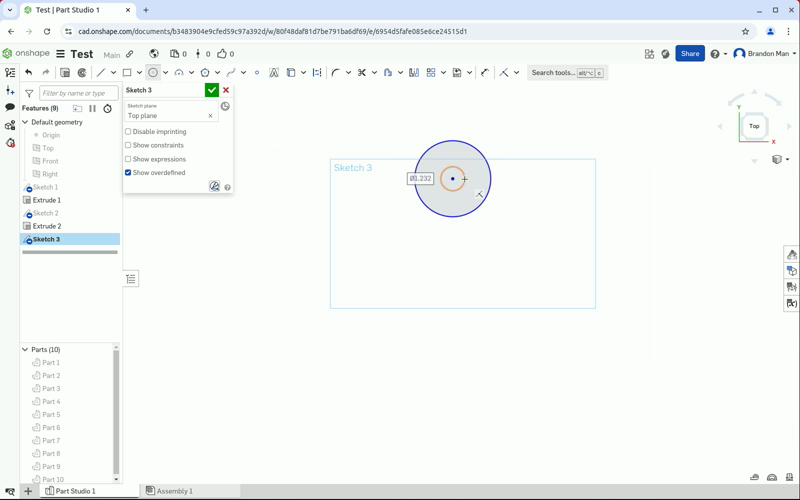
scroll(-6)
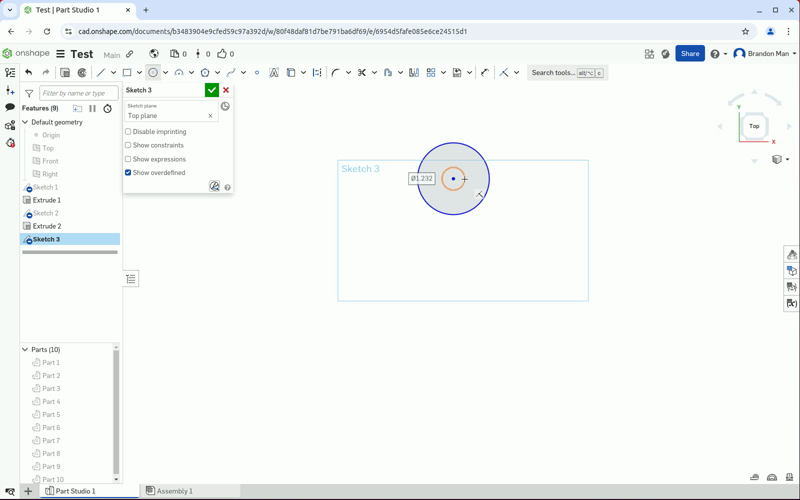
scroll(-6)
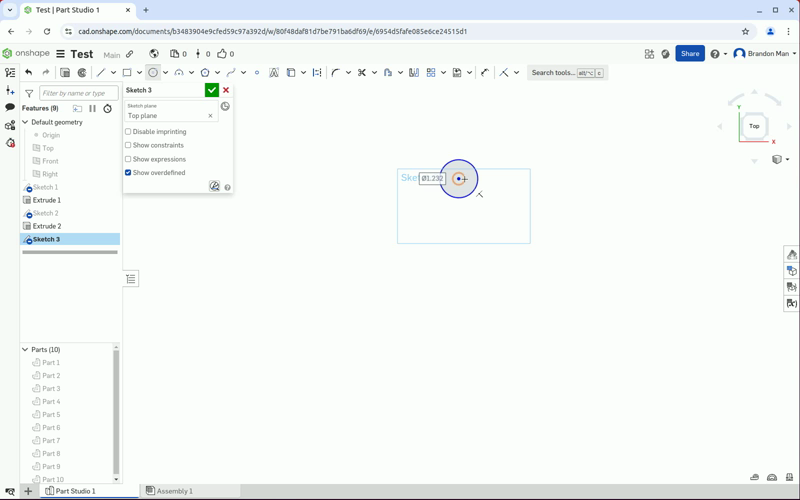
scroll(-6)
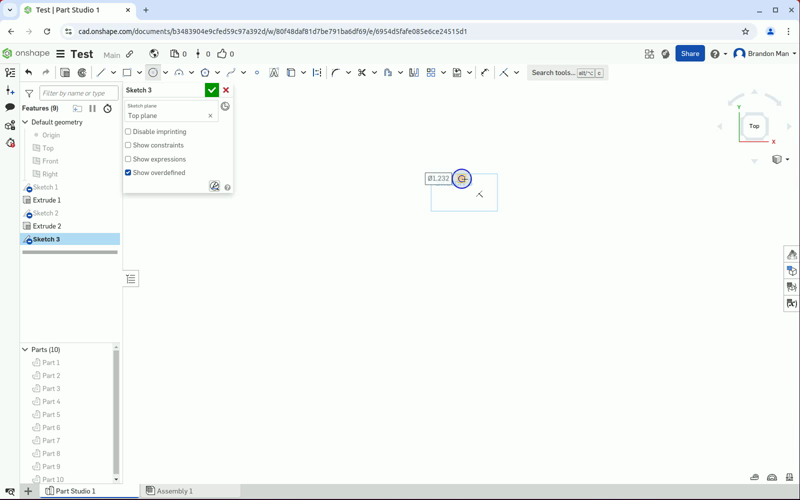
key(esc)
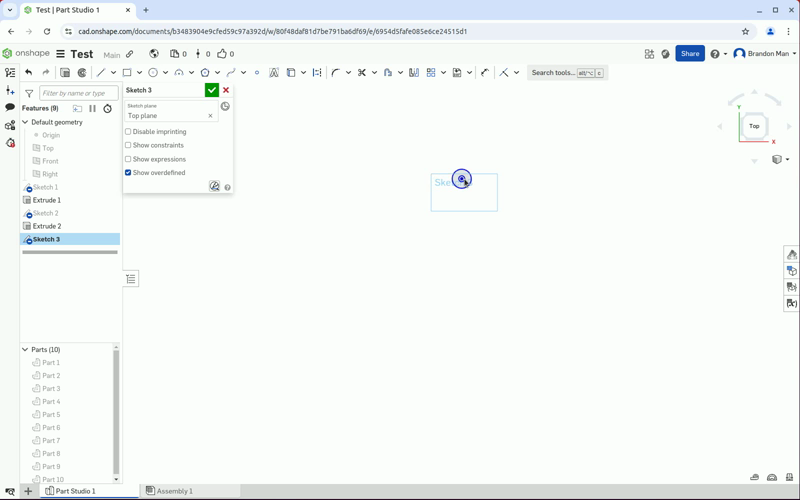
mouse_move(463, 183)
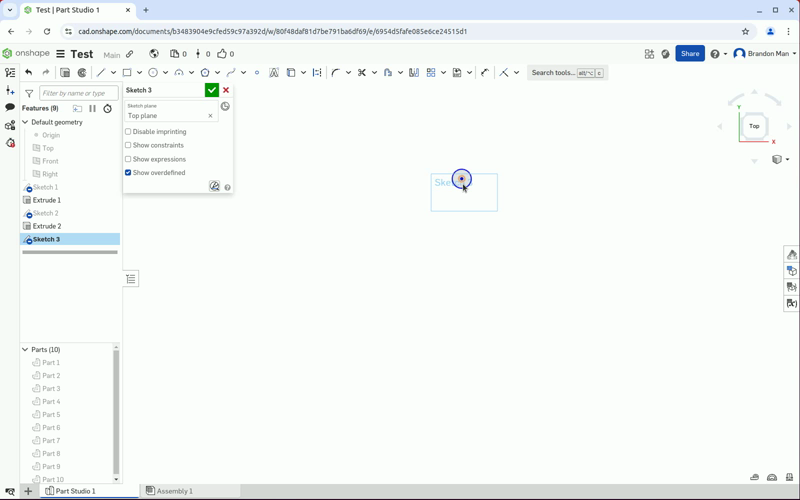
scroll(6)
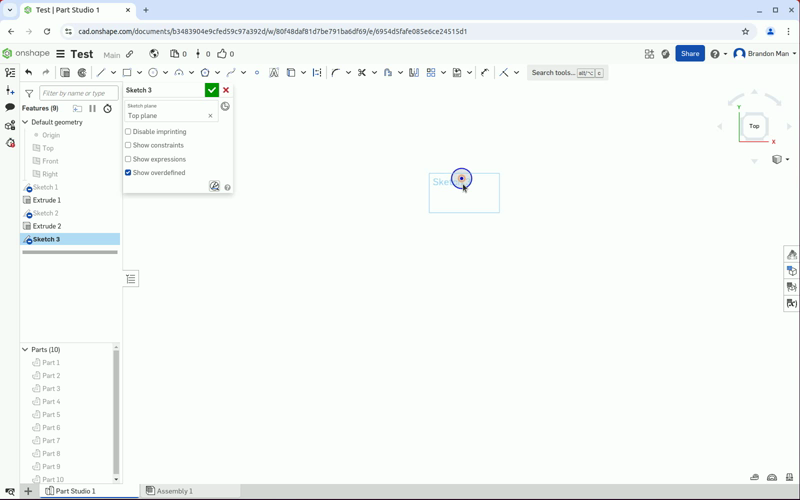
scroll(6)
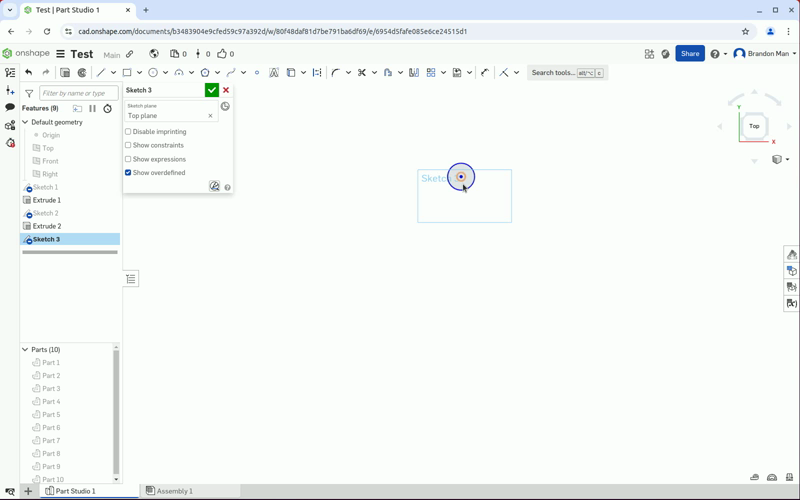
scroll(6)
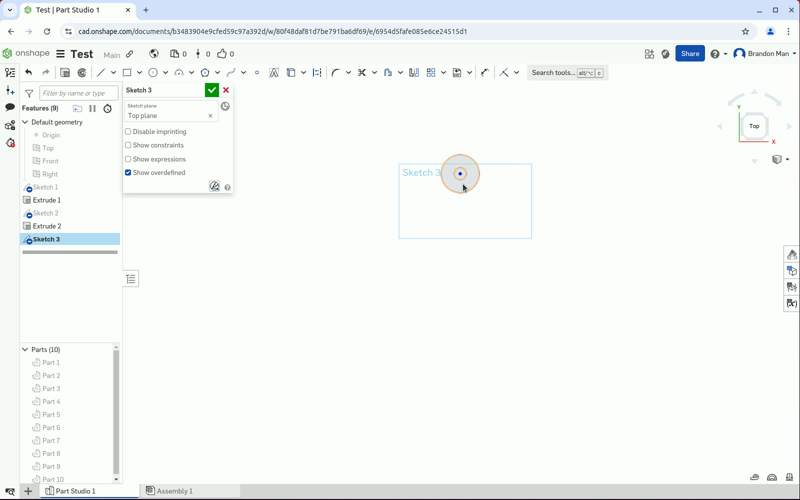
scroll(6)
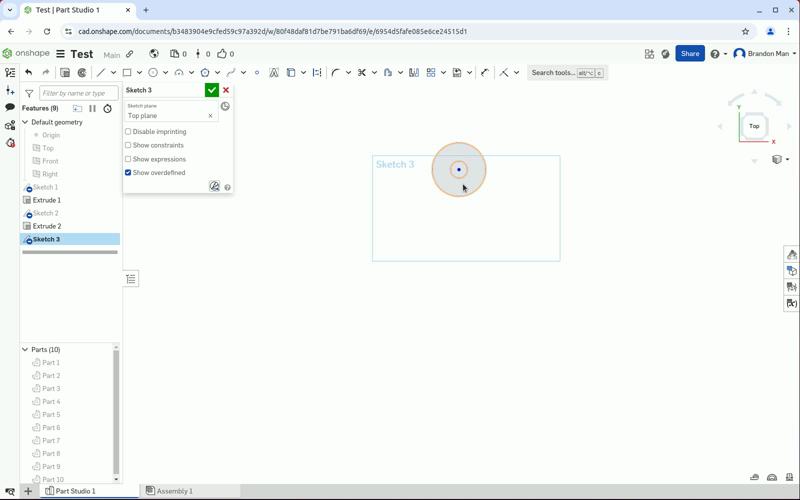
scroll(6)
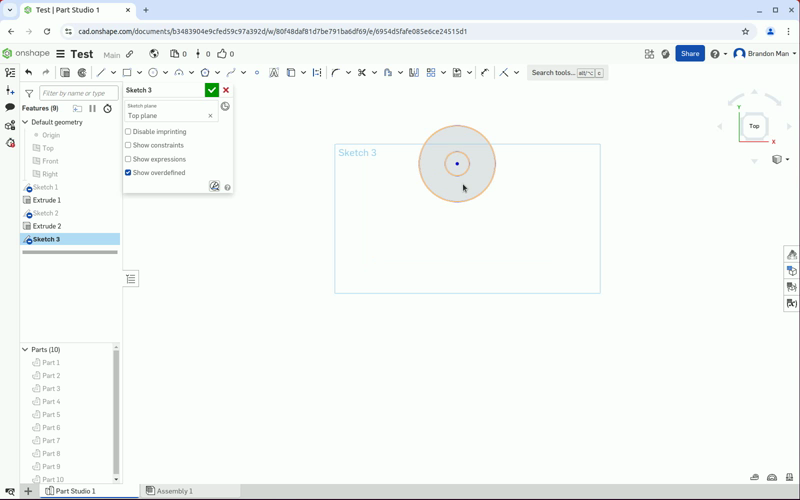
scroll(6)
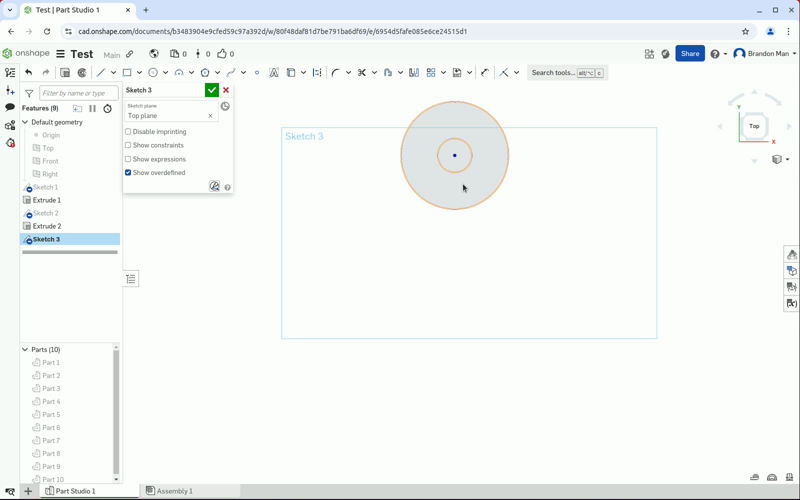
scroll(6)
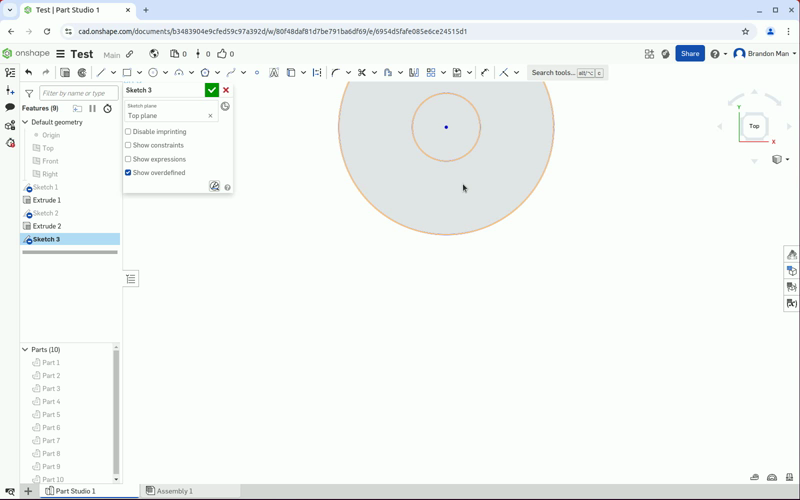
click(463, 183)
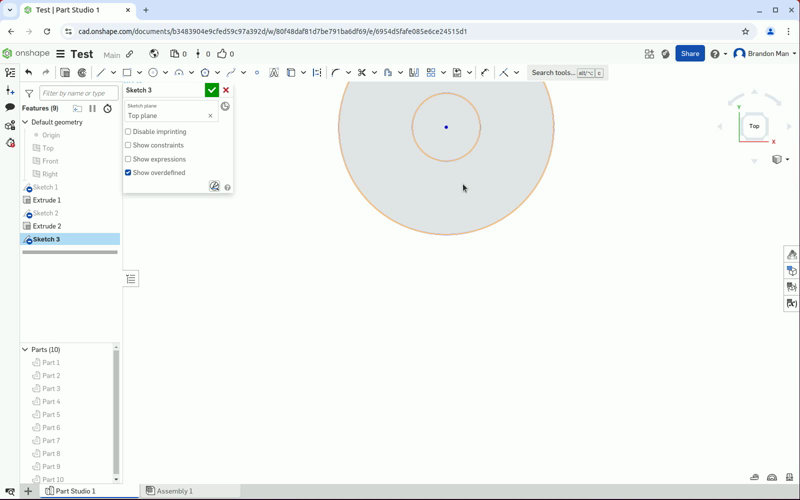
scroll(-6)
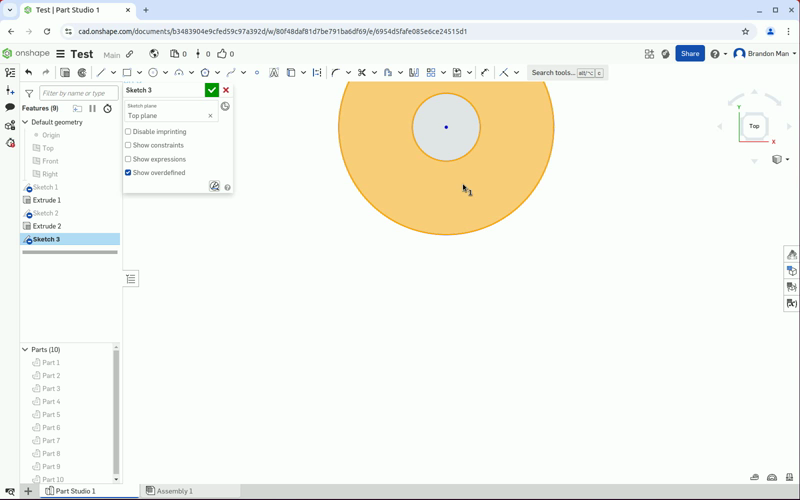
scroll(-6)
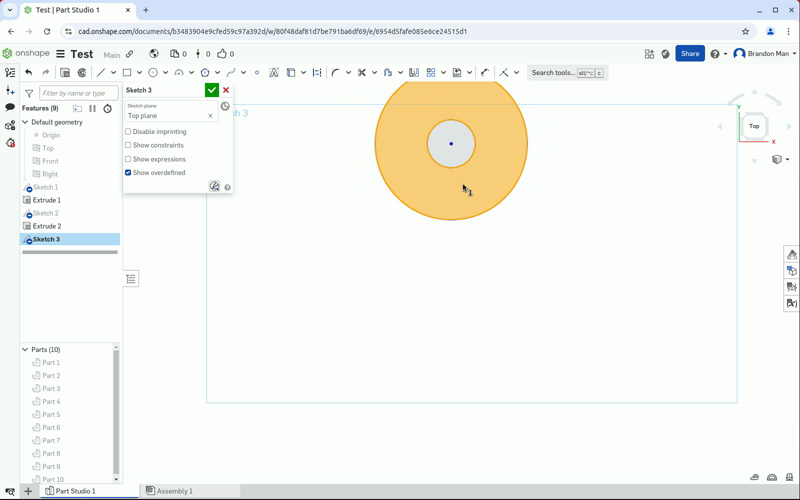
scroll(-6)
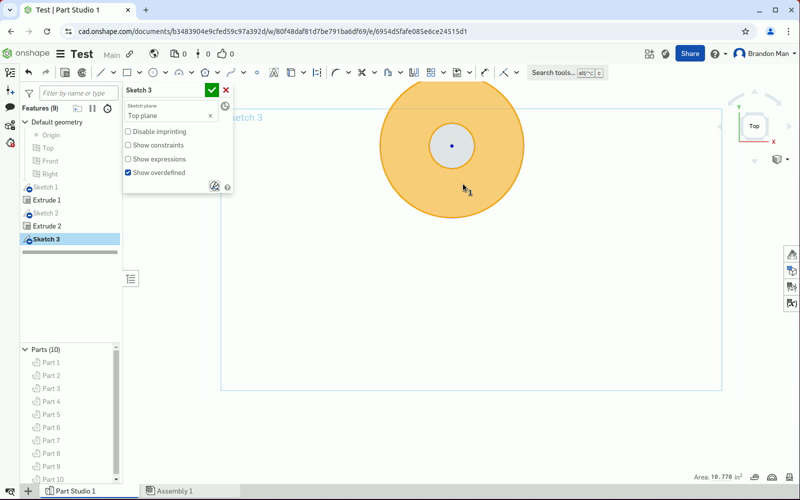
scroll(-6)
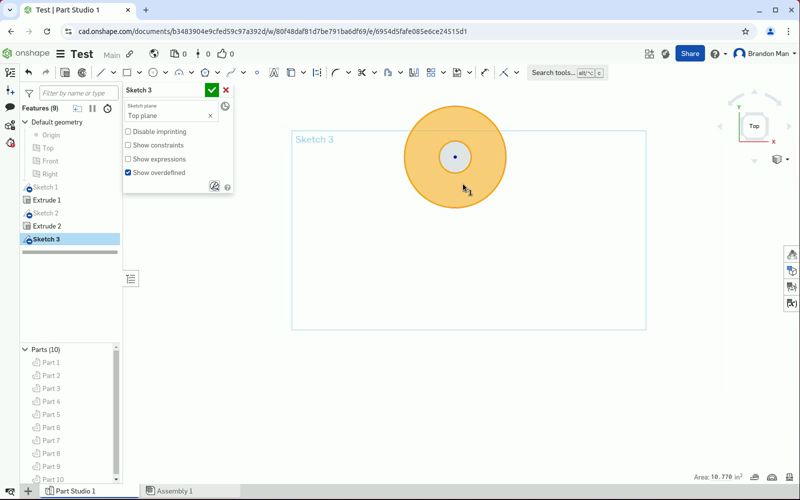
scroll(-6)
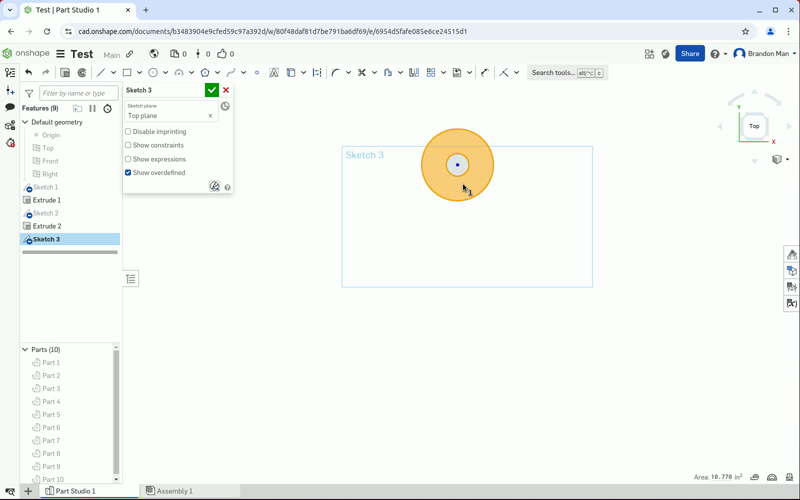
scroll(-6)
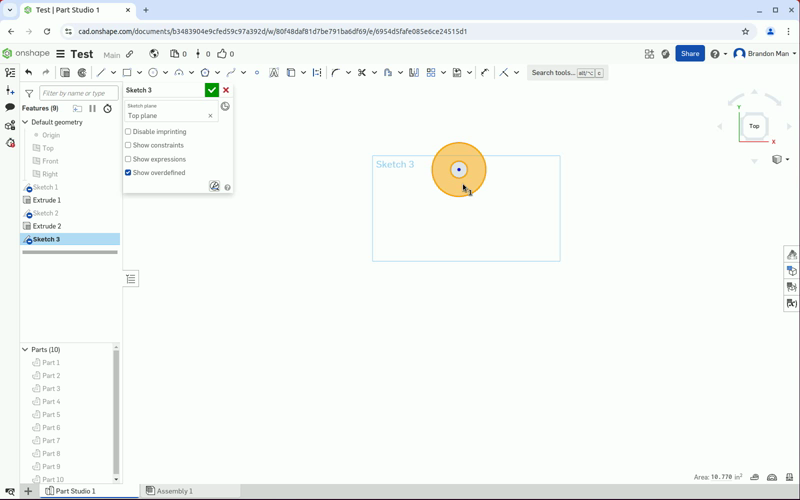
scroll(-6)
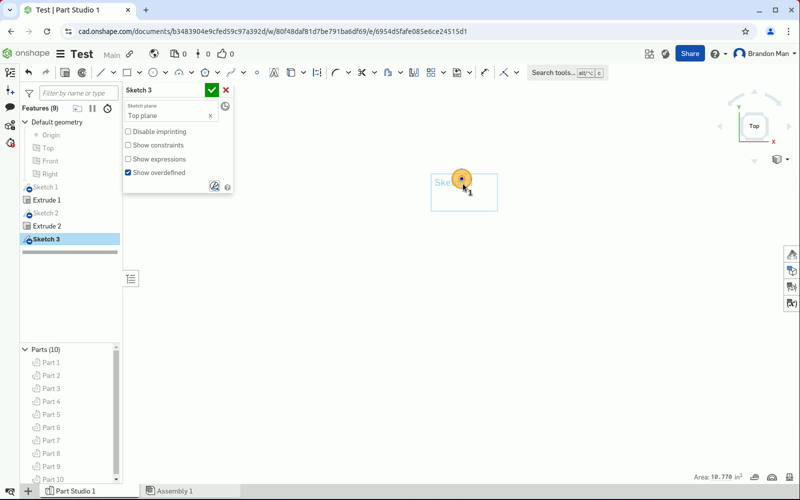
mouse_move(69, 352)
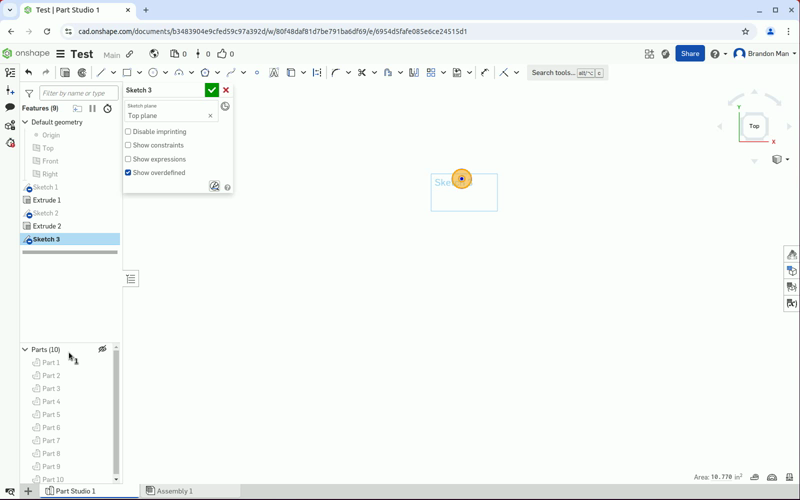
key(shift+y)
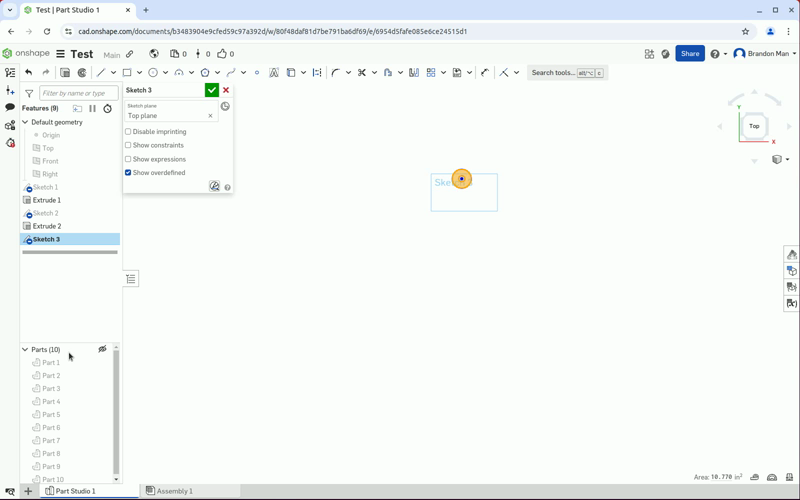
key(shift+e)
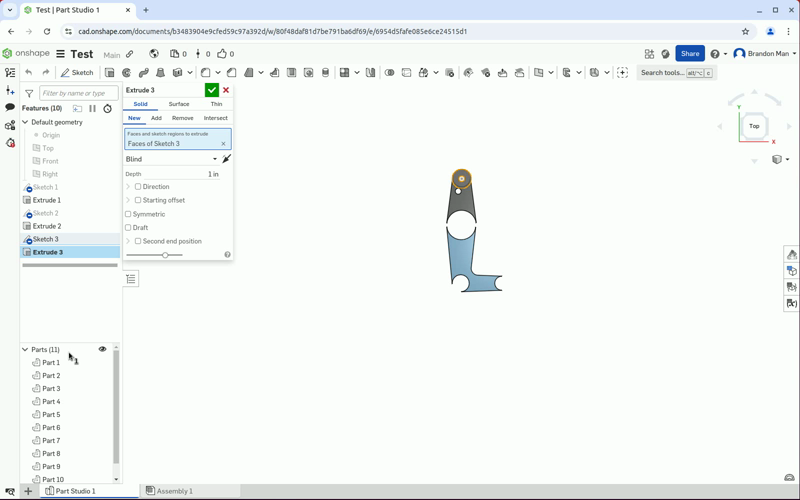
mouse_move(143, 106)
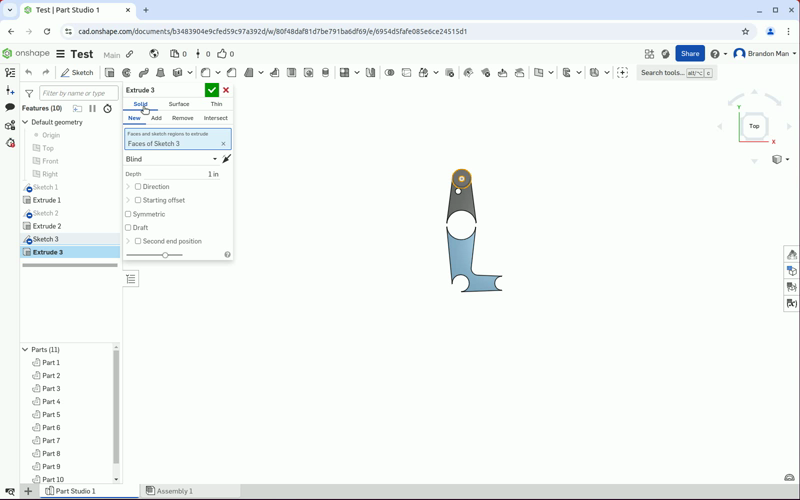
click(143, 106)
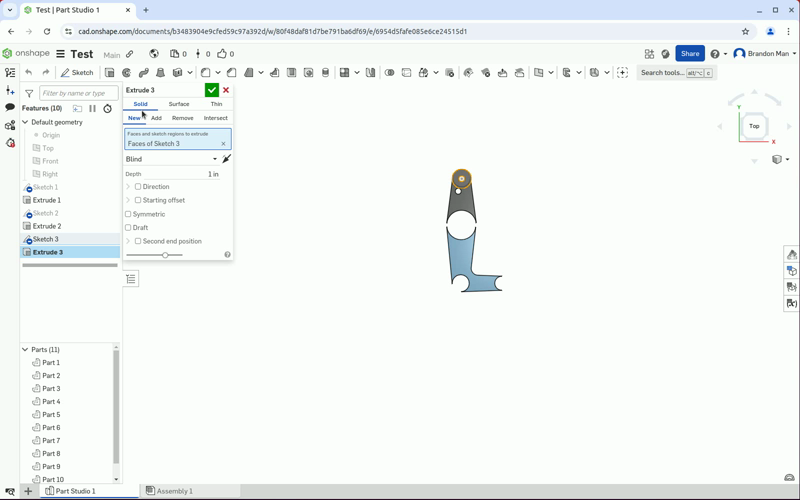
mouse_move(137, 120)
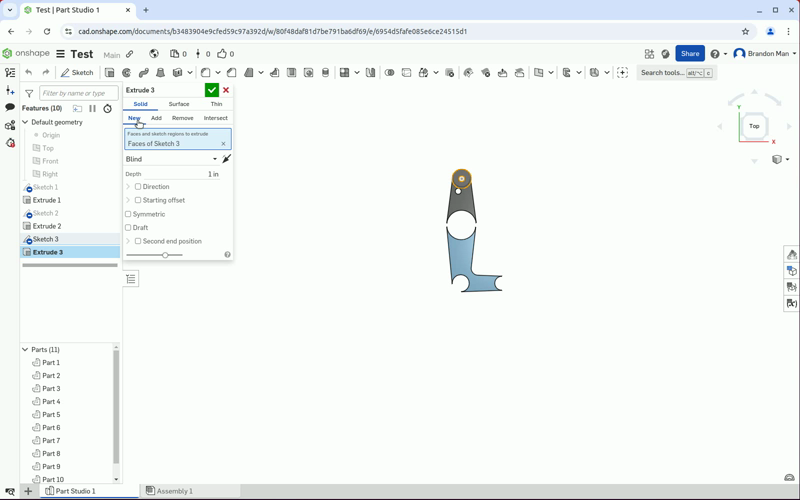
click(137, 120)
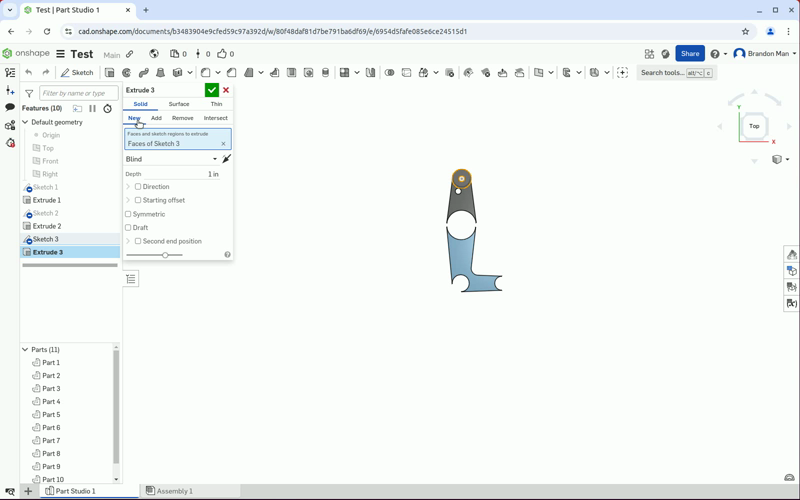
key(tab, 4)
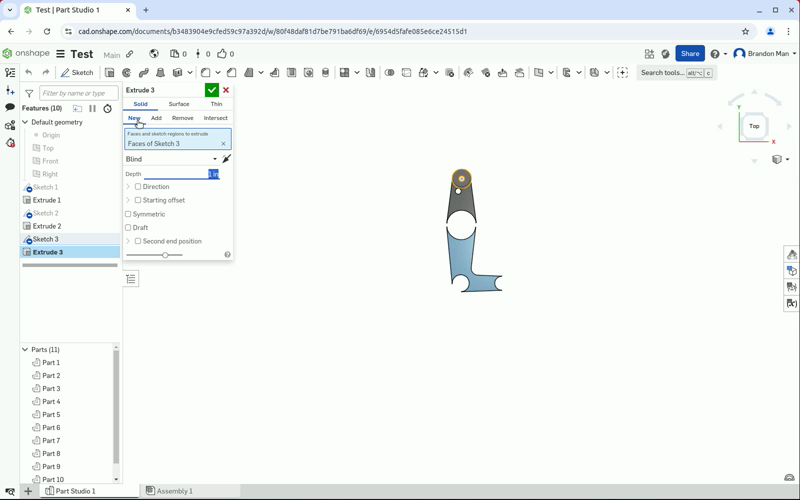
text(0.481)
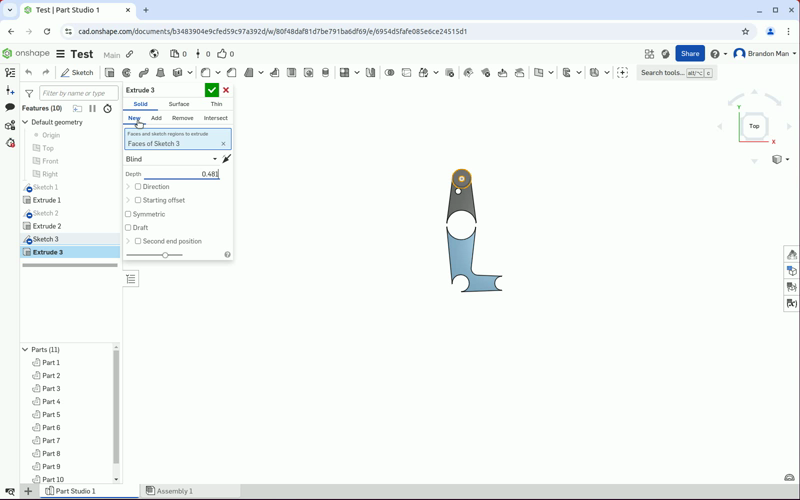
key(enter)
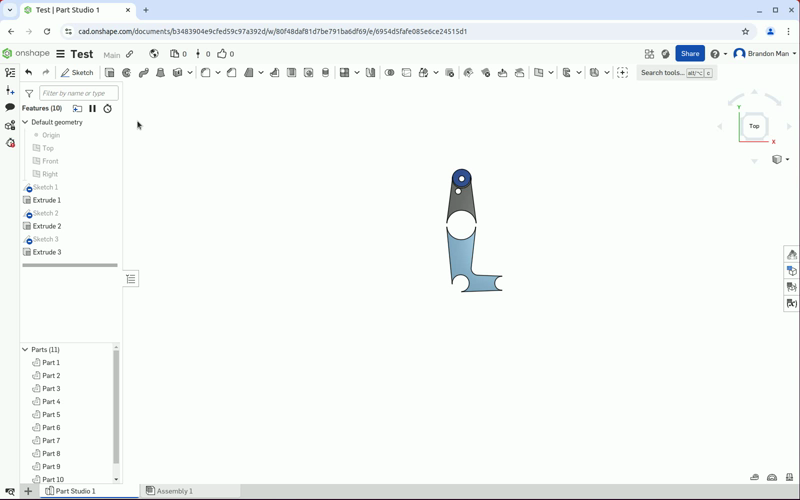
key(shift+h)
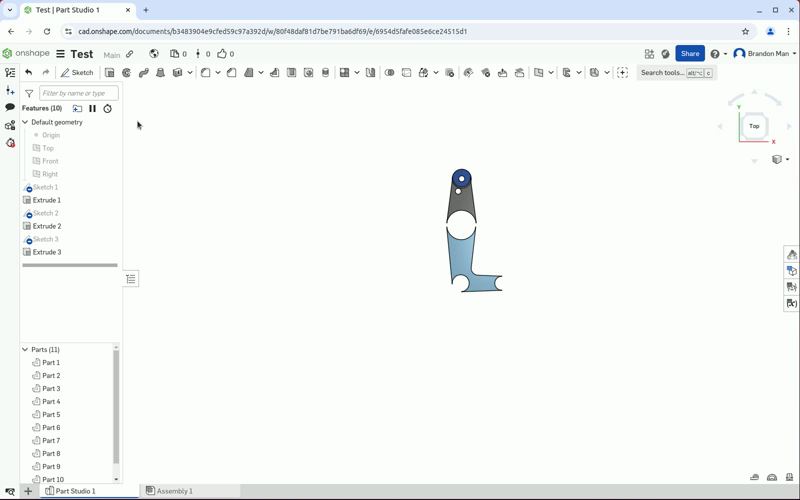
key(shift+h)
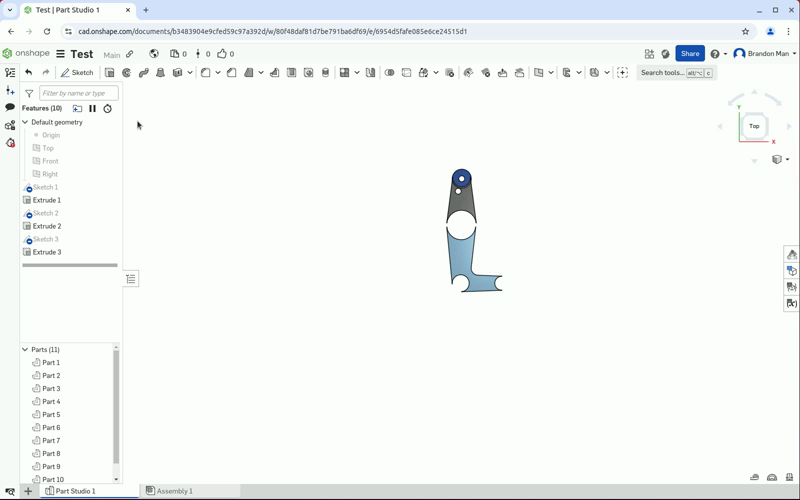
mouse_move(73, 189)
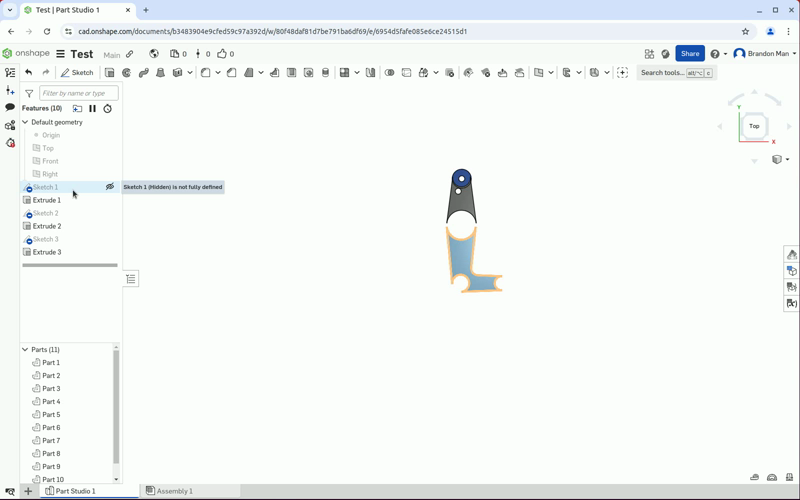
click(73, 189)
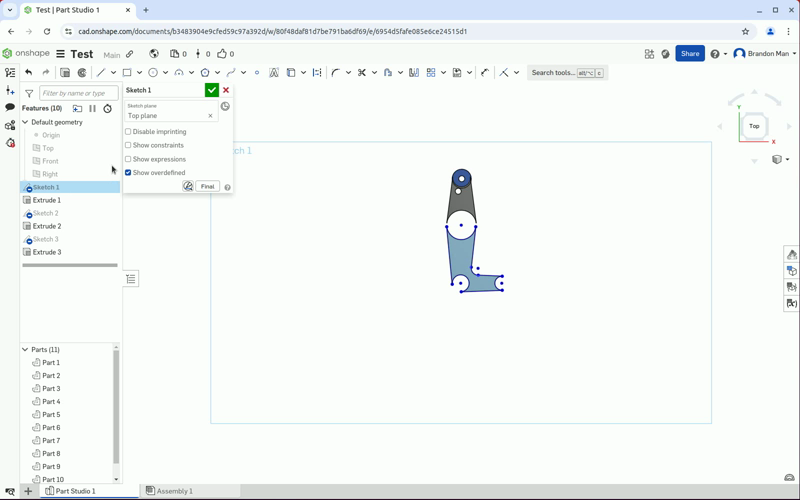
mouse_move(229, 92)
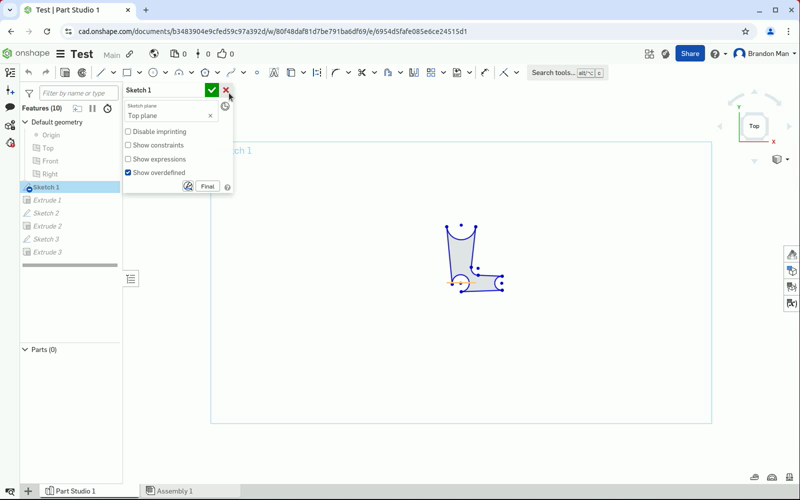
click(229, 92)
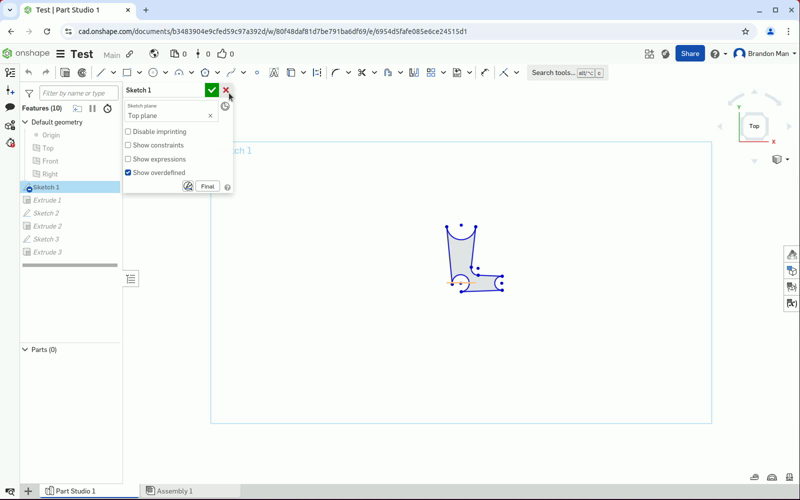
key(shift+s)
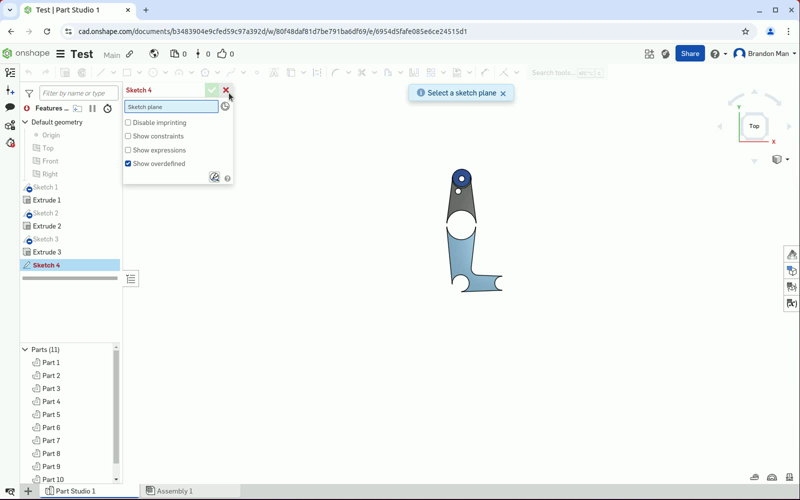
mouse_move(73, 150)
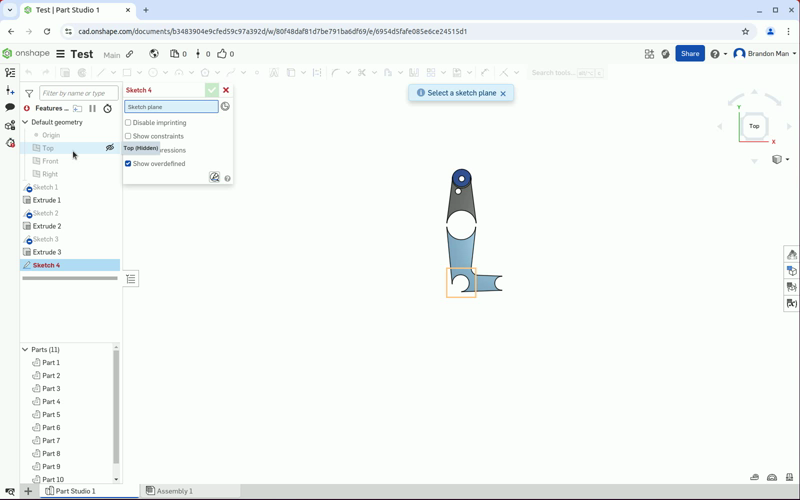
click(73, 150)
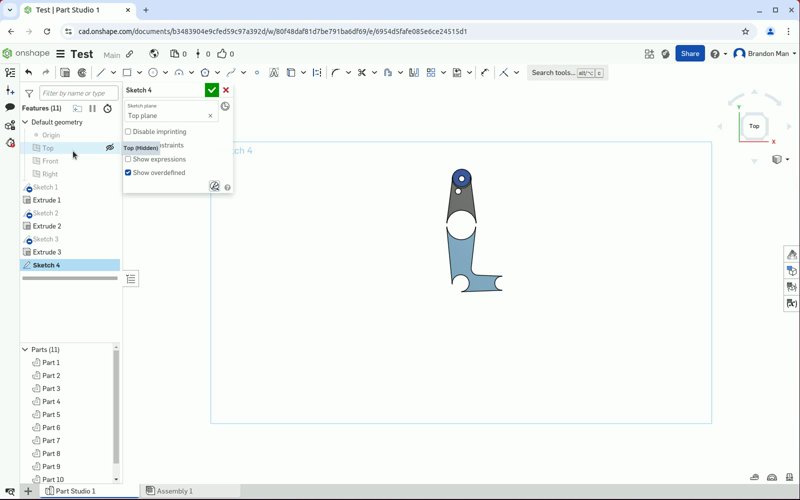
mouse_move(69, 352)
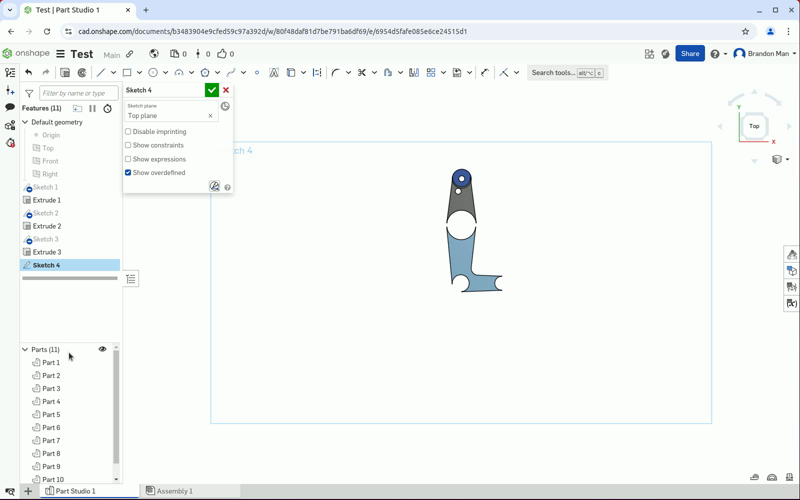
key(y)
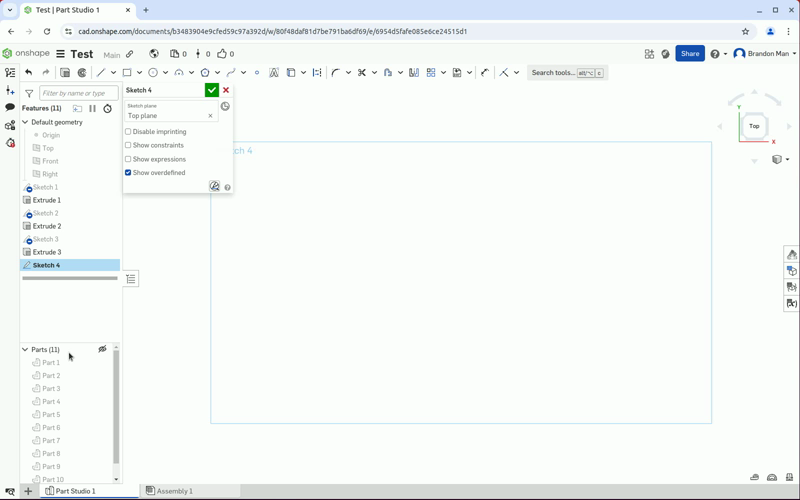
key(c)
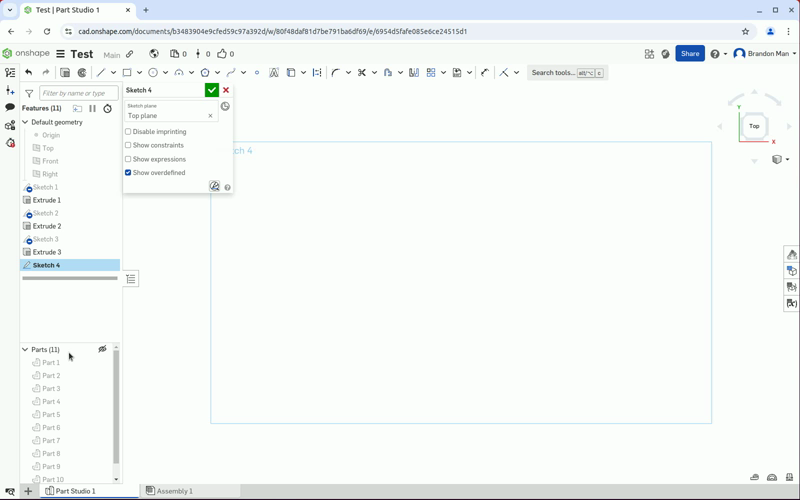
key_down(shift)
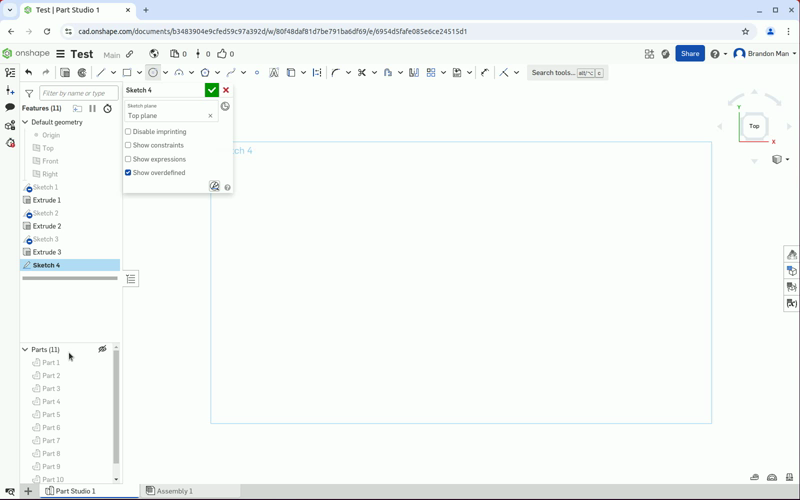
mouse_move(461, 225)
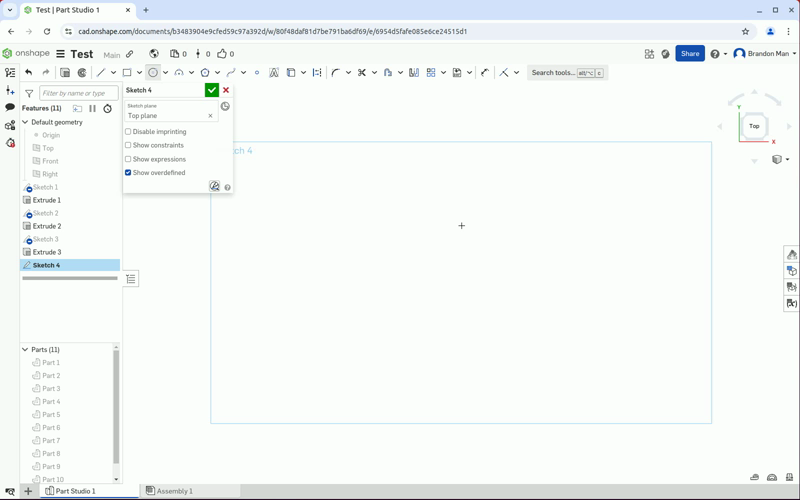
click(461, 225)
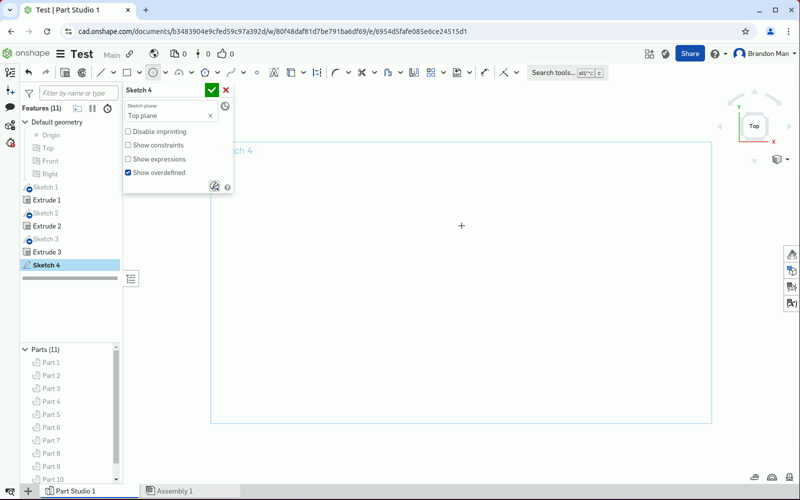
key_up(shift)
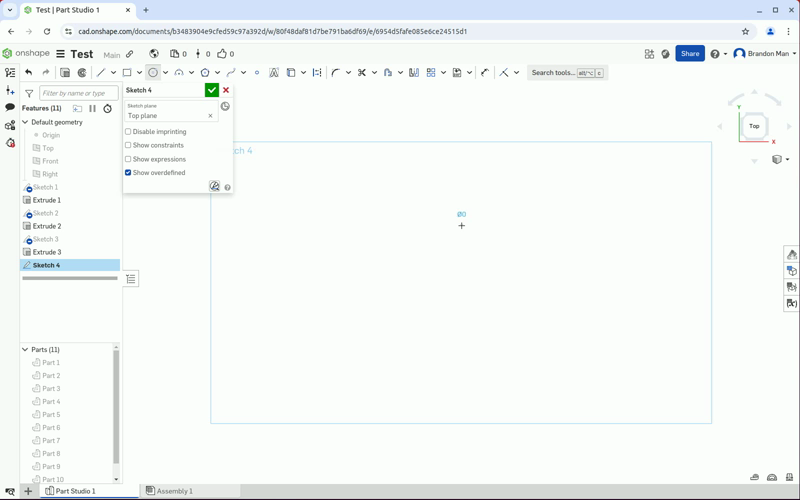
mouse_move(477, 225)
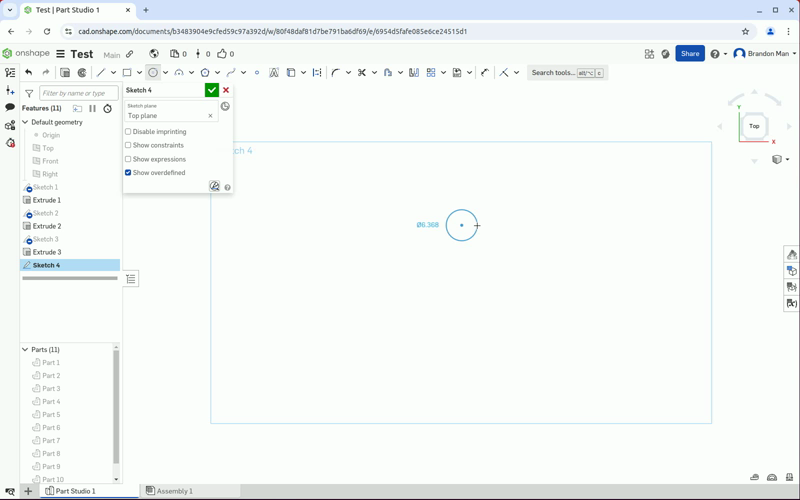
click(477, 225)
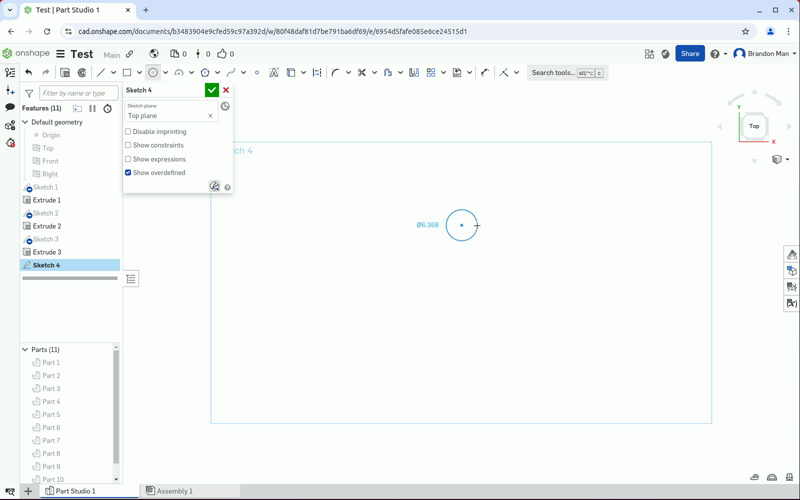
key(esc)
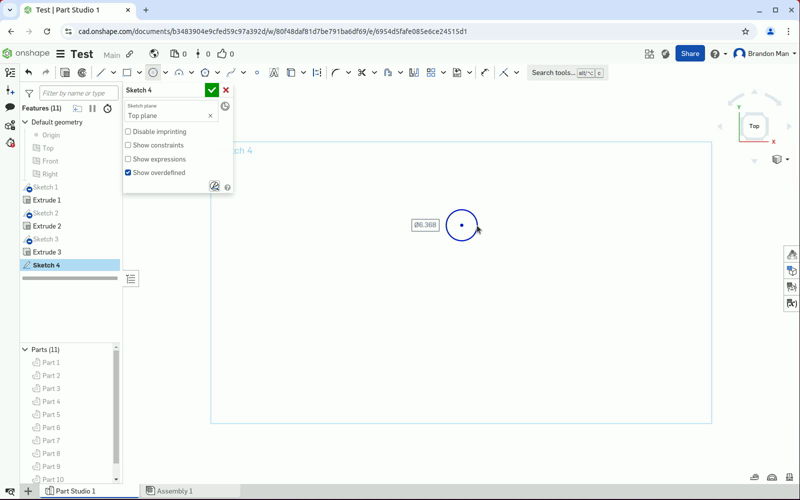
key(c)
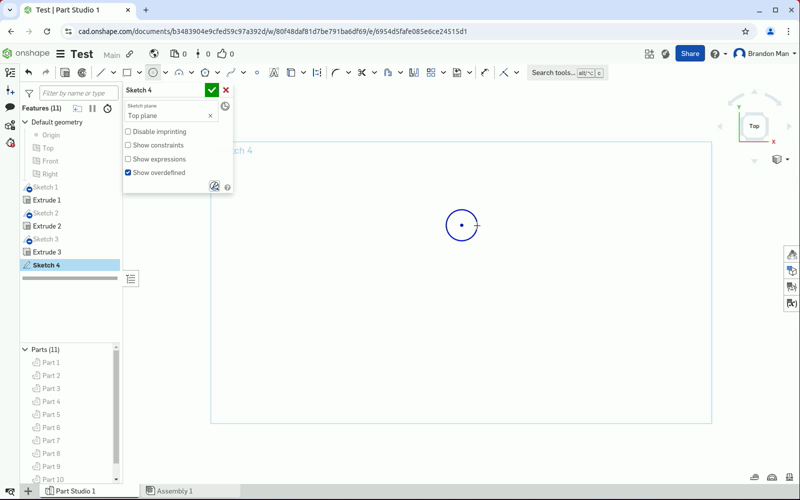
key_down(shift)
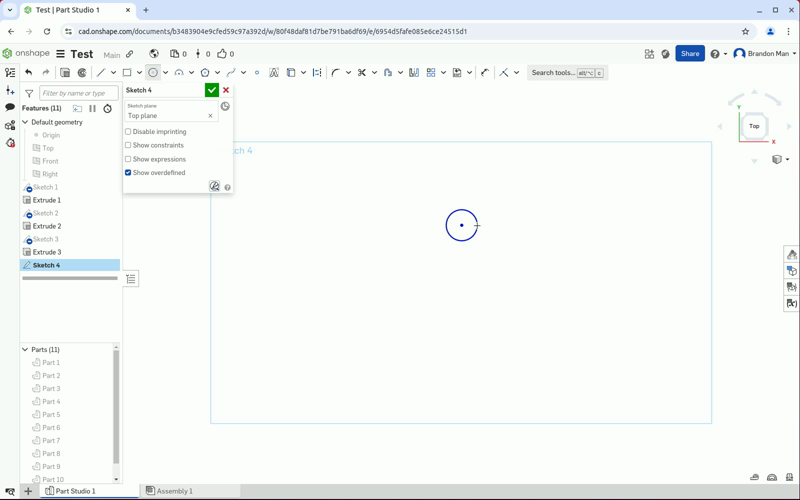
mouse_move(461, 225)
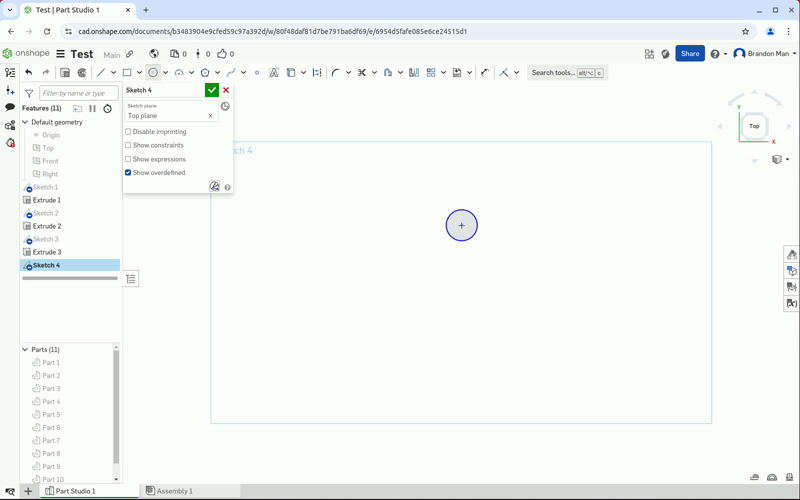
click(461, 225)
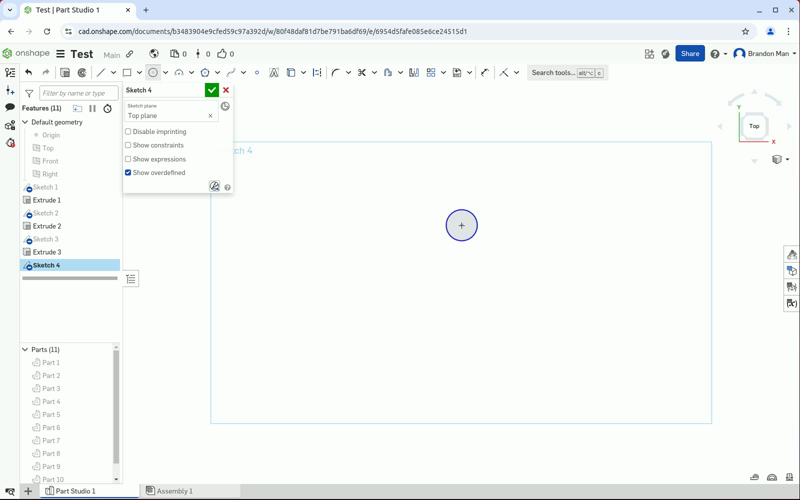
key_up(shift)
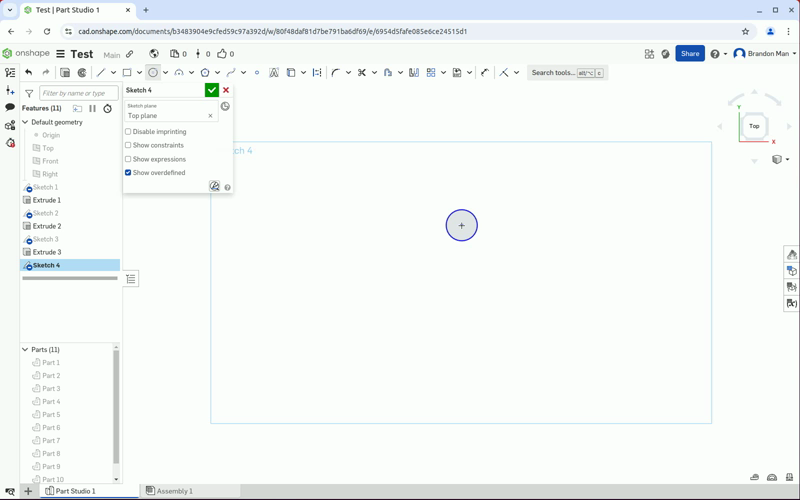
mouse_move(465, 225)
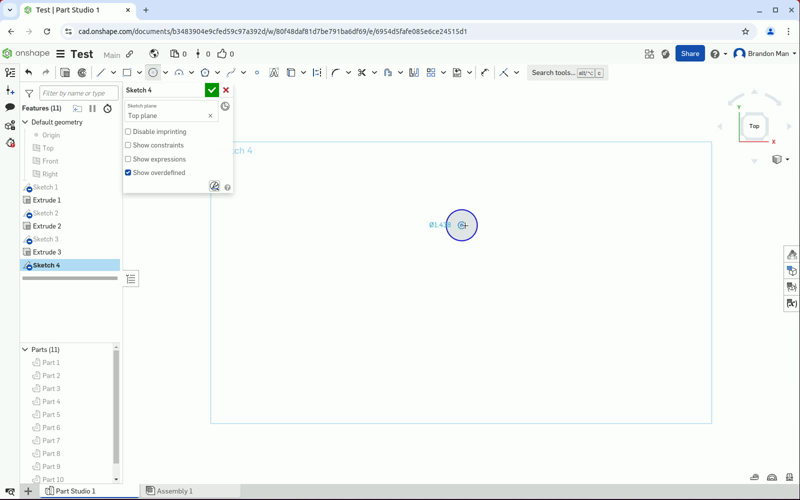
scroll(6)
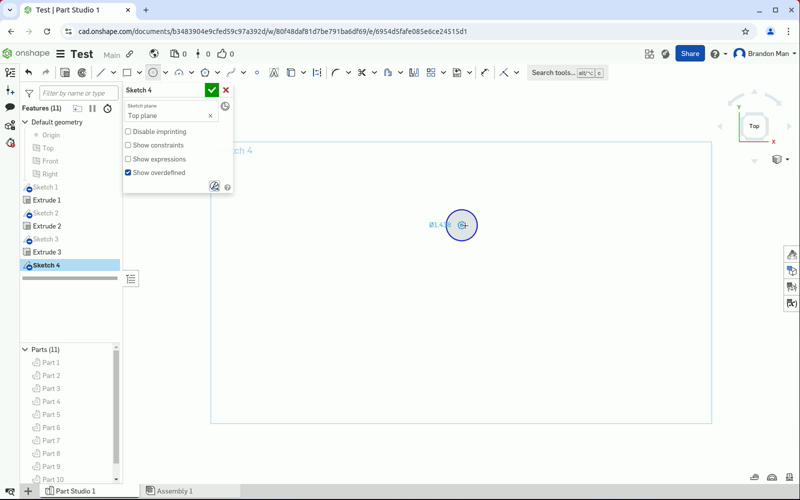
scroll(6)
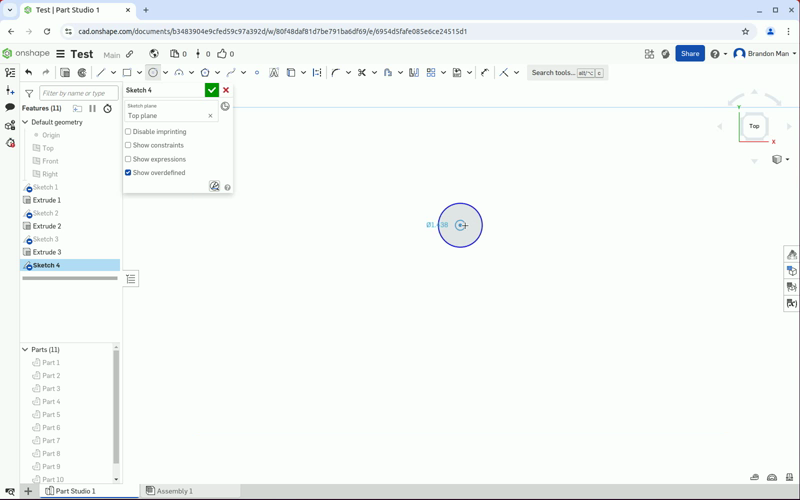
scroll(6)
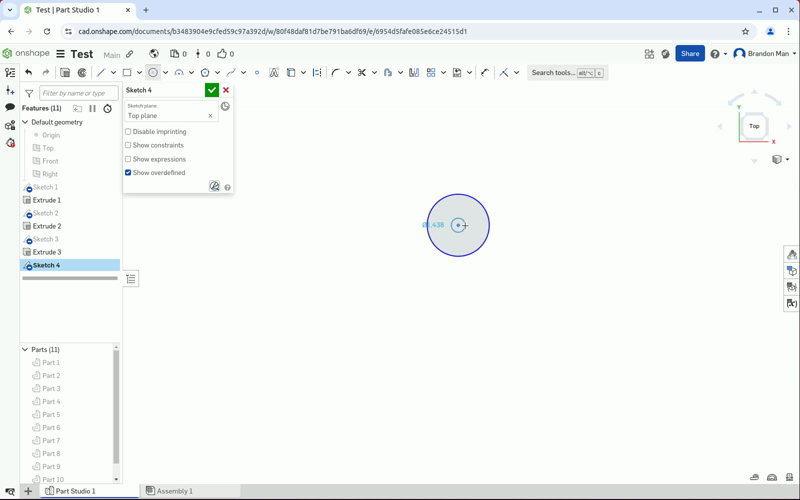
scroll(6)
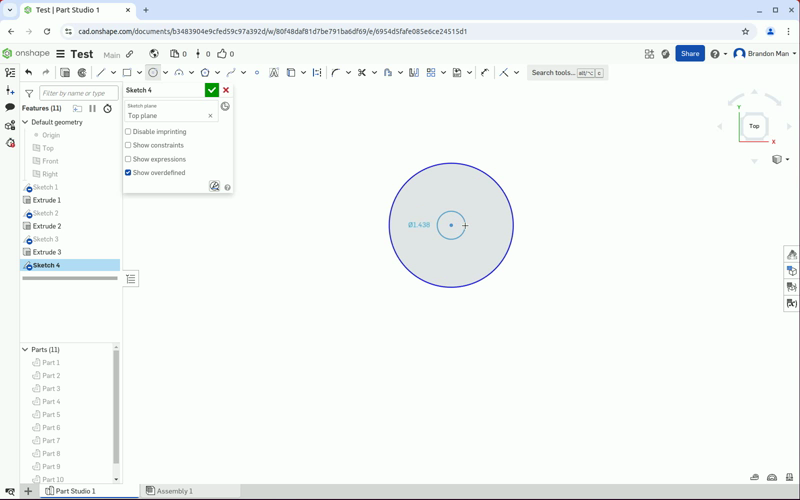
scroll(6)
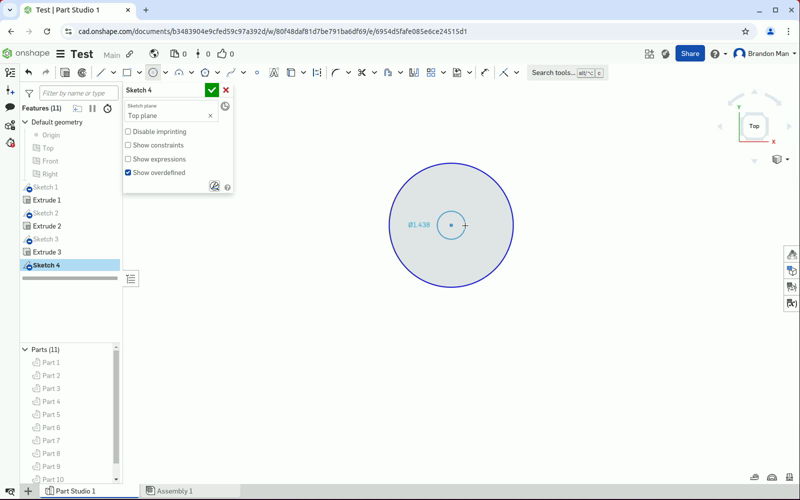
scroll(6)
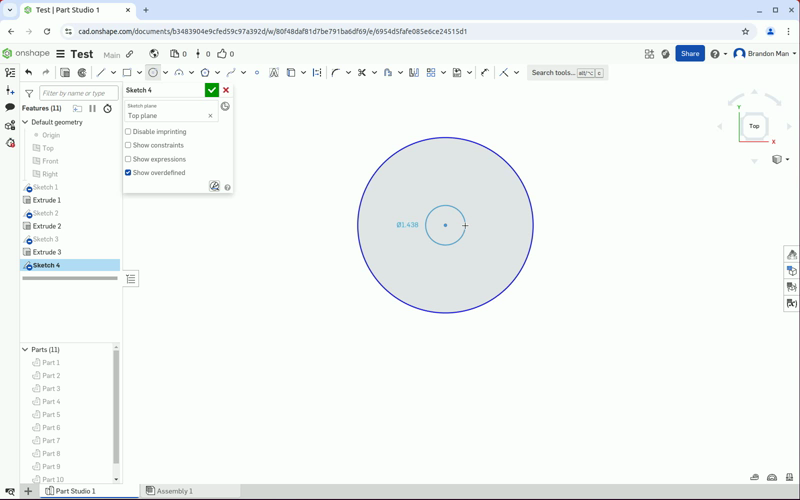
scroll(6)
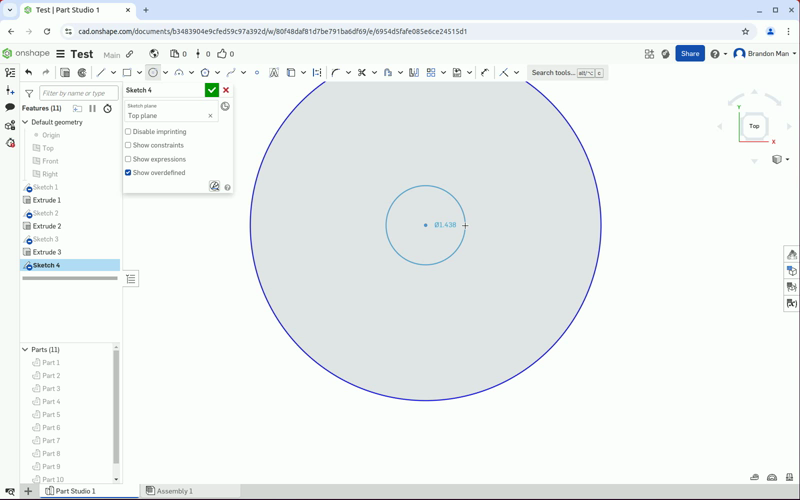
click(465, 225)
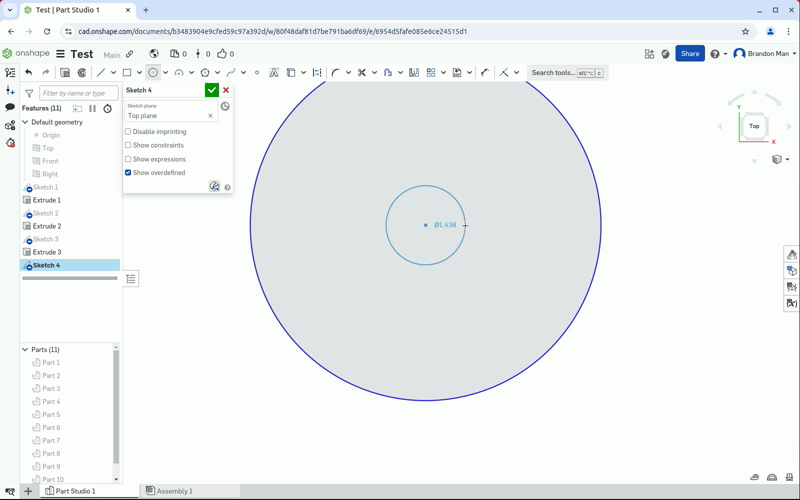
scroll(-6)
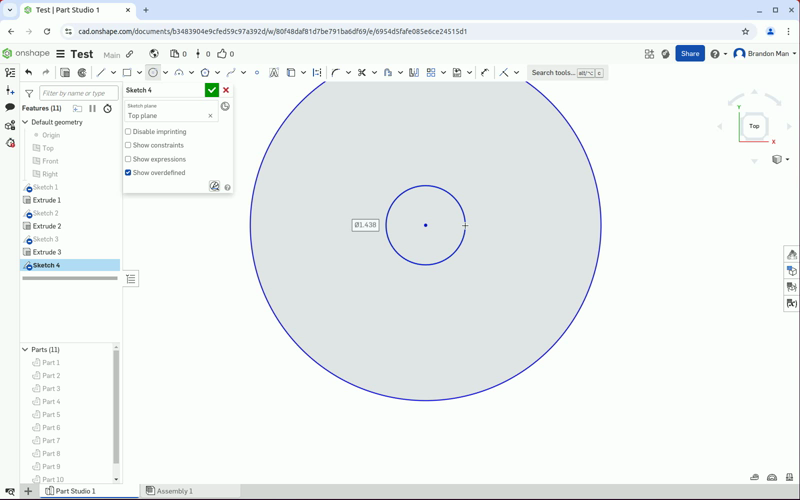
scroll(-6)
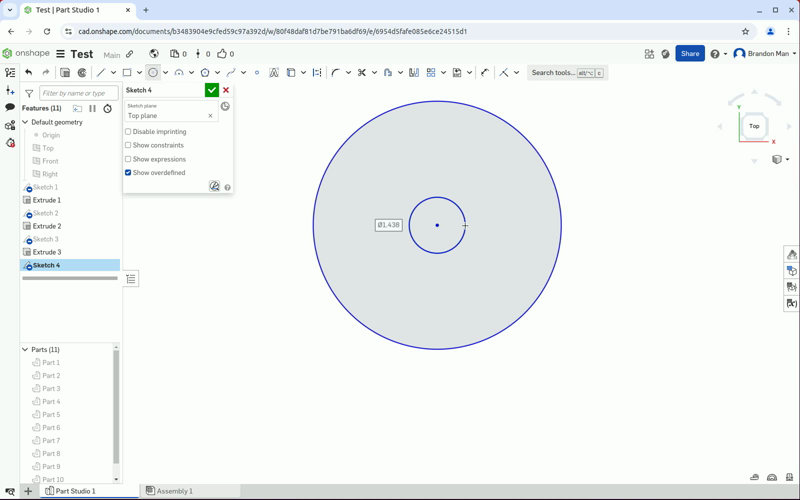
scroll(-6)
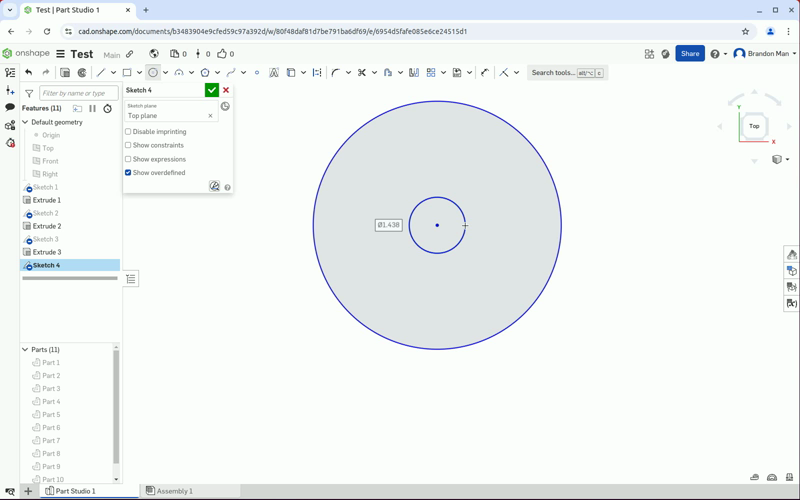
scroll(-6)
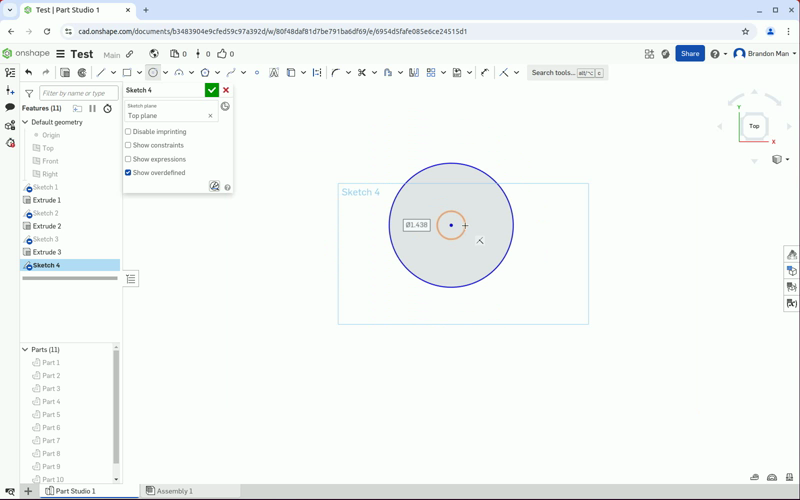
scroll(-6)
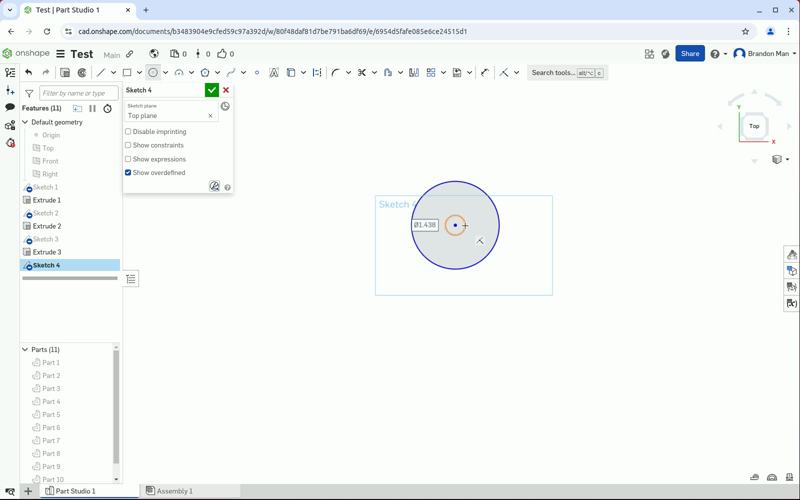
scroll(-6)
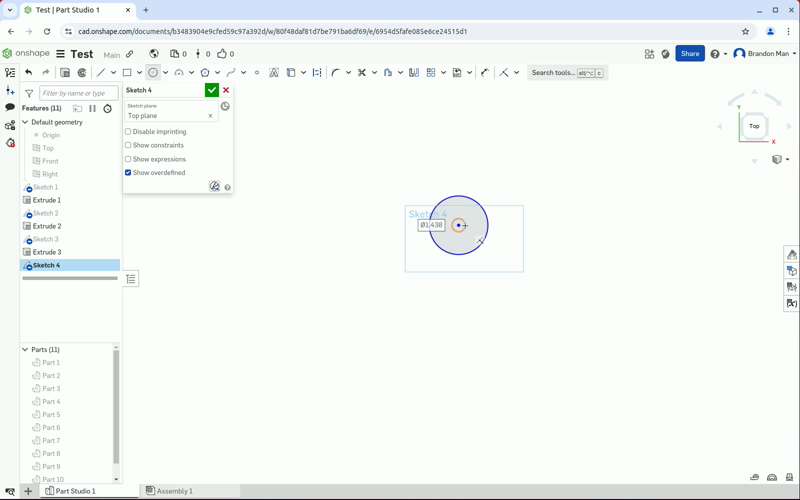
scroll(-6)
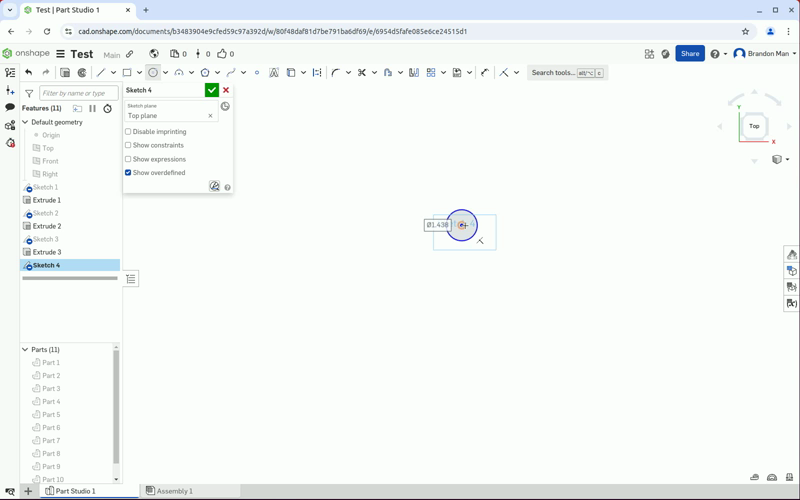
key(esc)
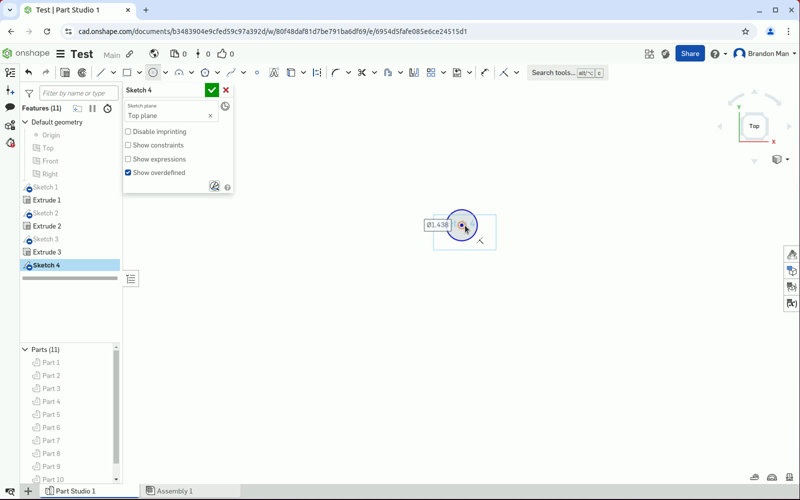
mouse_move(470, 226)
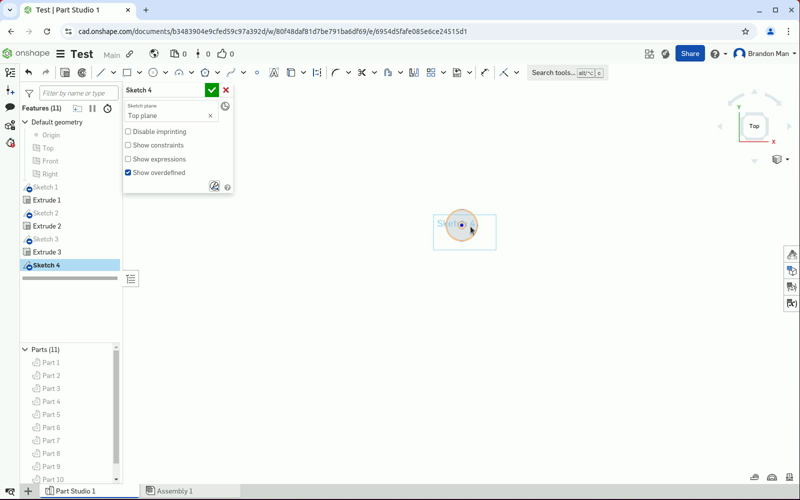
scroll(6)
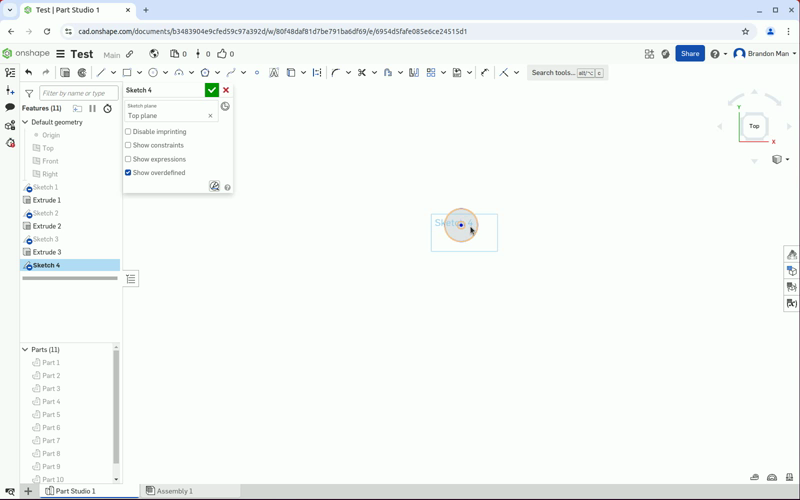
scroll(6)
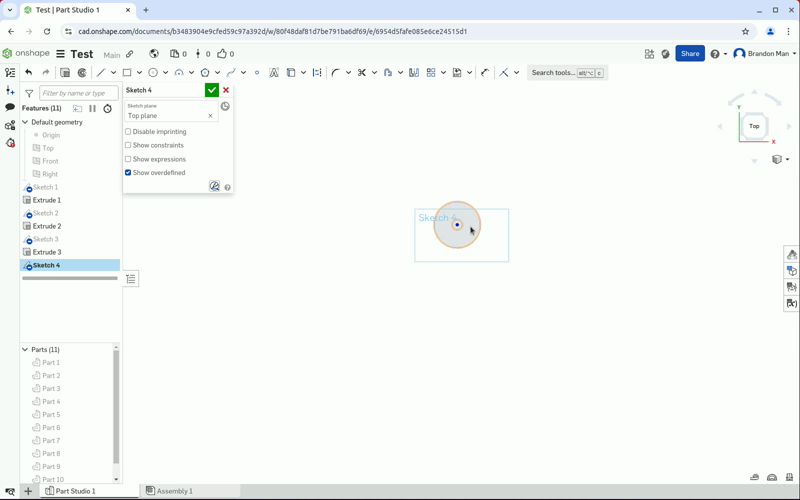
scroll(6)
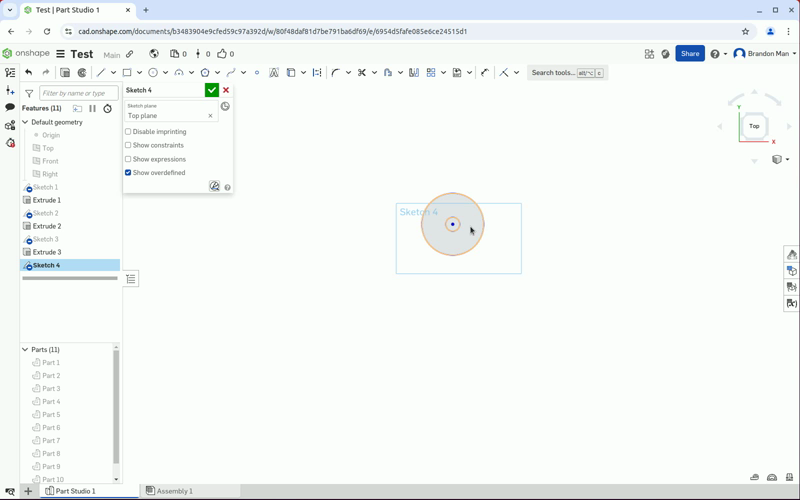
scroll(6)
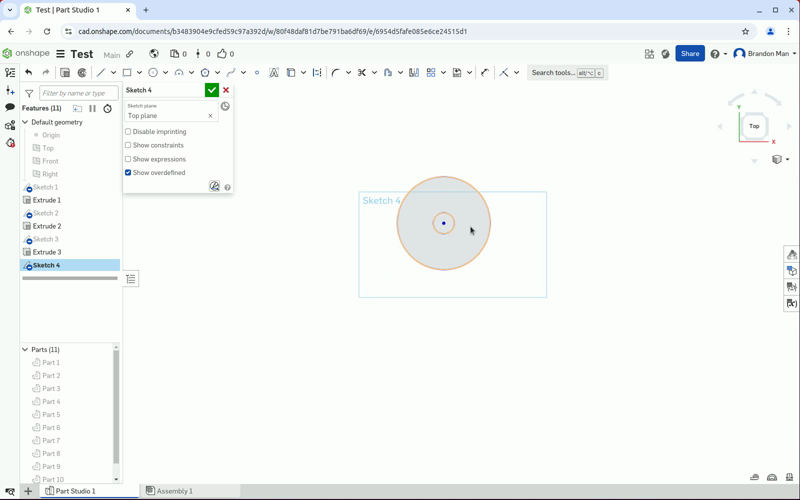
scroll(6)
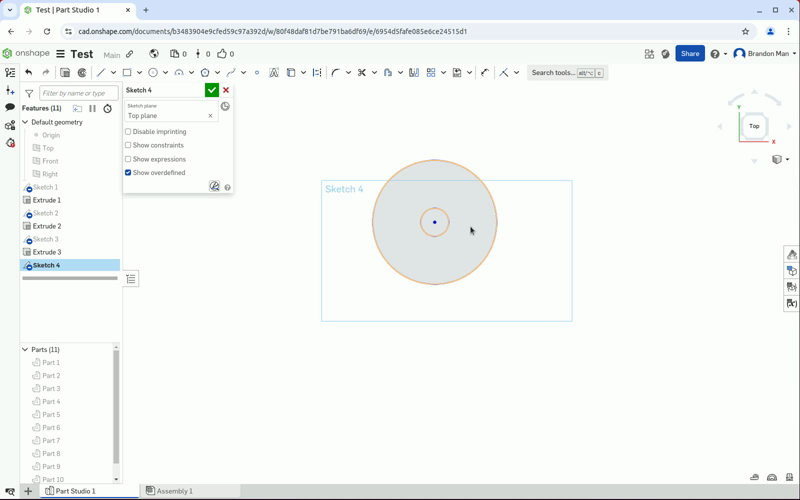
scroll(6)
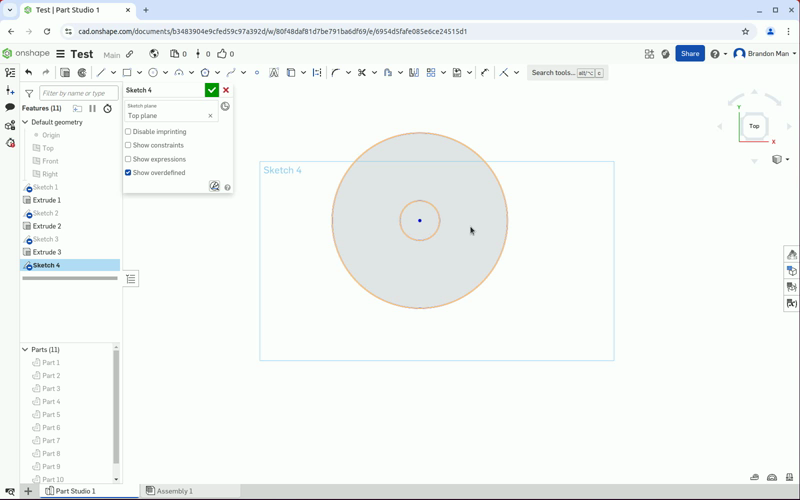
scroll(6)
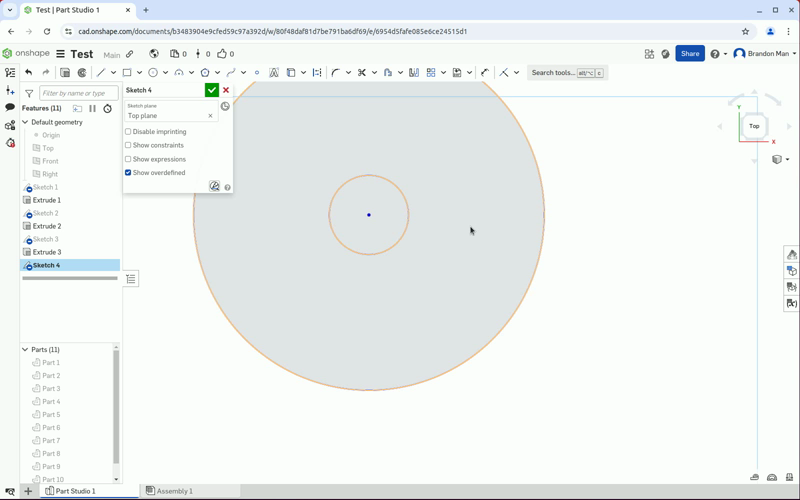
click(470, 226)
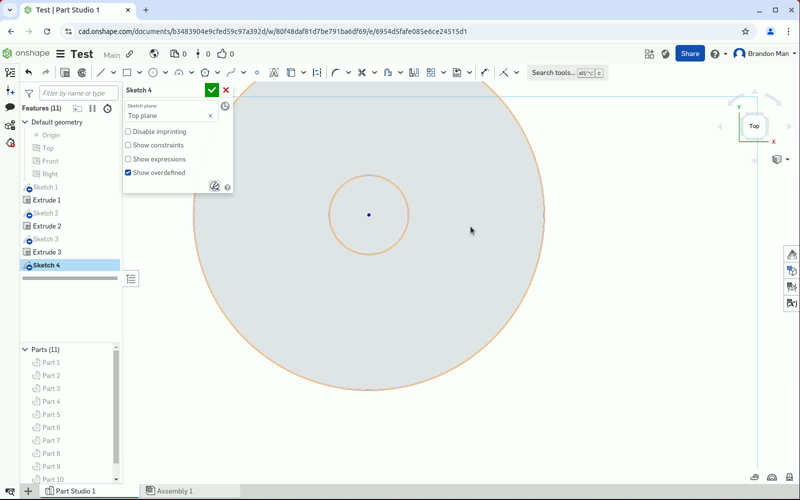
scroll(-6)
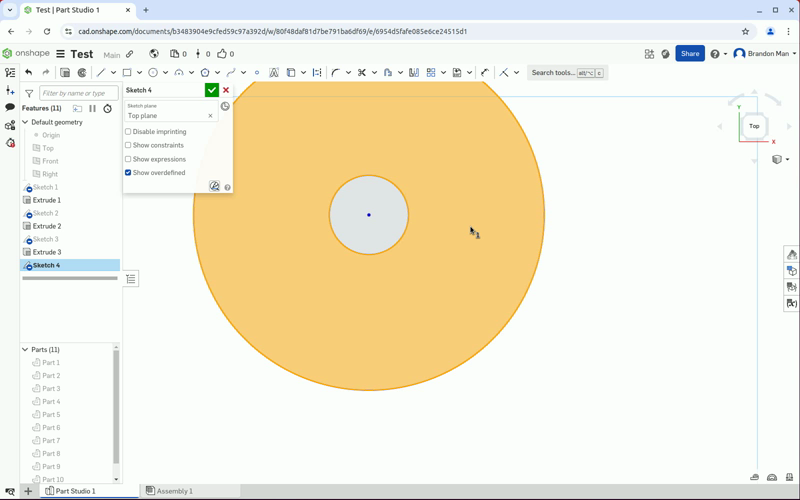
scroll(-6)
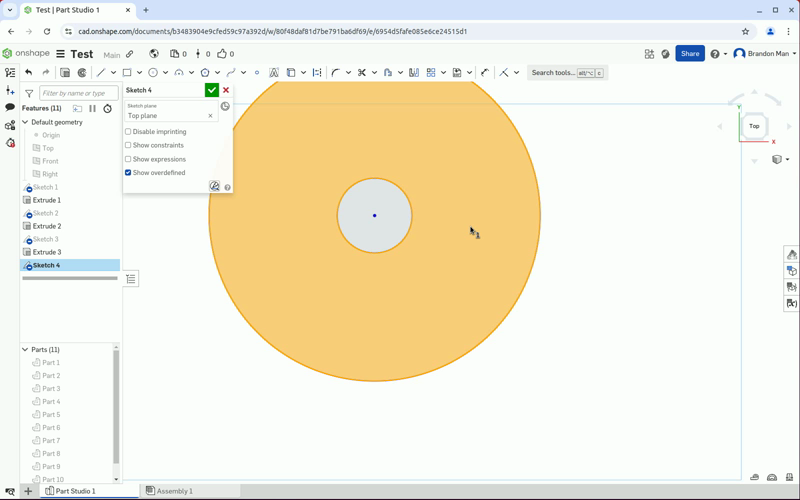
scroll(-6)
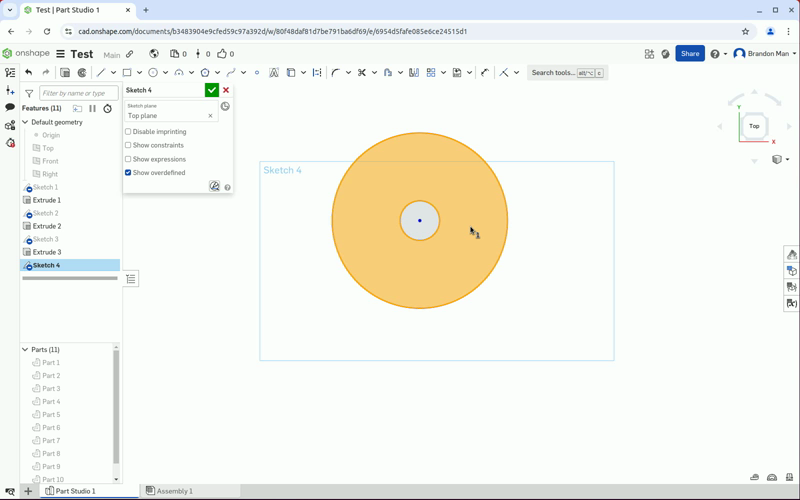
scroll(-6)
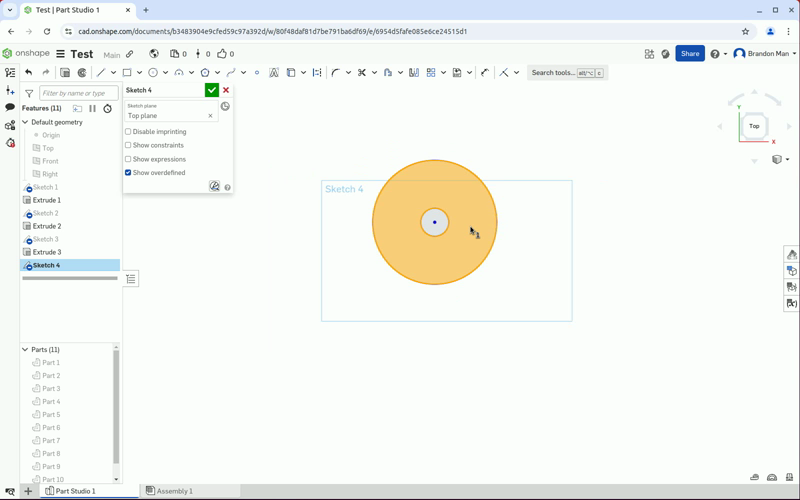
scroll(-6)
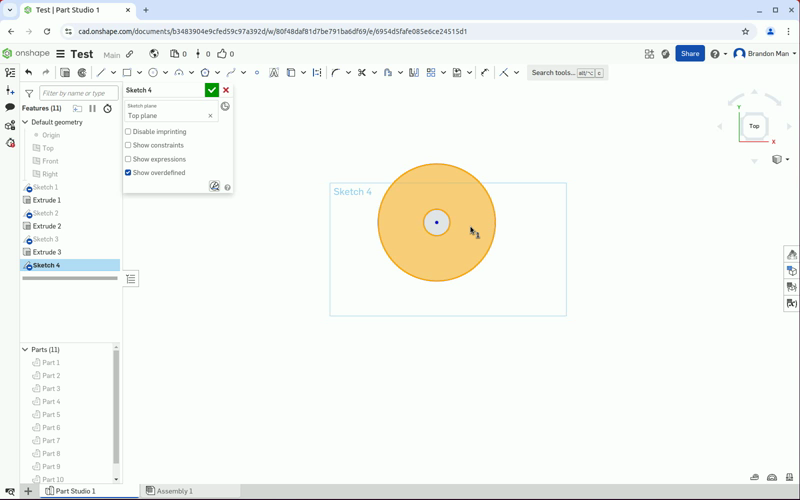
scroll(-6)
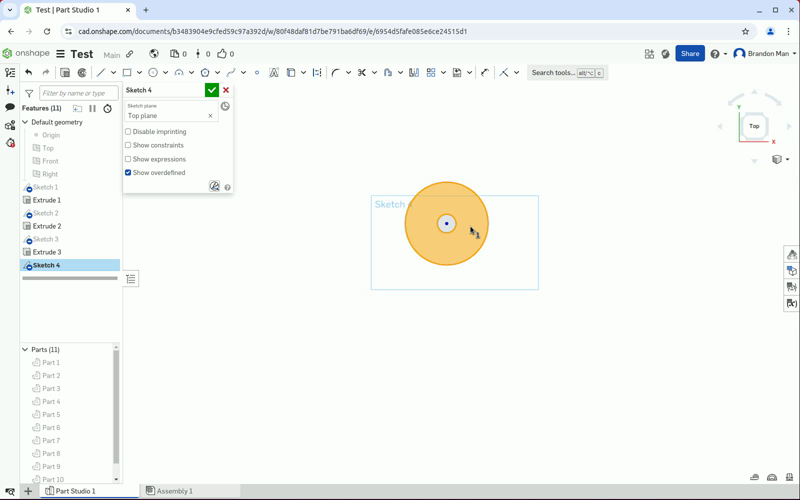
scroll(-6)
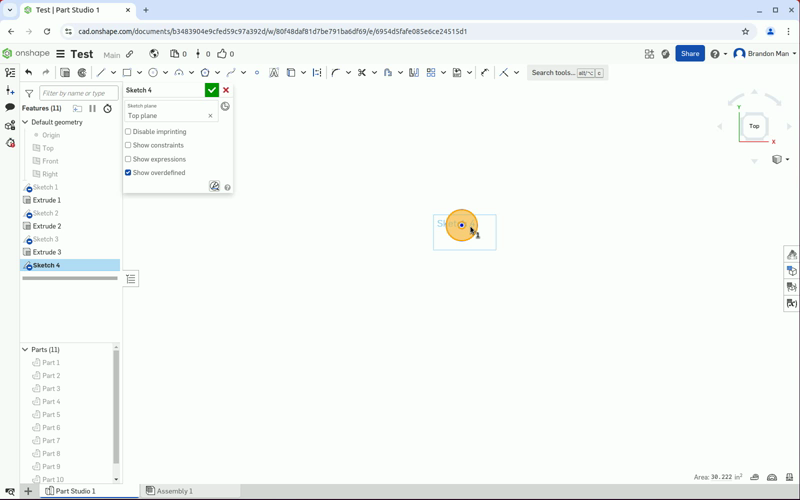
mouse_move(69, 352)
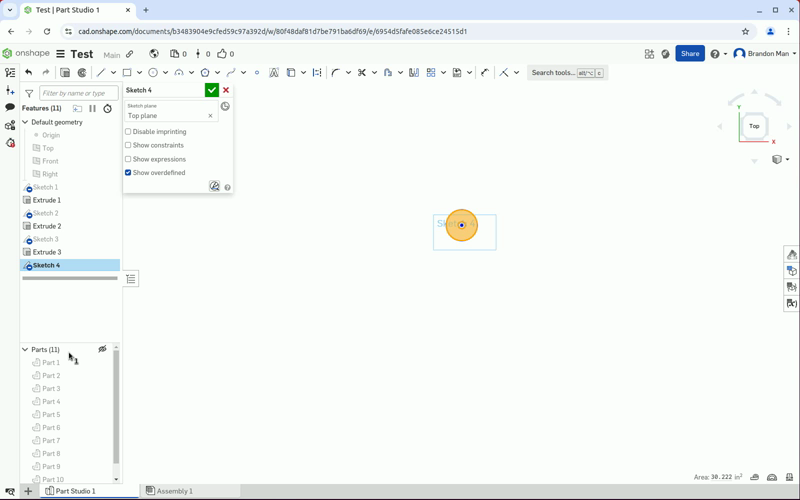
key(shift+y)
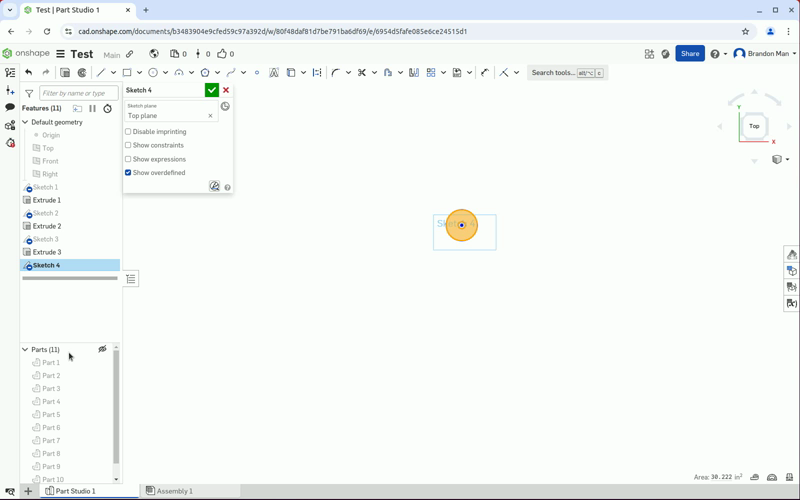
key(shift+e)
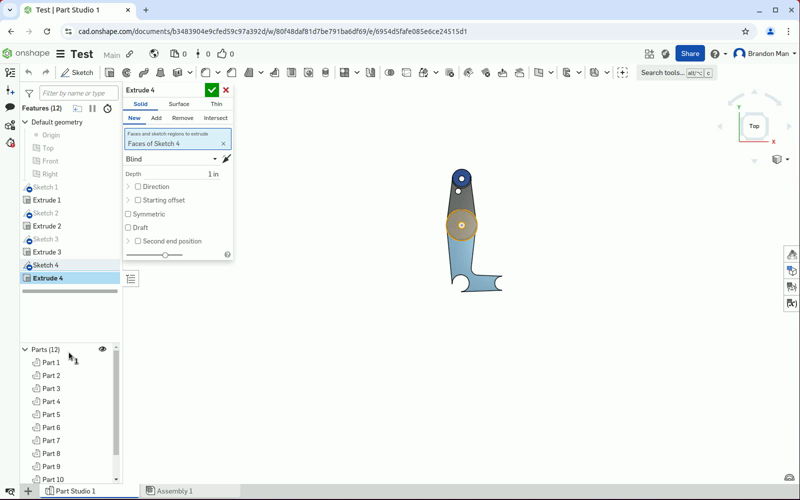
mouse_move(143, 106)
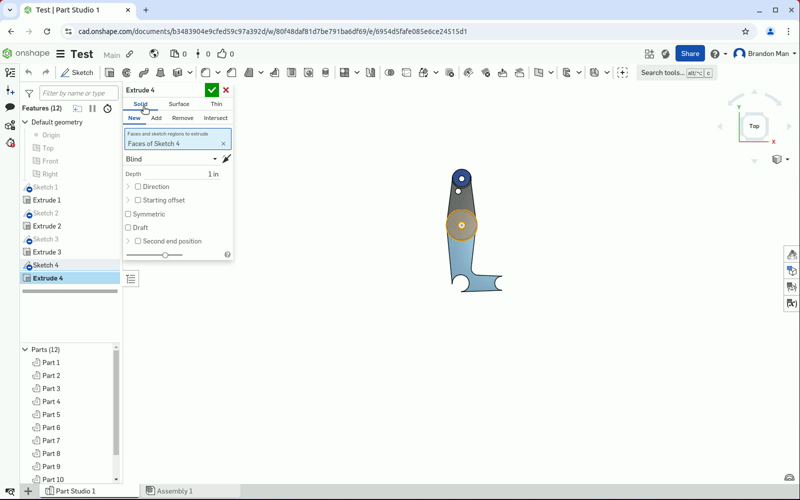
click(143, 106)
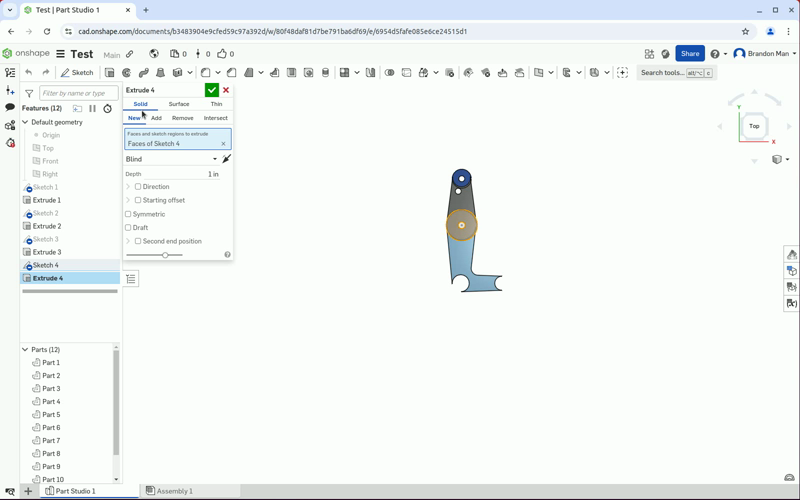
mouse_move(137, 120)
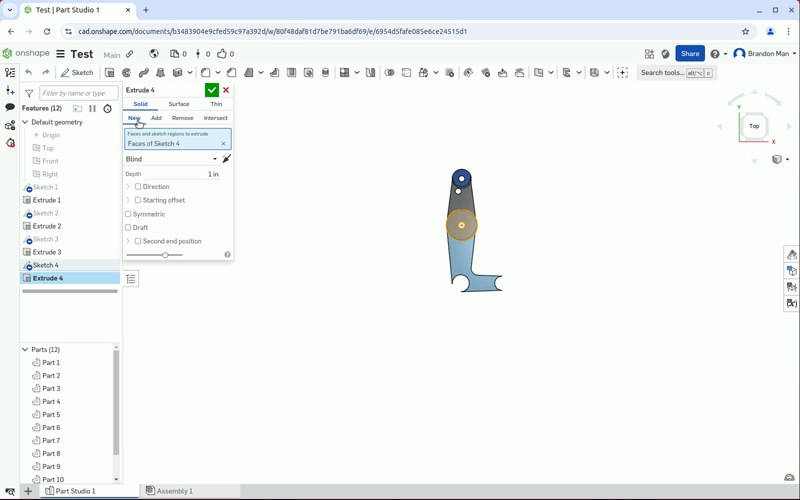
click(137, 120)
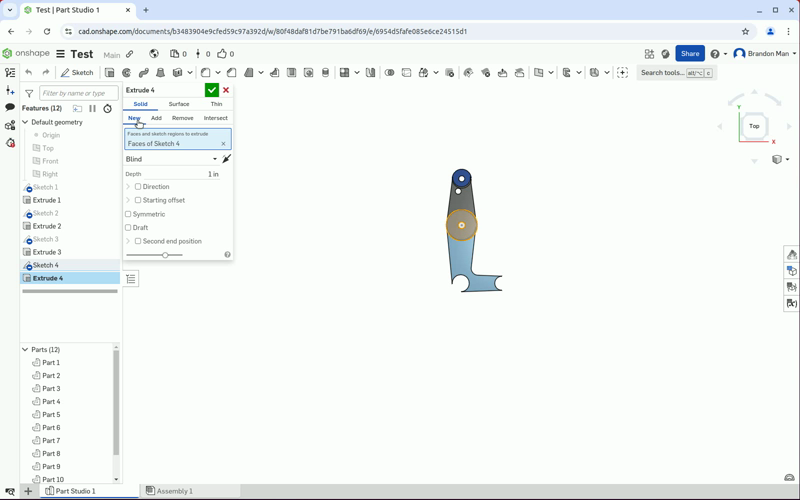
key(tab, 4)
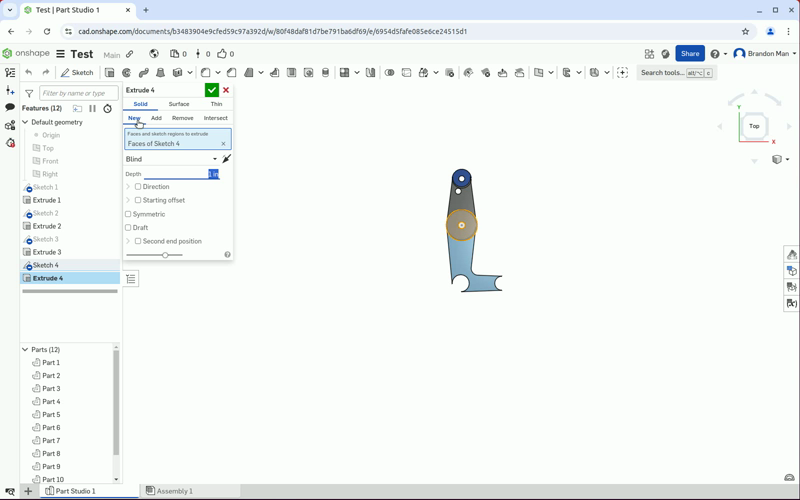
text(0.481)
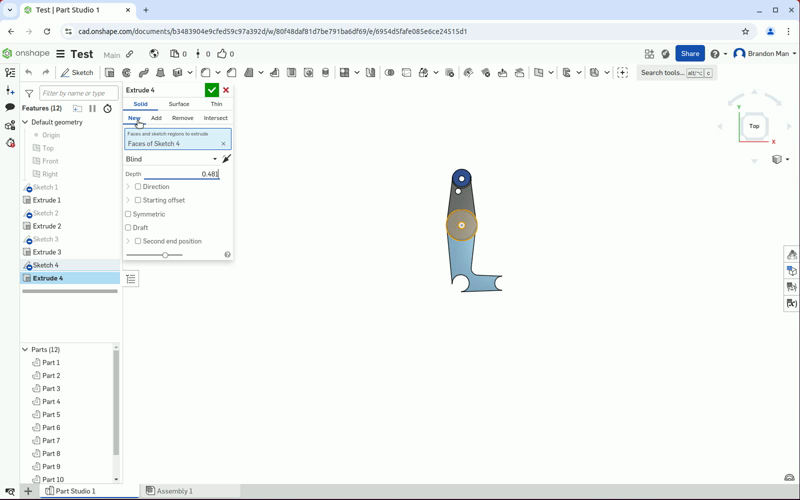
key(enter)
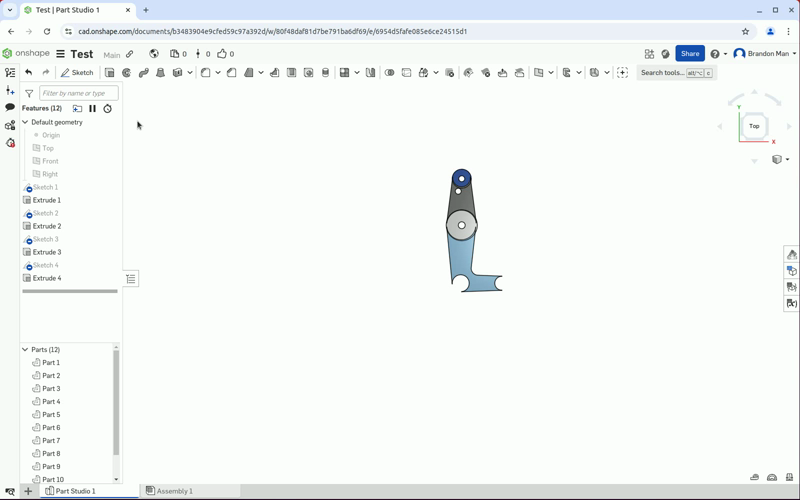
key(shift+h)
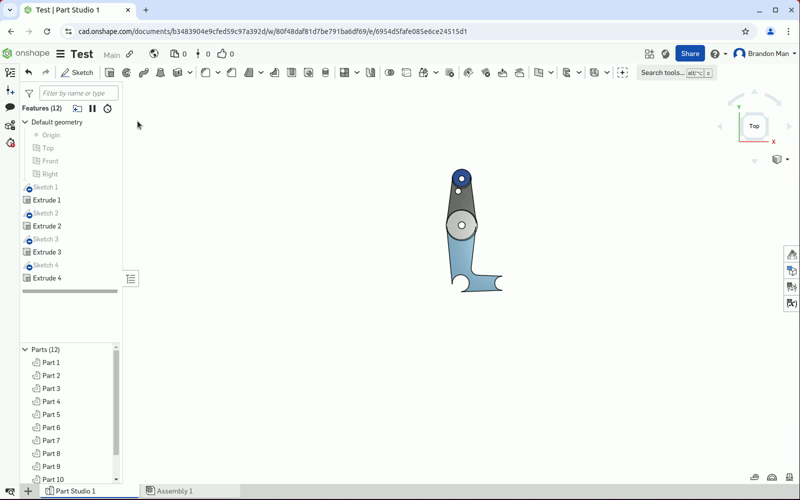
key(shift+h)
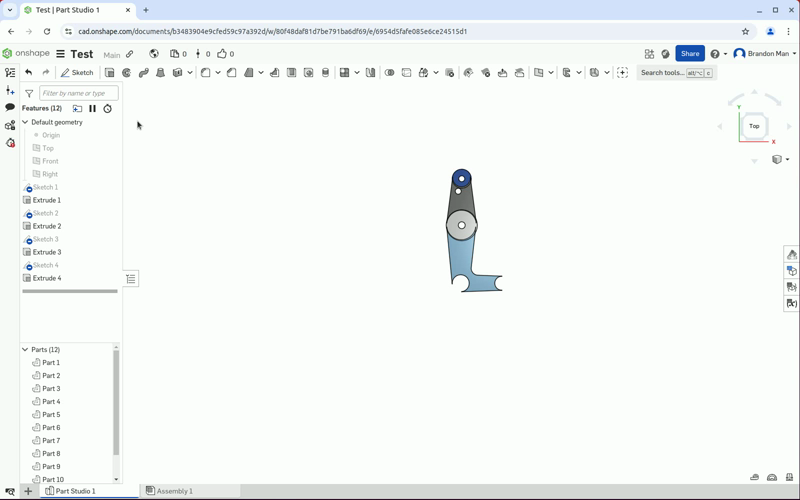
mouse_move(73, 189)
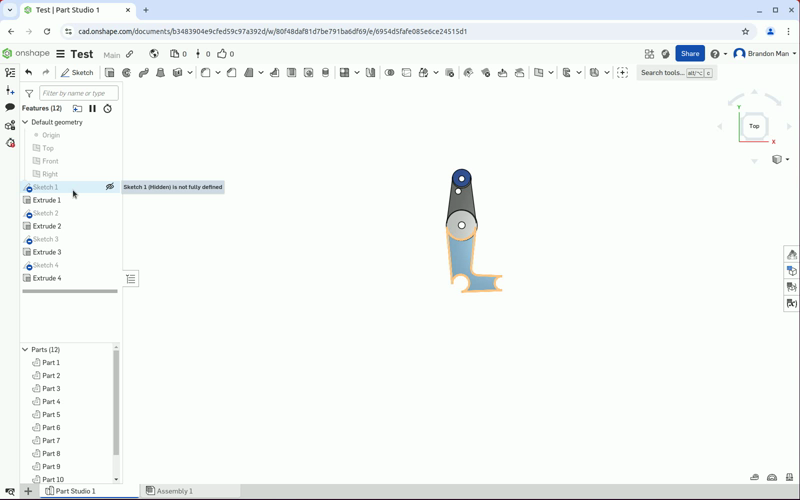
click(73, 189)
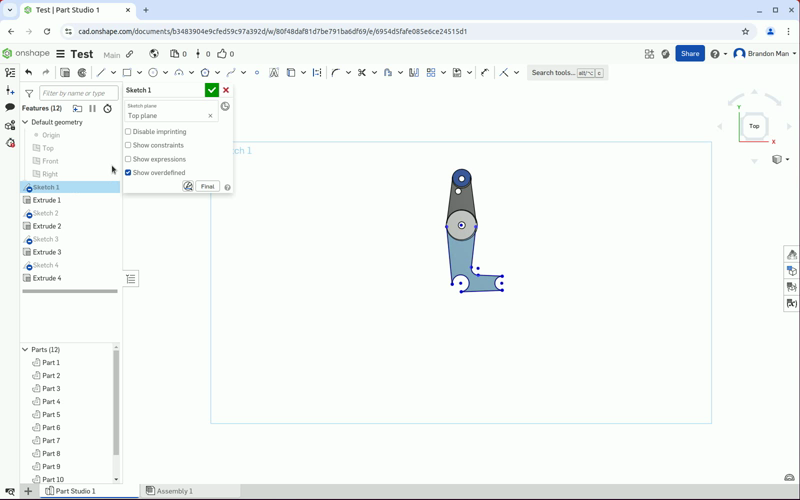
mouse_move(229, 92)
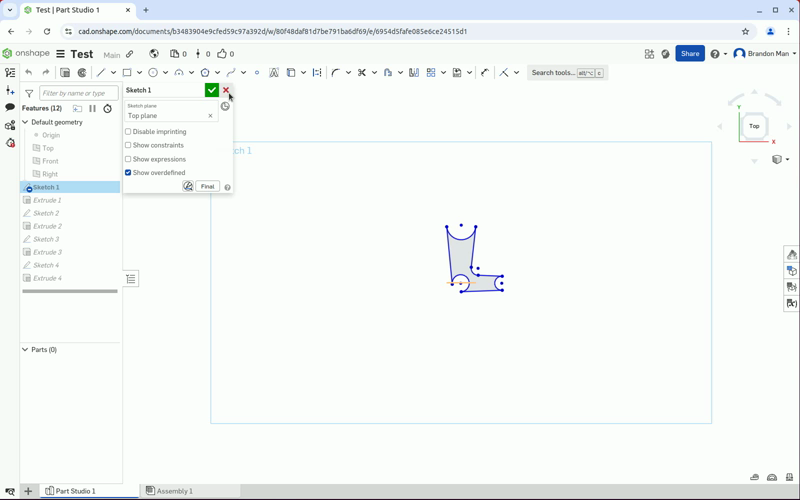
click(229, 92)
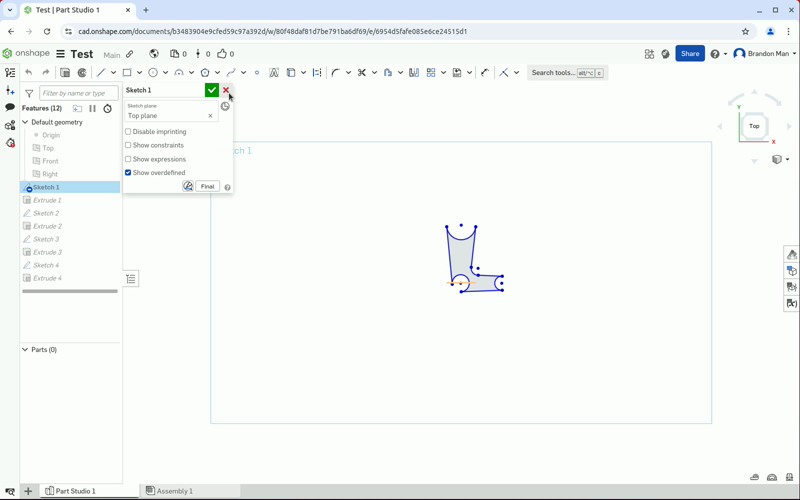
key(shift+s)
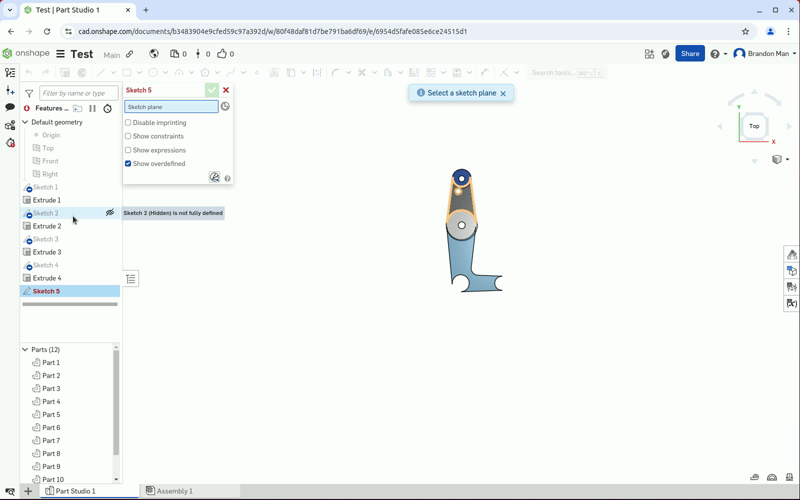
scroll(3)
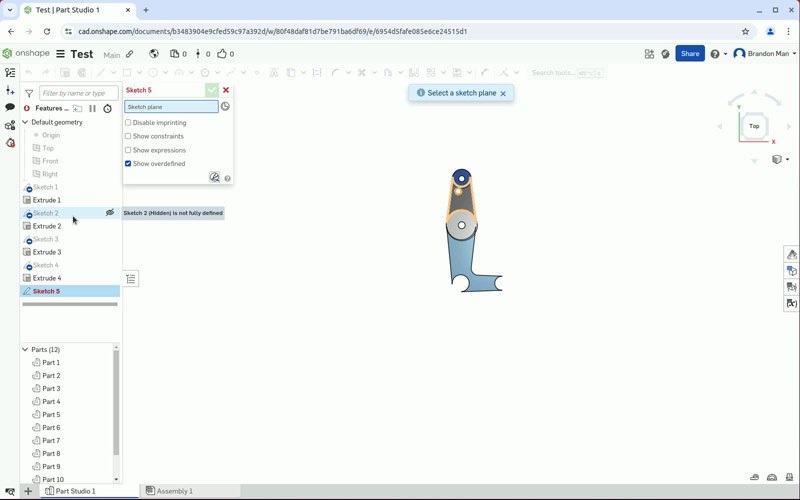
mouse_move(73, 150)
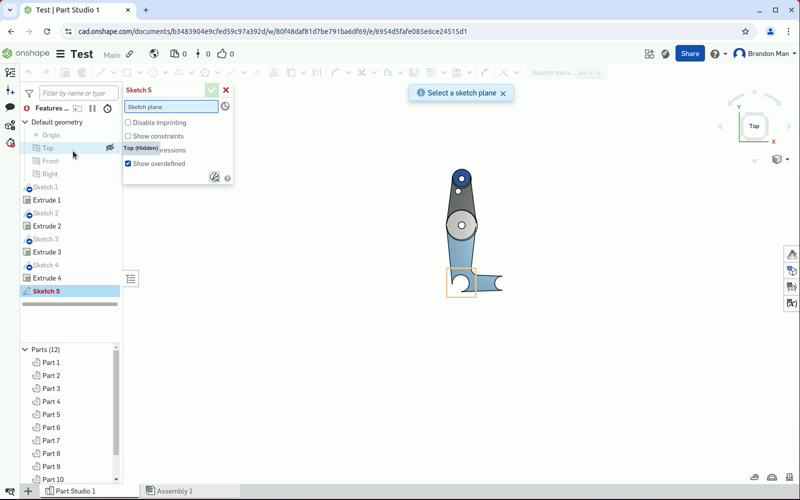
click(73, 150)
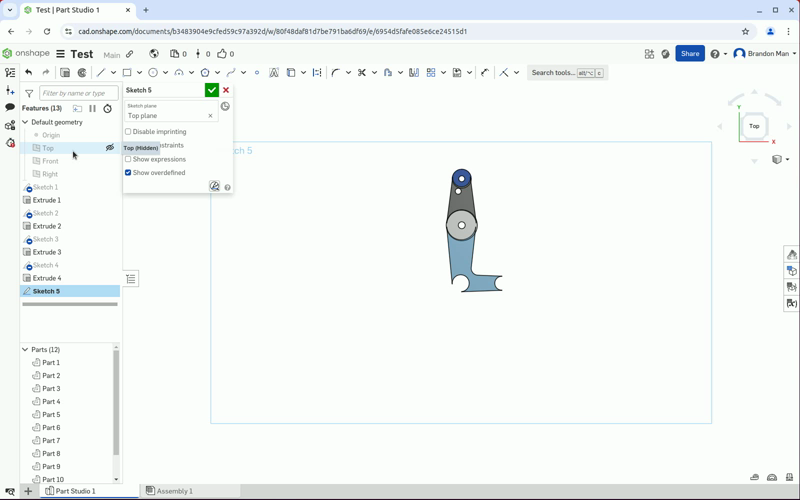
mouse_move(69, 352)
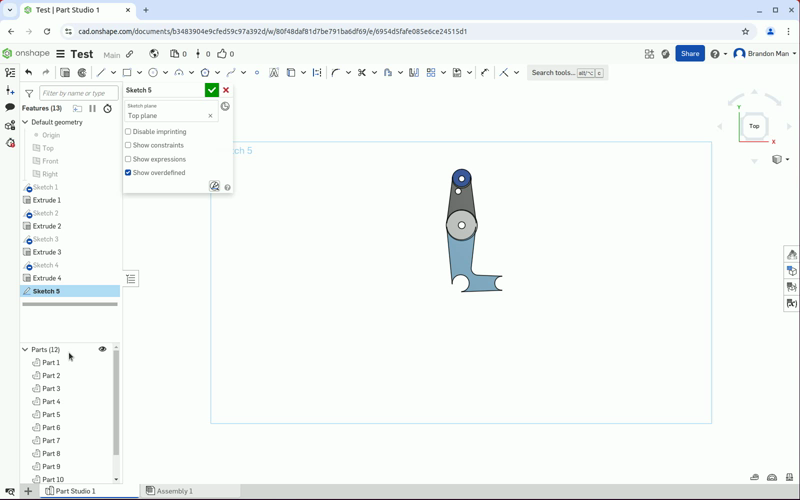
key(y)
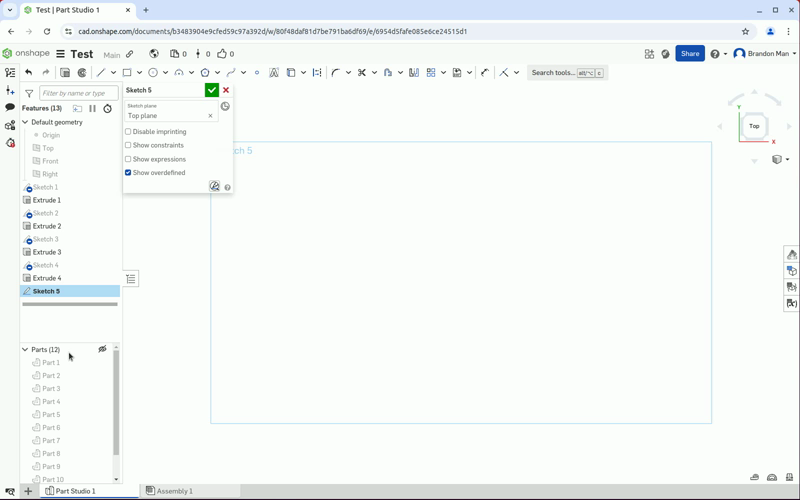
key(c)
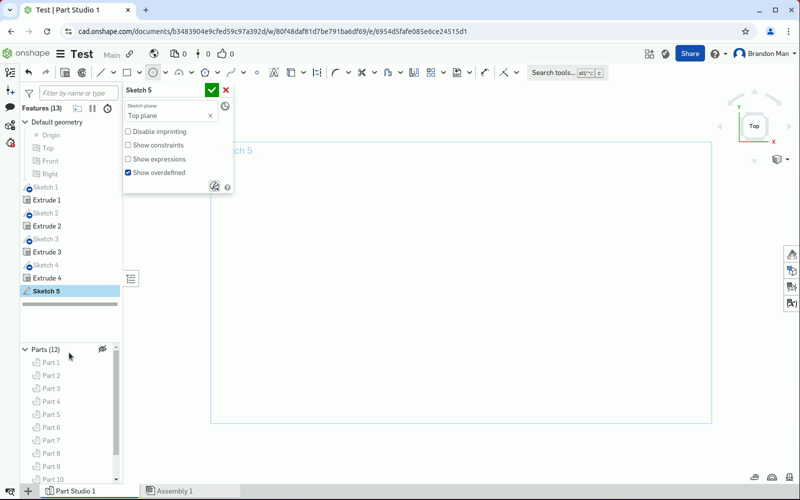
key_down(shift)
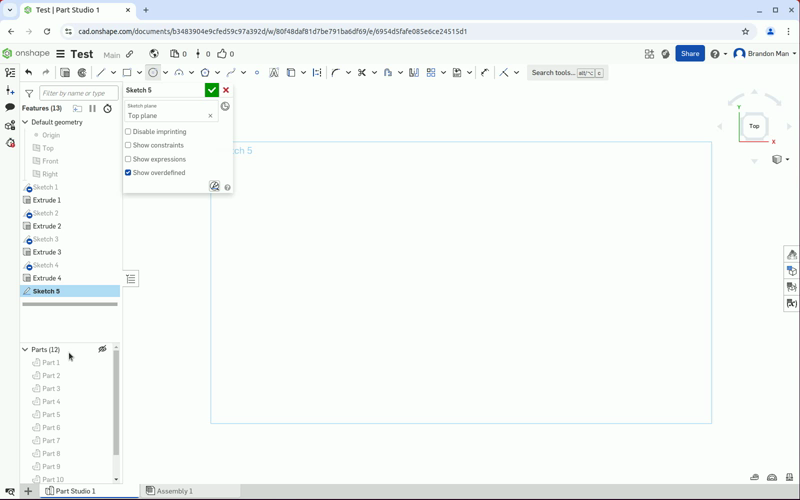
mouse_move(461, 282)
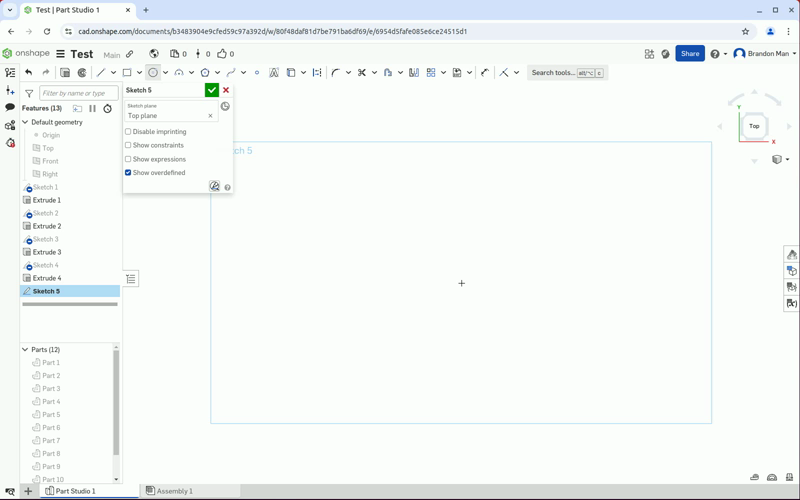
click(461, 282)
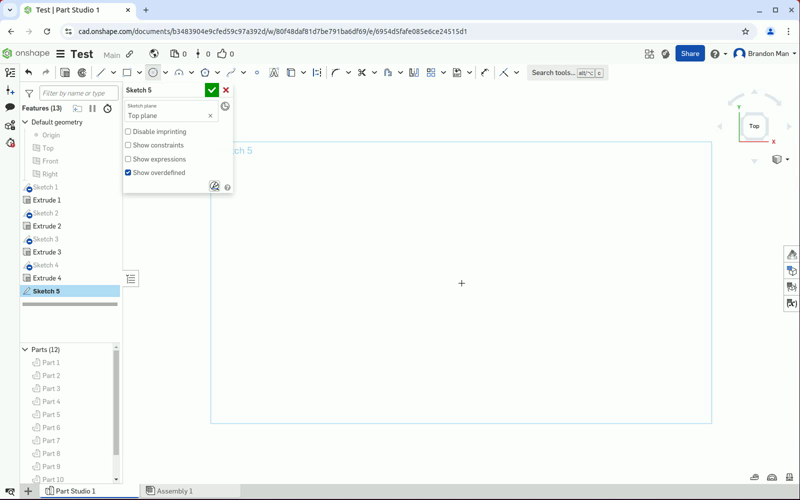
key_up(shift)
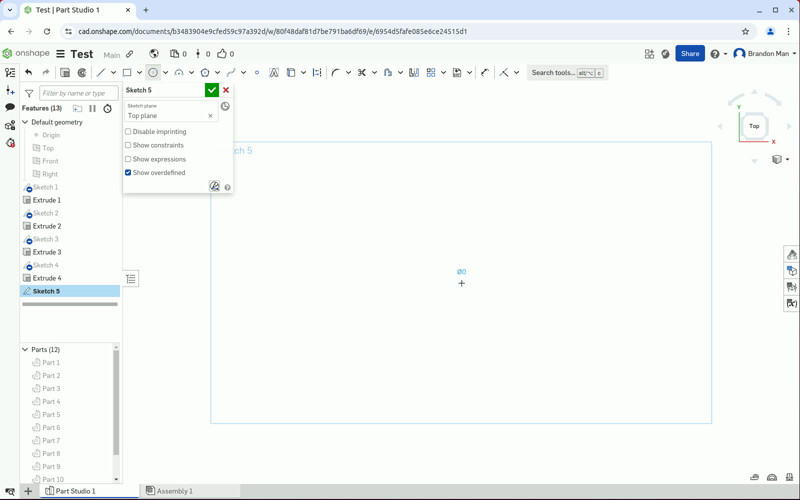
mouse_move(471, 282)
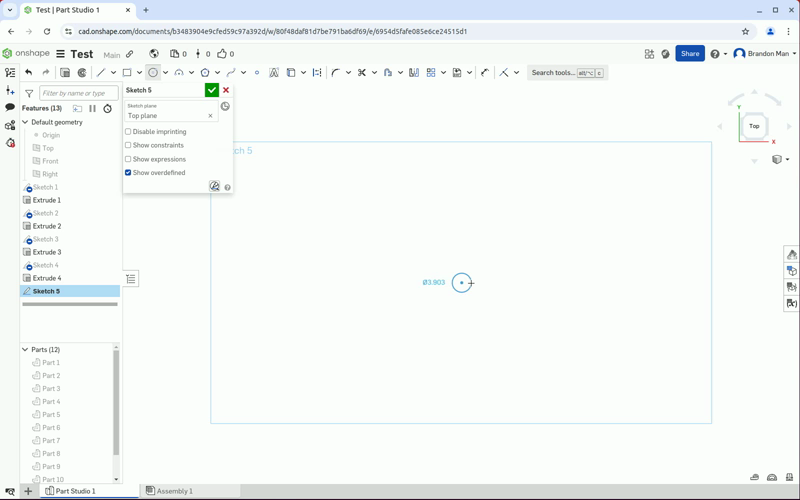
click(471, 282)
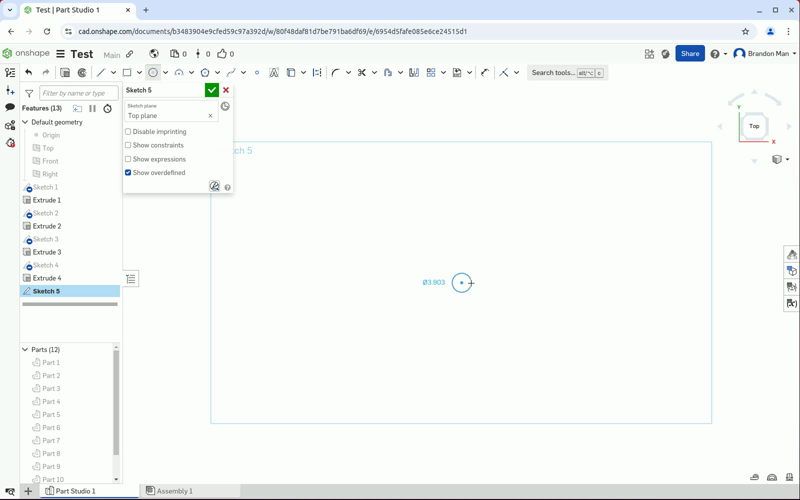
key(esc)
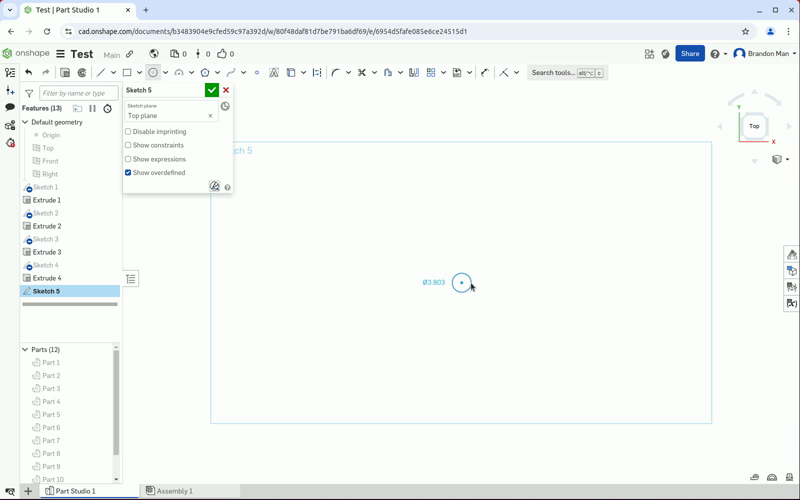
key(c)
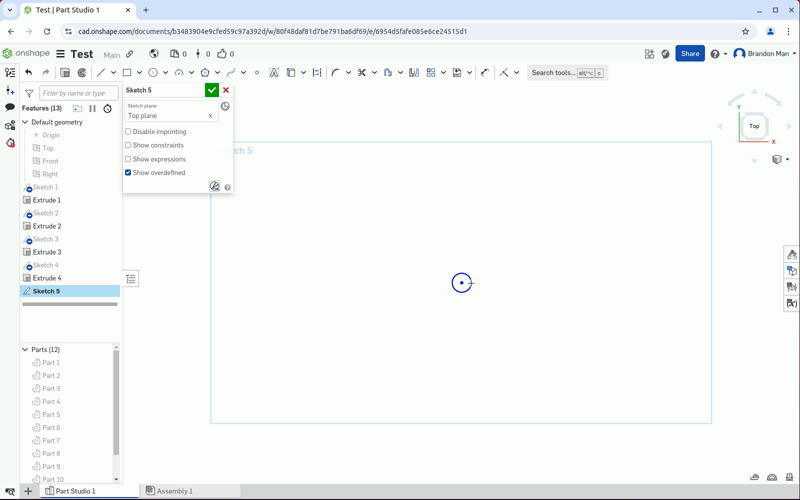
key_down(shift)
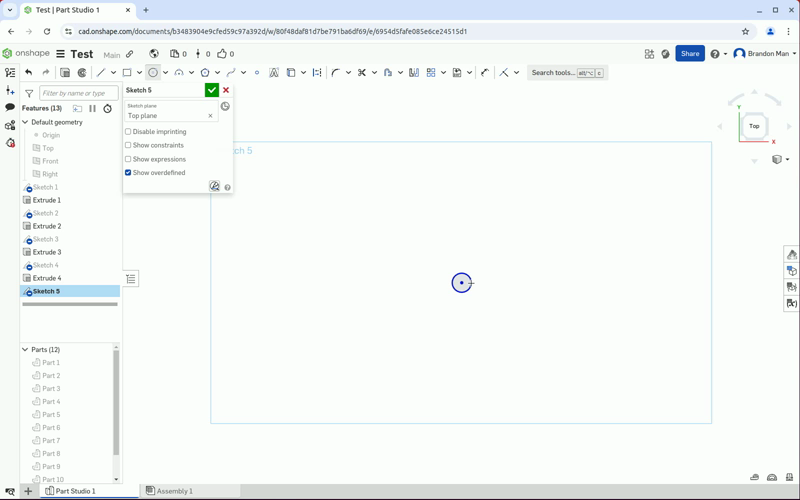
mouse_move(461, 282)
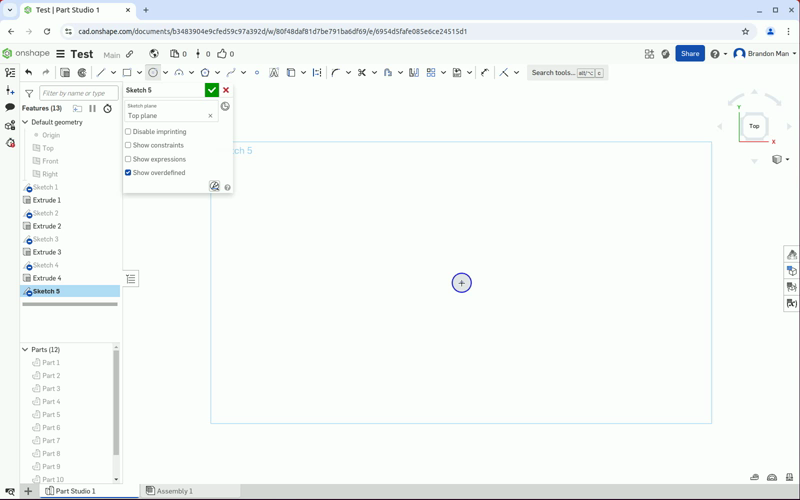
click(461, 282)
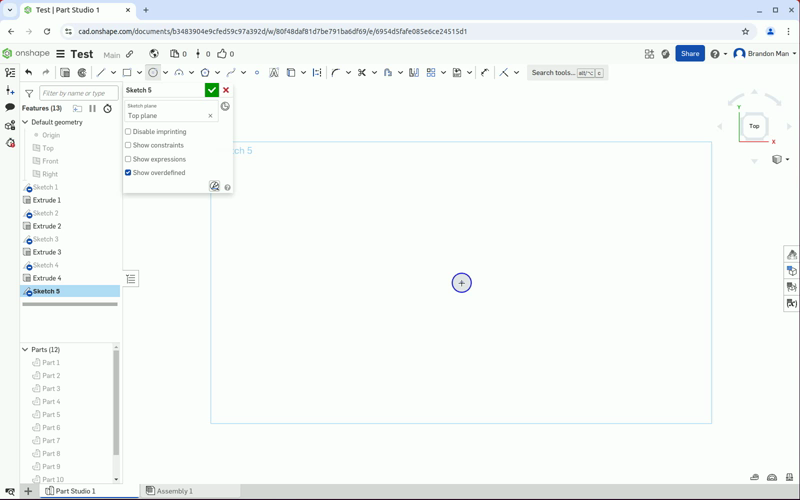
key_up(shift)
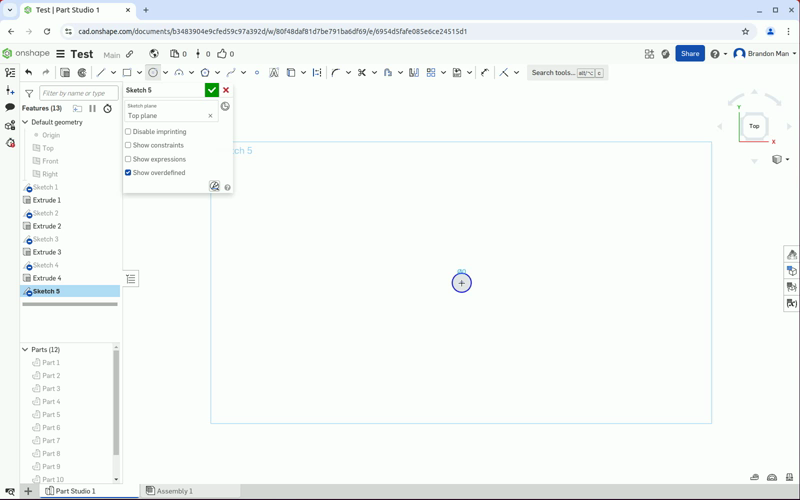
mouse_move(464, 282)
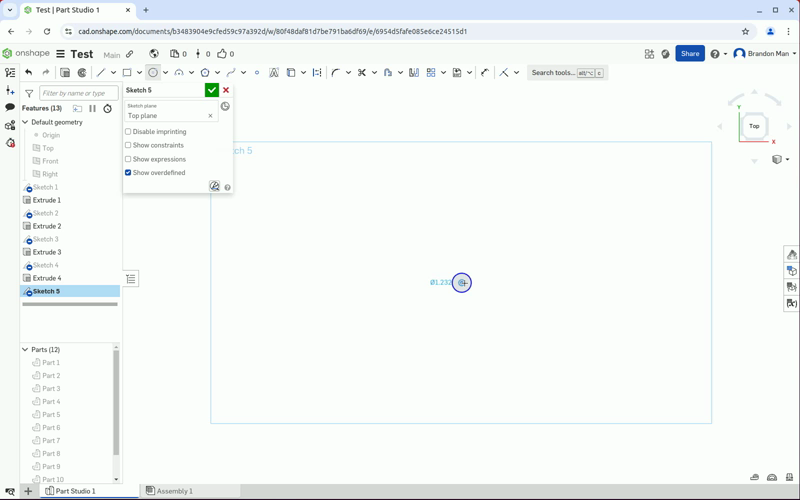
scroll(6)
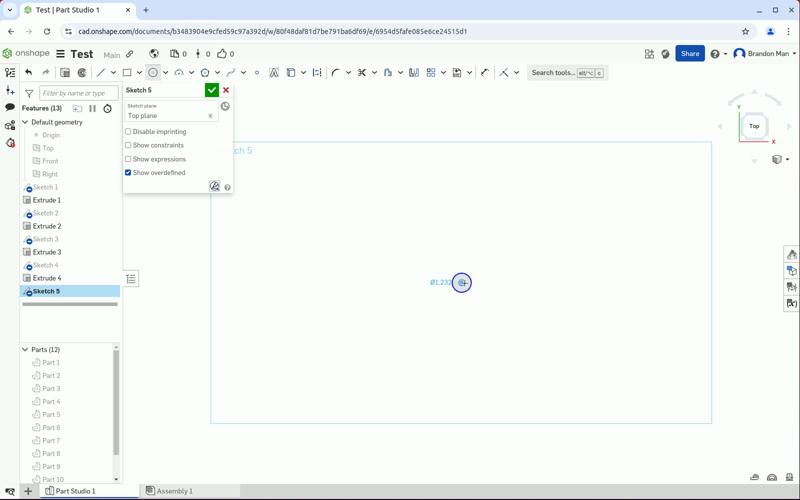
scroll(6)
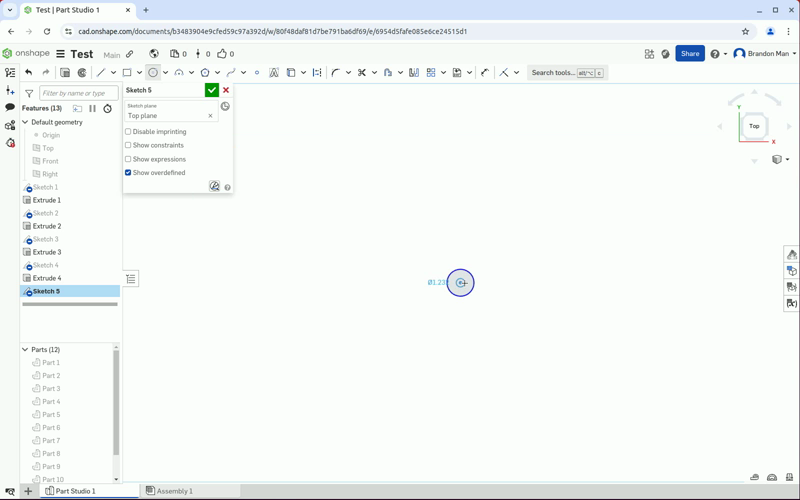
scroll(6)
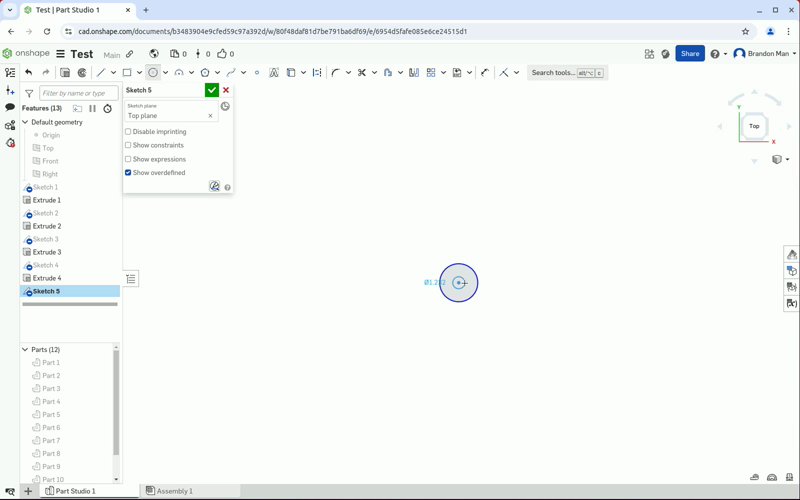
scroll(6)
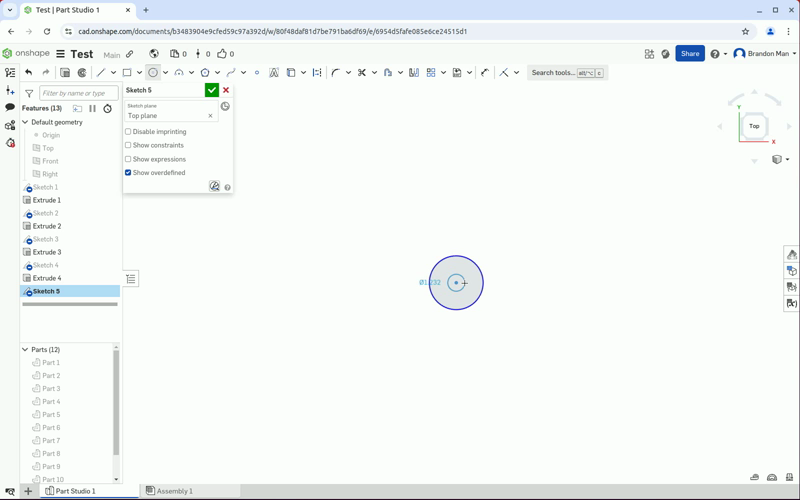
scroll(6)
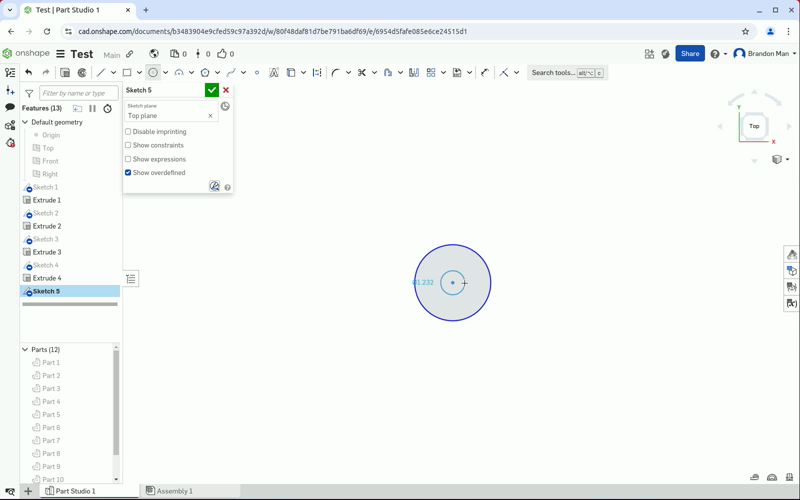
scroll(6)
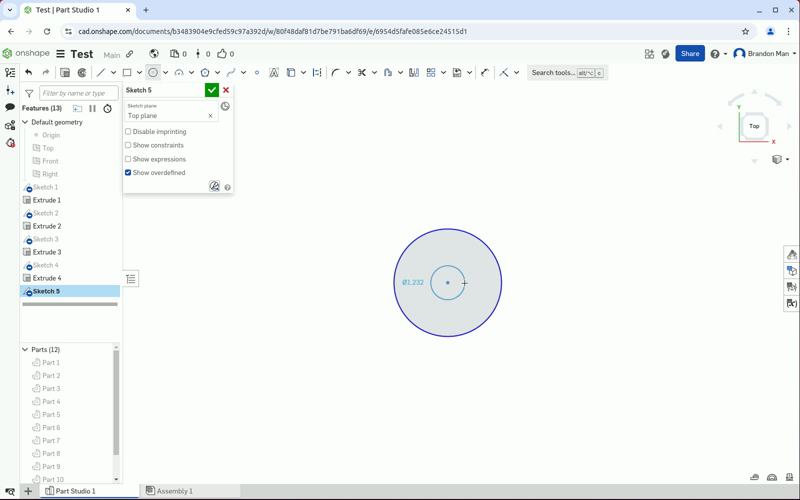
scroll(6)
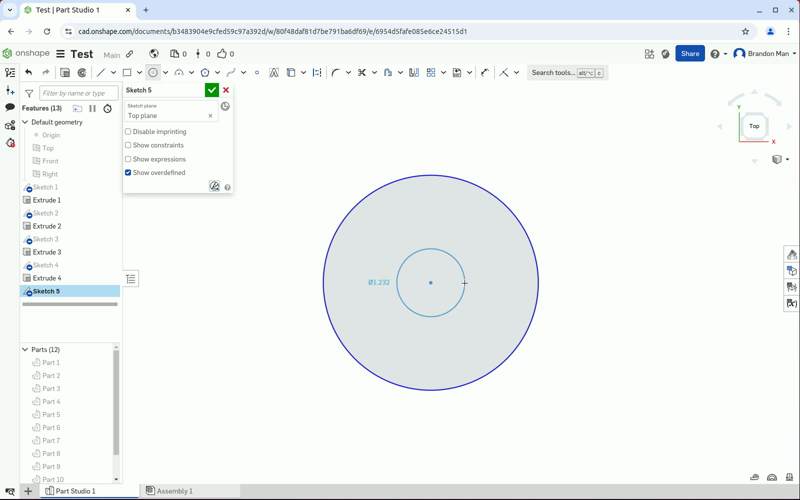
click(464, 282)
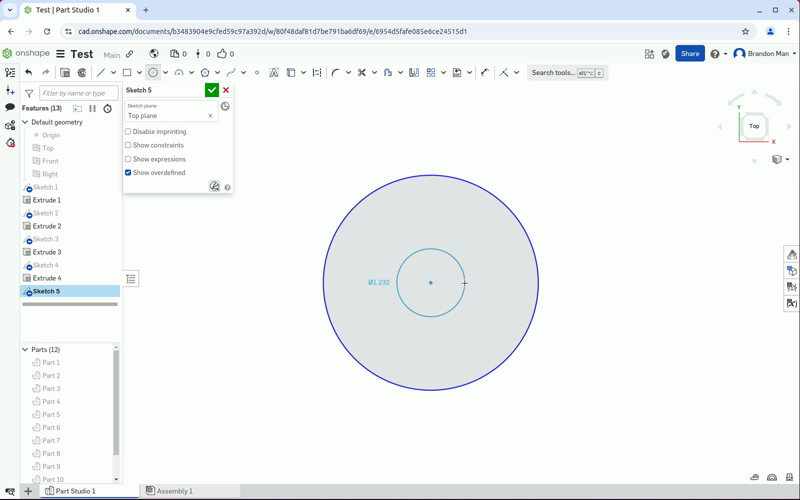
scroll(-6)
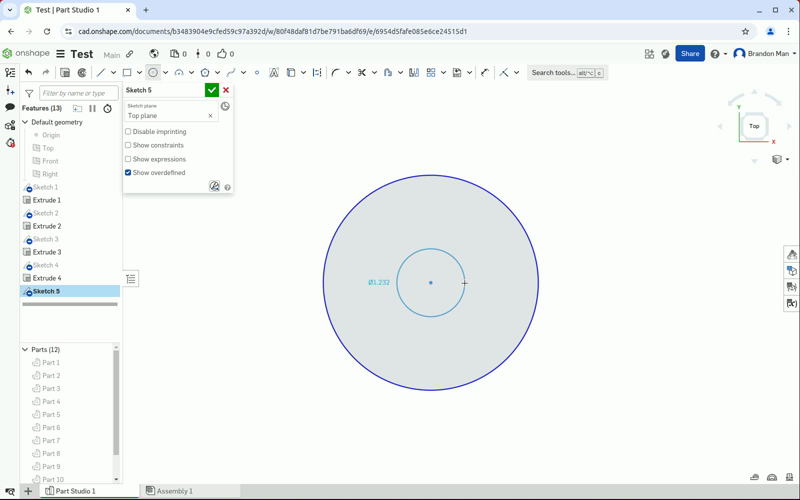
scroll(-6)
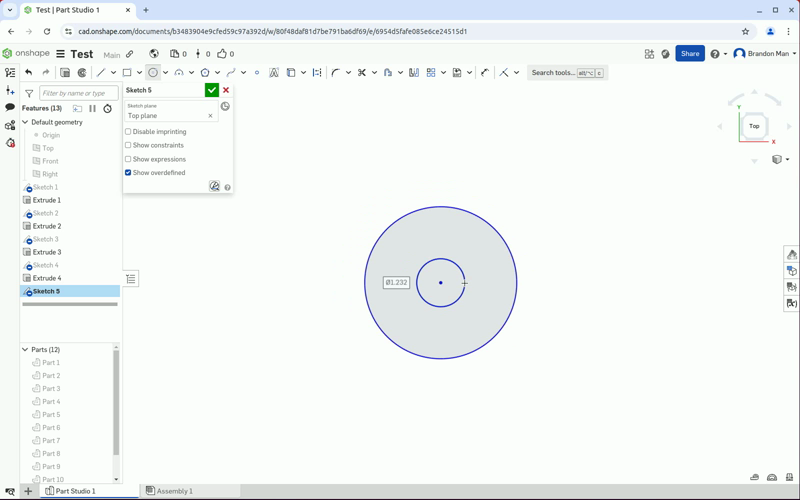
scroll(-6)
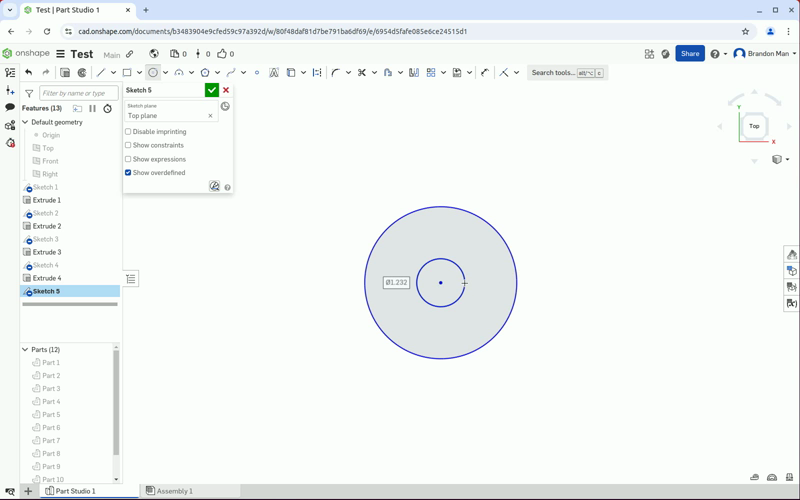
scroll(-6)
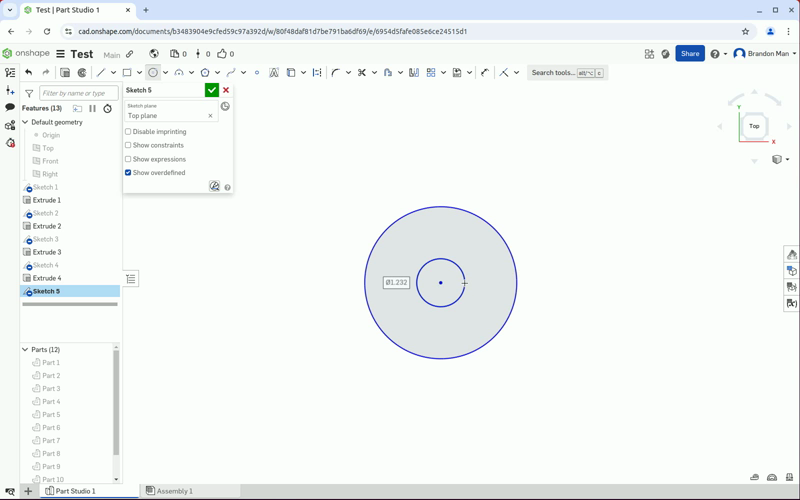
scroll(-6)
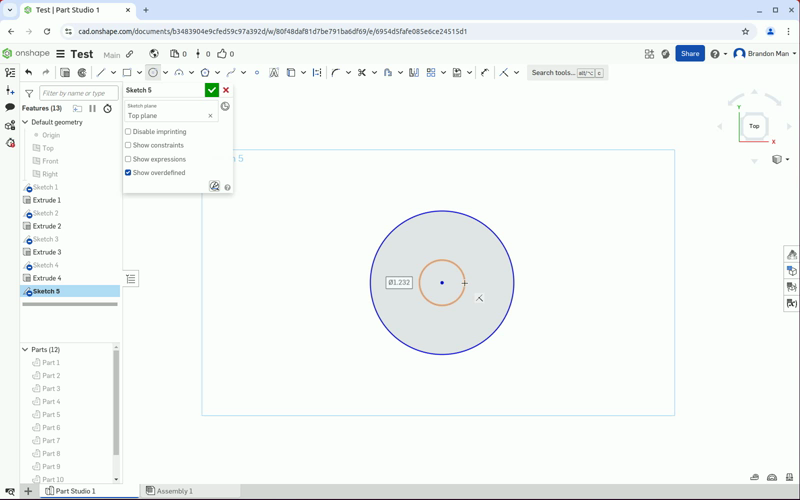
scroll(-6)
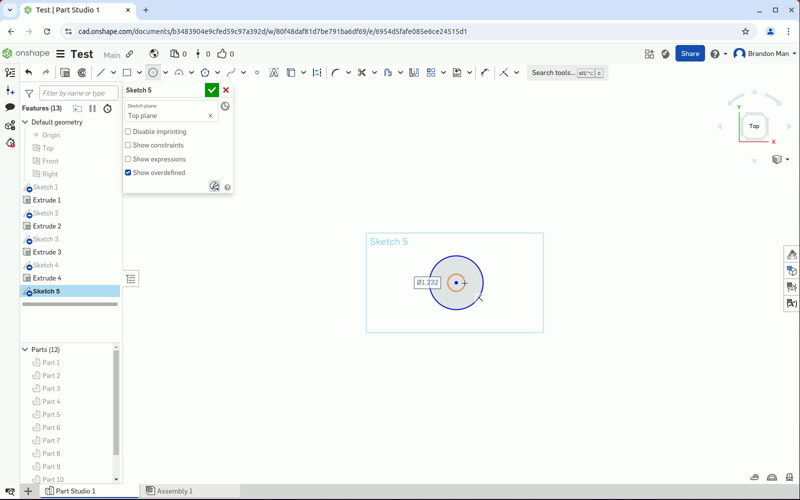
scroll(-6)
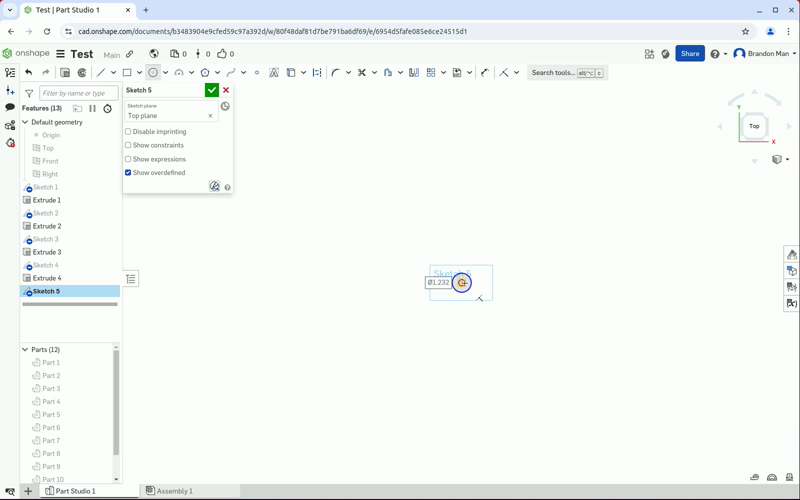
key(esc)
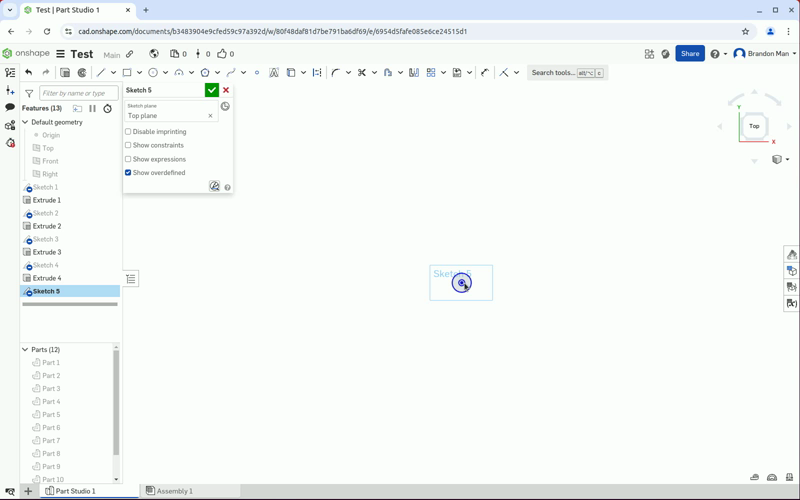
mouse_move(462, 291)
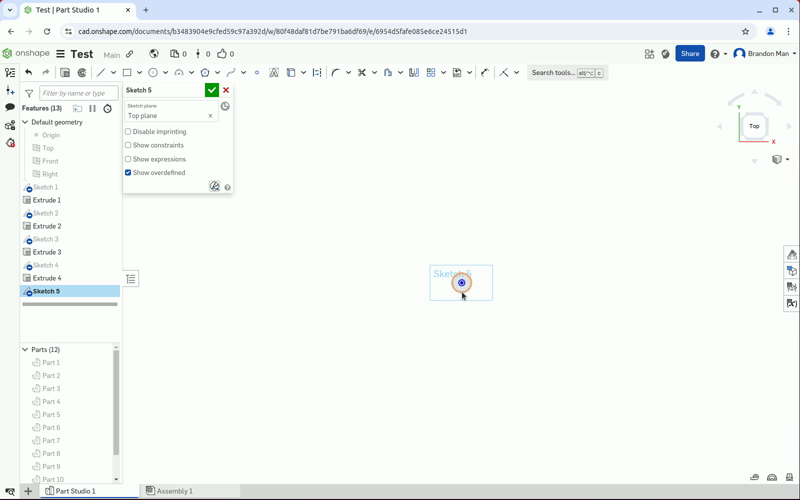
scroll(6)
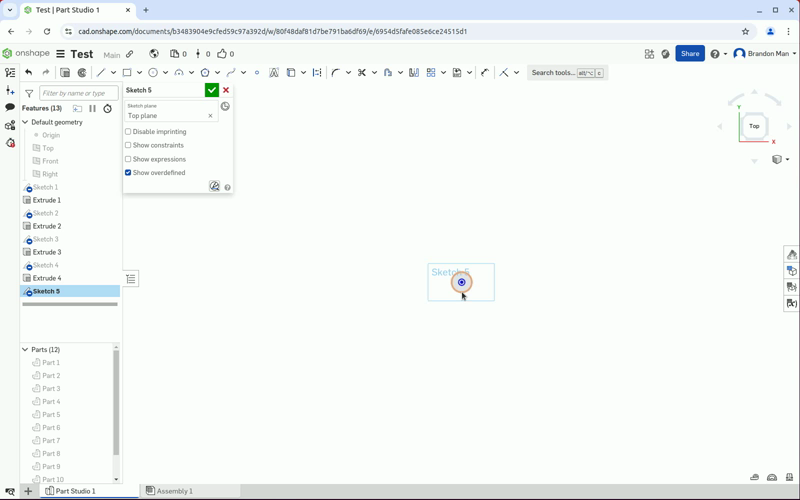
scroll(6)
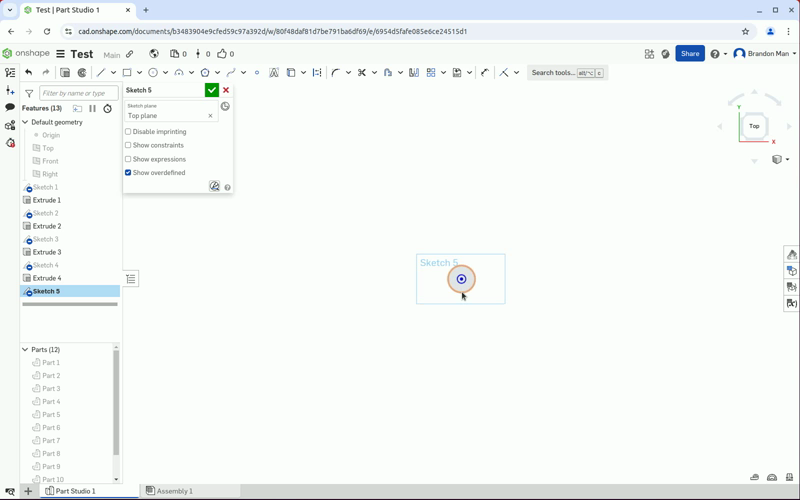
scroll(6)
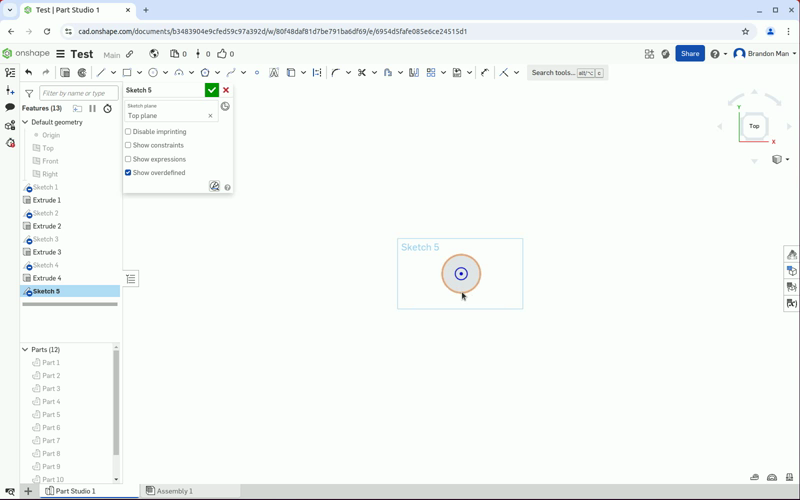
scroll(6)
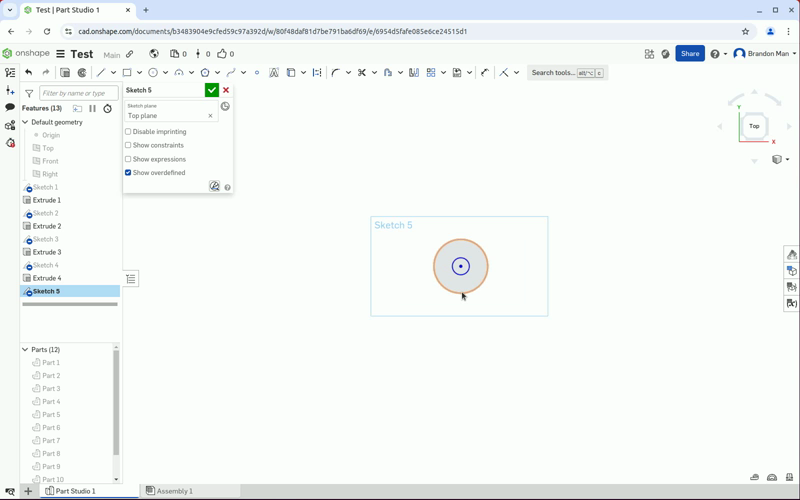
scroll(6)
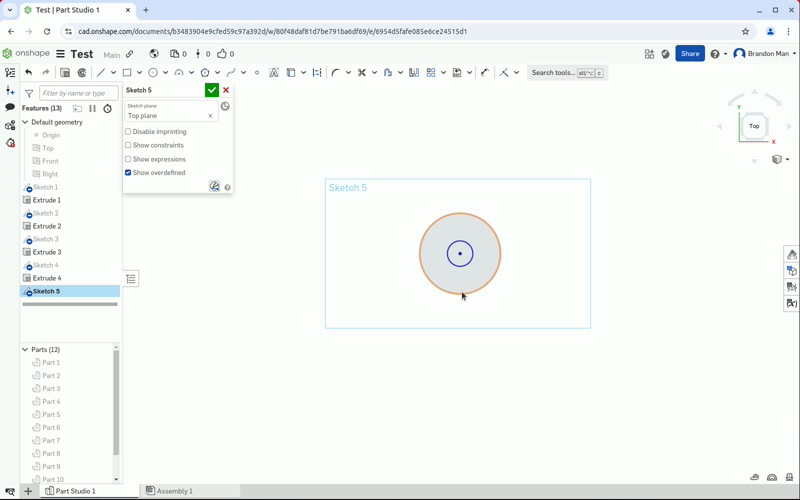
scroll(6)
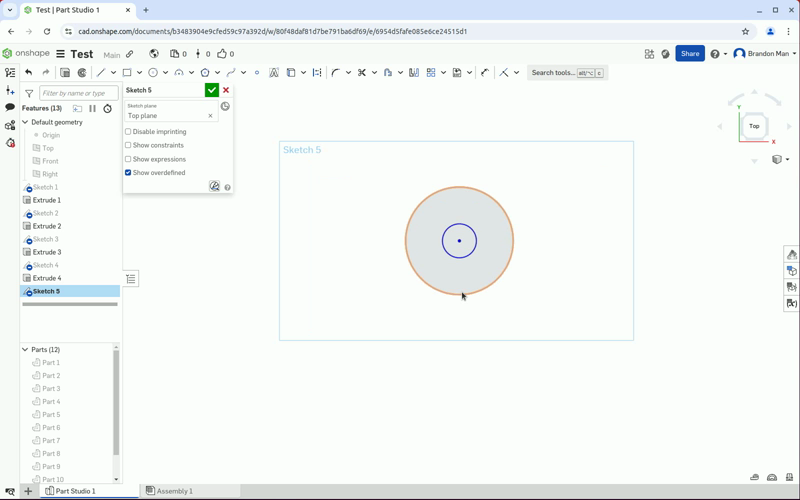
scroll(6)
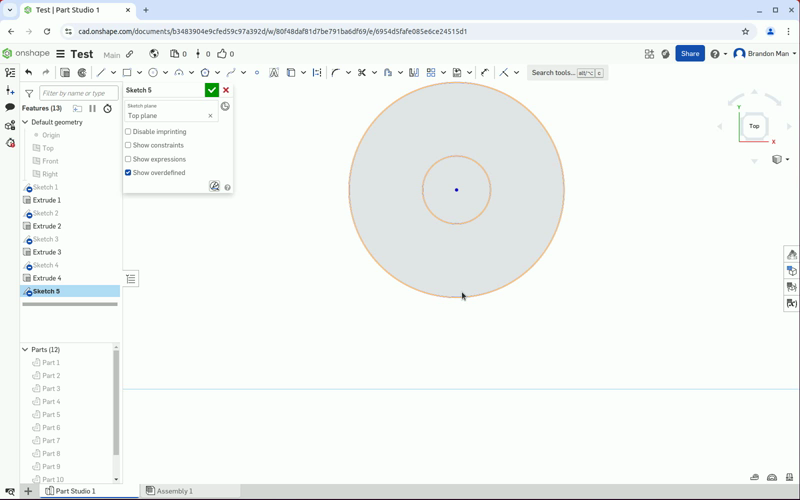
click(462, 291)
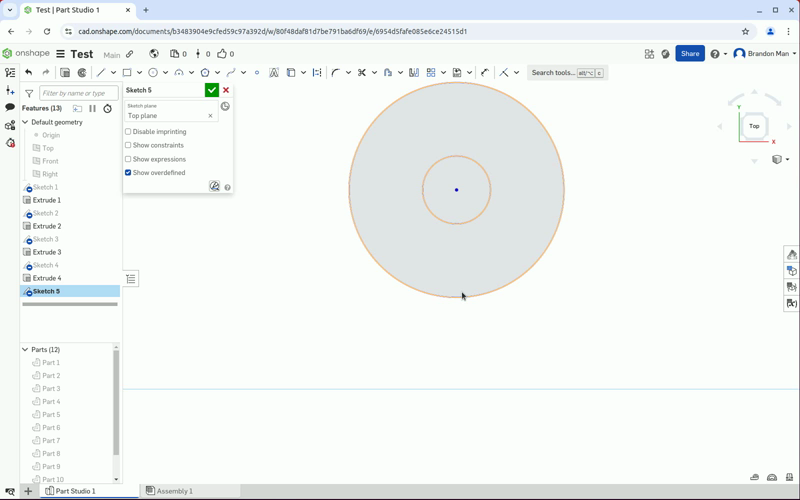
scroll(-6)
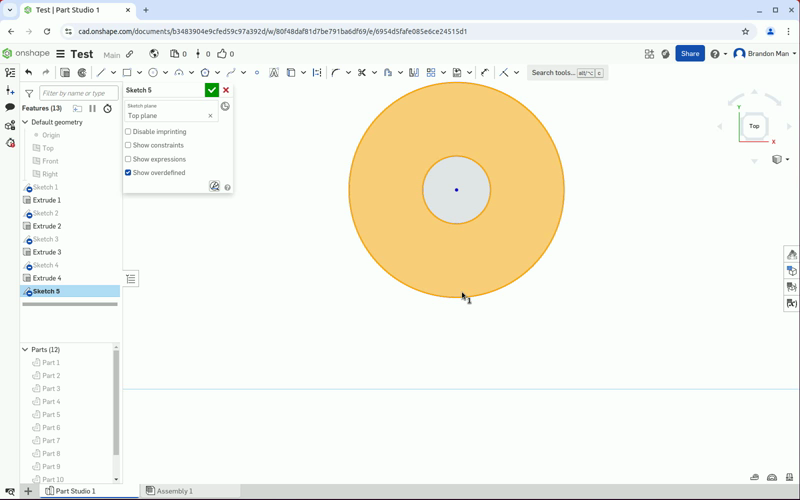
scroll(-6)
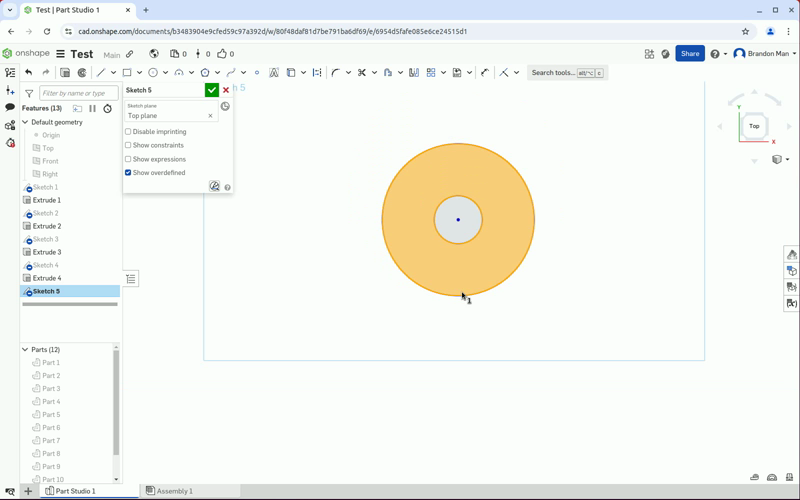
scroll(-6)
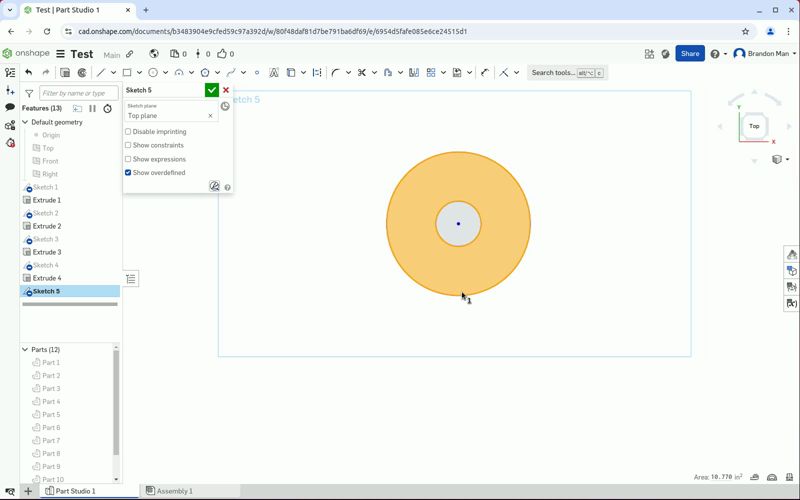
scroll(-6)
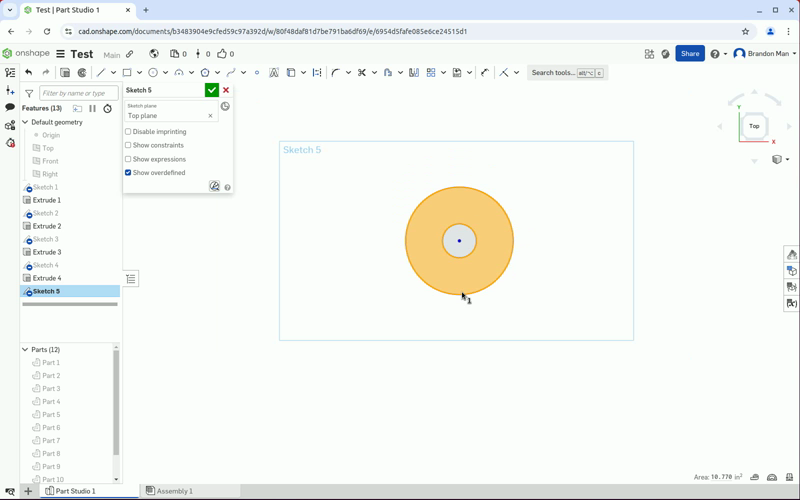
scroll(-6)
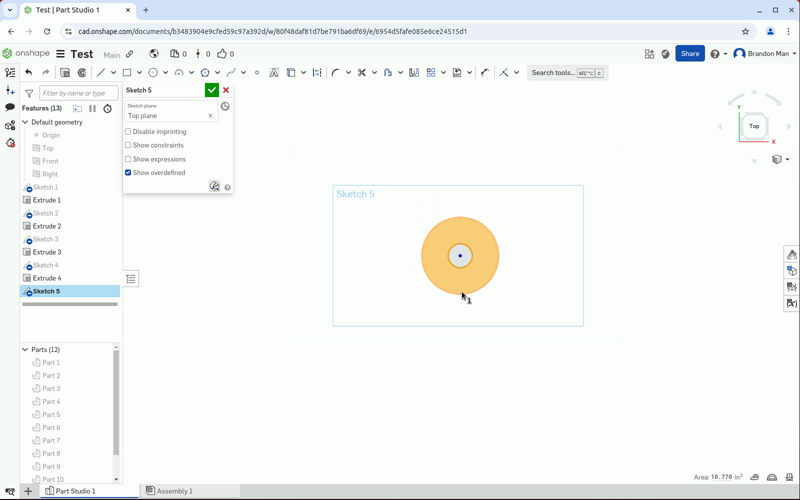
scroll(-6)
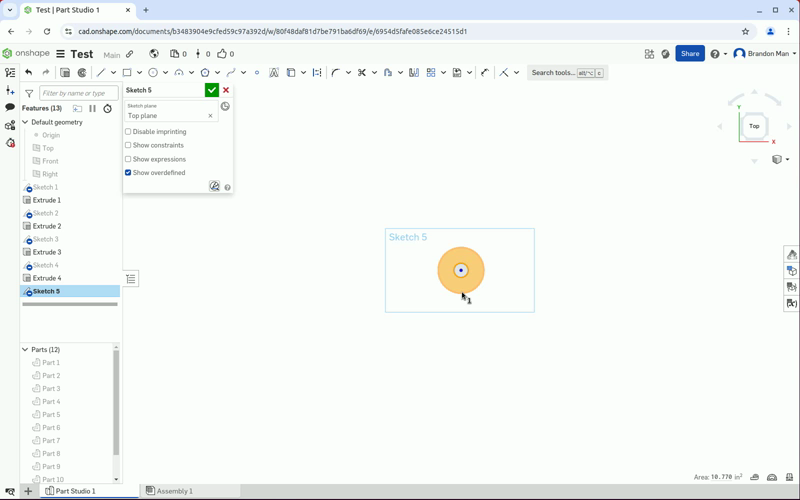
scroll(-6)
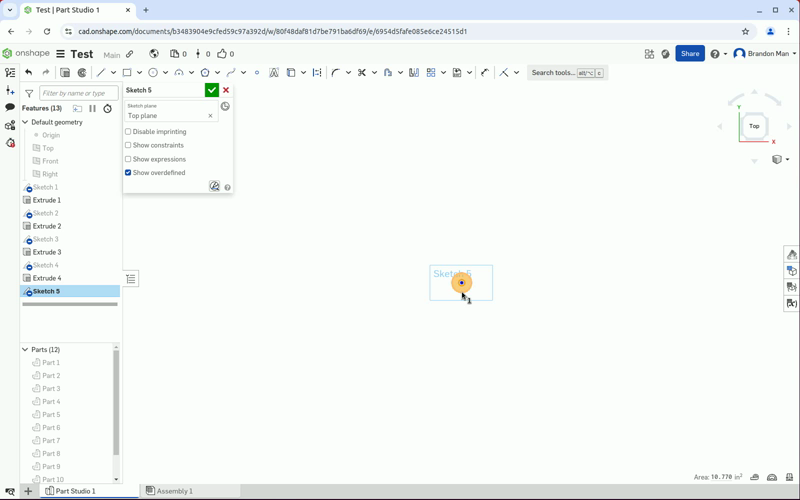
mouse_move(69, 352)
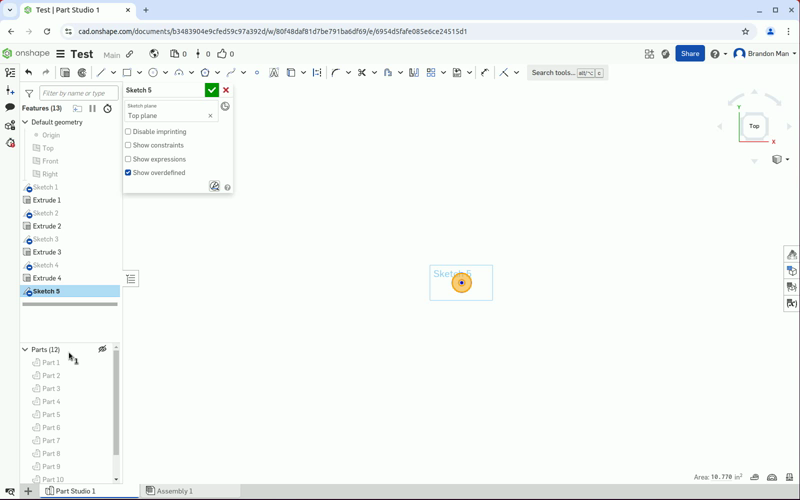
key(shift+y)
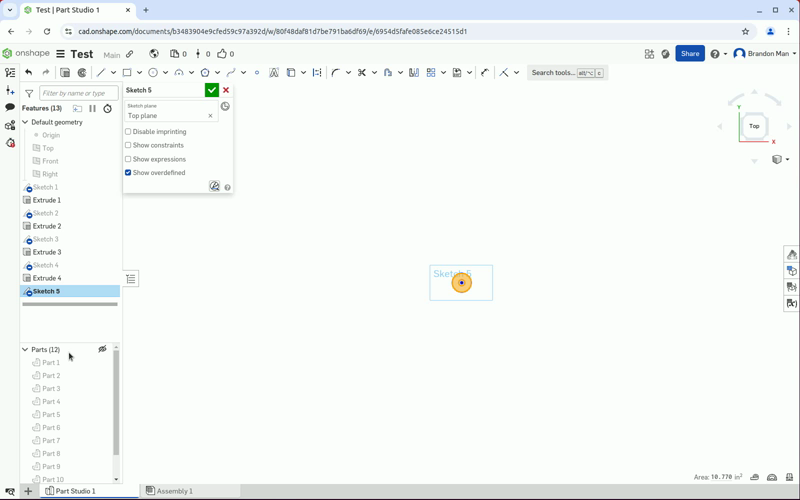
key(shift+e)
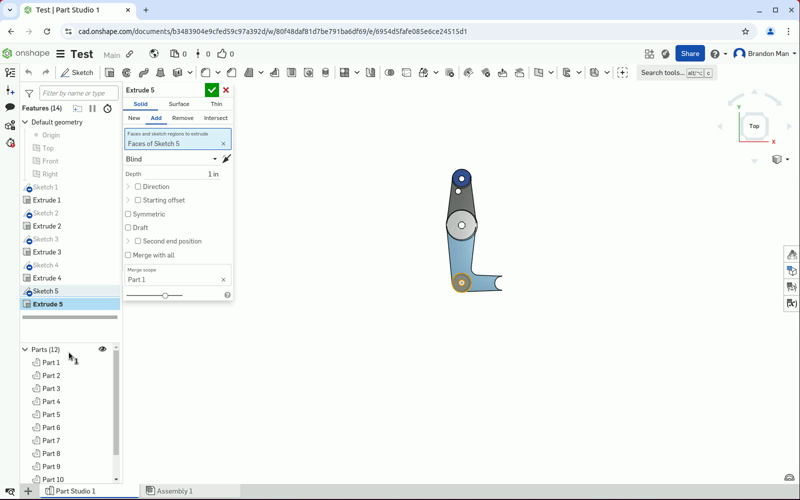
mouse_move(143, 106)
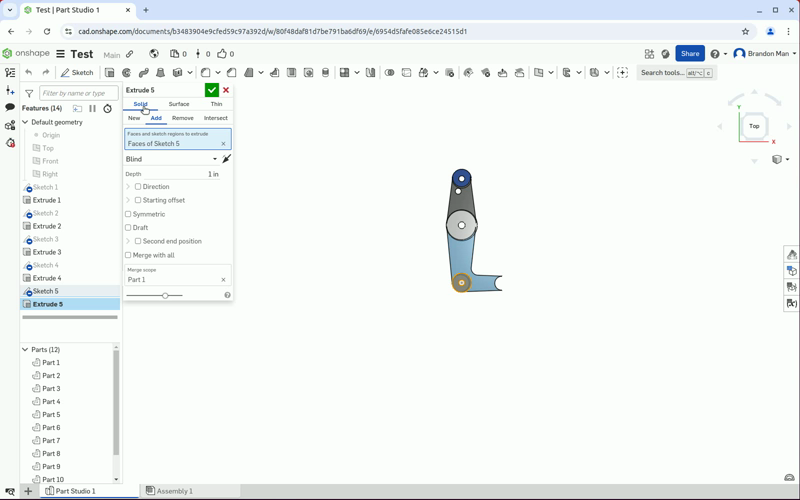
click(143, 106)
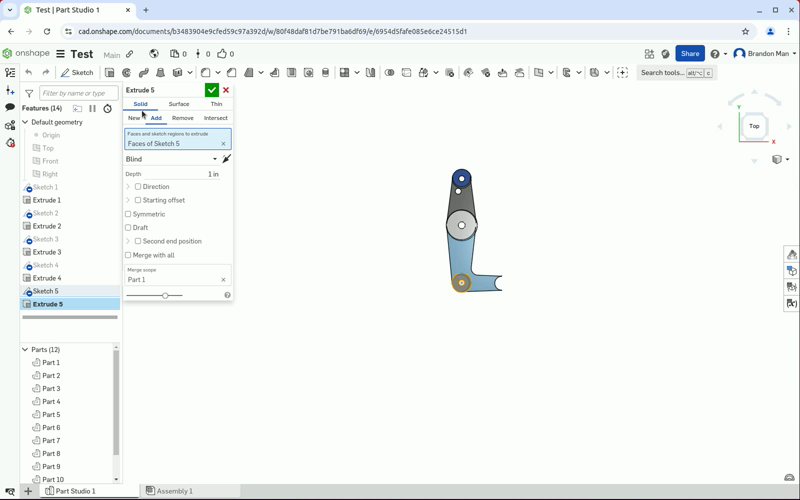
mouse_move(137, 120)
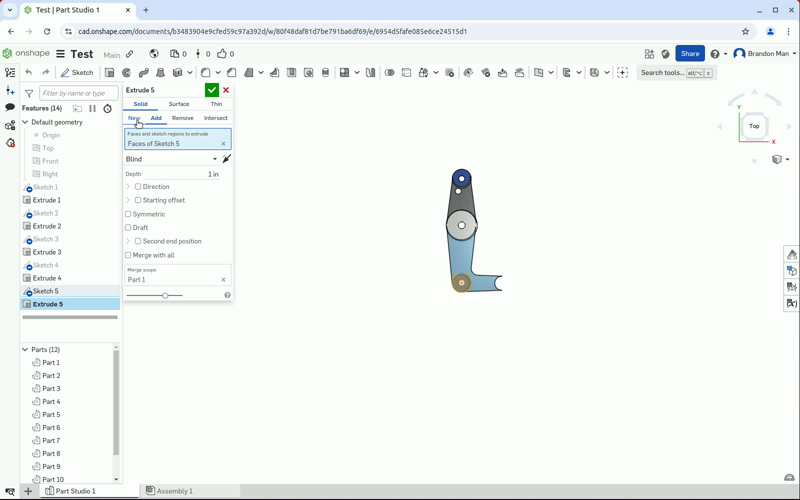
click(137, 120)
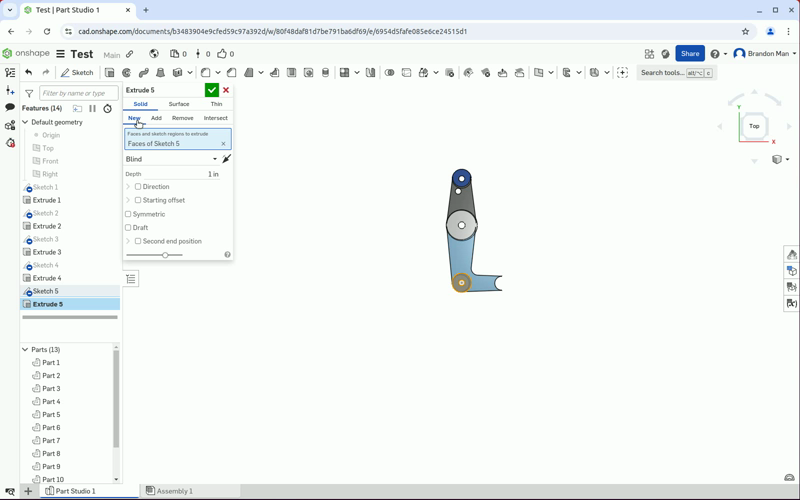
key(tab, 4)
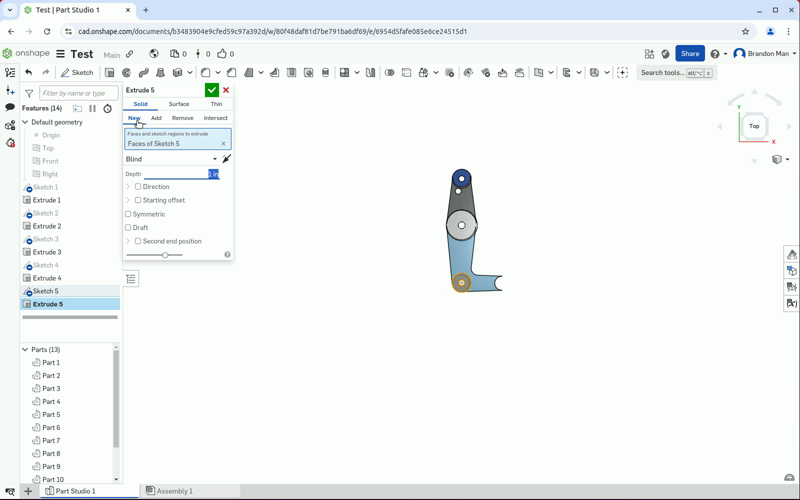
text(0.481)
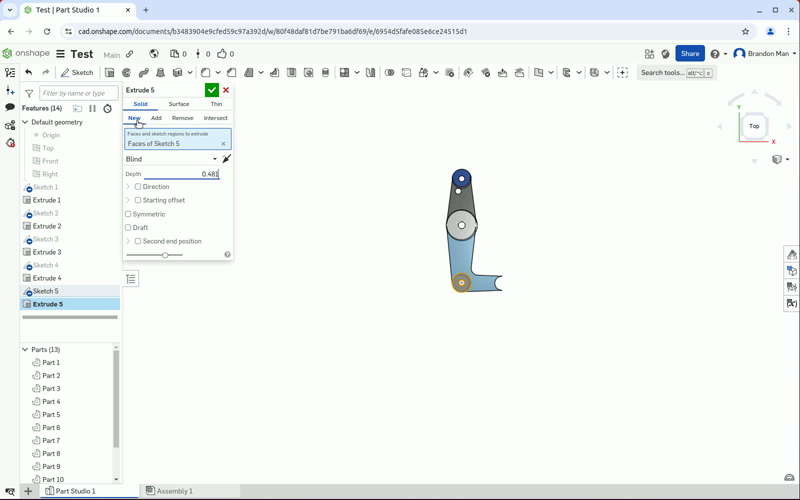
key(enter)
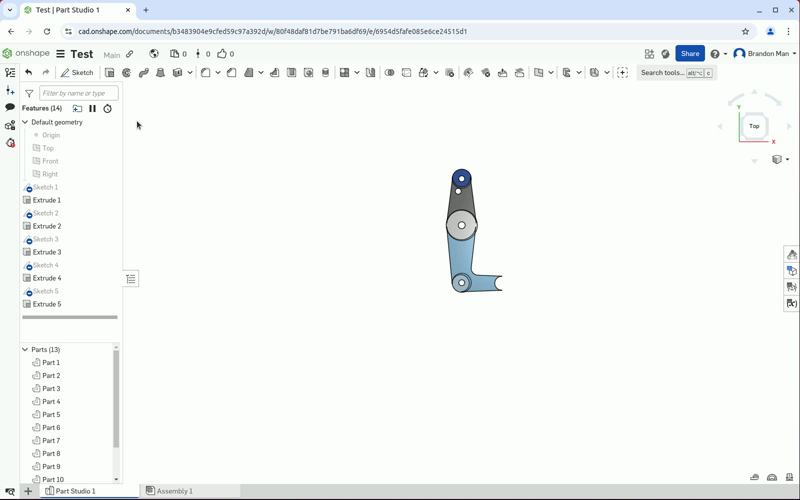
key(shift+h)
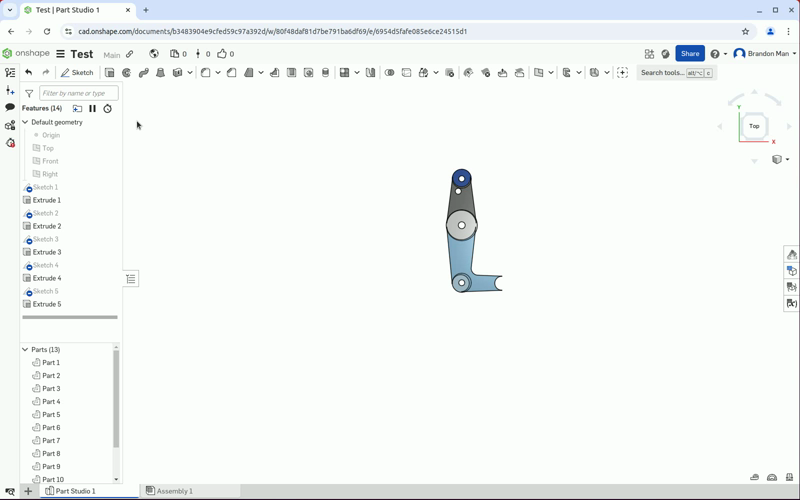
key(shift+h)
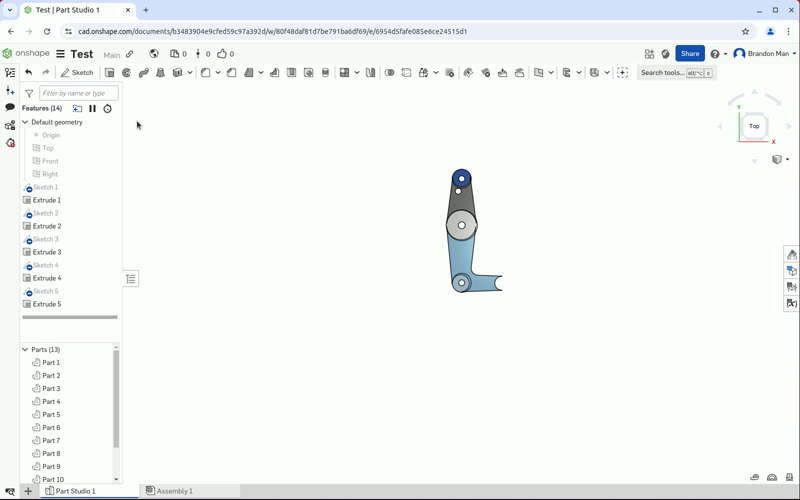
mouse_move(73, 189)
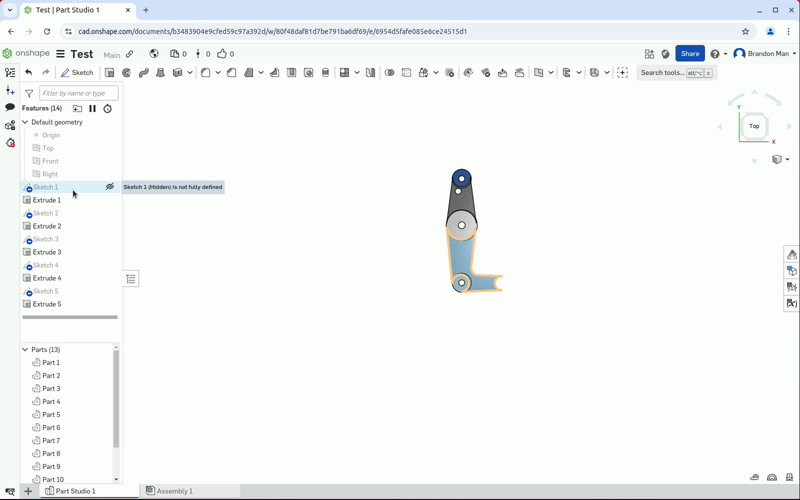
click(73, 189)
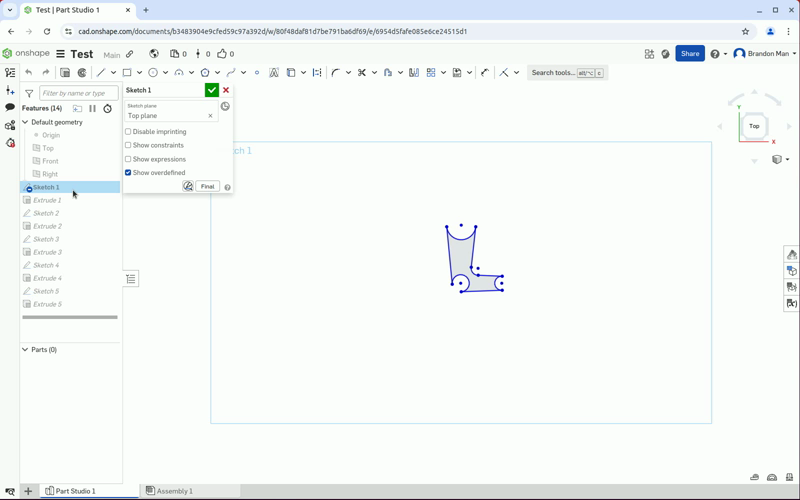
mouse_move(229, 92)
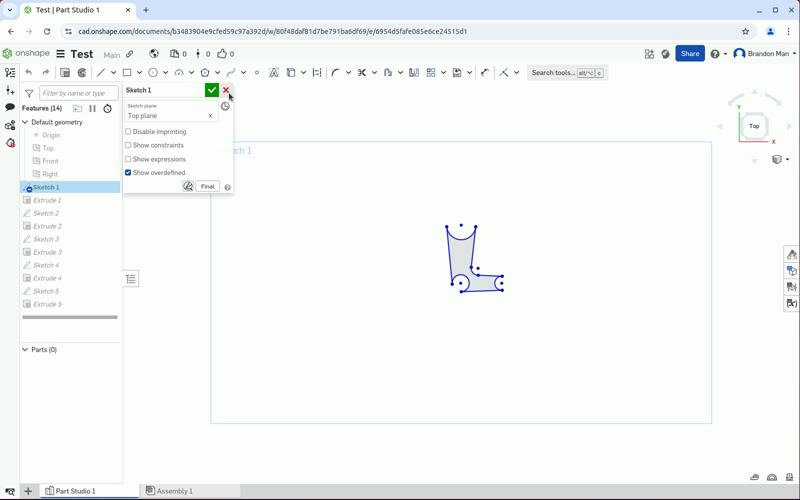
click(229, 92)
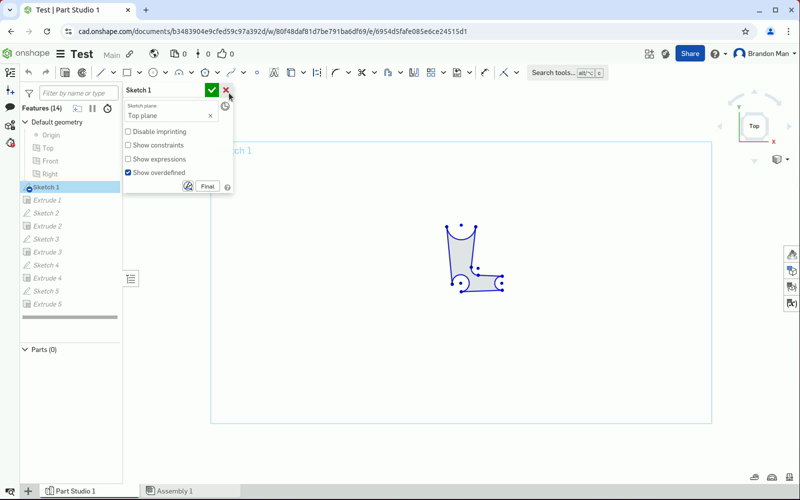
key(shift+s)
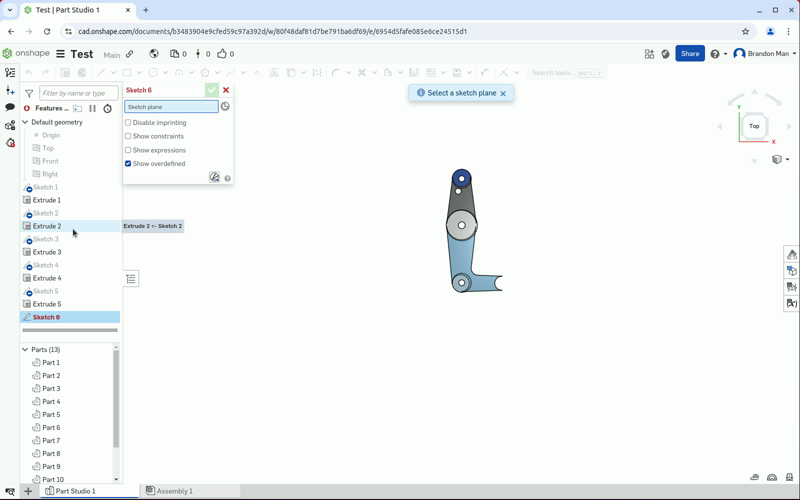
scroll(3)
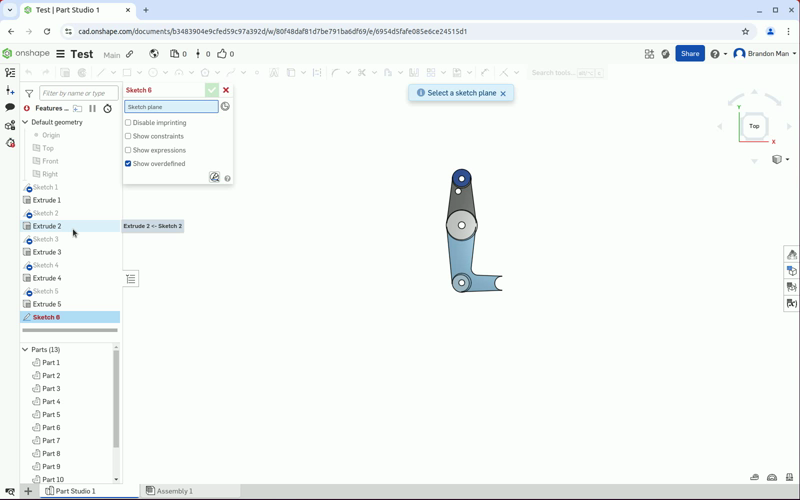
mouse_move(73, 150)
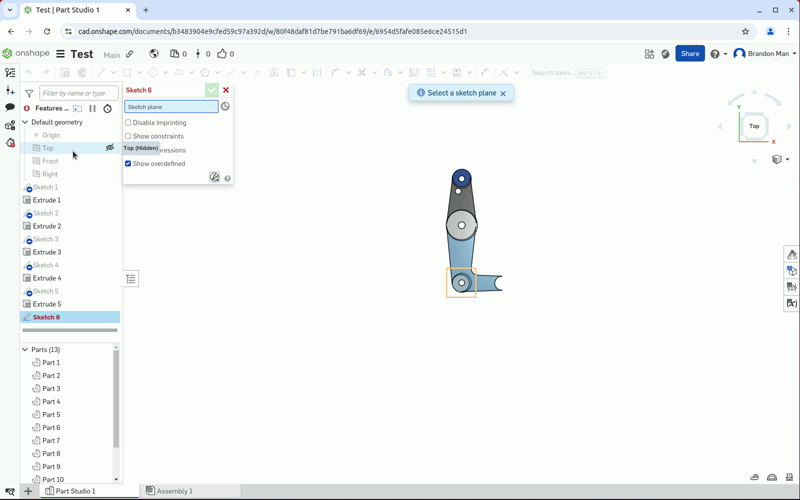
click(73, 150)
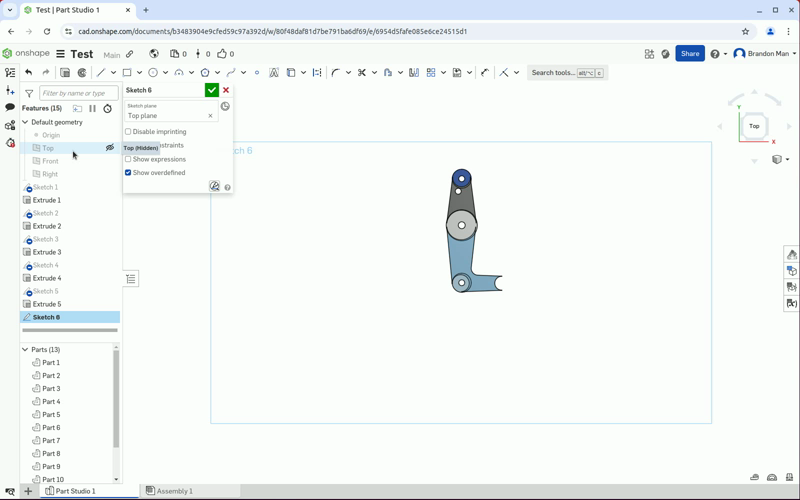
mouse_move(69, 352)
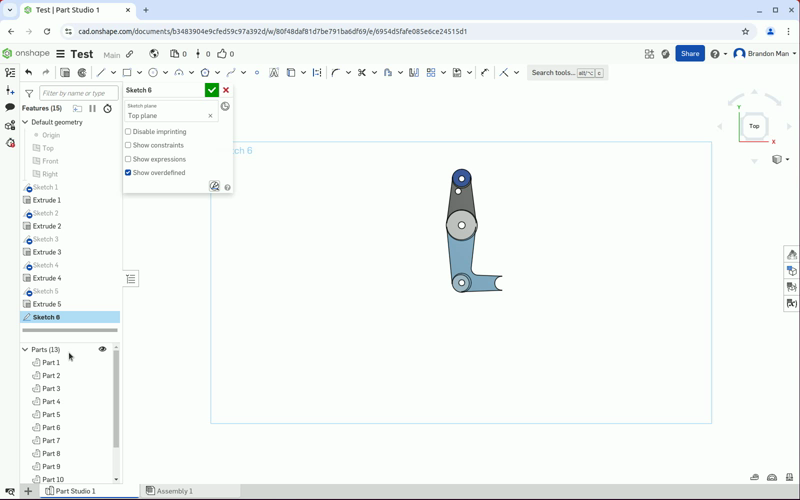
key(y)
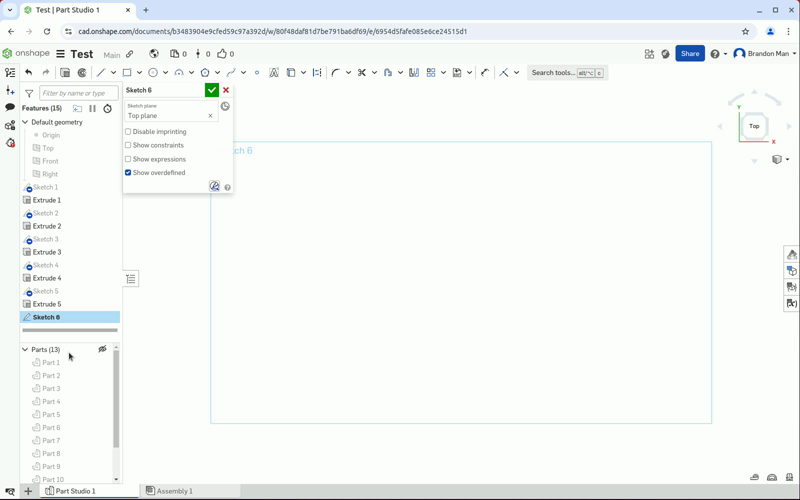
key(c)
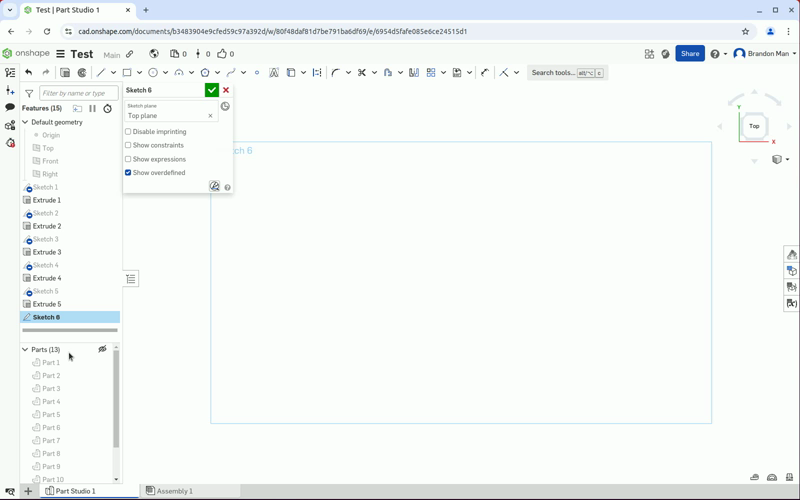
key_down(shift)
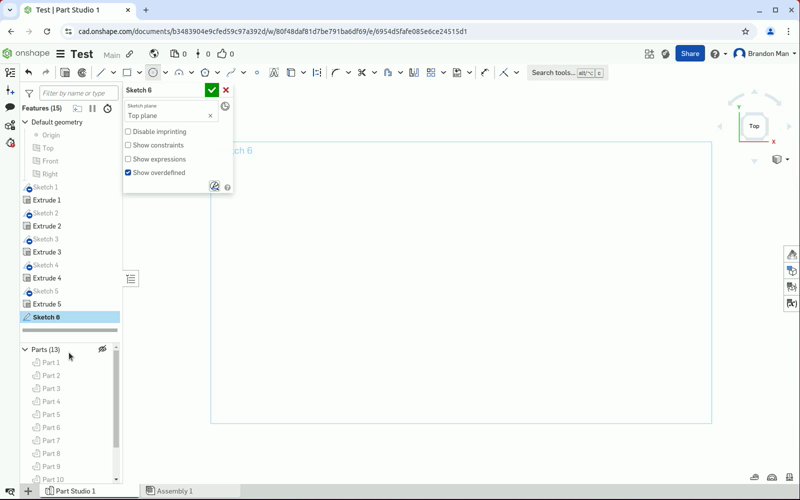
mouse_move(501, 282)
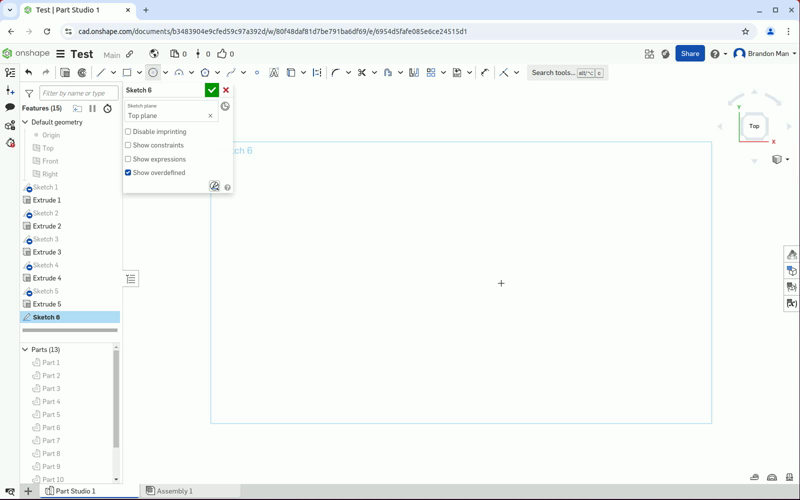
click(501, 282)
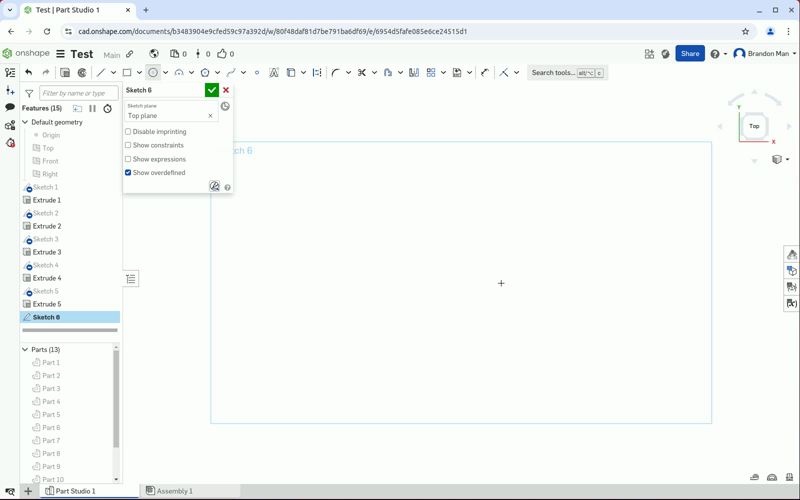
key_up(shift)
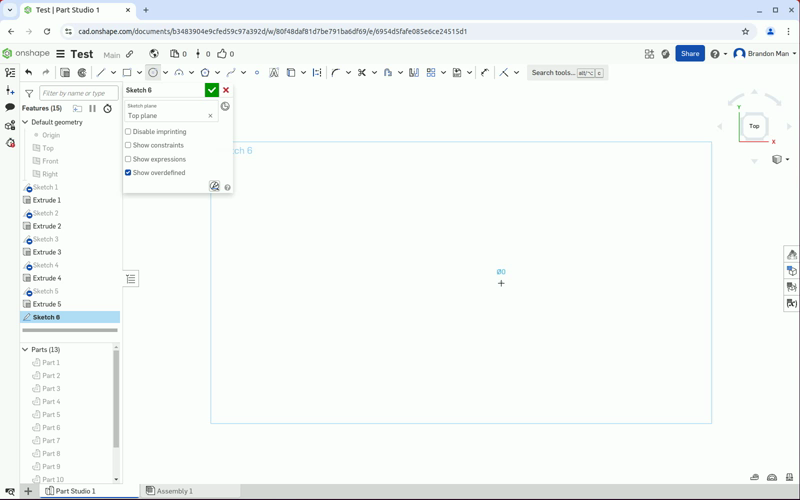
mouse_move(508, 282)
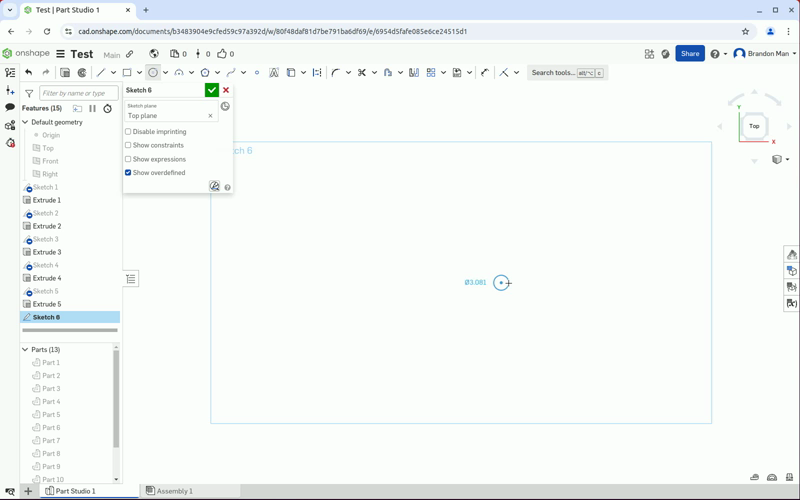
click(508, 282)
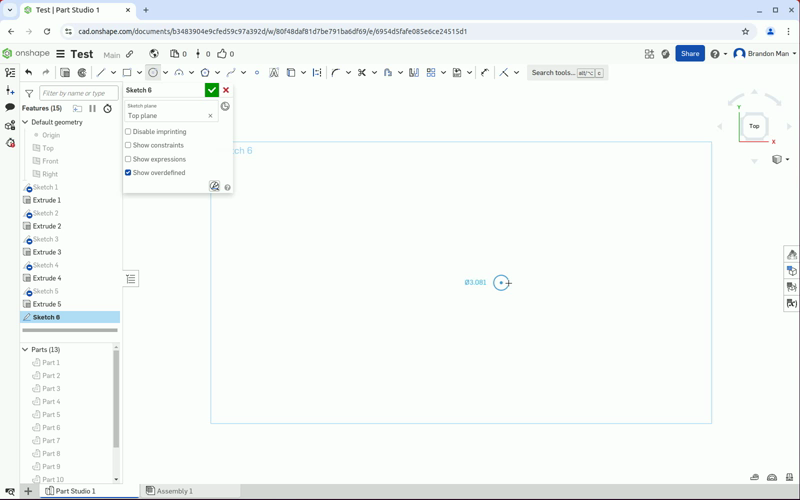
key(esc)
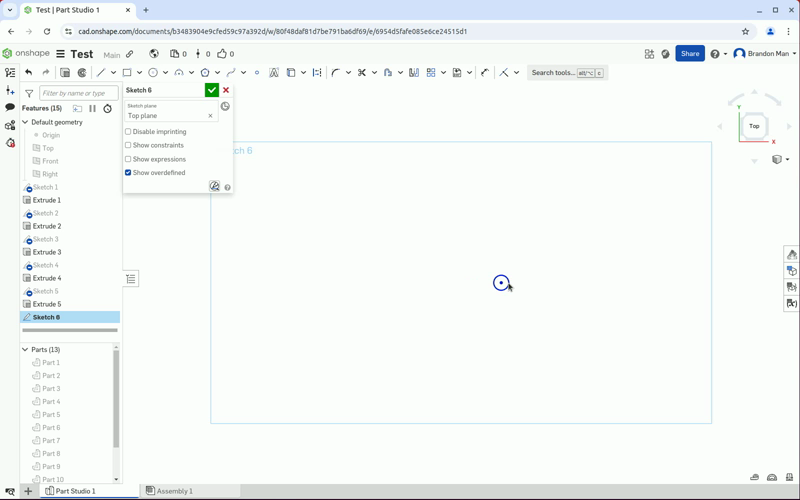
key(c)
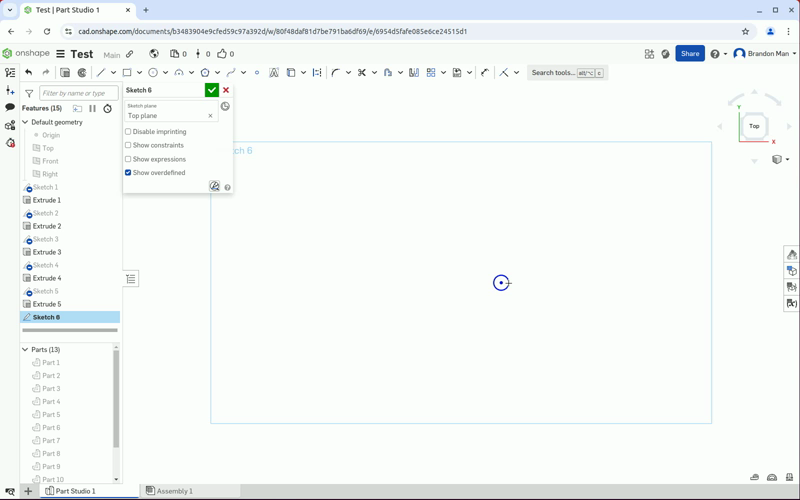
key_down(shift)
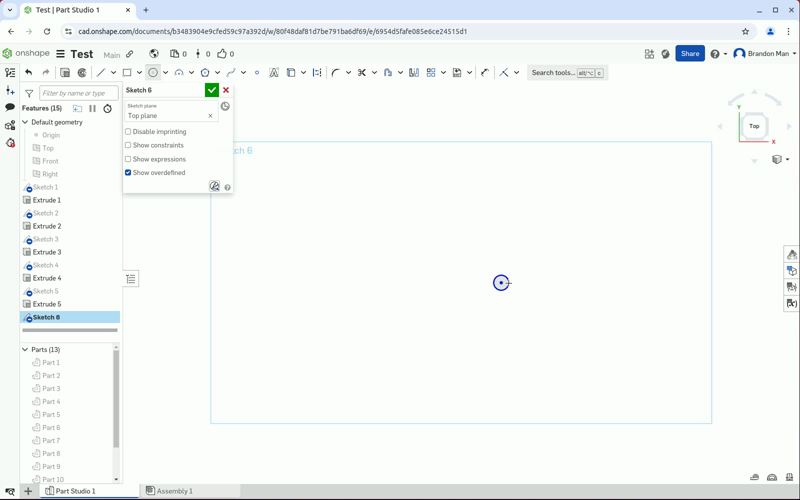
mouse_move(501, 282)
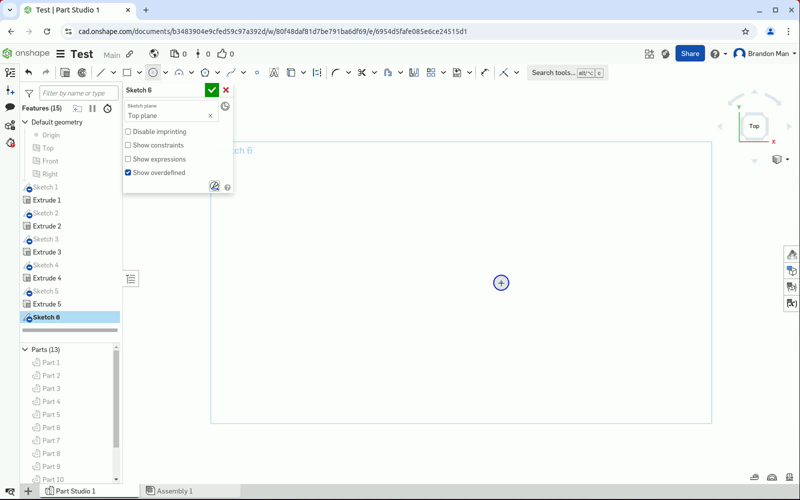
click(501, 282)
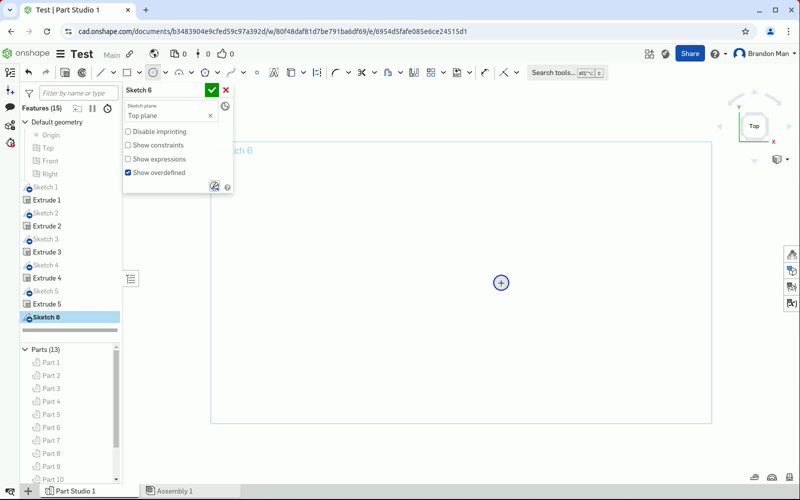
key_up(shift)
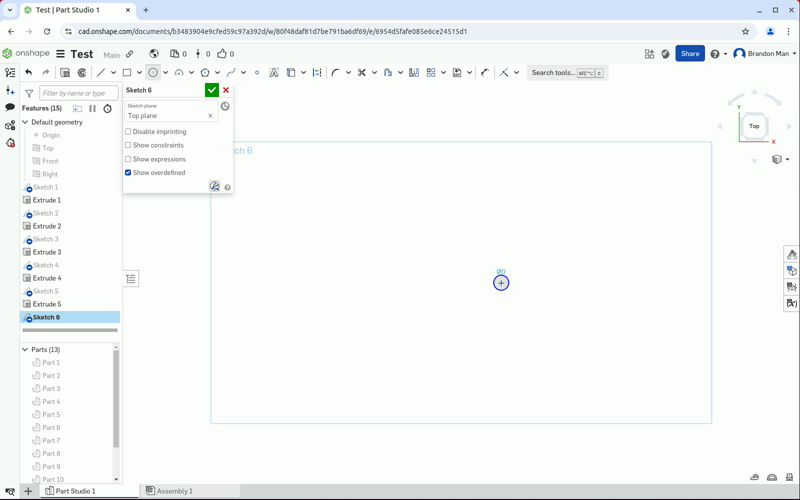
mouse_move(504, 282)
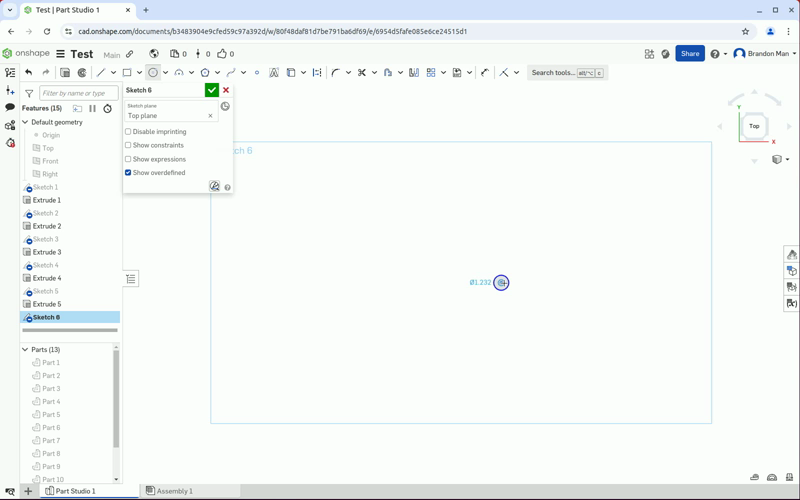
scroll(6)
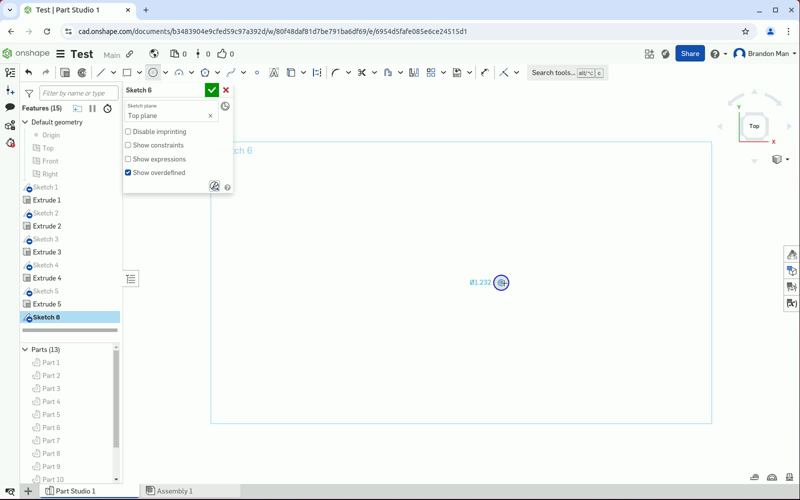
scroll(6)
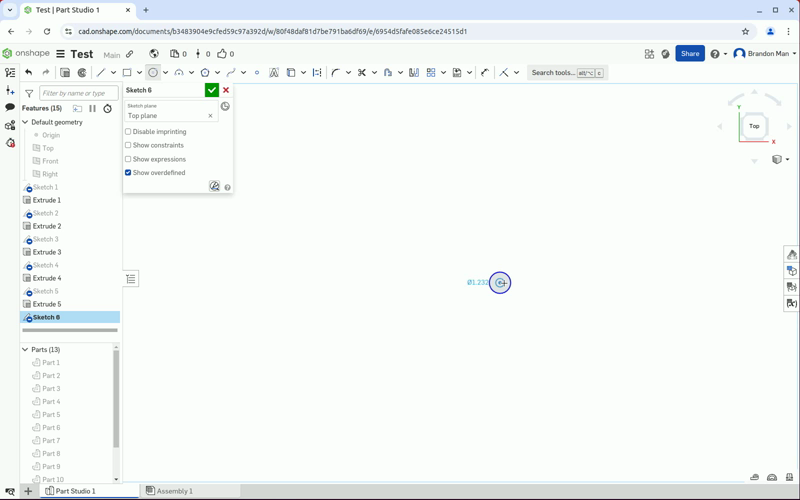
scroll(6)
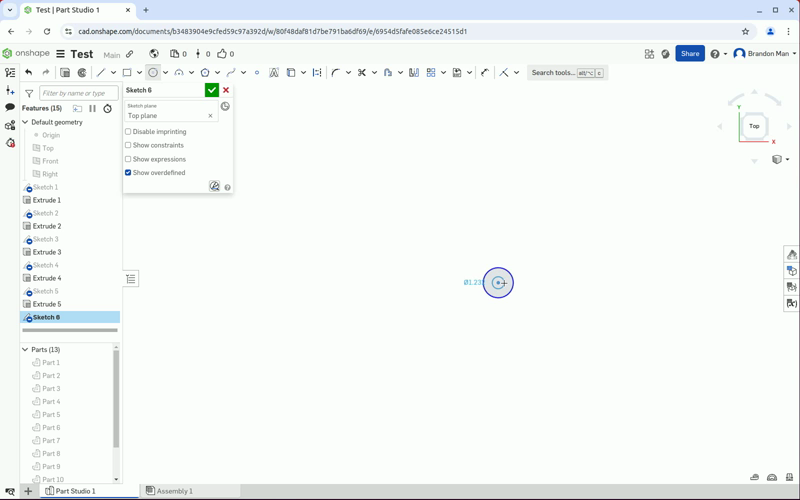
scroll(6)
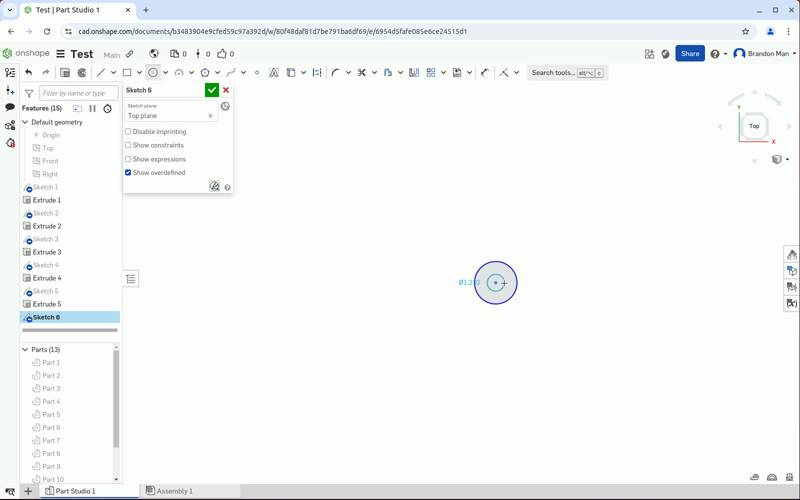
scroll(6)
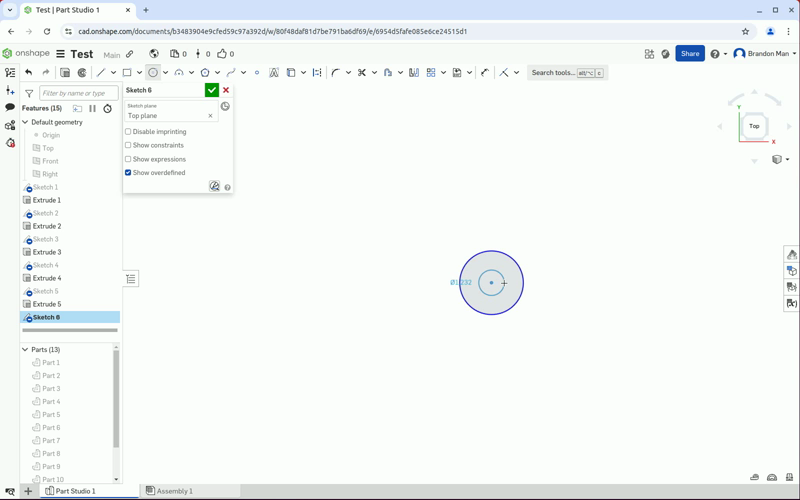
scroll(6)
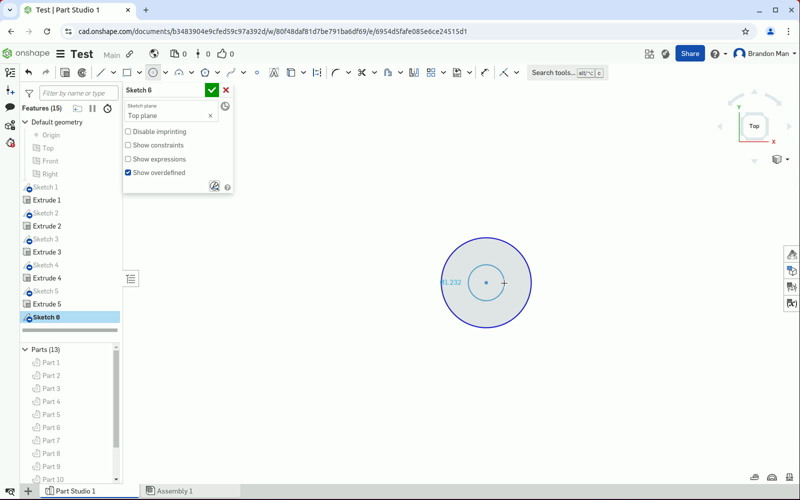
scroll(6)
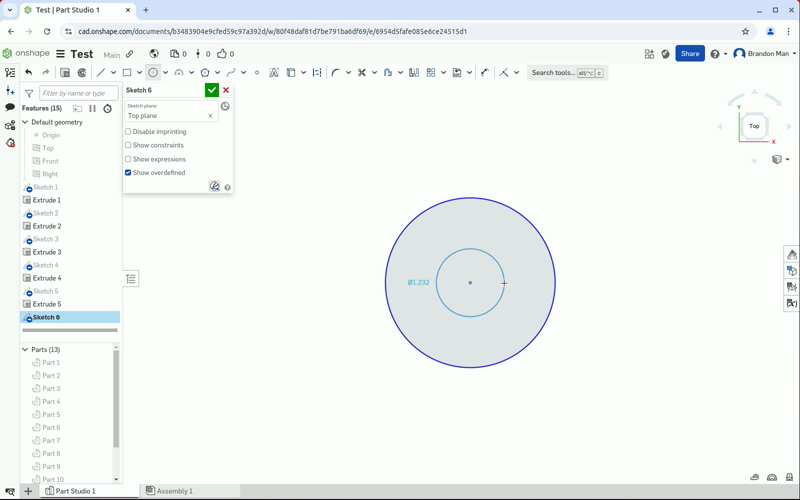
click(504, 282)
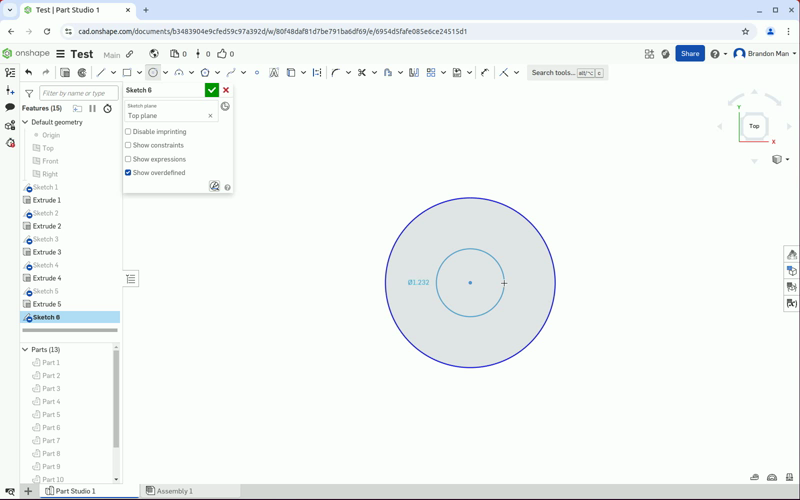
scroll(-6)
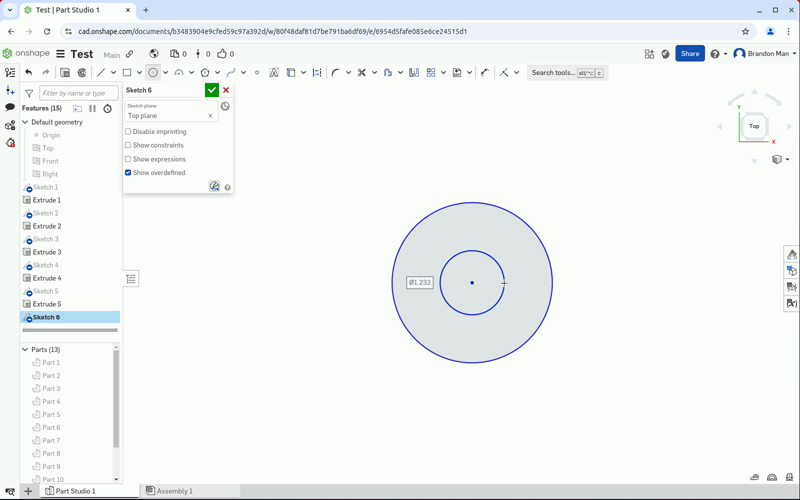
scroll(-6)
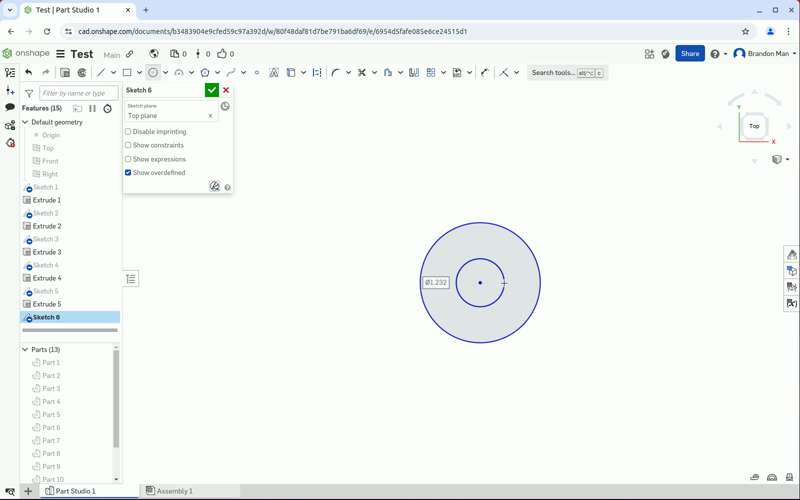
scroll(-6)
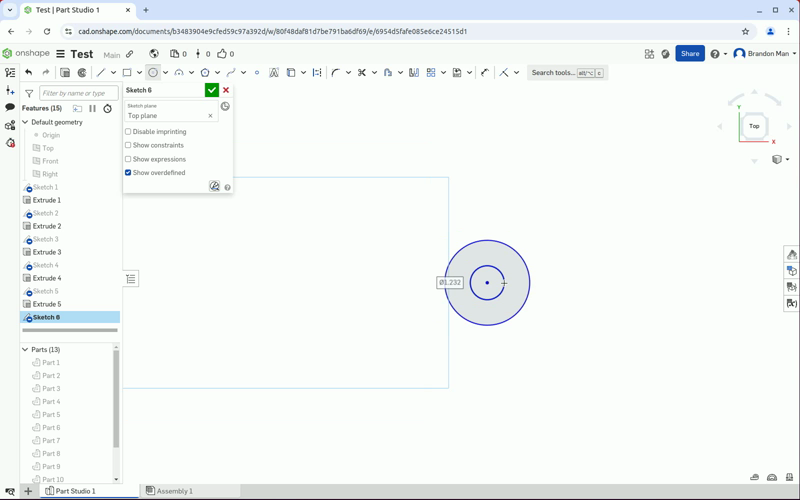
scroll(-6)
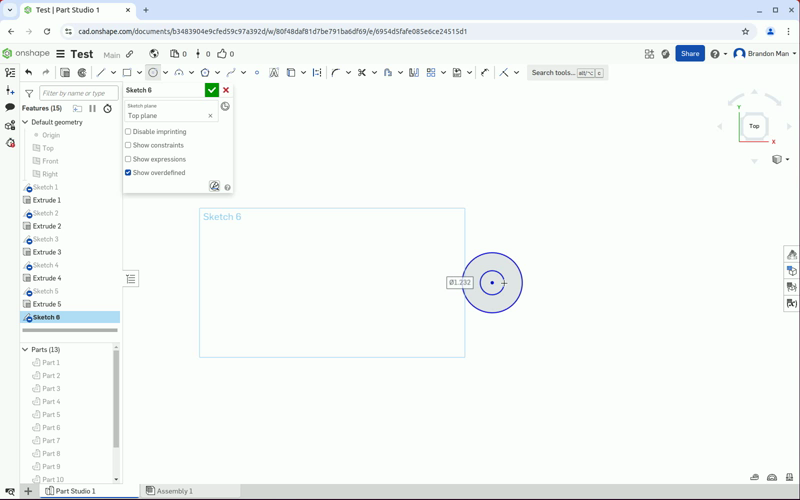
scroll(-6)
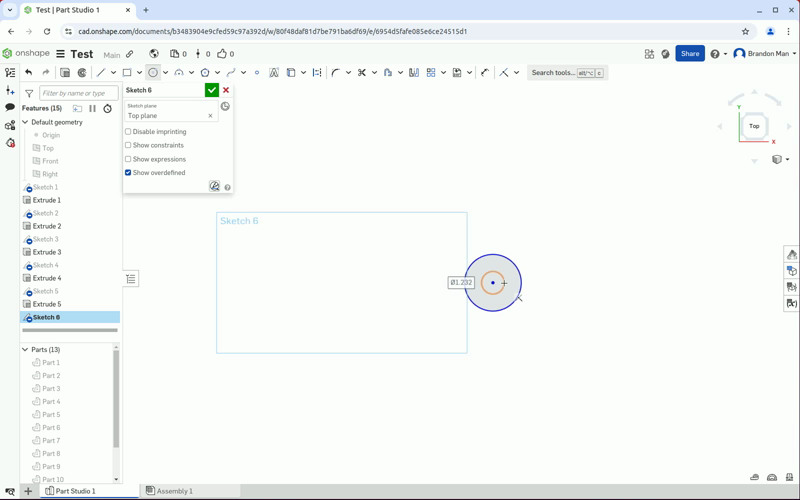
scroll(-6)
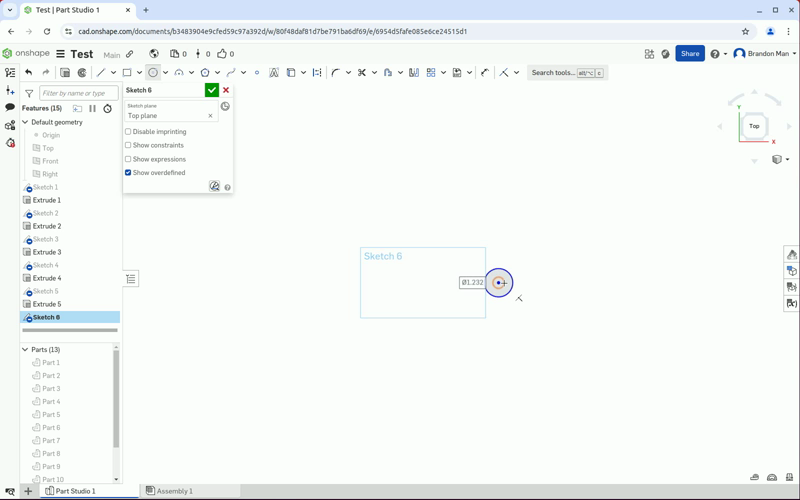
scroll(-6)
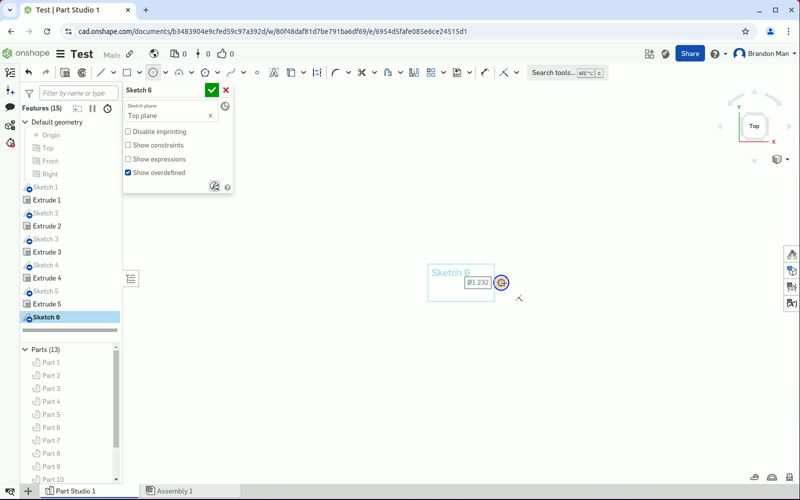
key(esc)
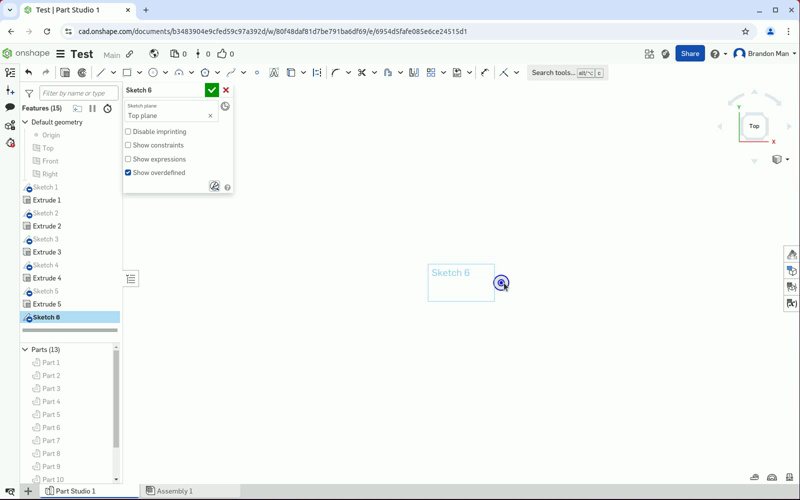
mouse_move(498, 289)
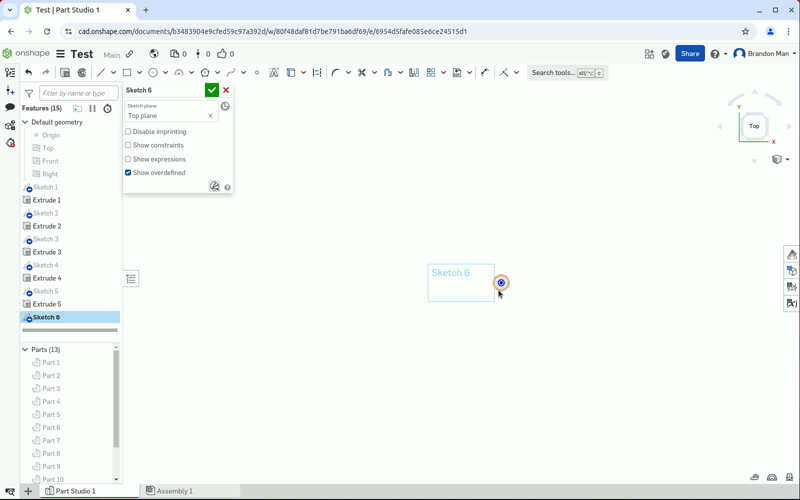
scroll(6)
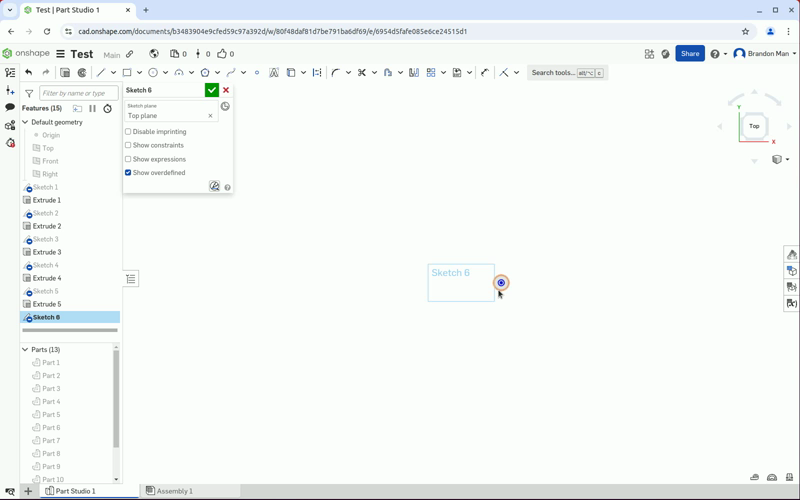
scroll(6)
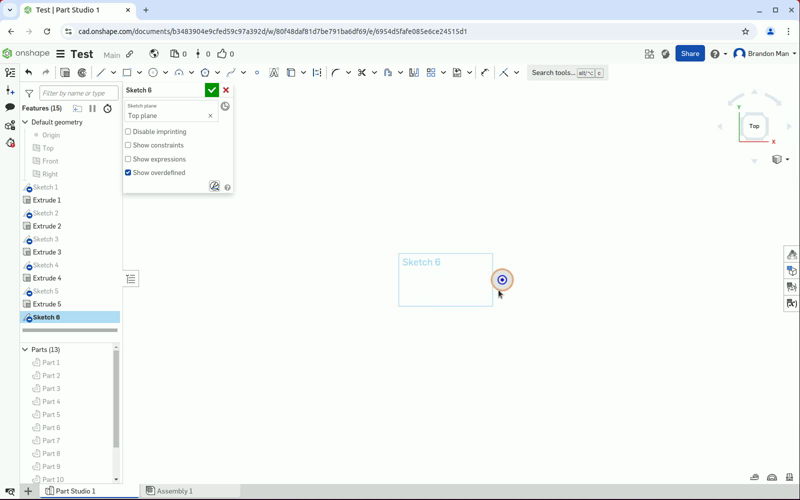
scroll(6)
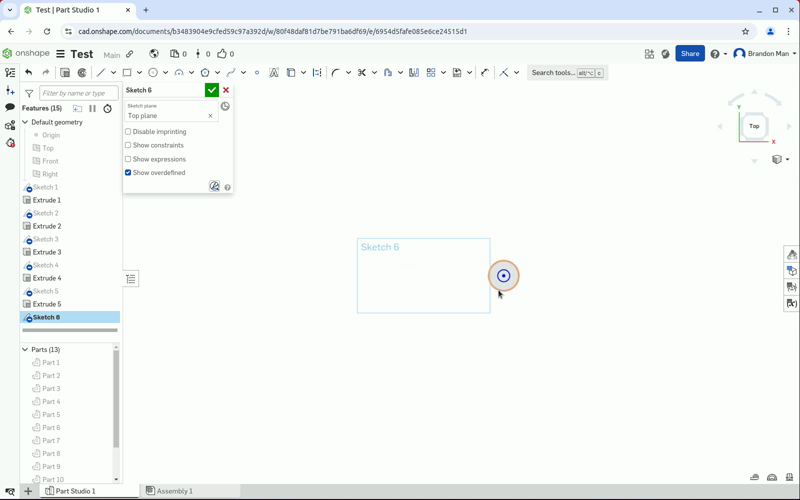
scroll(6)
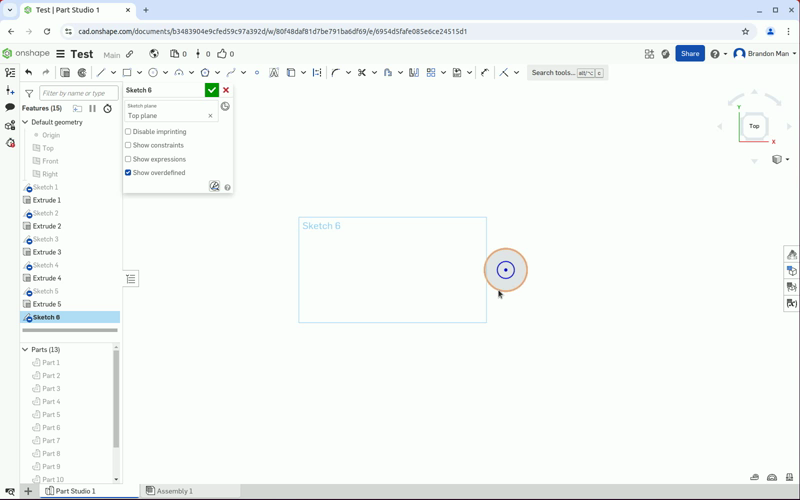
scroll(6)
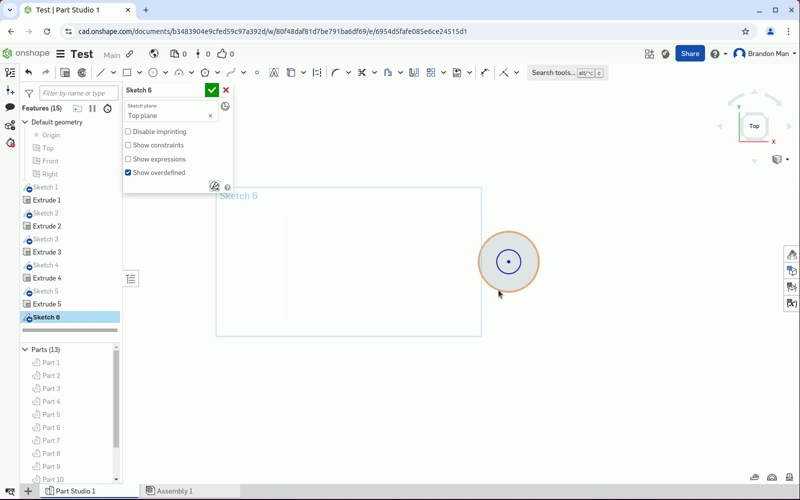
scroll(6)
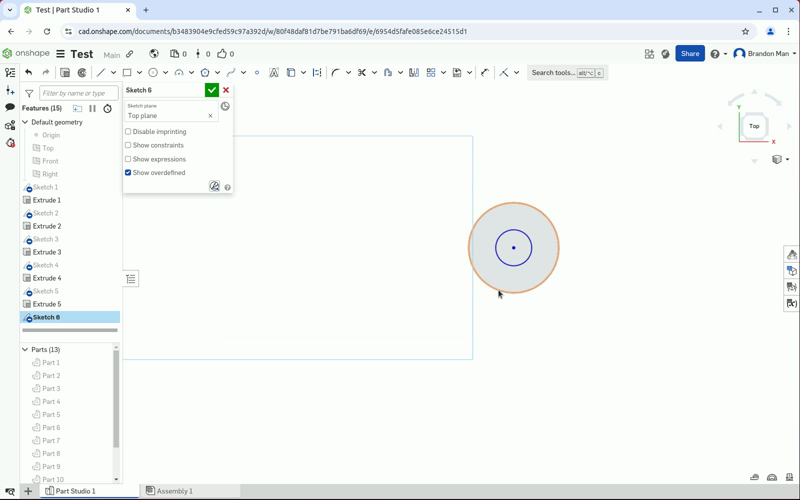
scroll(6)
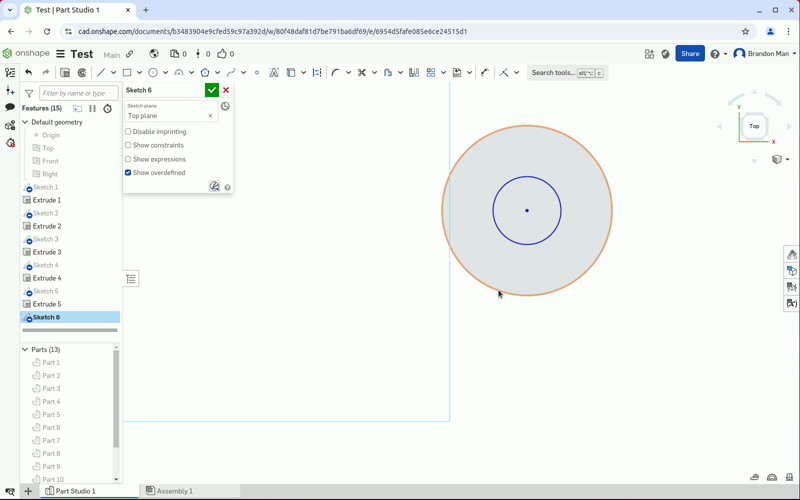
click(498, 289)
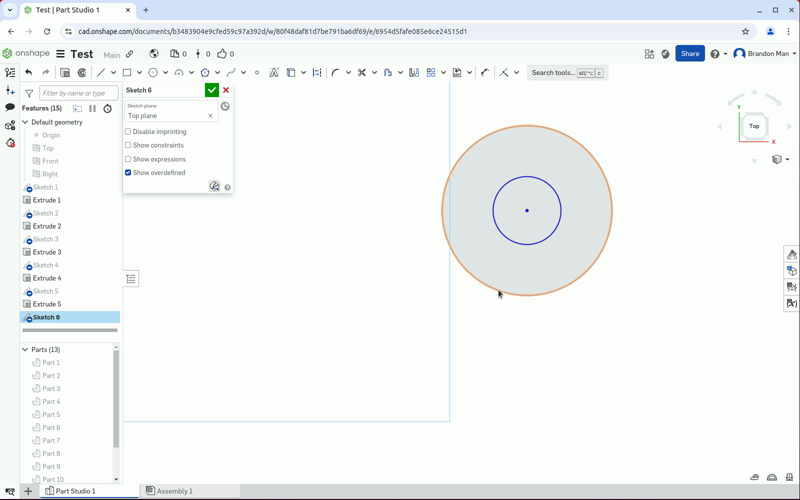
scroll(-6)
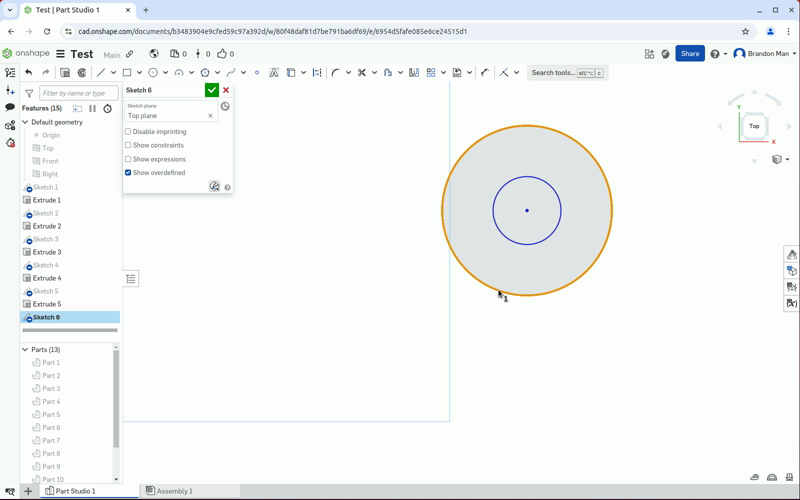
scroll(-6)
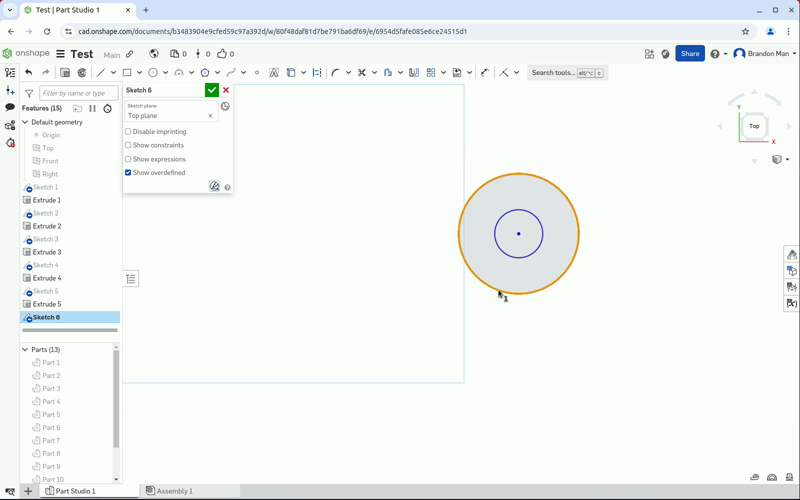
scroll(-6)
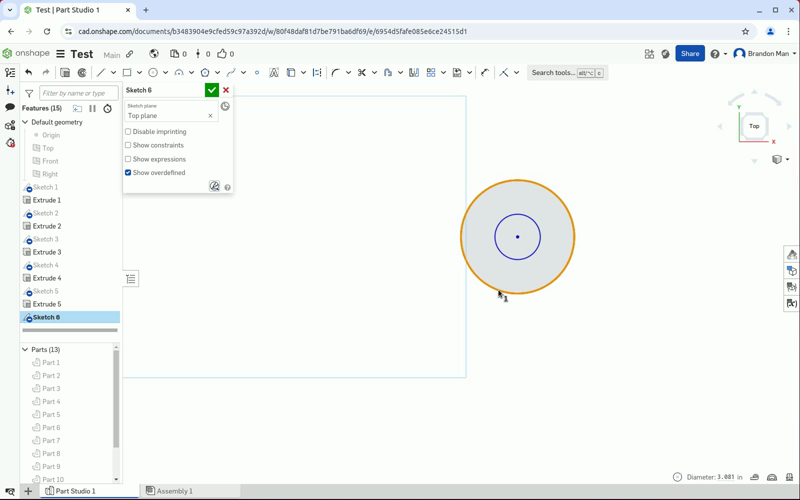
scroll(-6)
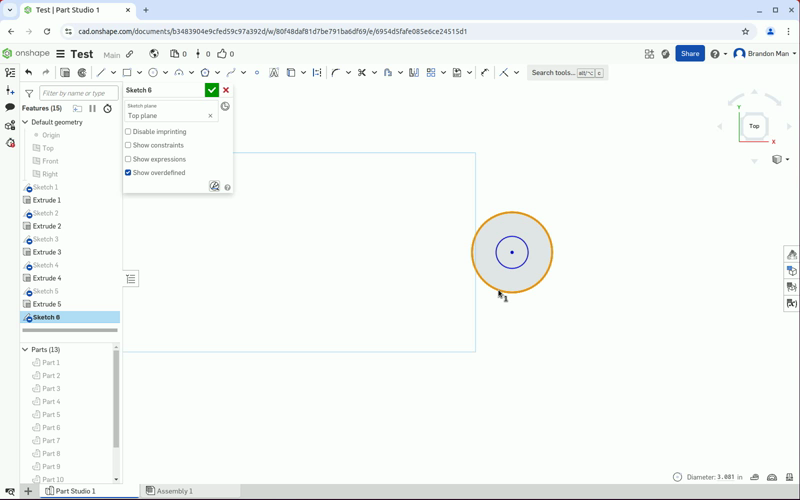
scroll(-6)
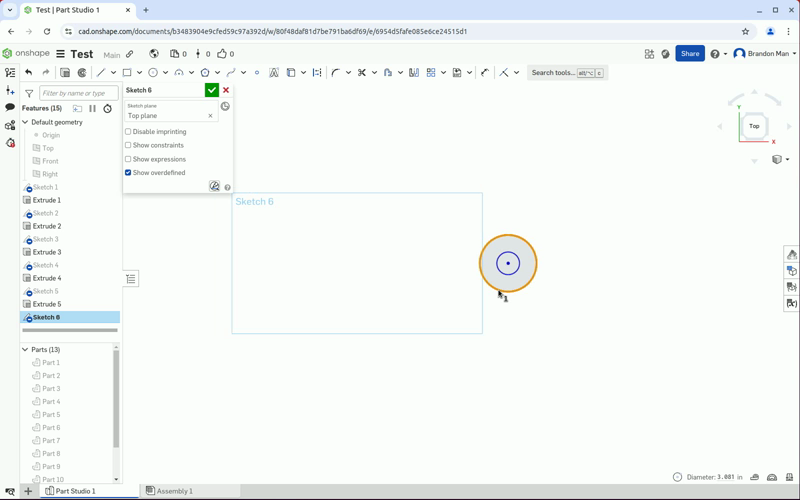
scroll(-6)
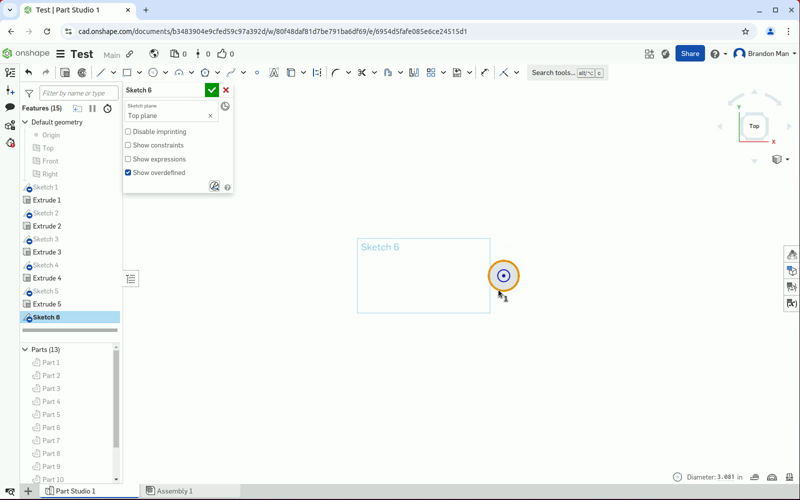
scroll(-6)
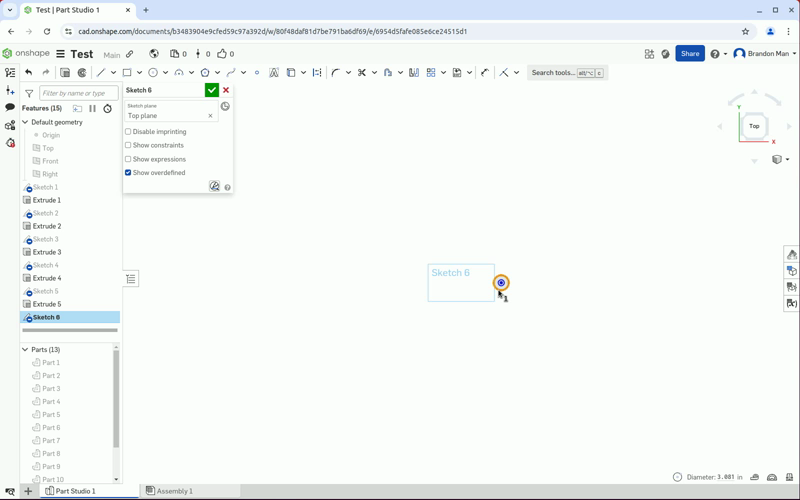
mouse_move(69, 352)
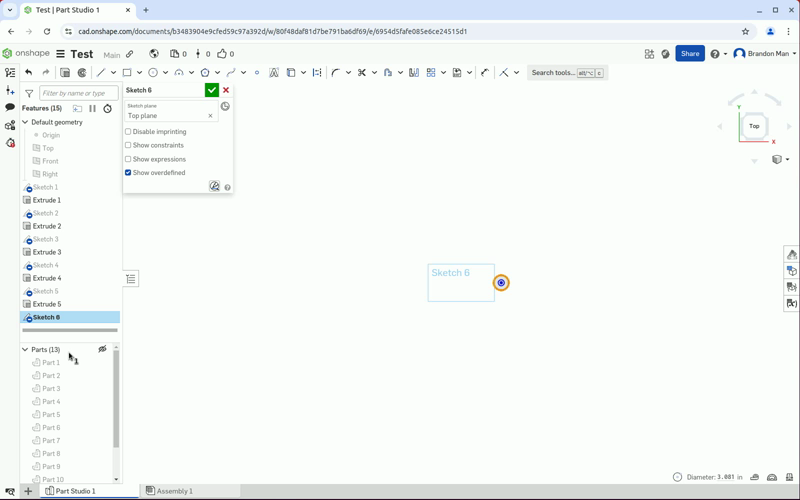
key(shift+y)
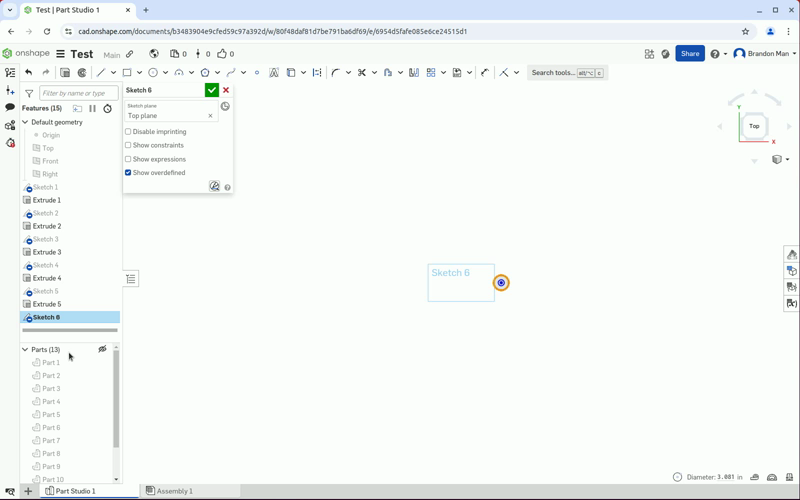
key(shift+e)
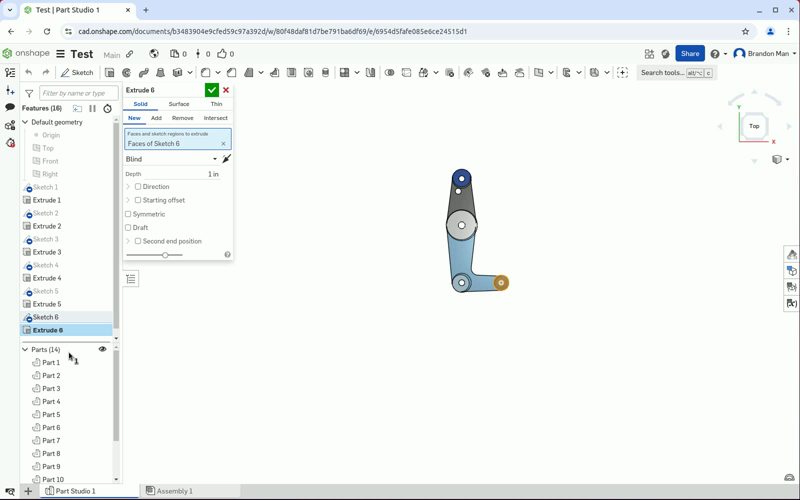
mouse_move(143, 106)
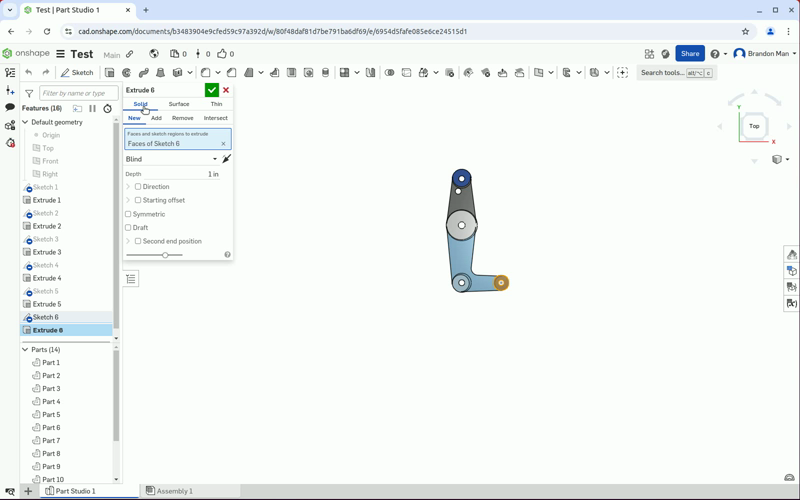
click(143, 106)
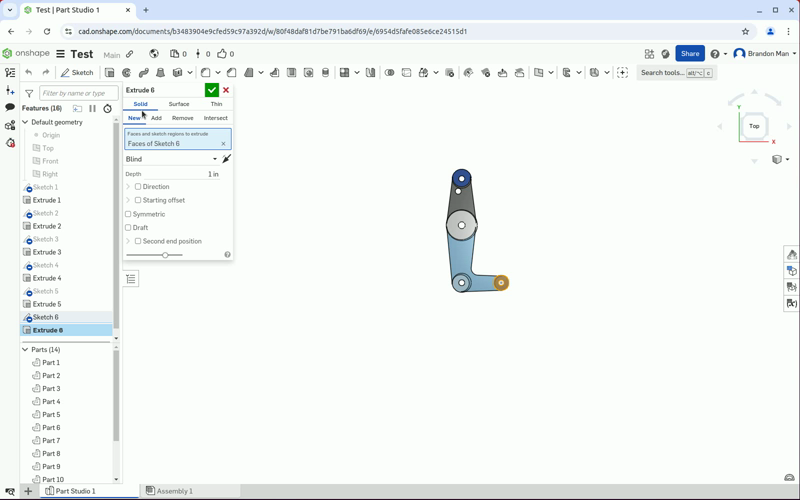
mouse_move(137, 120)
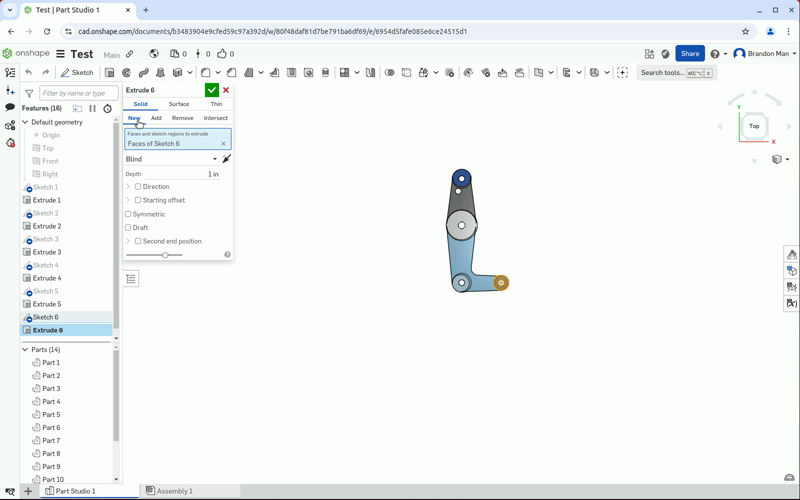
click(137, 120)
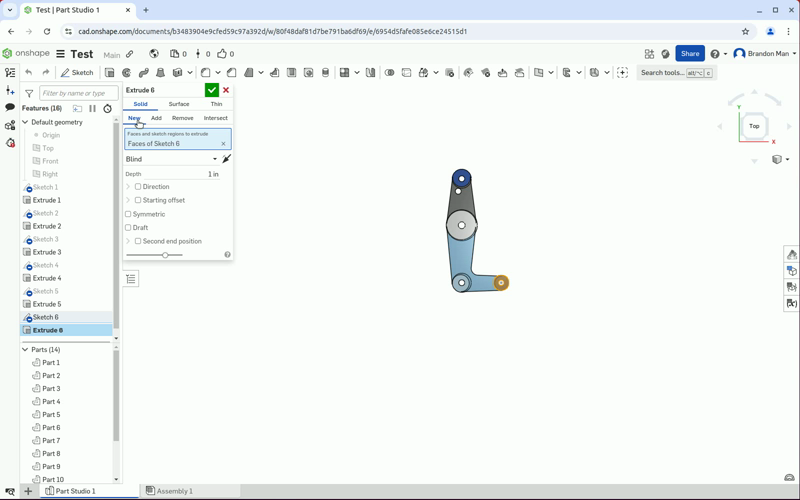
key(tab, 4)
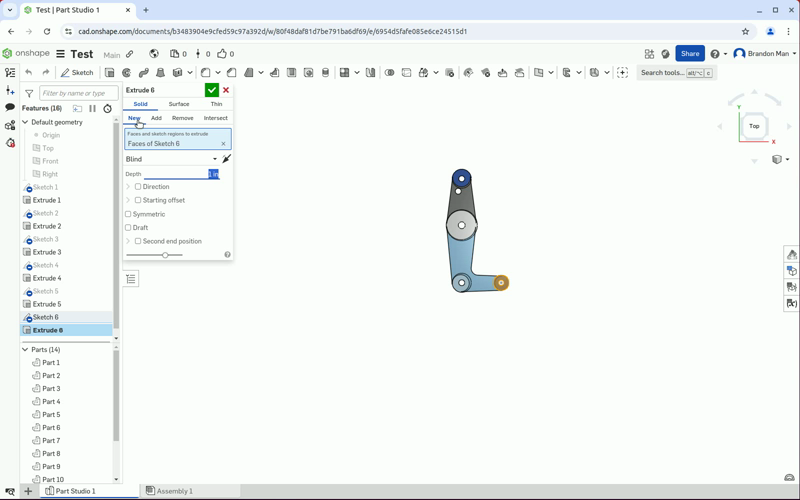
text(0.481)
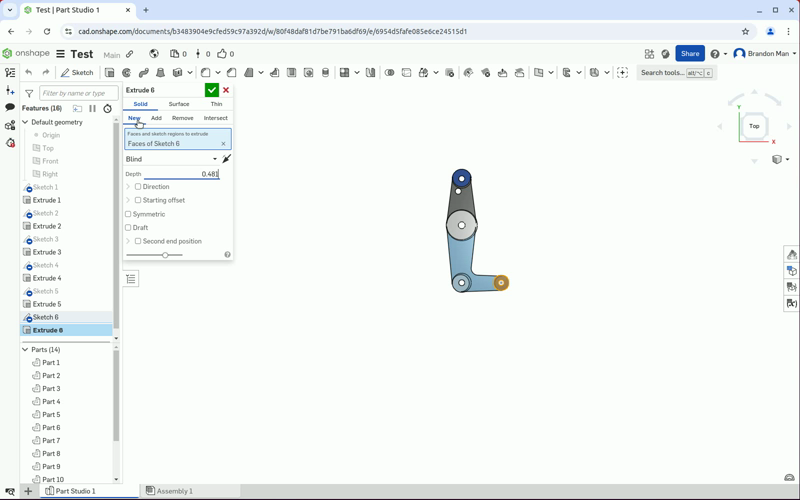
key(enter)
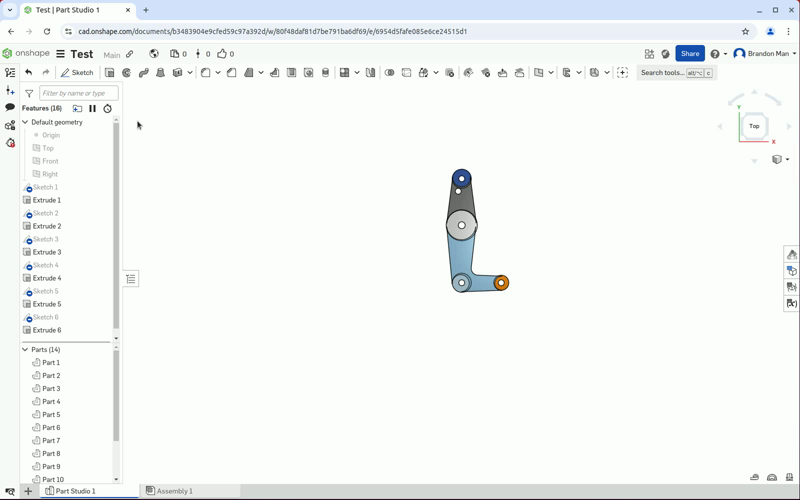
key(shift+h)
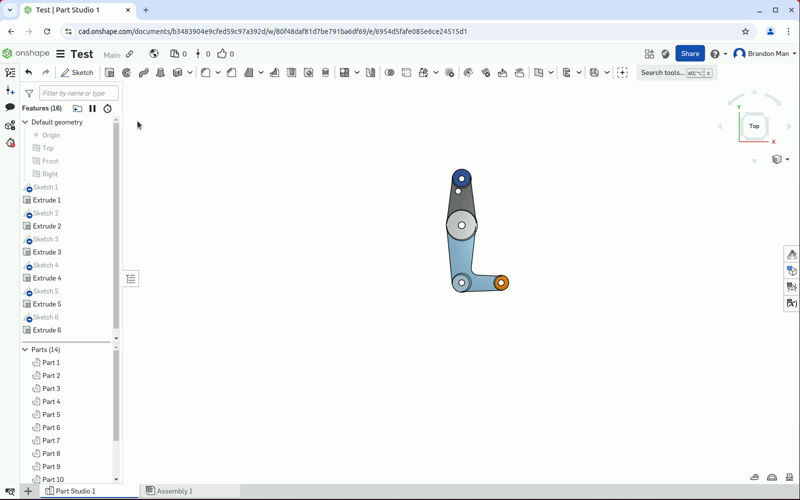
key(shift+h)
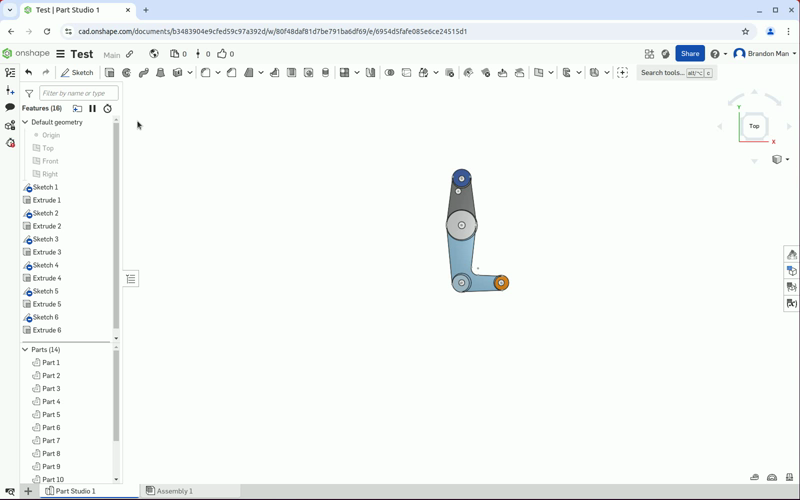
key(shift+7)
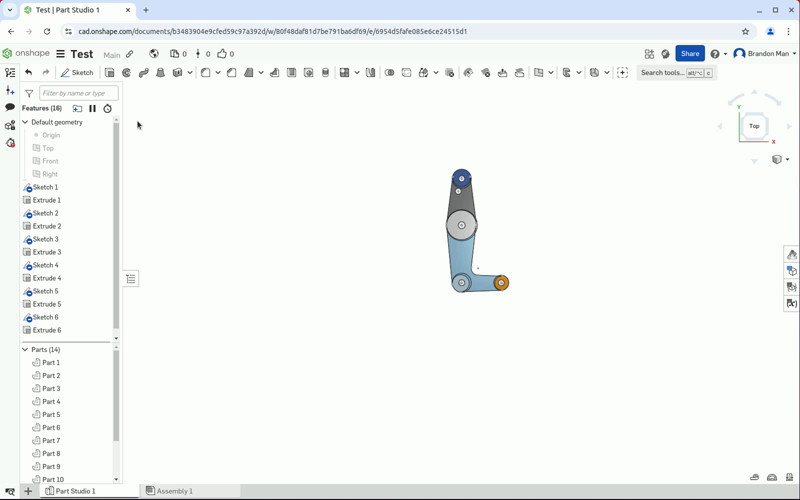
key(up, 3)
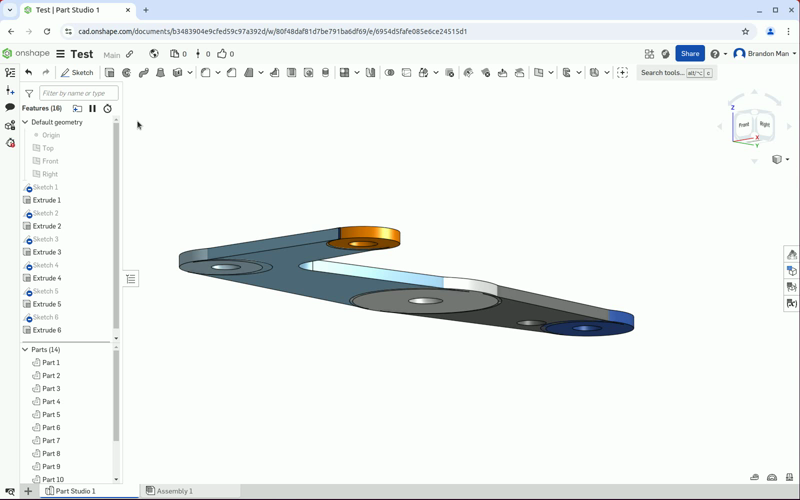
key(left, 3)
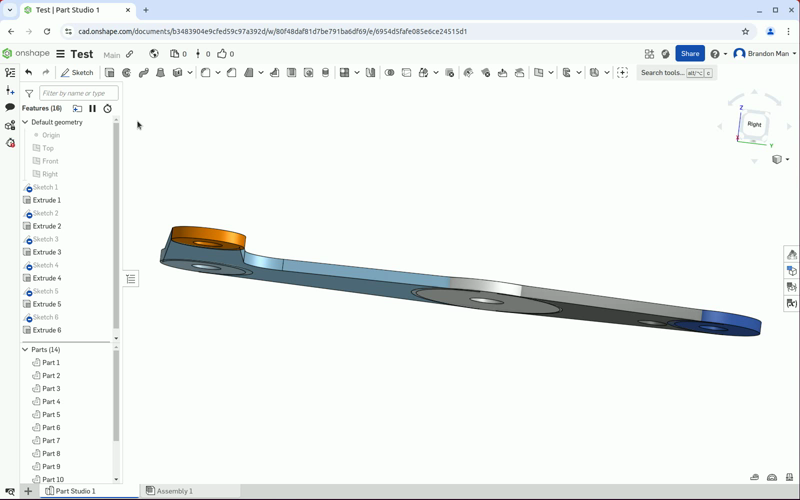
key(right, 3)
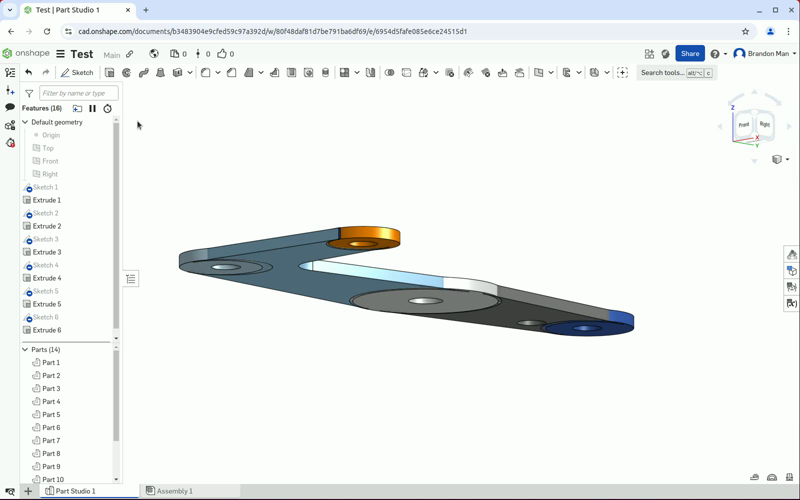
key(down, 3)
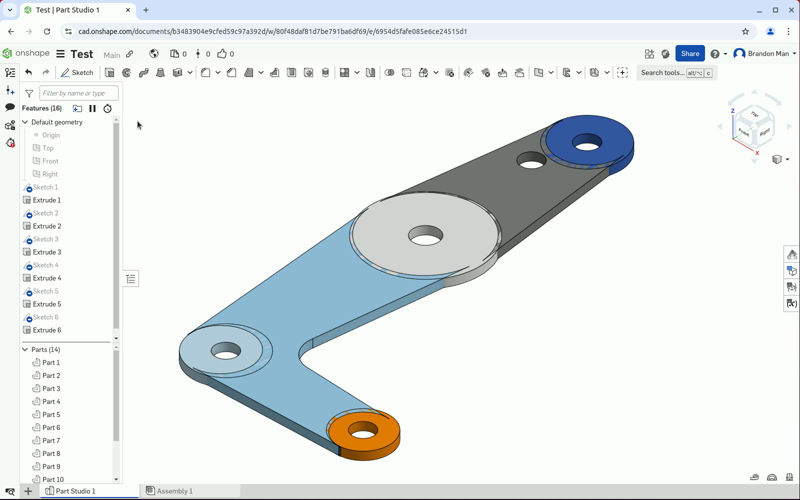
mouse_move(69, 189)
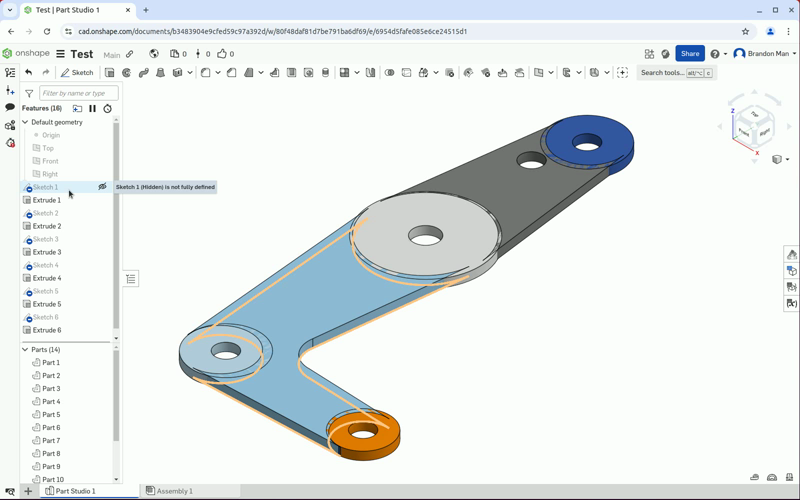
click(69, 189)